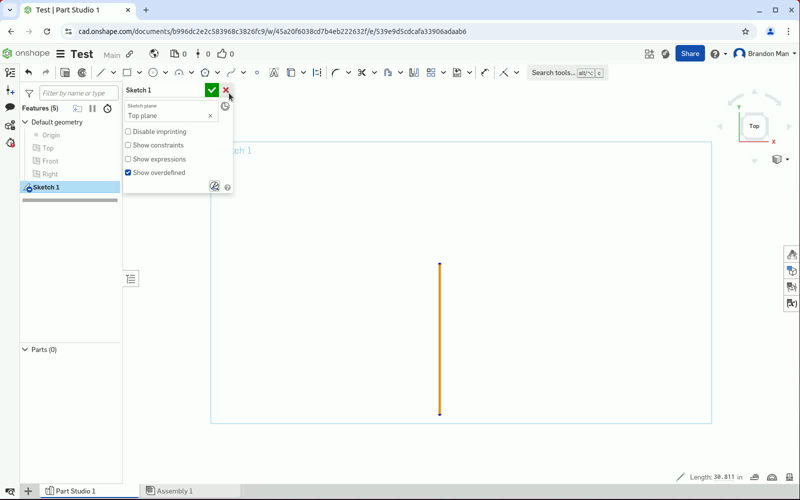
key(shift+h)
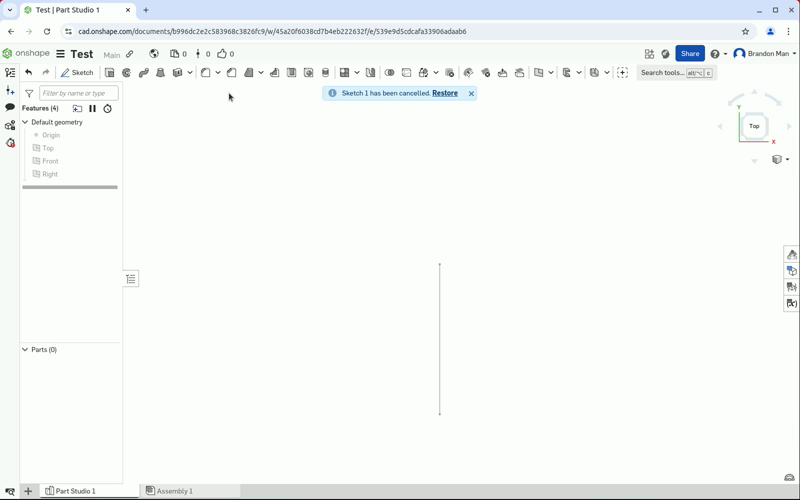
mouse_move(73, 352)
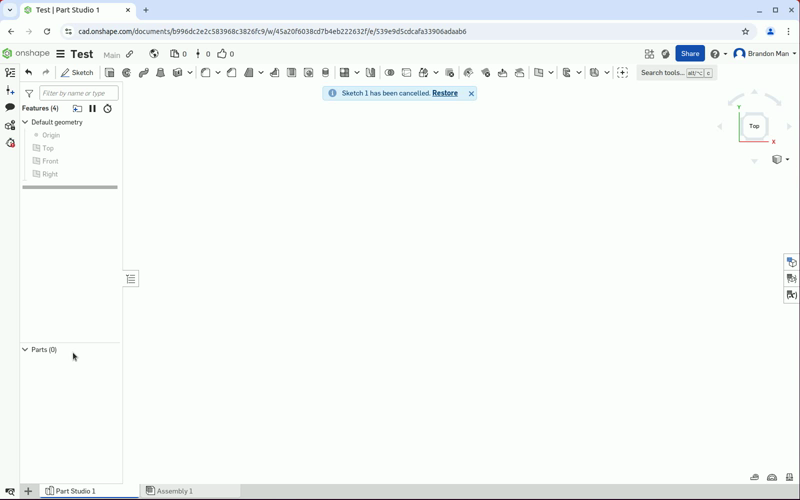
key(y)
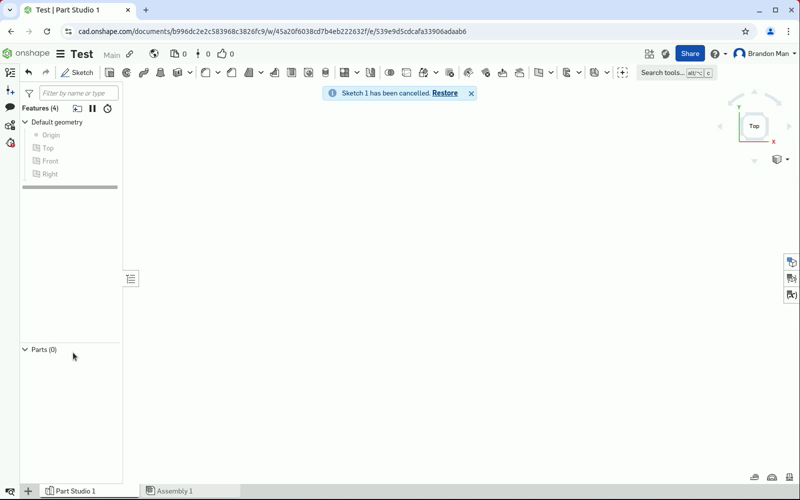
key(shift+p)
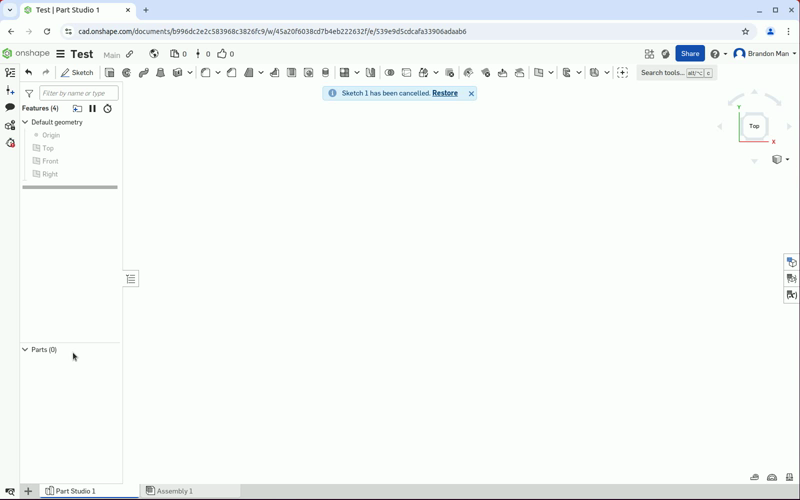
key(space)
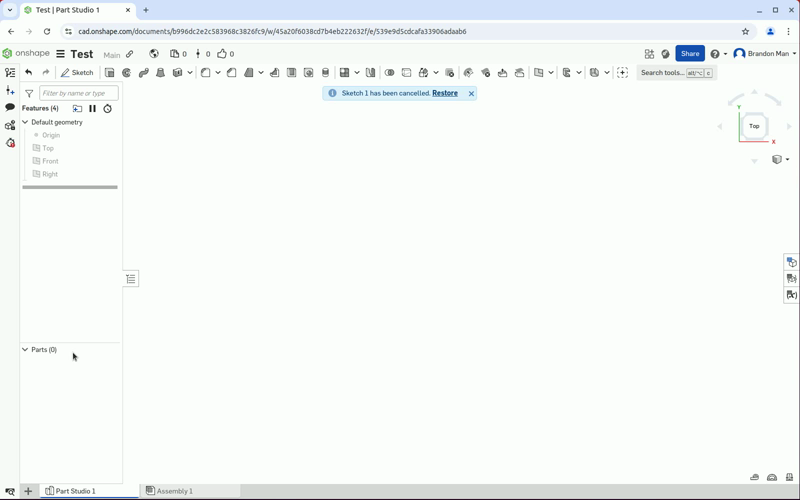
key_down(shift)
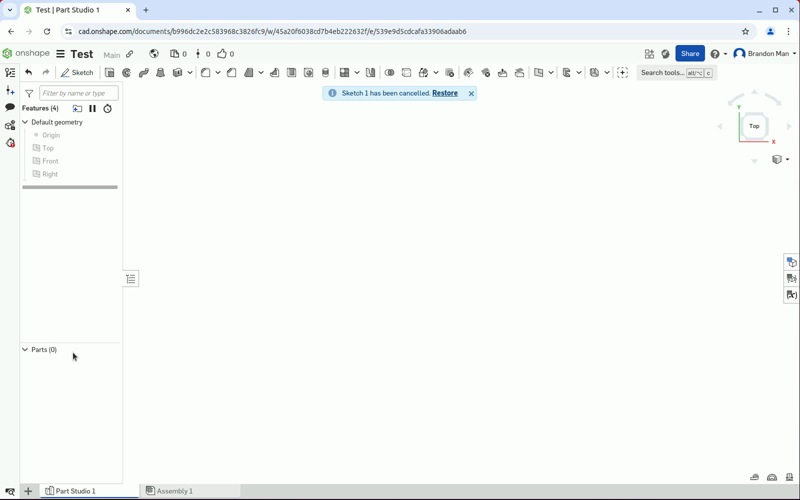
key(up)
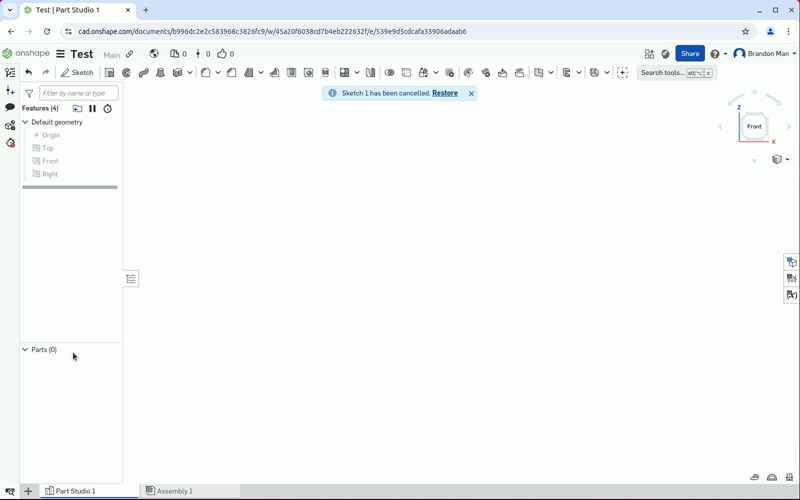
key_up(shift)
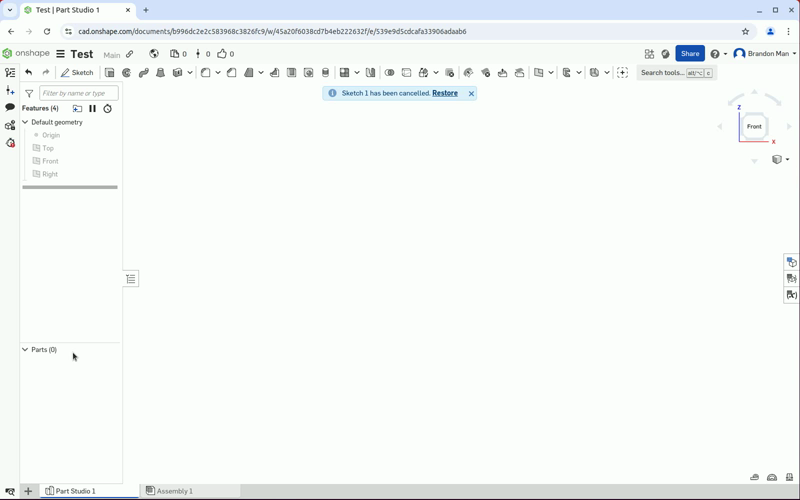
mouse_move(73, 352)
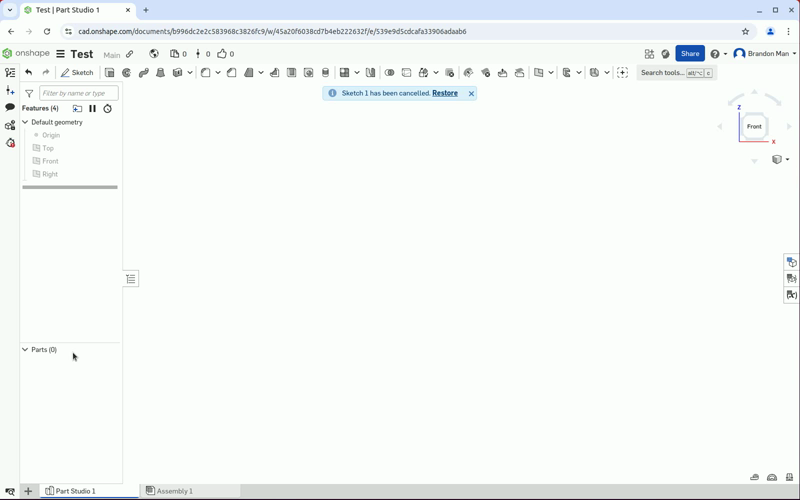
key(shift+y)
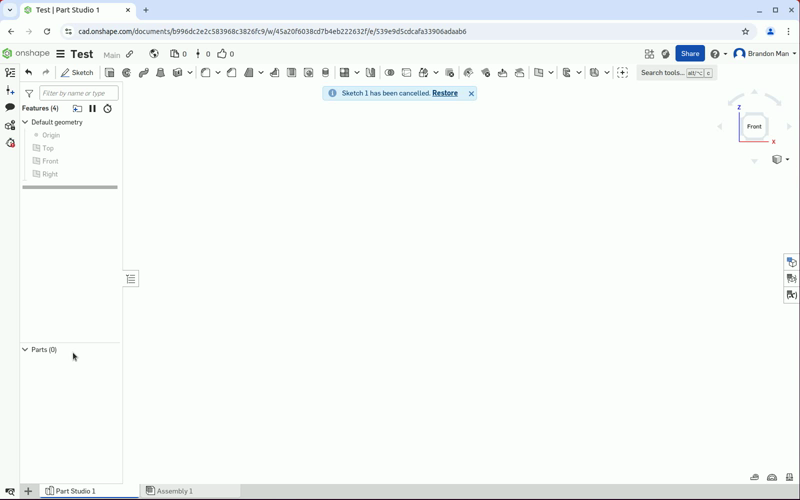
key(shift+s)
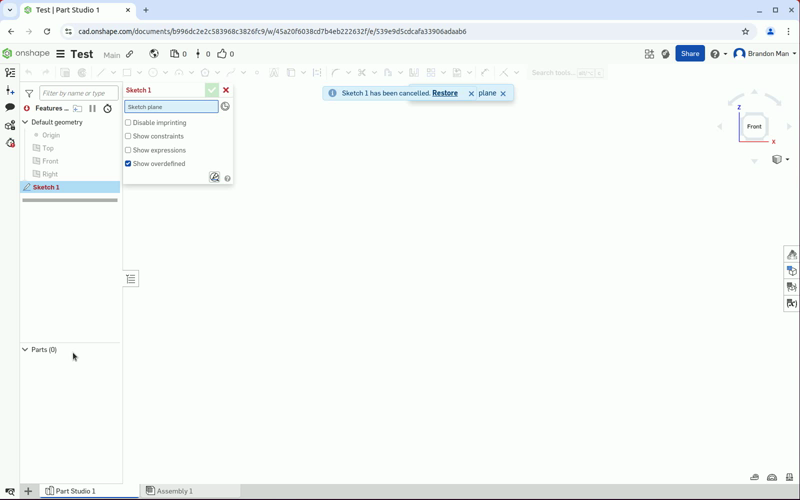
mouse_move(73, 163)
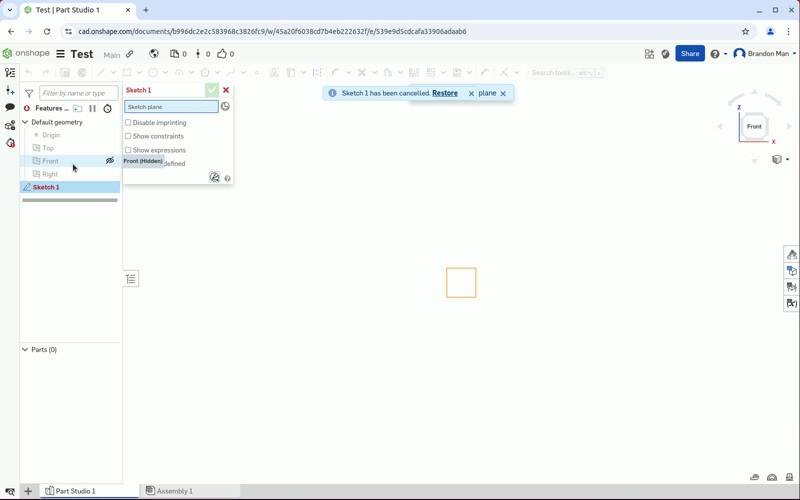
click(73, 163)
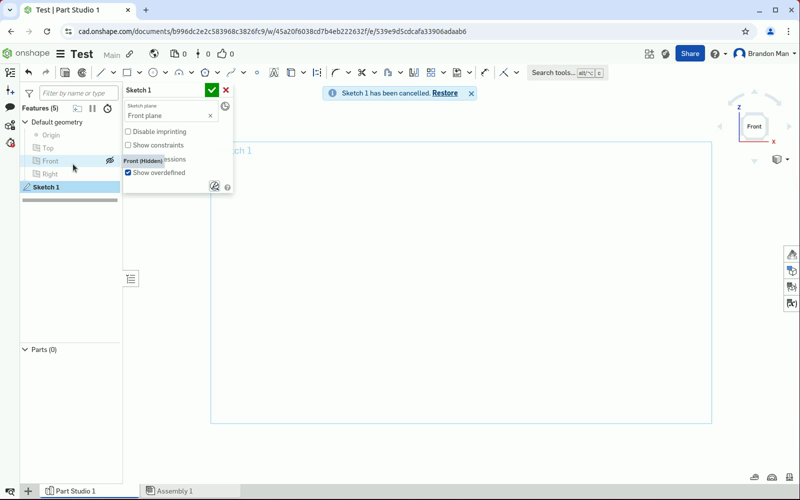
mouse_move(73, 352)
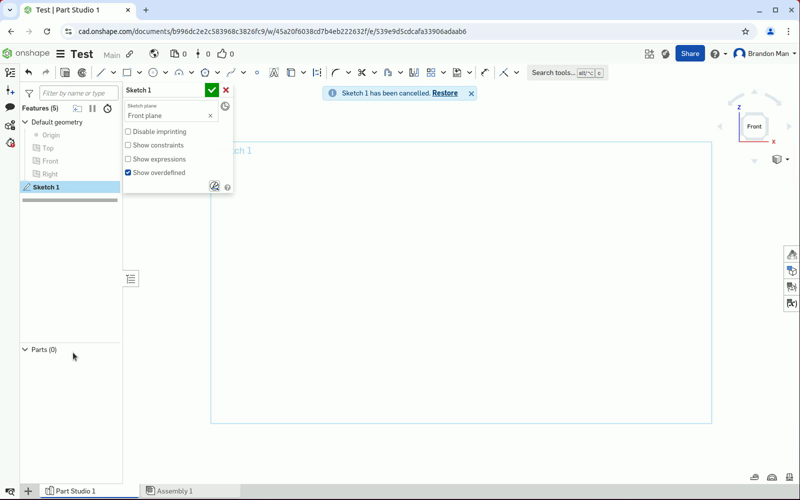
key(y)
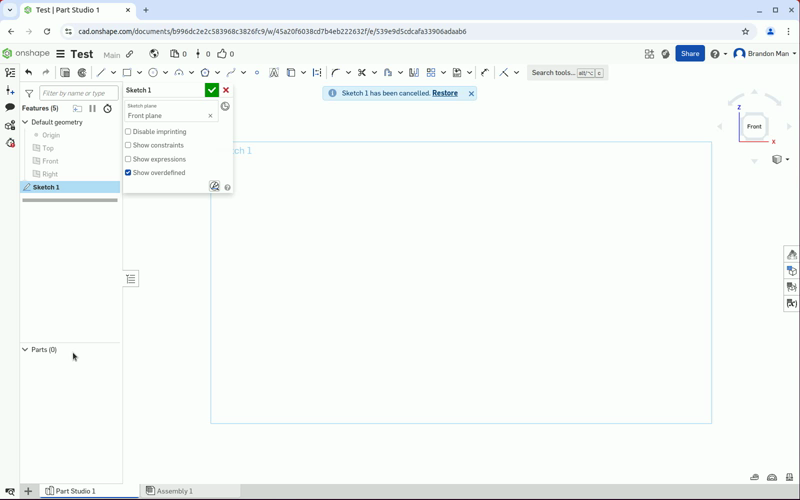
key(l)
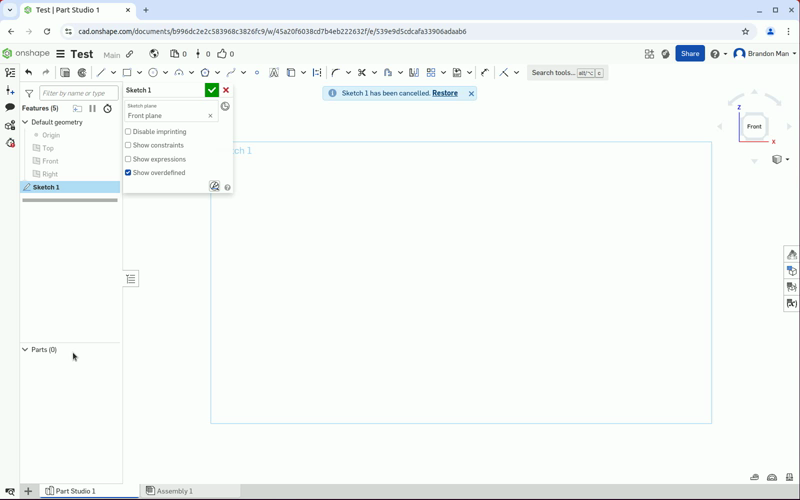
key_down(shift)
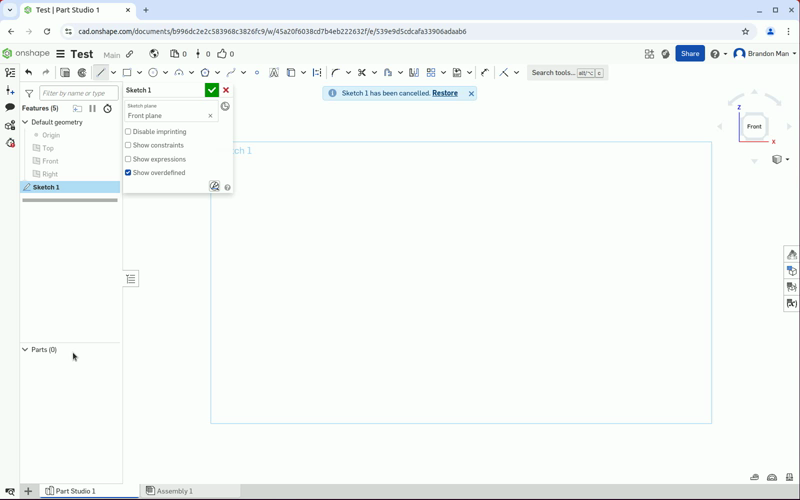
mouse_move(460, 253)
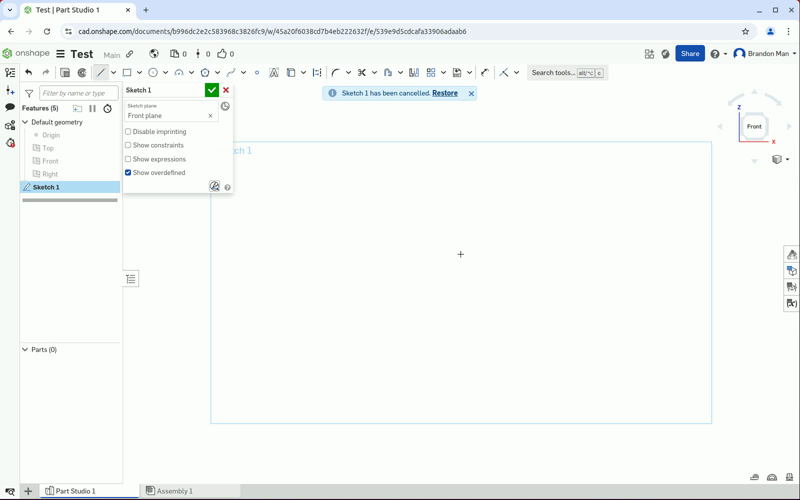
click(460, 253)
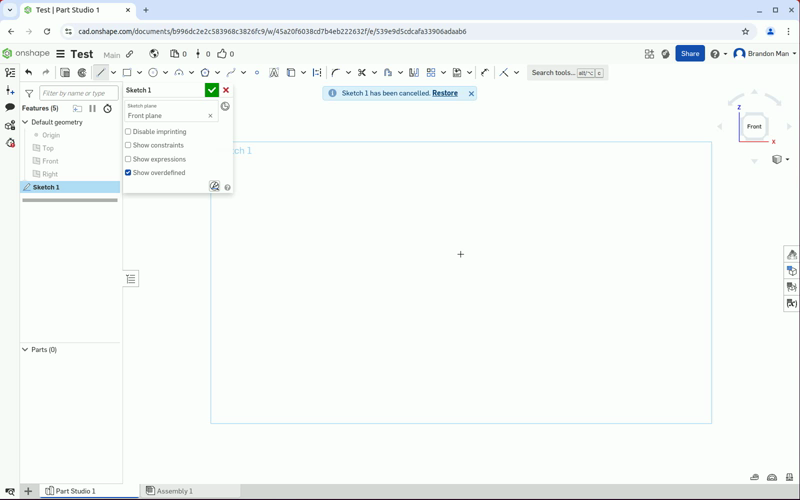
key_up(shift)
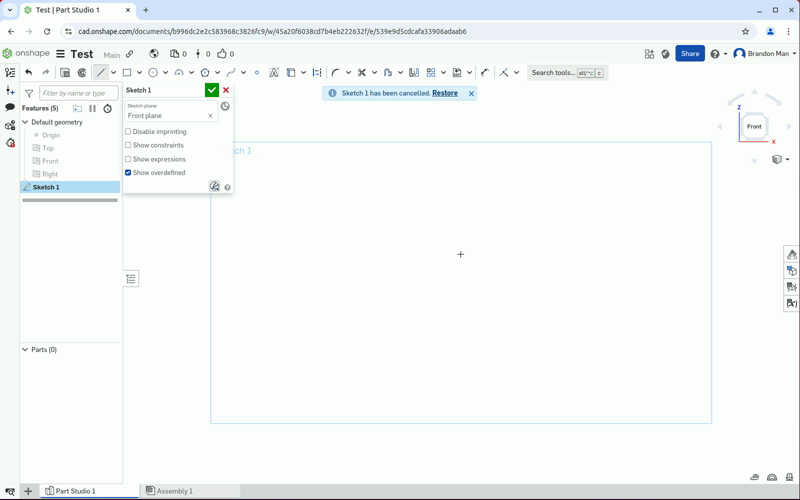
key_down(shift)
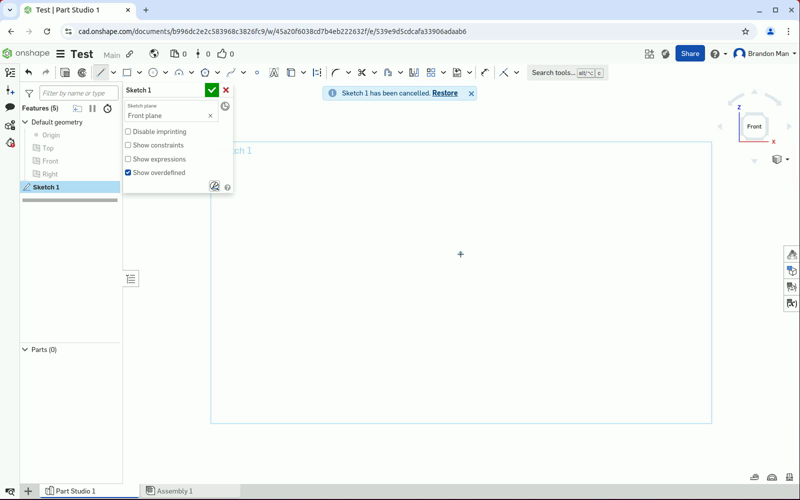
mouse_move(490, 253)
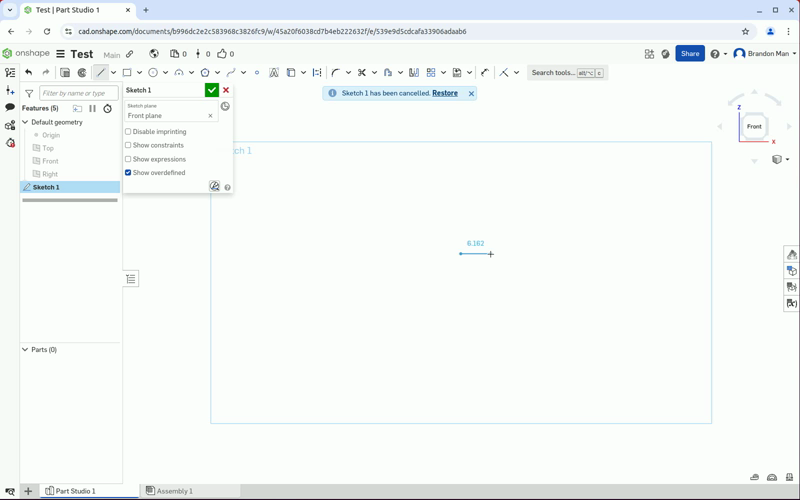
mouse_move(472, 255)
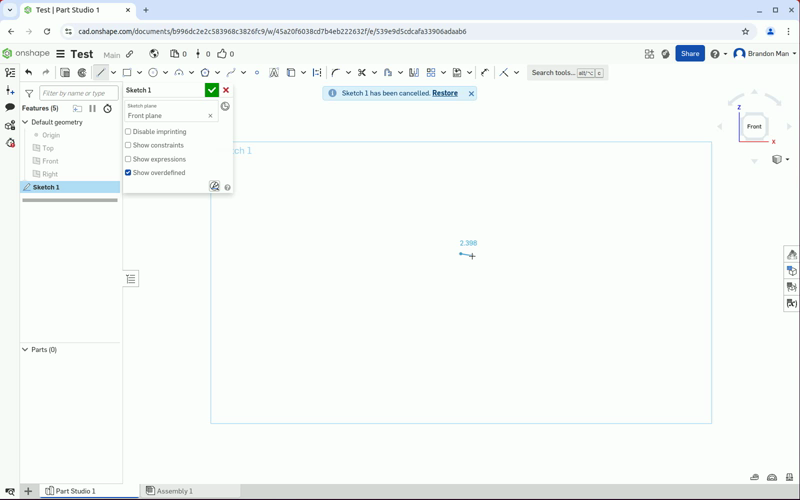
click(472, 255)
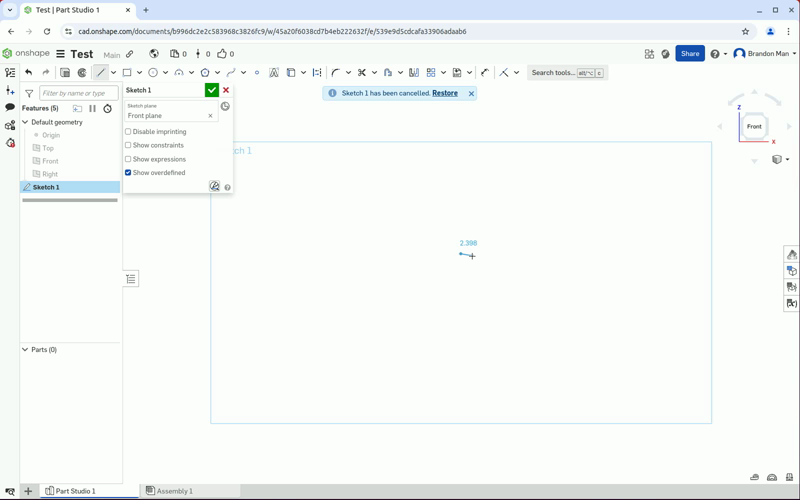
key_up(shift)
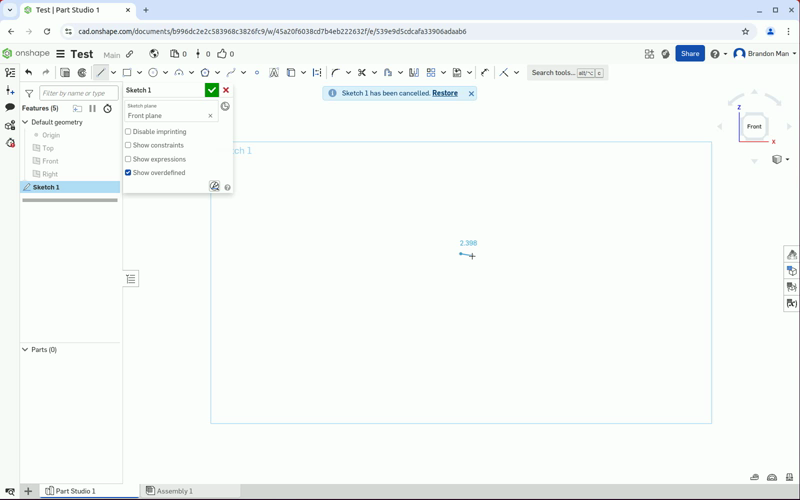
key(esc)
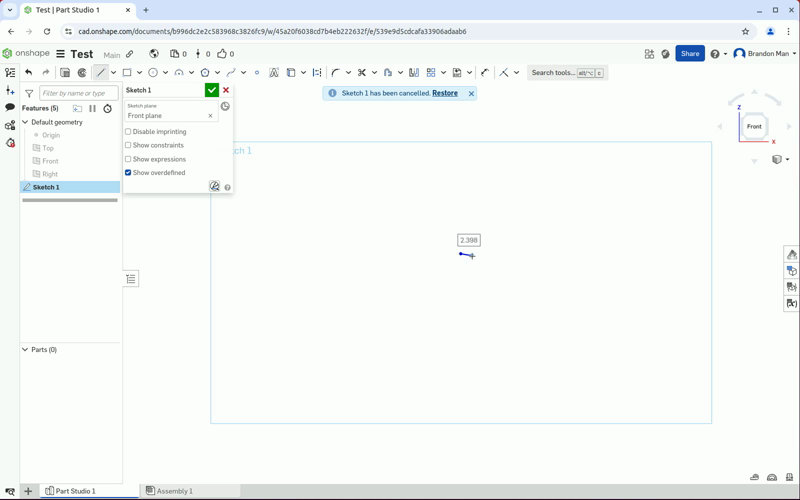
key(a)
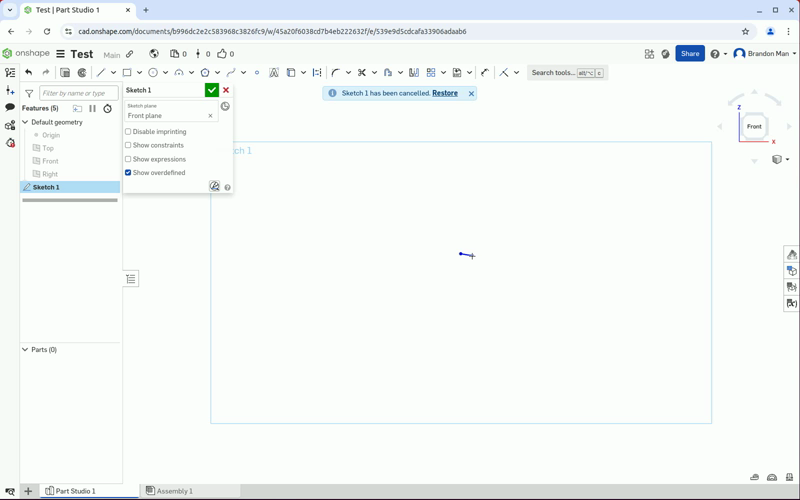
mouse_move(472, 255)
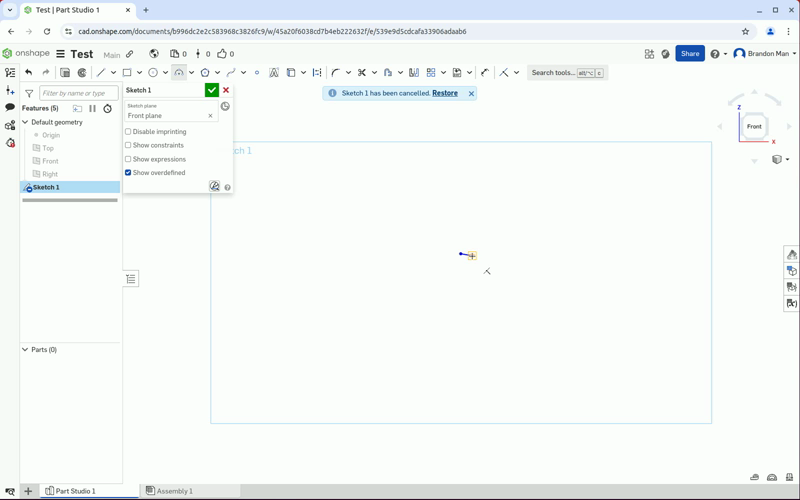
click(472, 255)
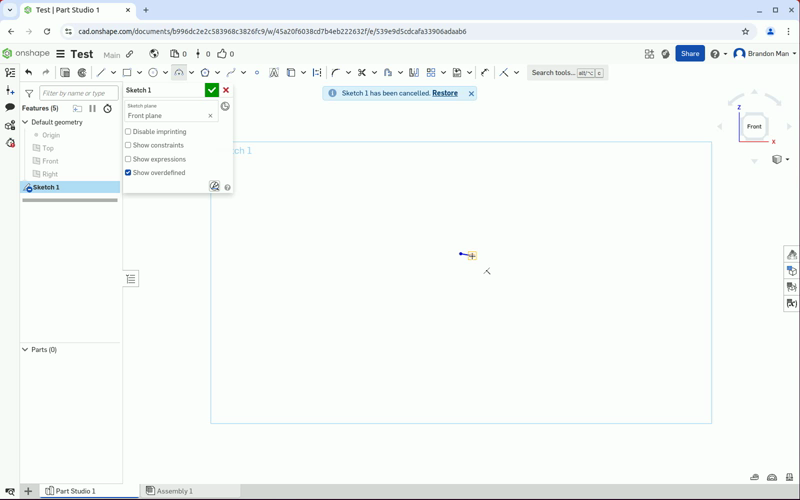
mouse_move(460, 253)
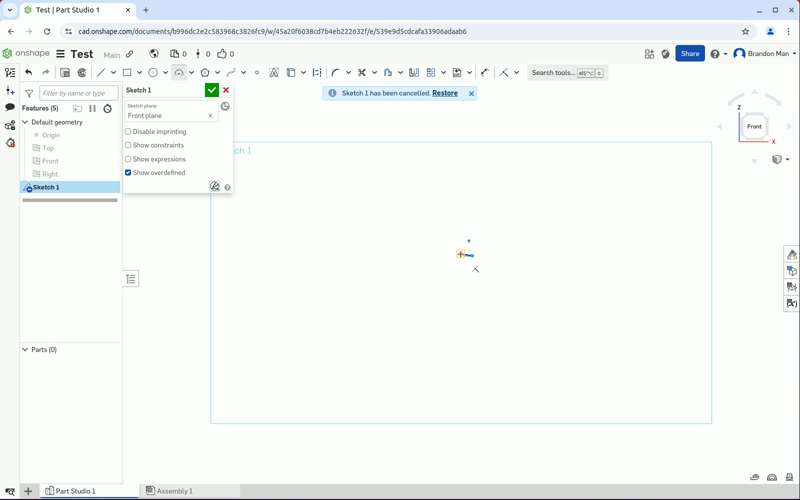
click(460, 253)
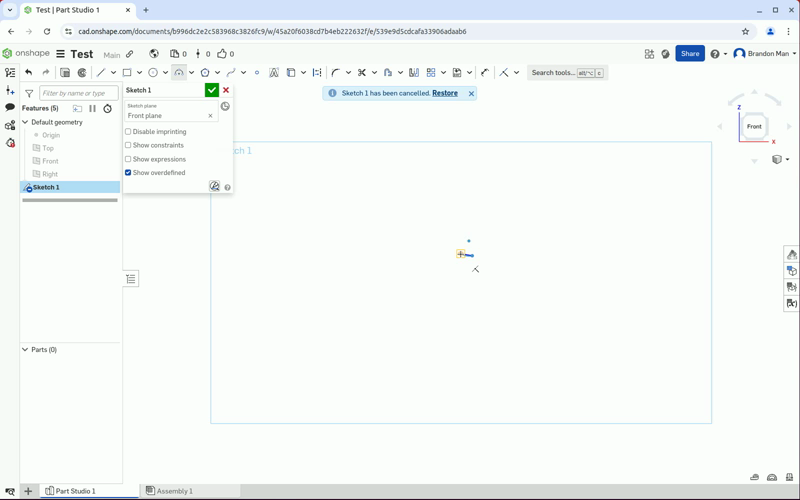
key_down(shift)
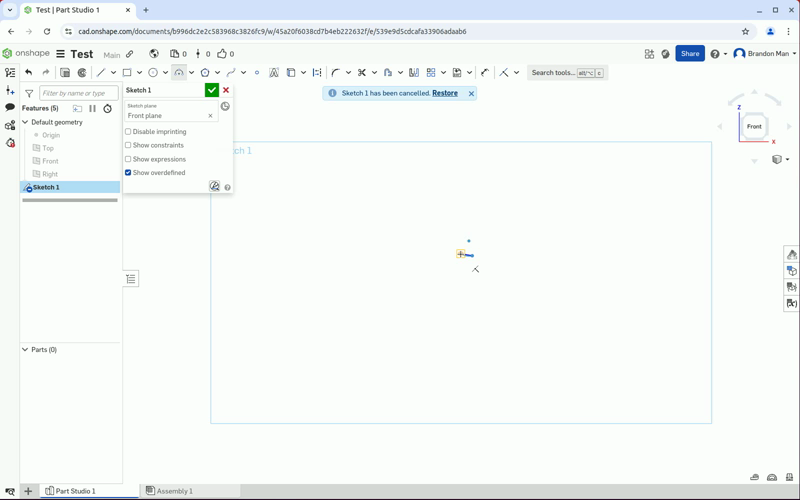
mouse_move(466, 253)
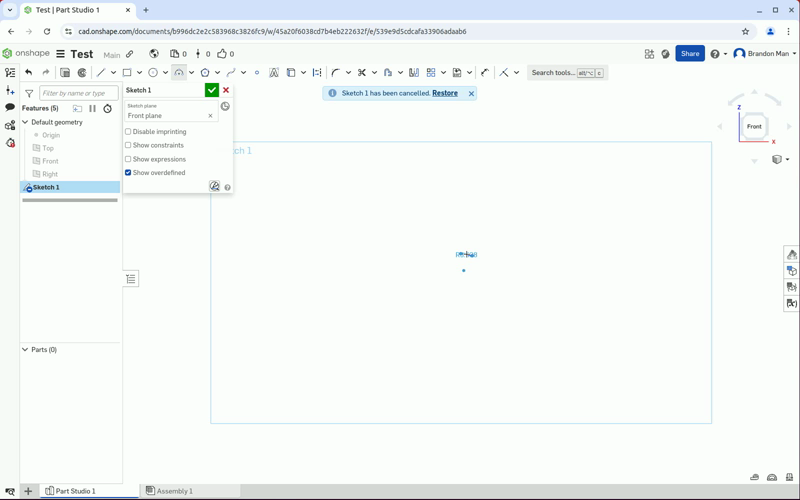
click(466, 253)
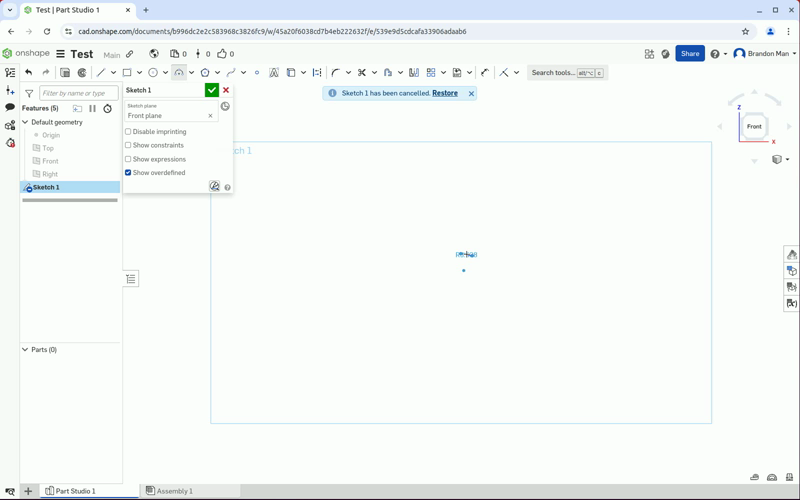
key_up(shift)
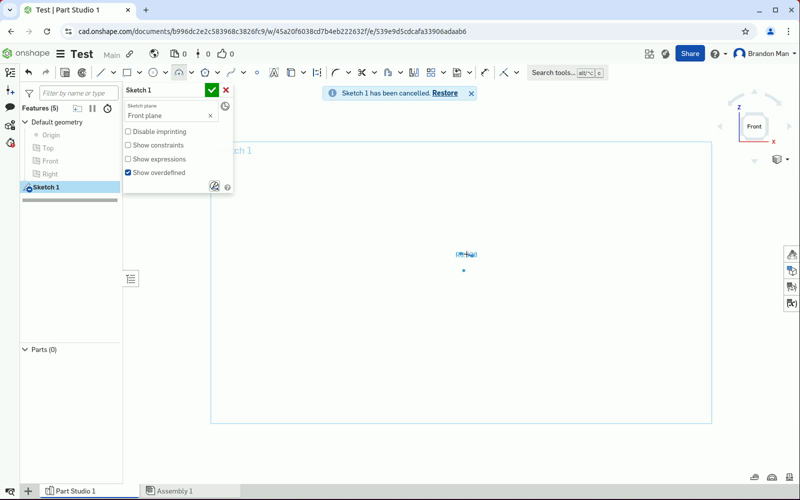
key(esc)
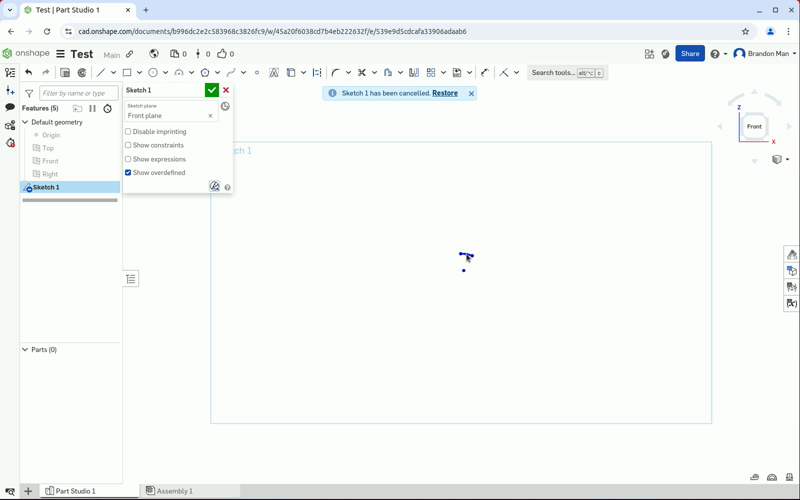
mouse_move(465, 254)
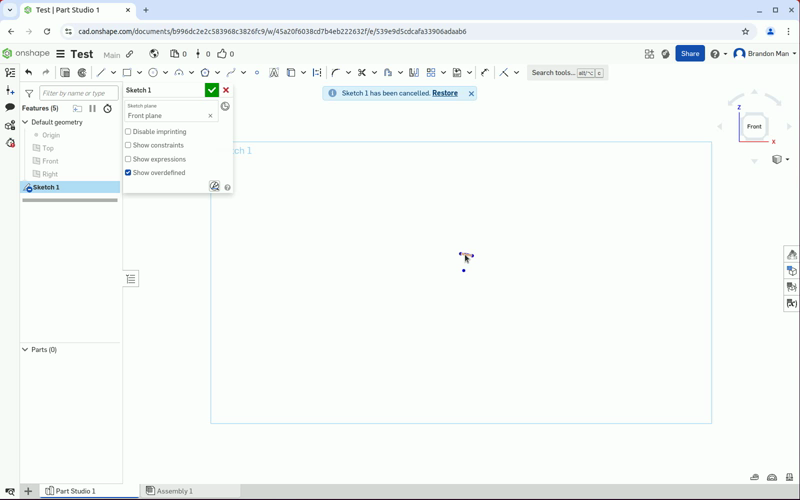
scroll(6)
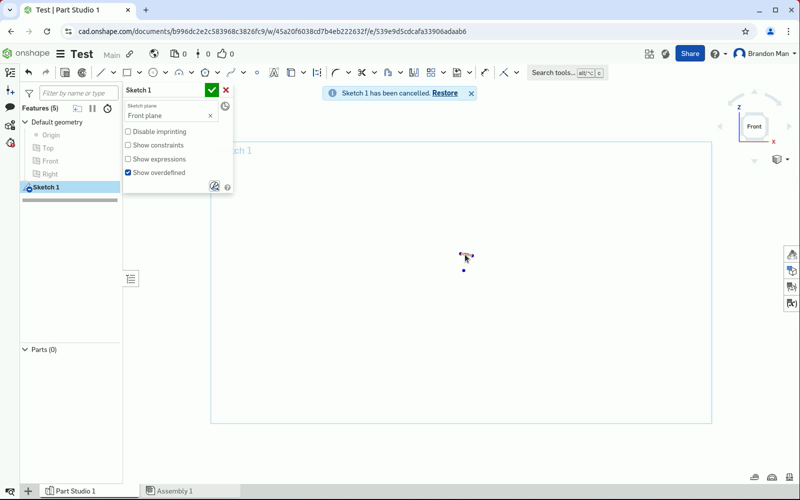
scroll(6)
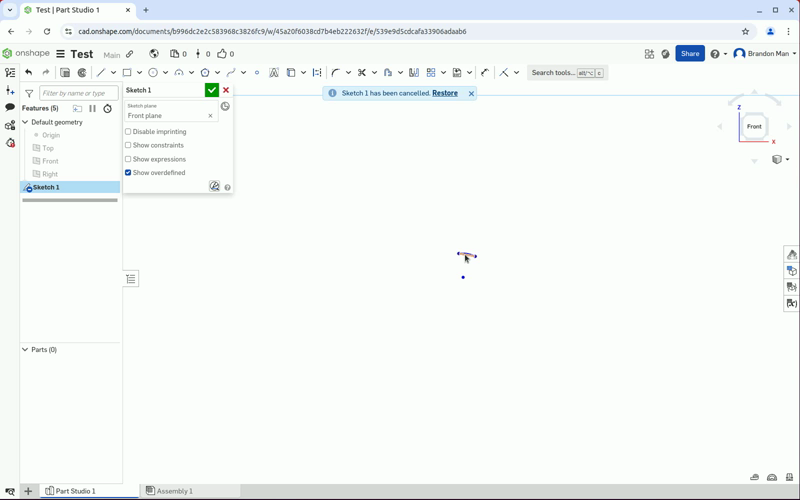
scroll(6)
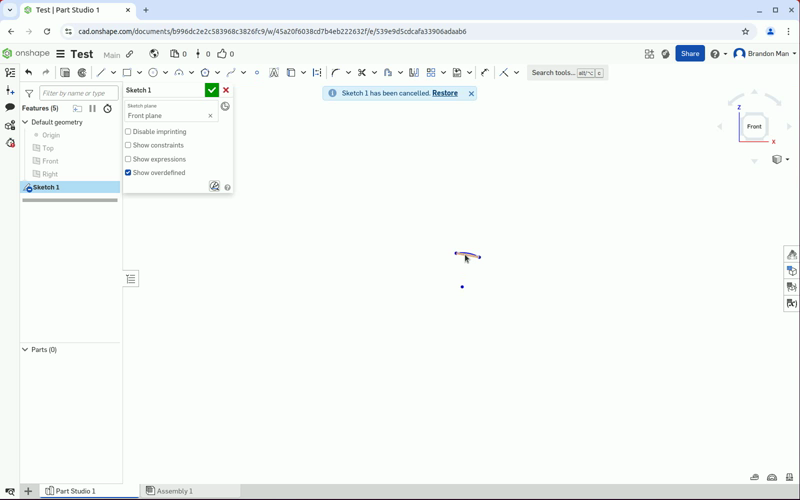
scroll(6)
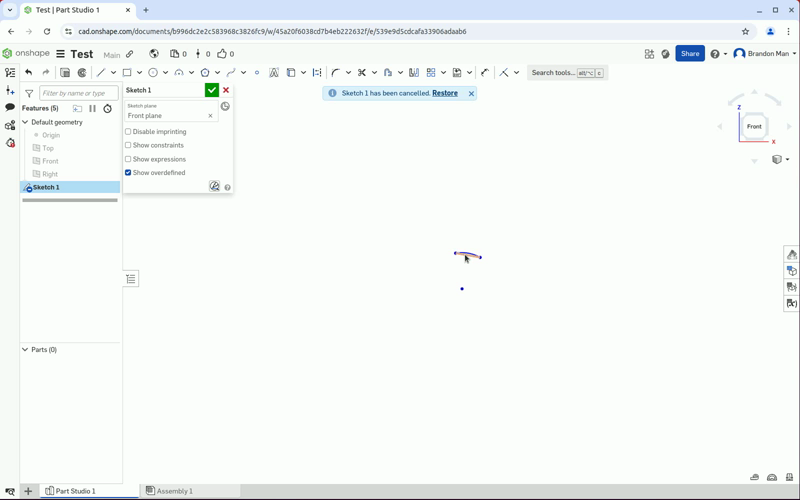
scroll(6)
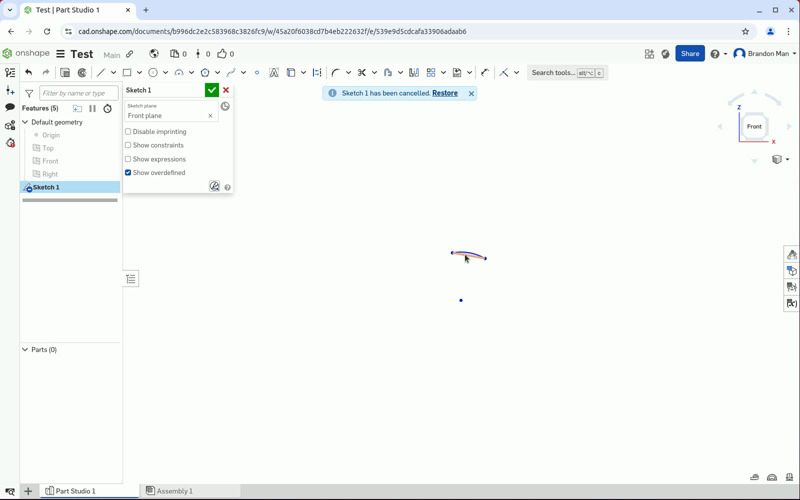
scroll(6)
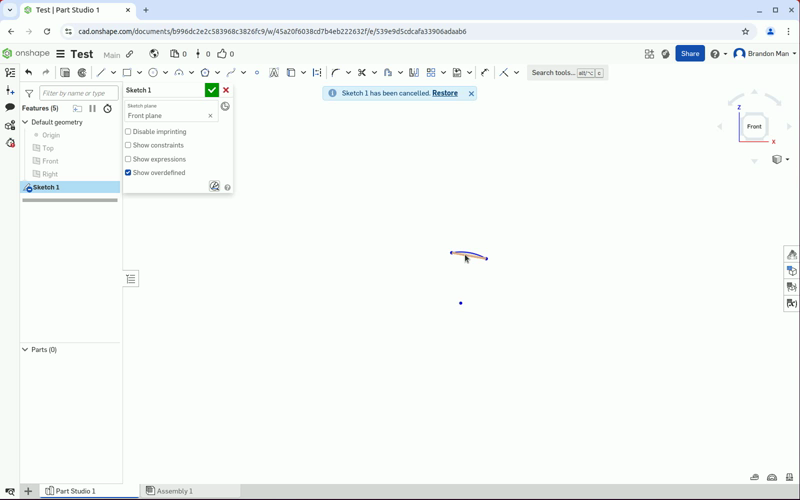
scroll(6)
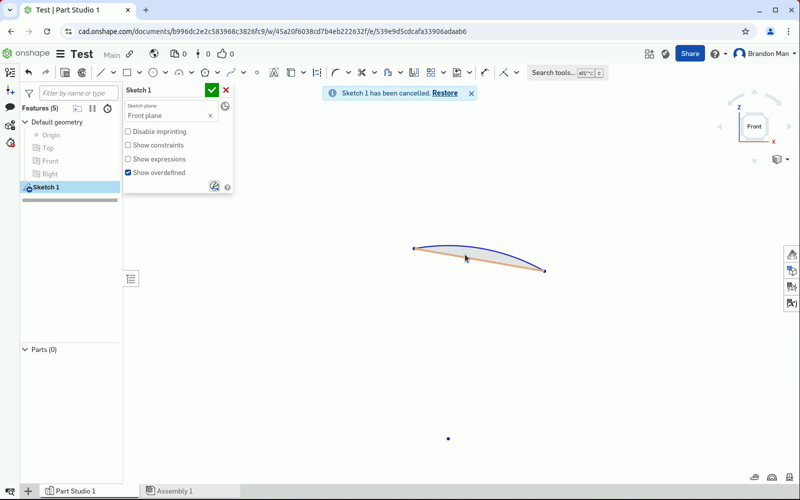
click(465, 254)
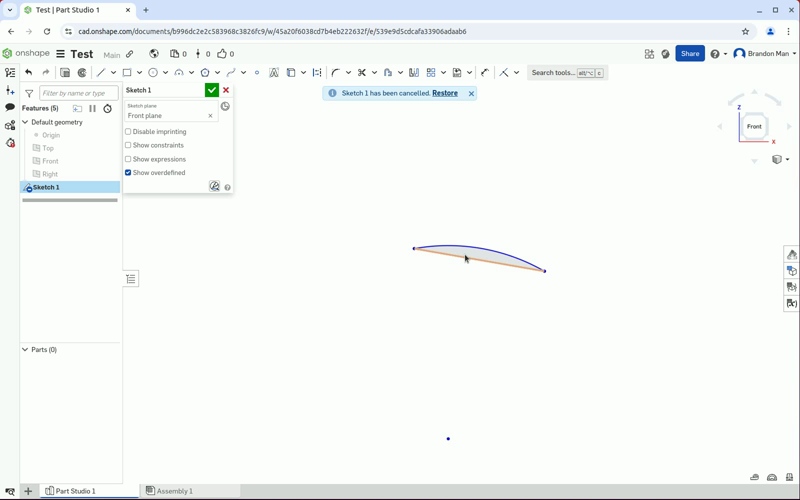
scroll(-6)
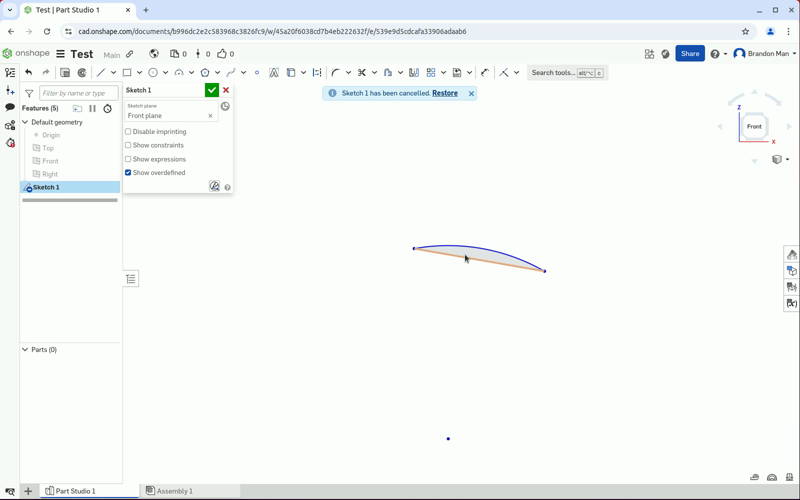
scroll(-6)
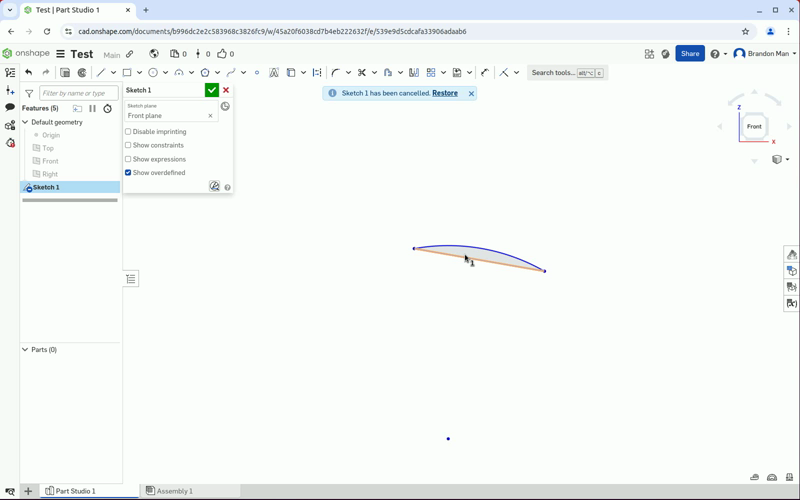
scroll(-6)
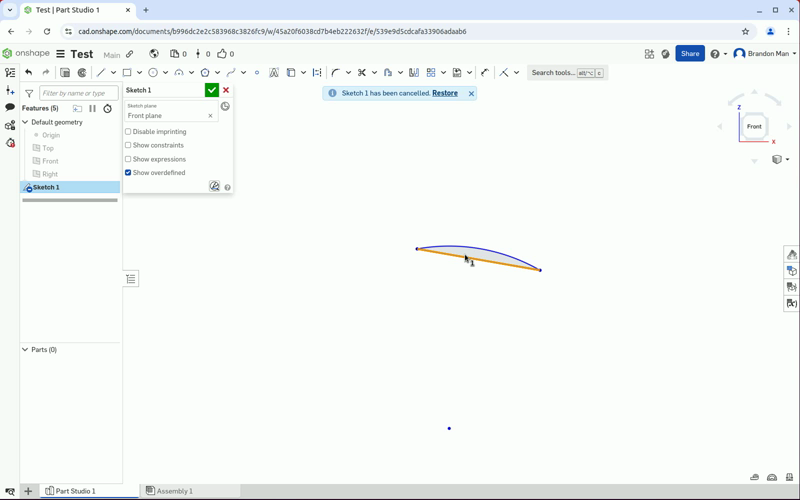
scroll(-6)
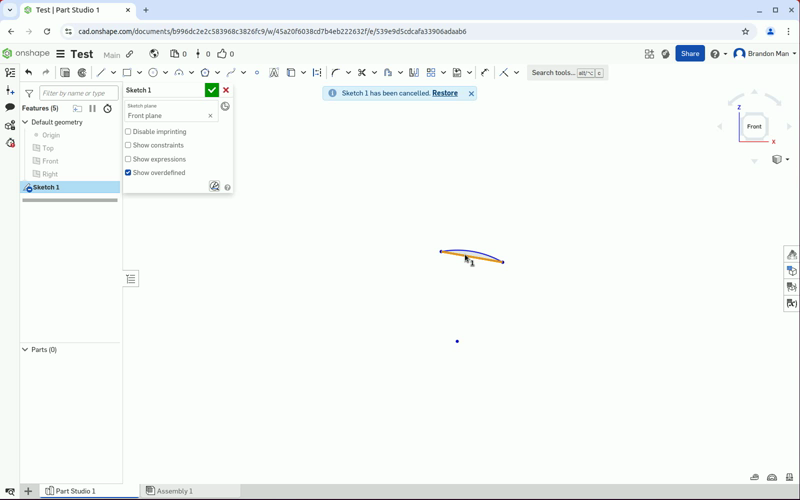
scroll(-6)
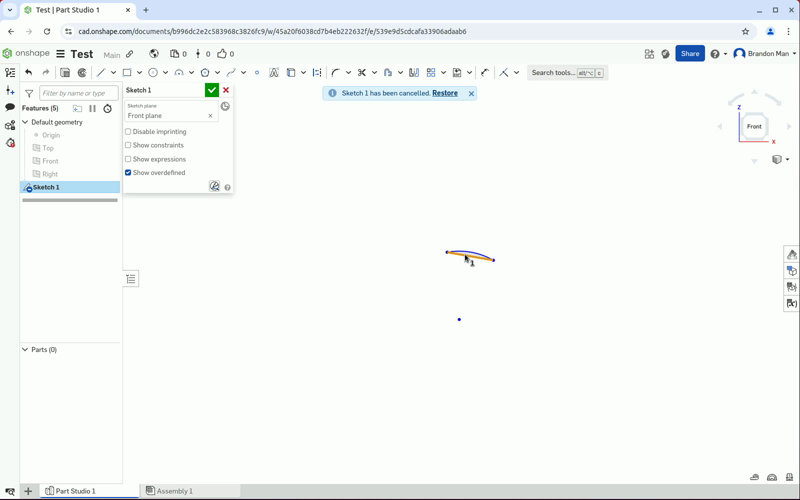
scroll(-6)
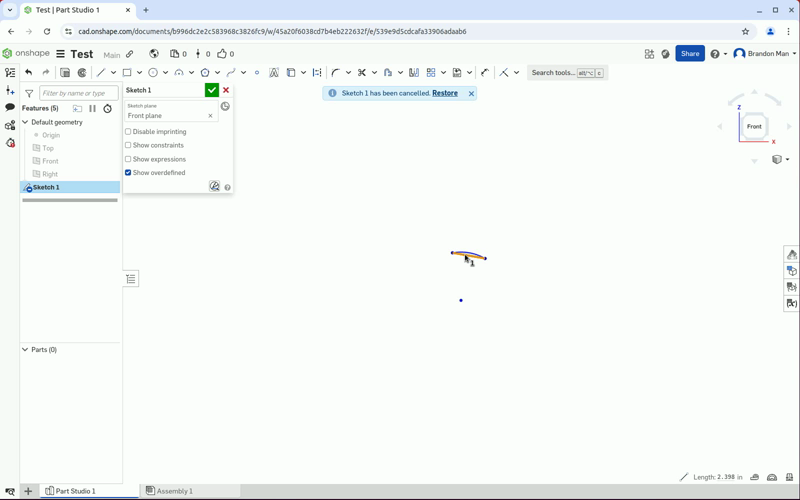
scroll(-6)
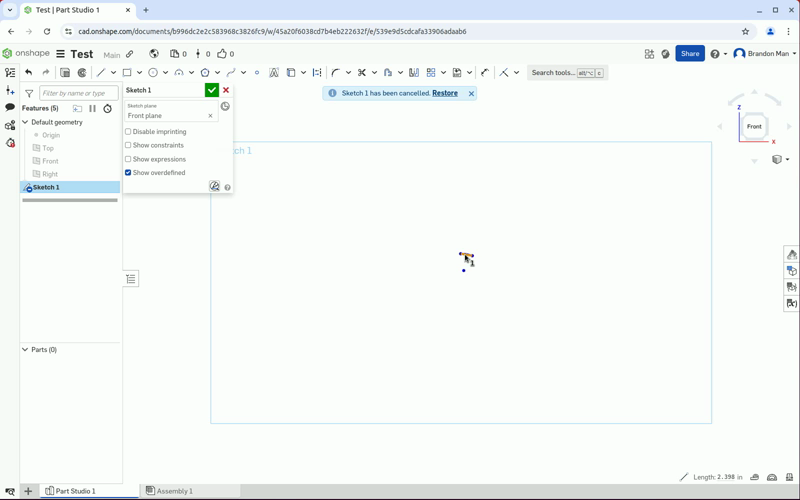
mouse_move(73, 352)
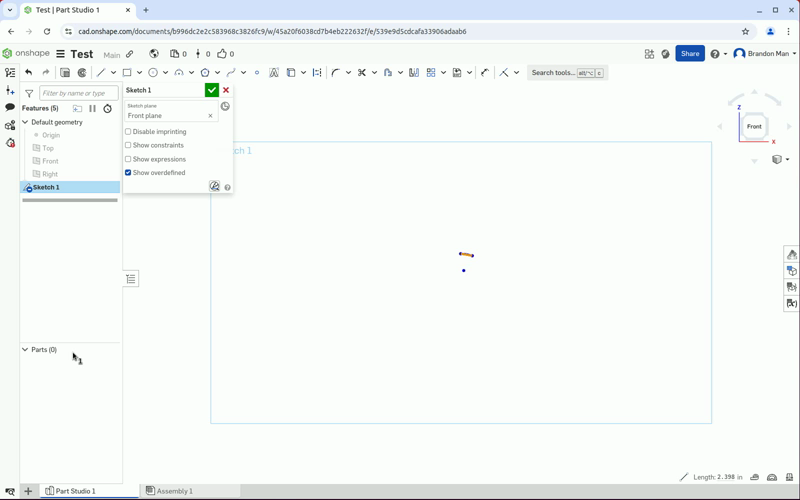
key(shift+y)
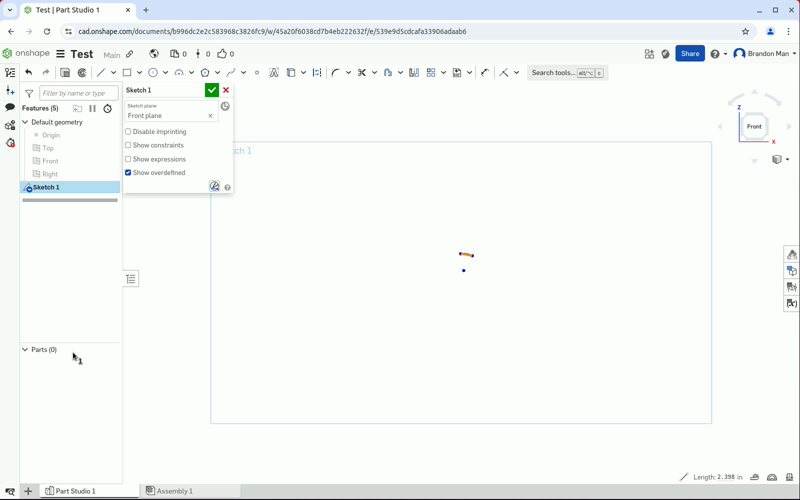
key(shift+e)
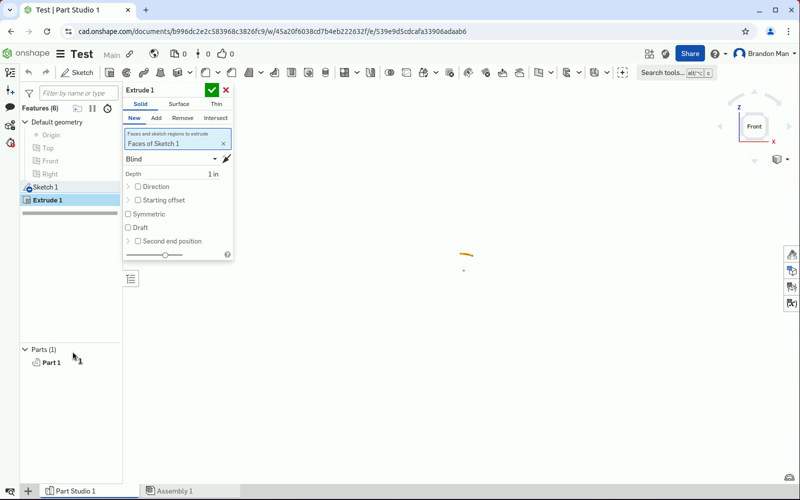
mouse_move(143, 106)
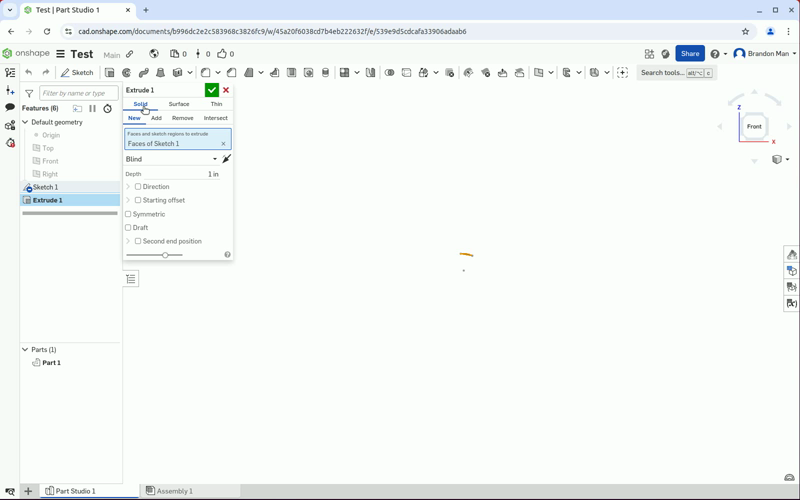
click(143, 106)
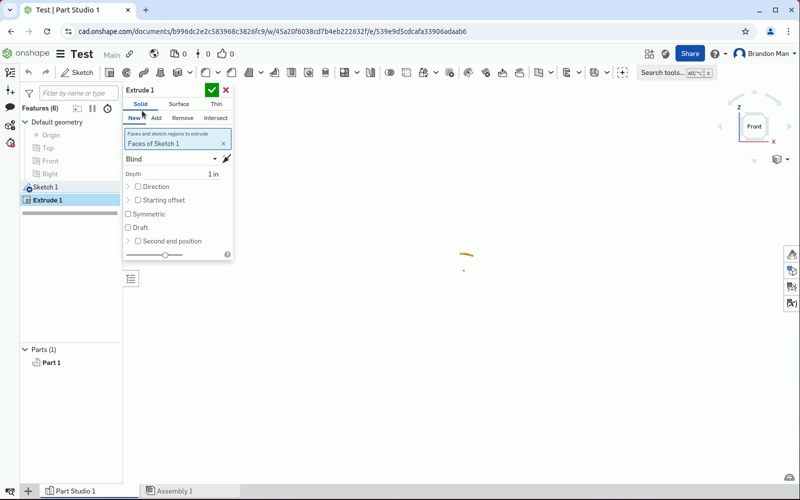
mouse_move(137, 120)
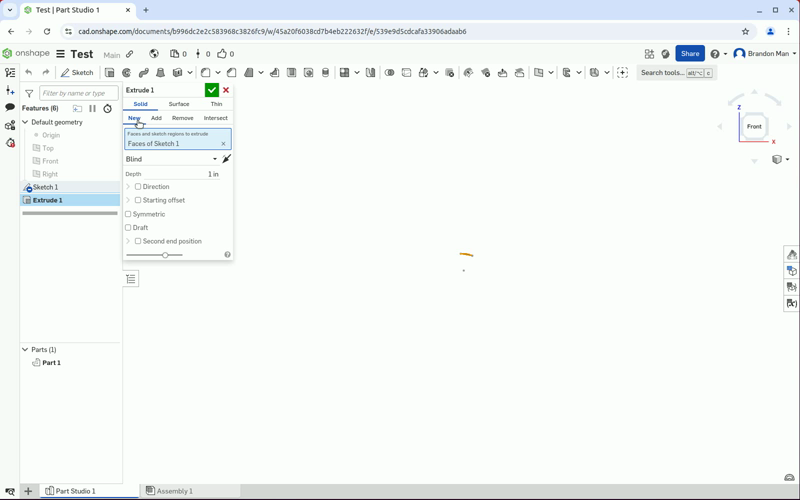
click(137, 120)
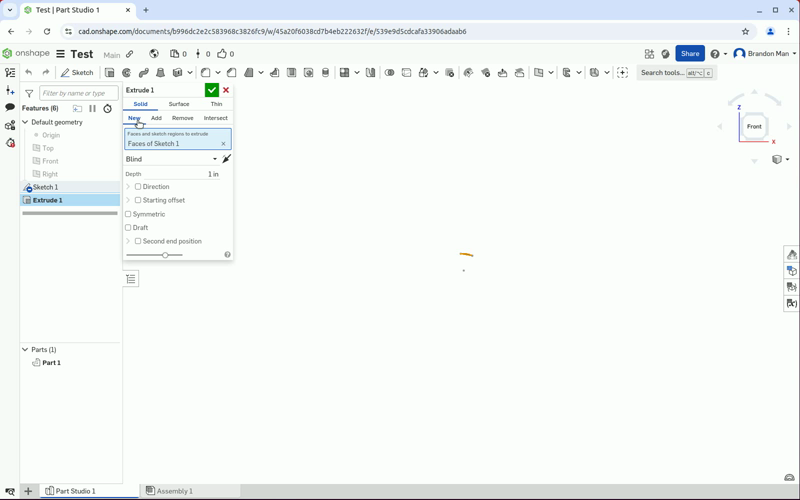
key(tab, 4)
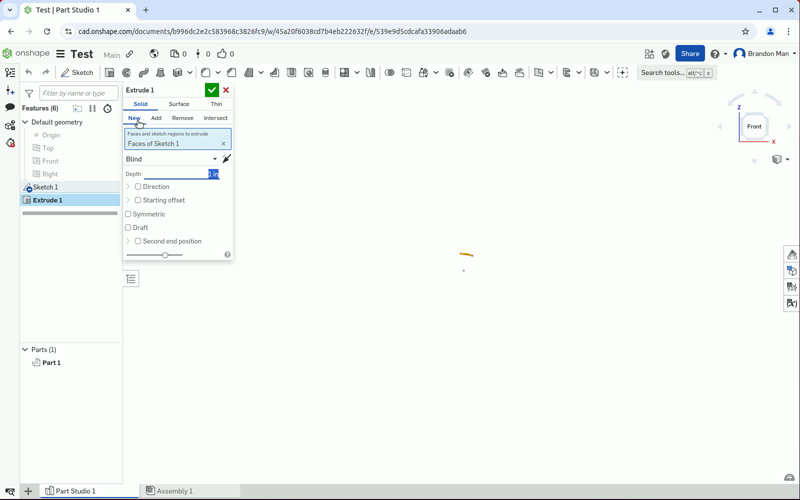
text(5.296)
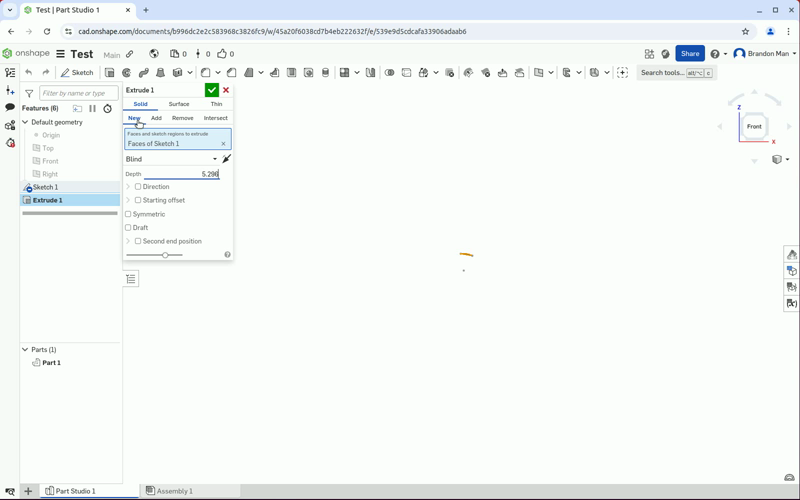
key(enter)
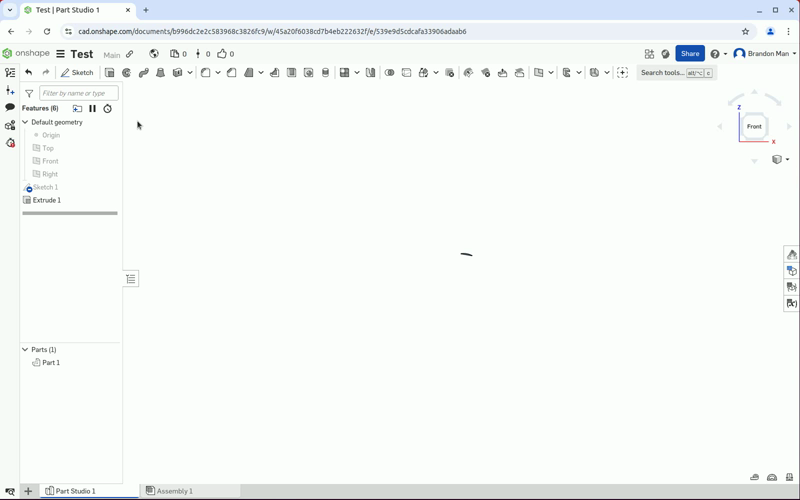
key(shift+h)
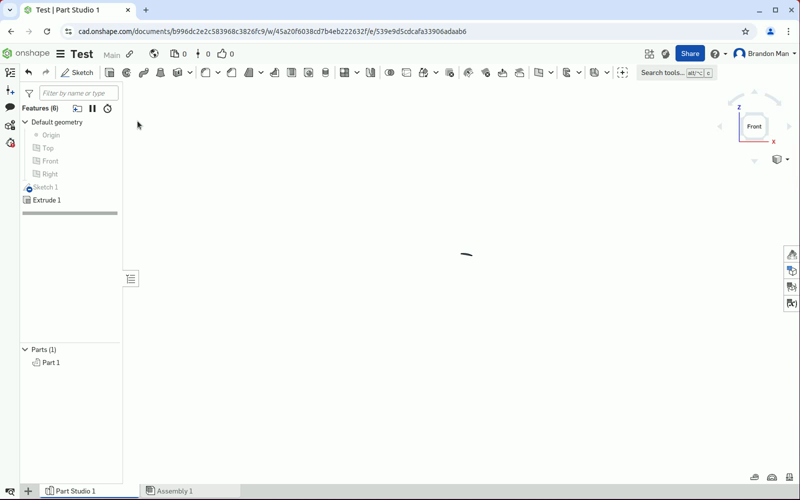
key(shift+h)
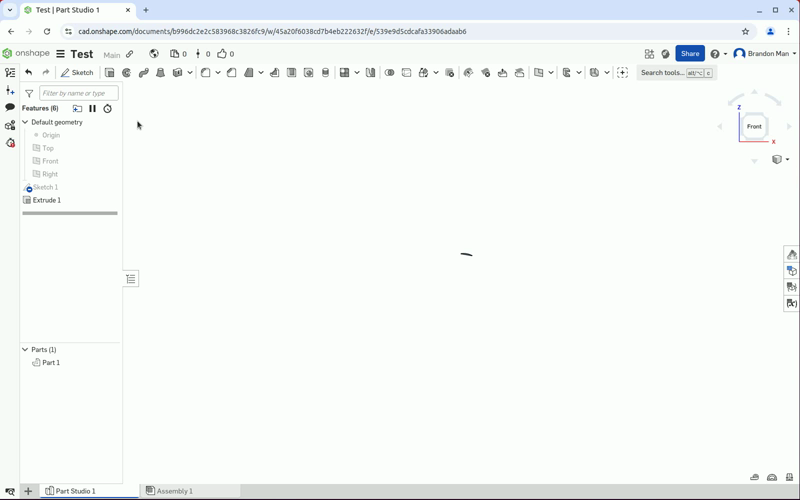
mouse_move(73, 189)
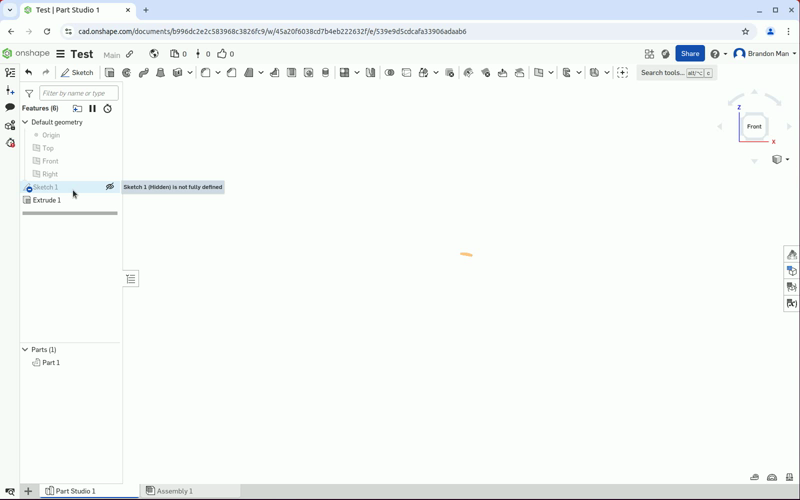
click(73, 189)
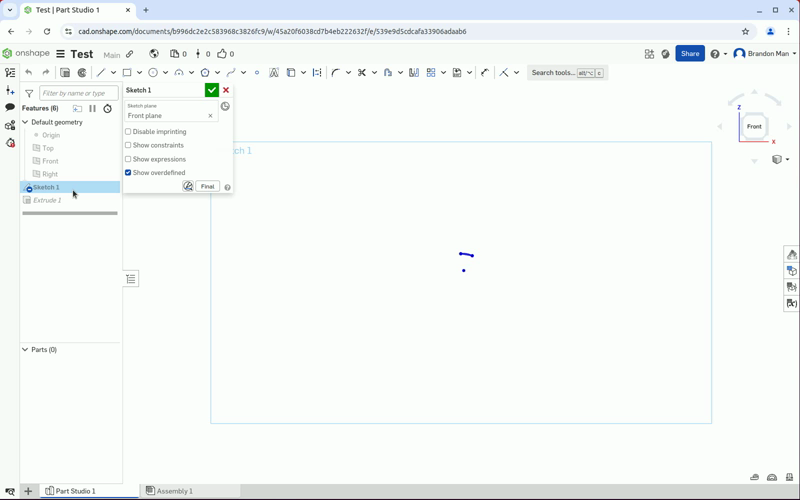
mouse_move(229, 92)
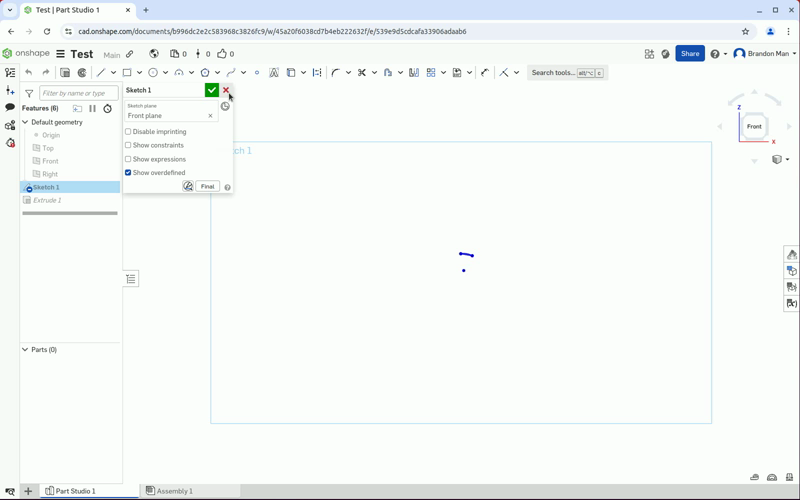
click(229, 92)
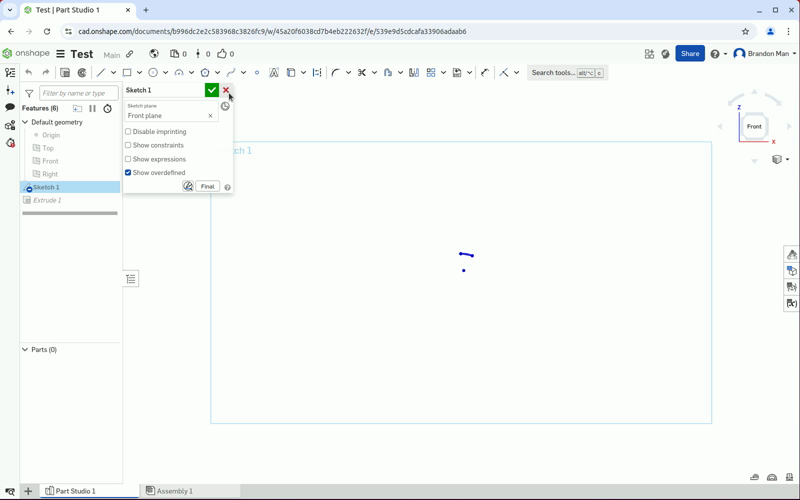
key(shift+s)
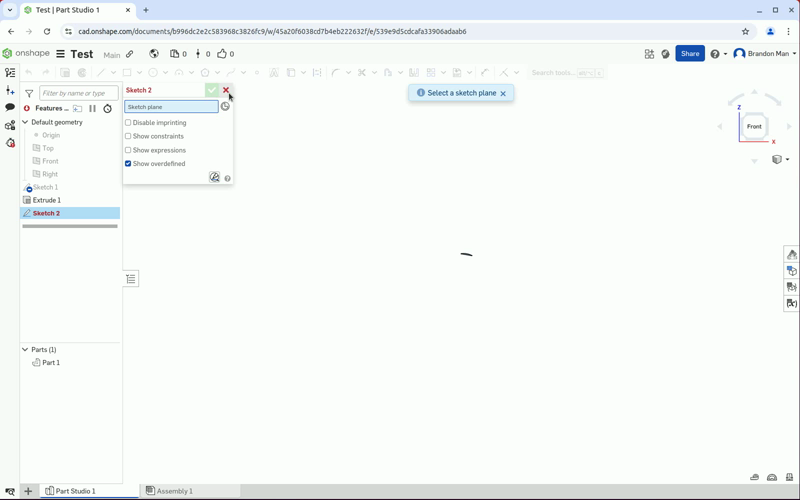
mouse_move(73, 163)
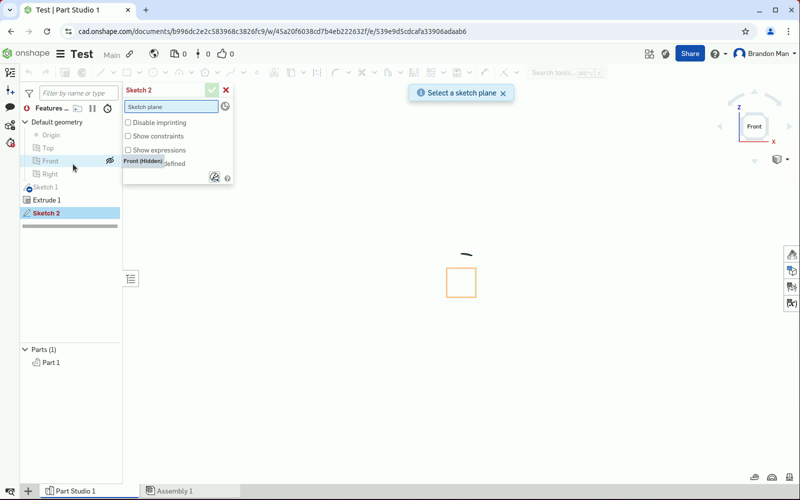
click(73, 163)
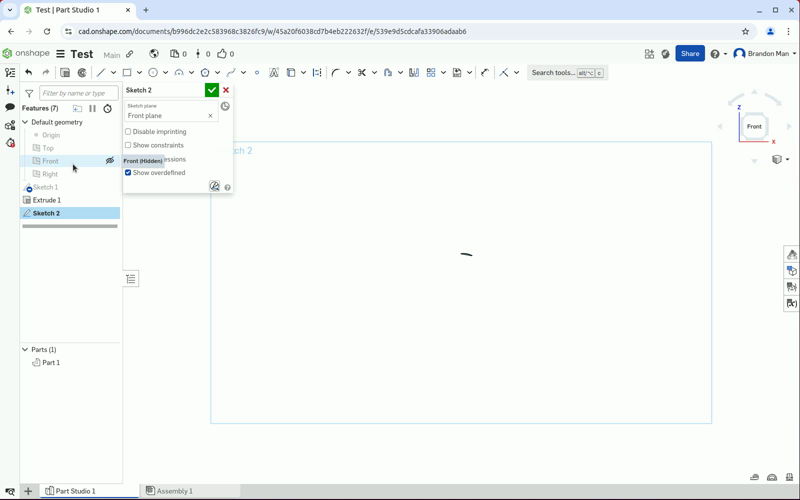
mouse_move(73, 352)
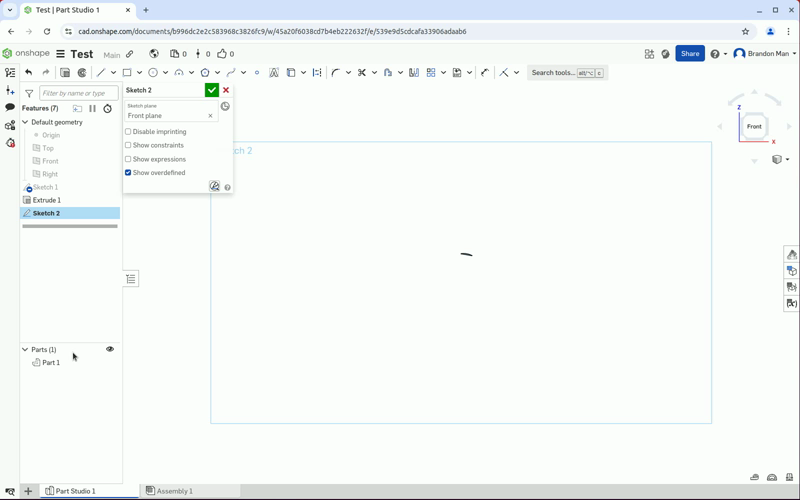
key(y)
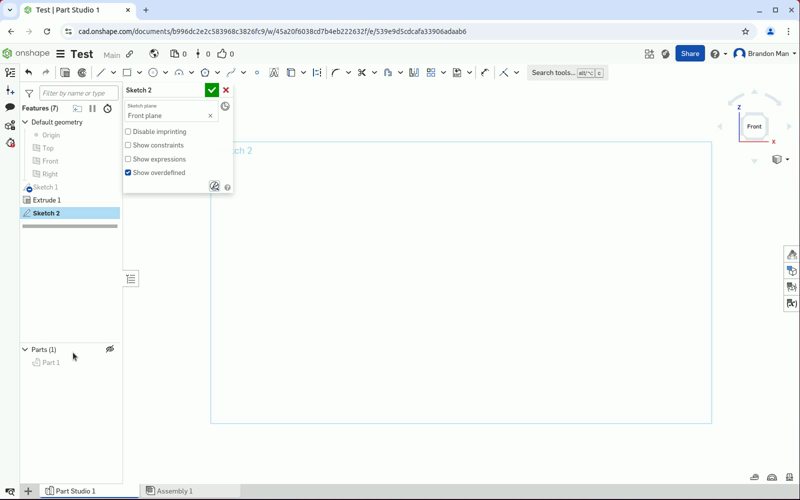
key(a)
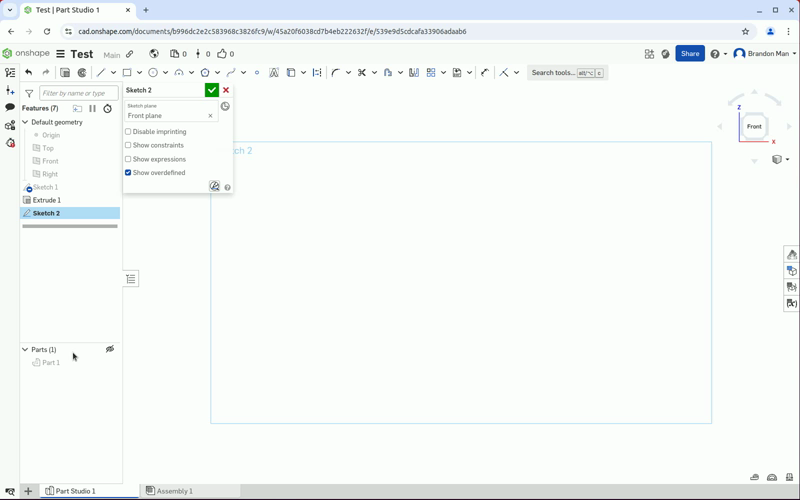
key_down(shift)
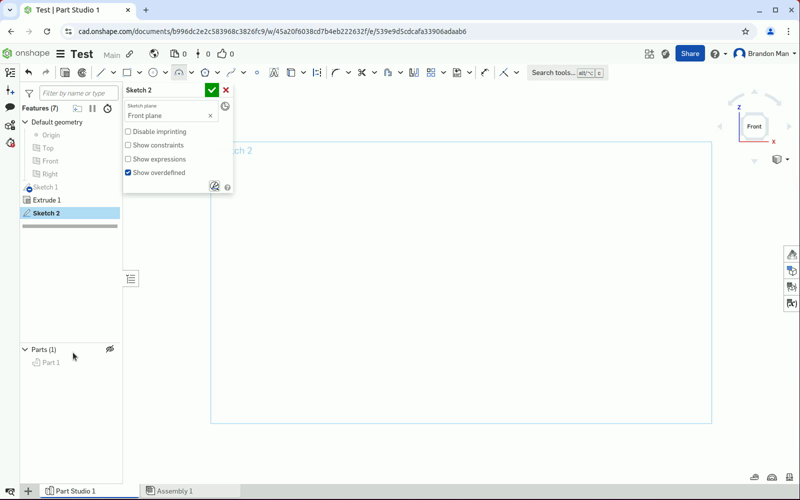
mouse_move(460, 312)
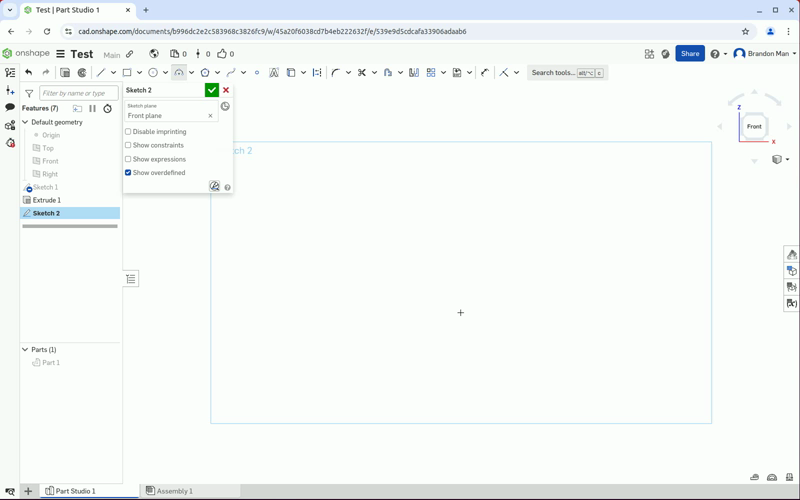
click(460, 312)
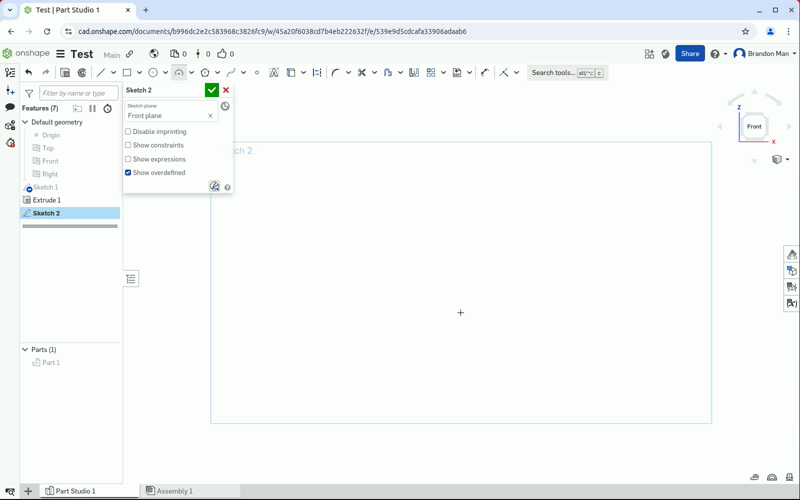
key_up(shift)
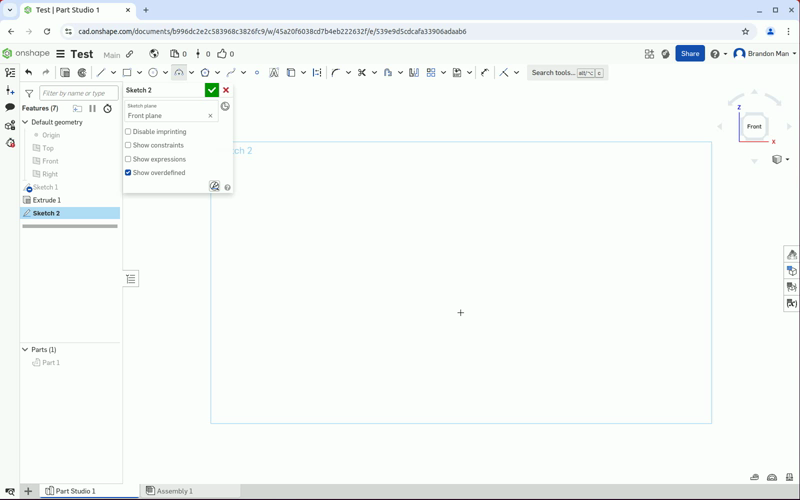
key_down(shift)
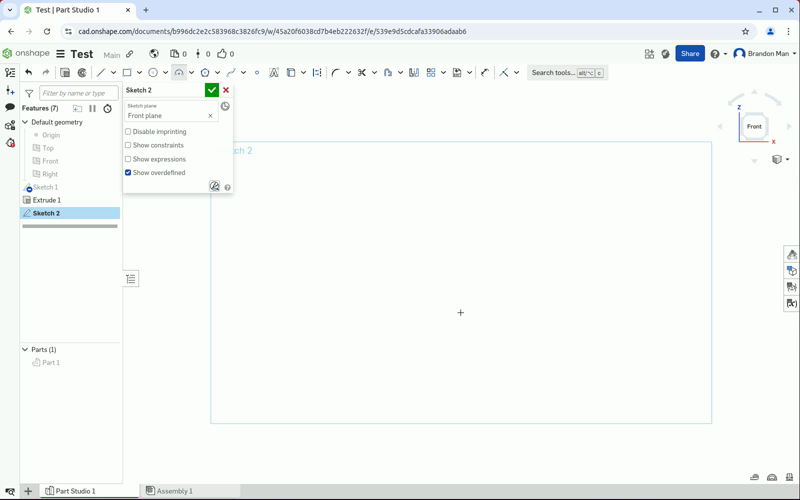
mouse_move(472, 310)
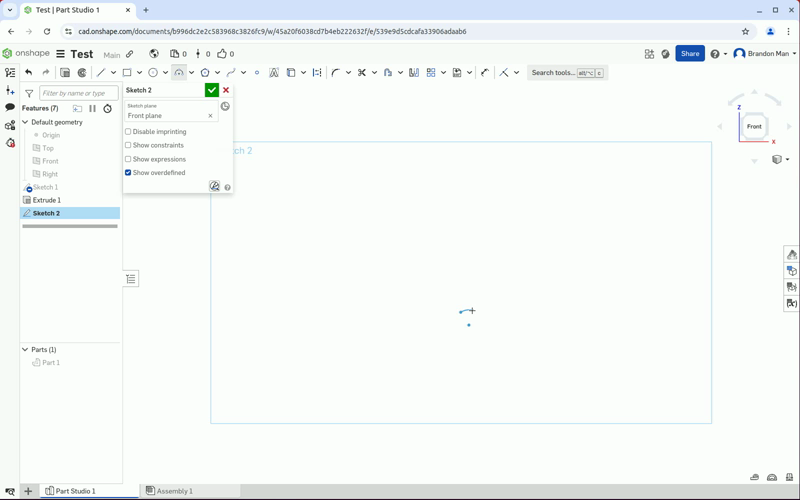
click(472, 310)
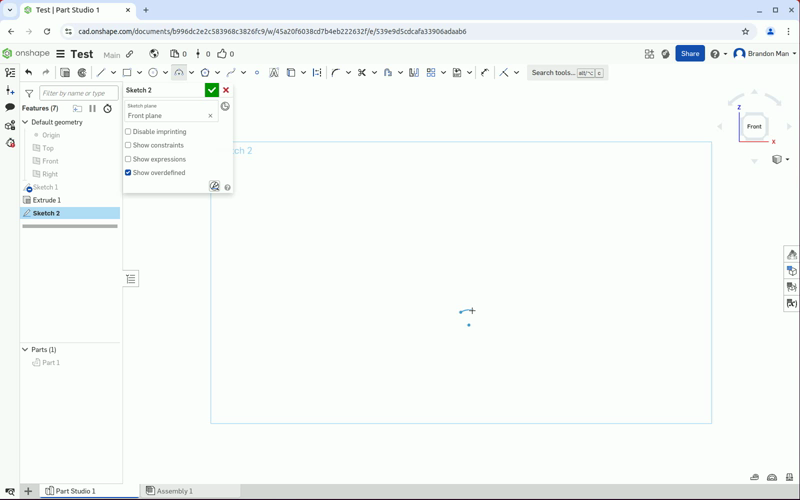
mouse_move(466, 312)
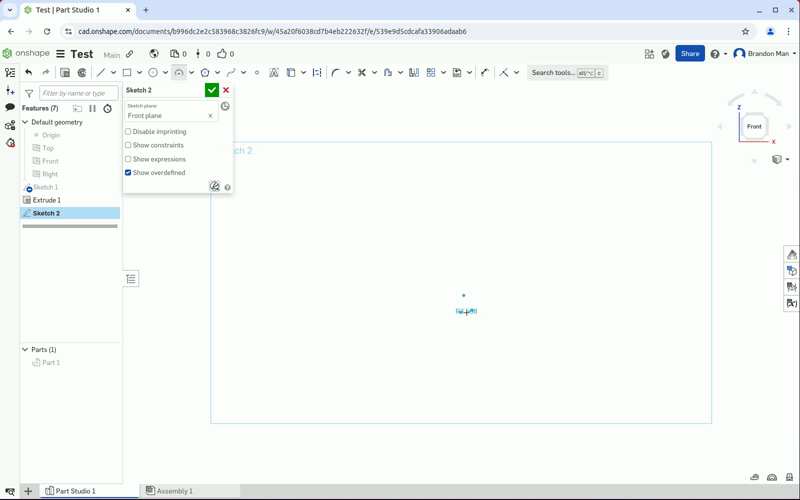
click(466, 312)
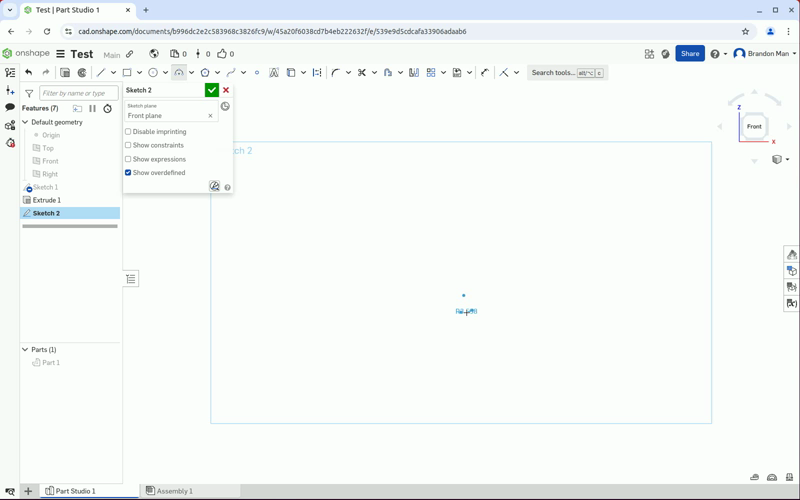
key_up(shift)
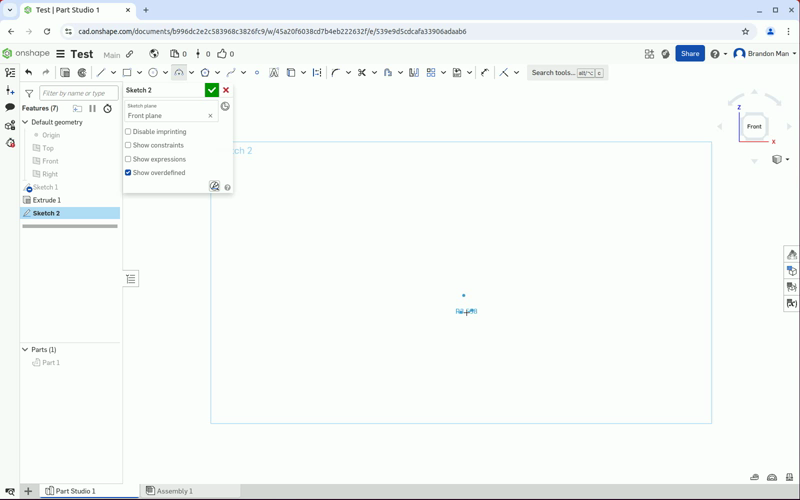
key(esc)
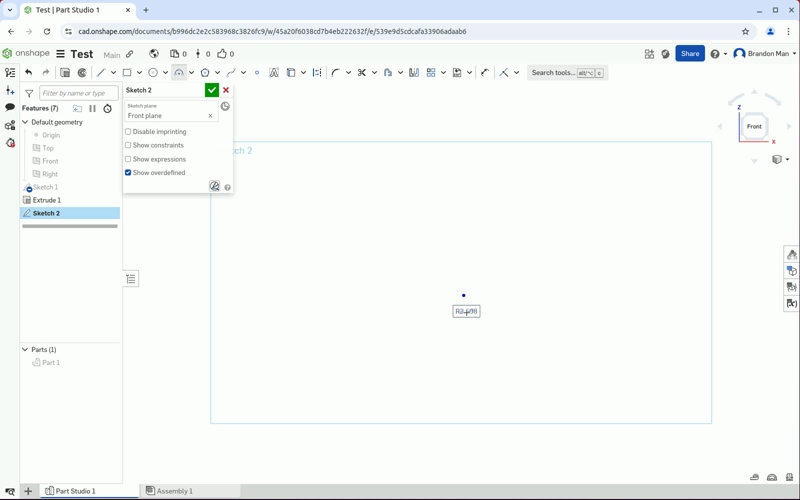
key(l)
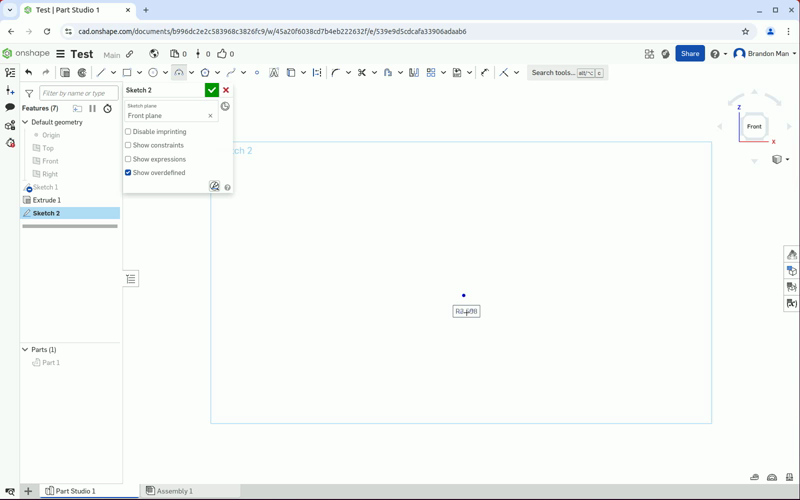
mouse_move(472, 310)
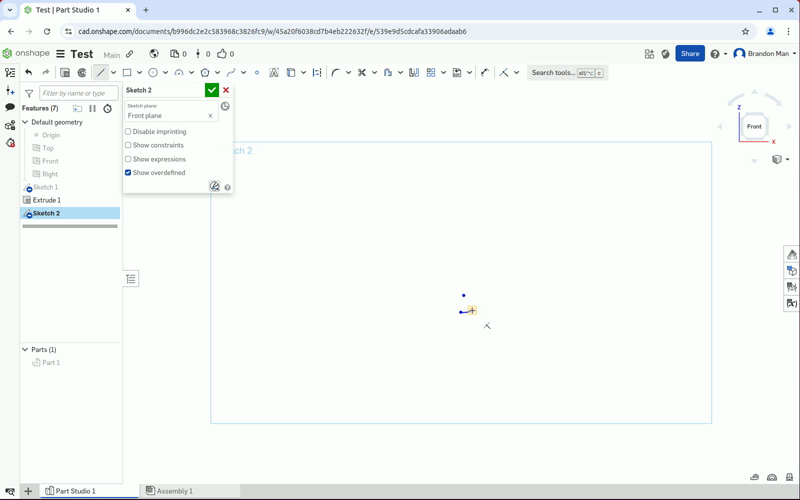
click(472, 310)
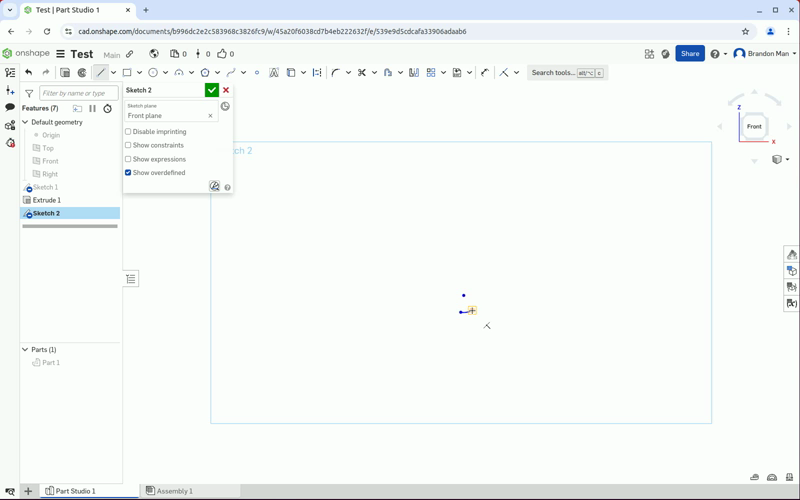
mouse_move(502, 310)
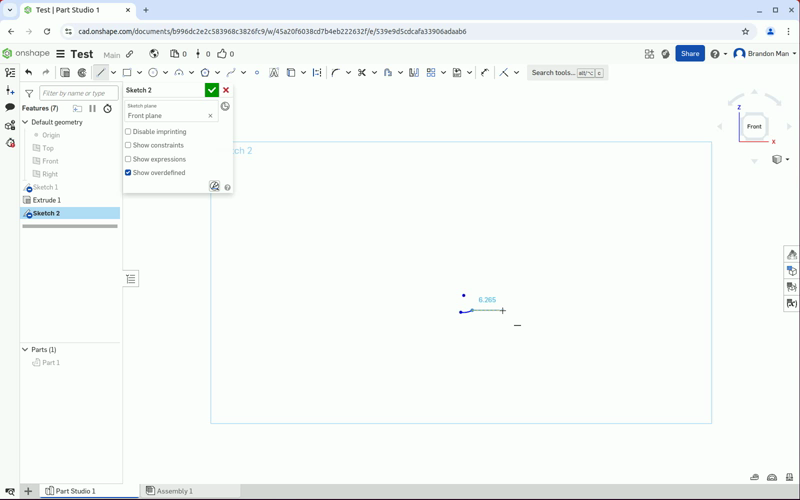
key_down(shift)
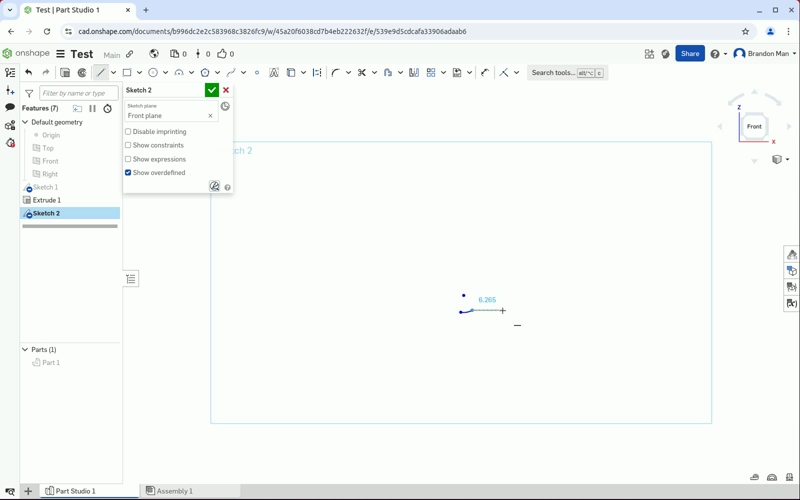
mouse_move(460, 312)
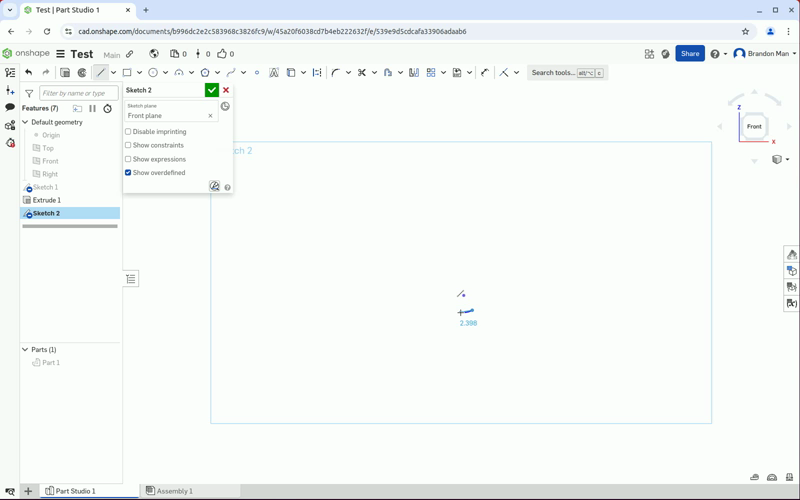
key_up(shift)
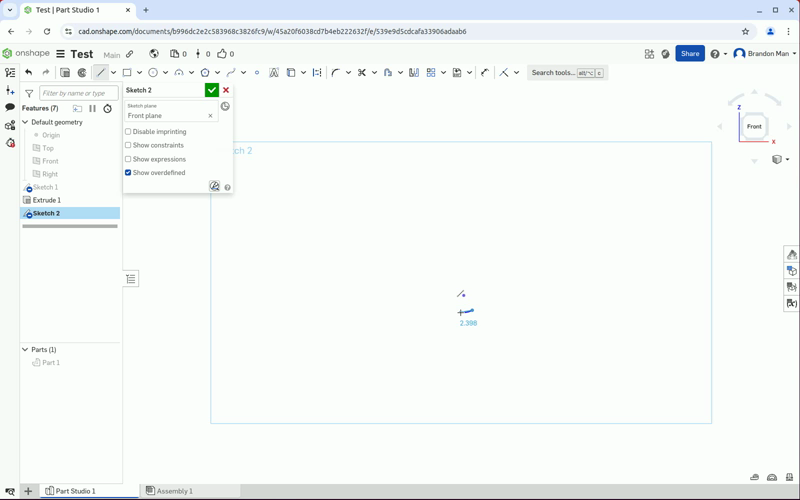
click(460, 312)
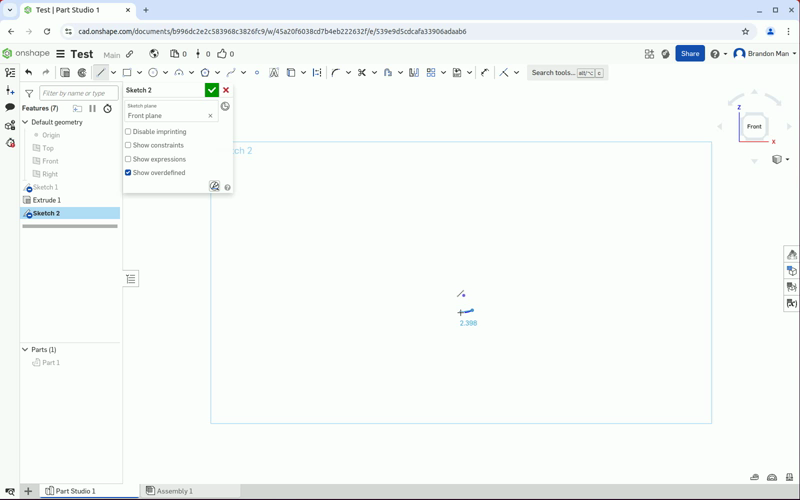
key(esc)
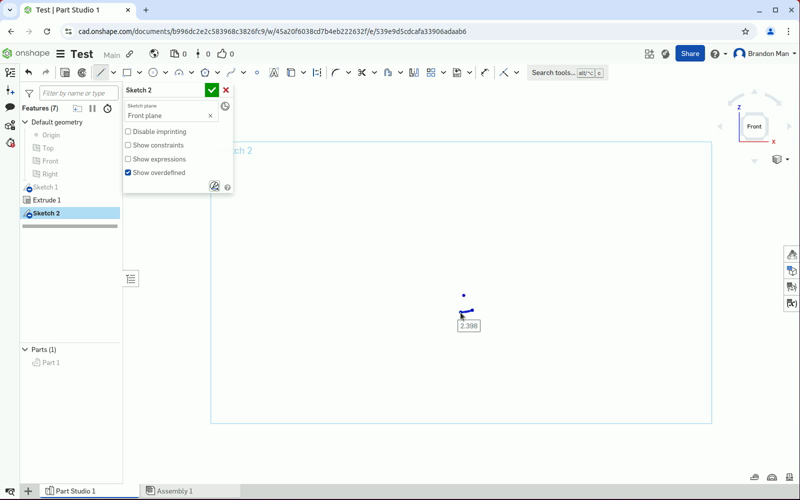
mouse_move(468, 311)
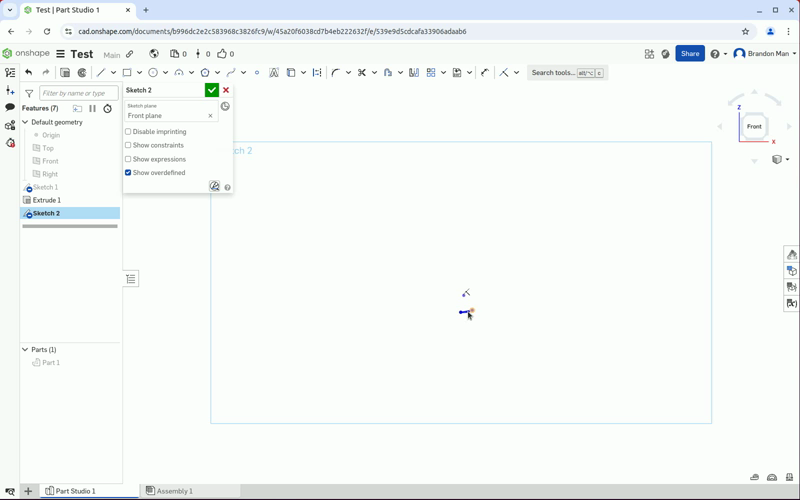
scroll(6)
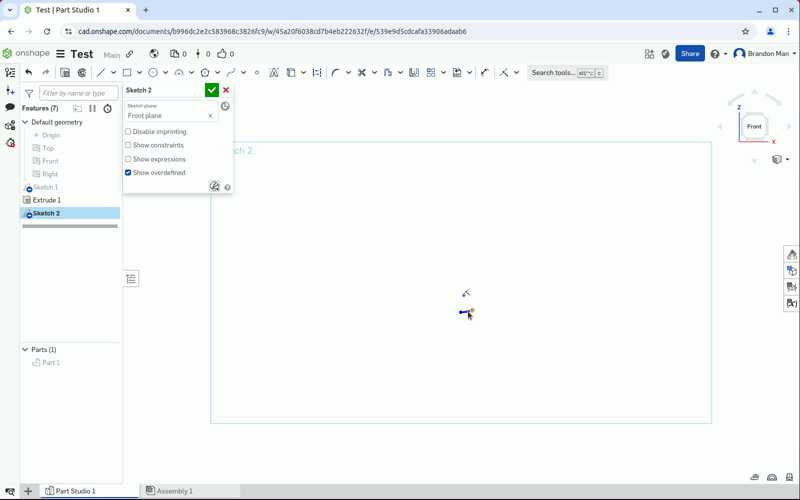
scroll(6)
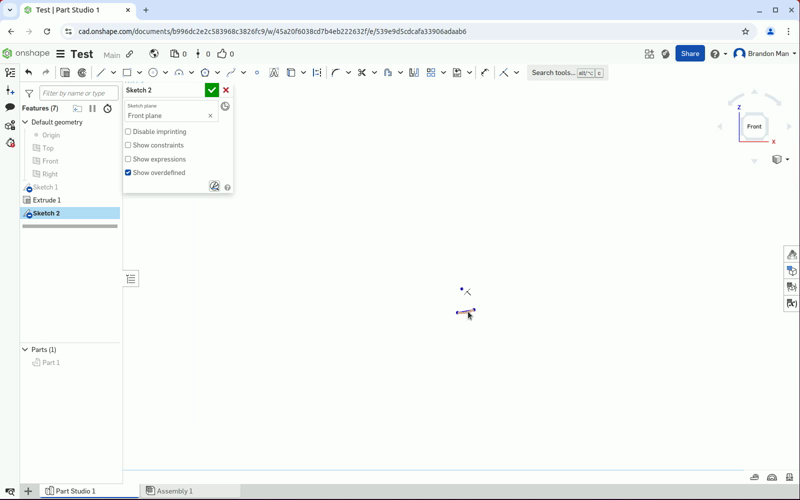
scroll(6)
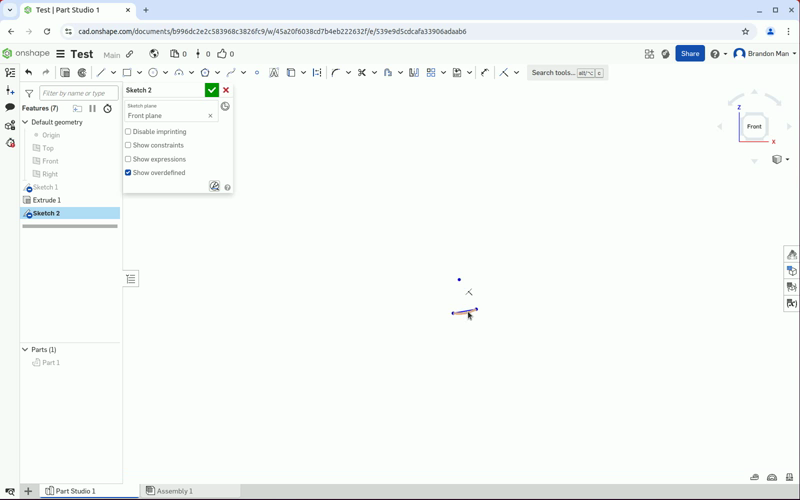
scroll(6)
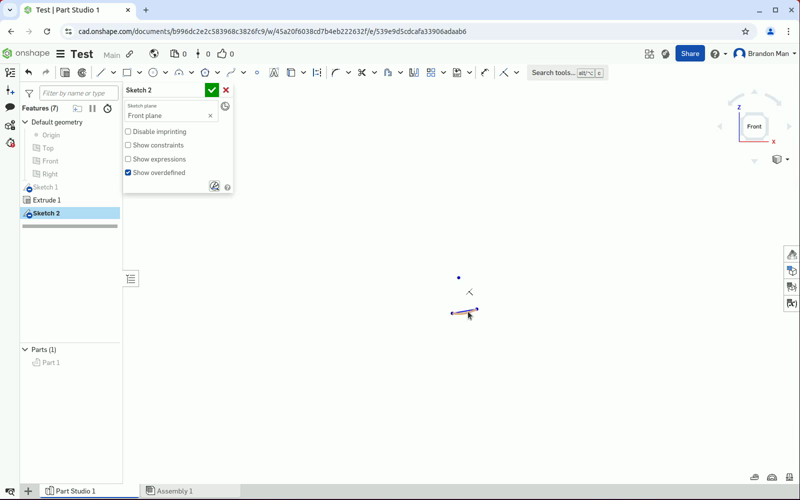
scroll(6)
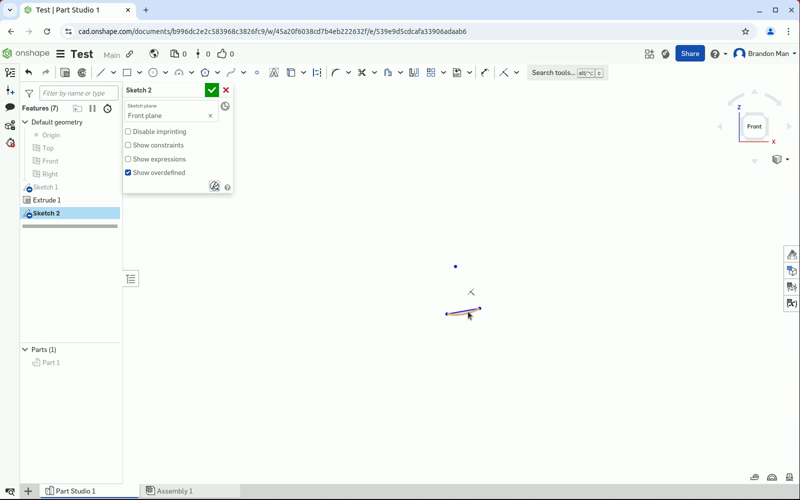
scroll(6)
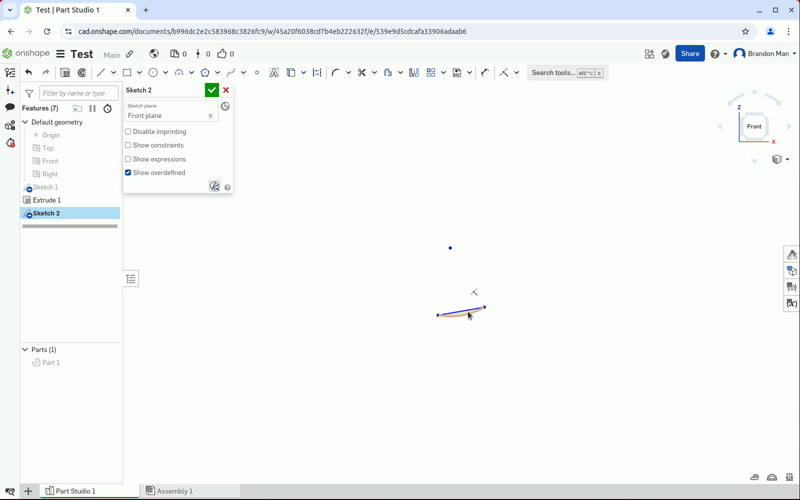
scroll(6)
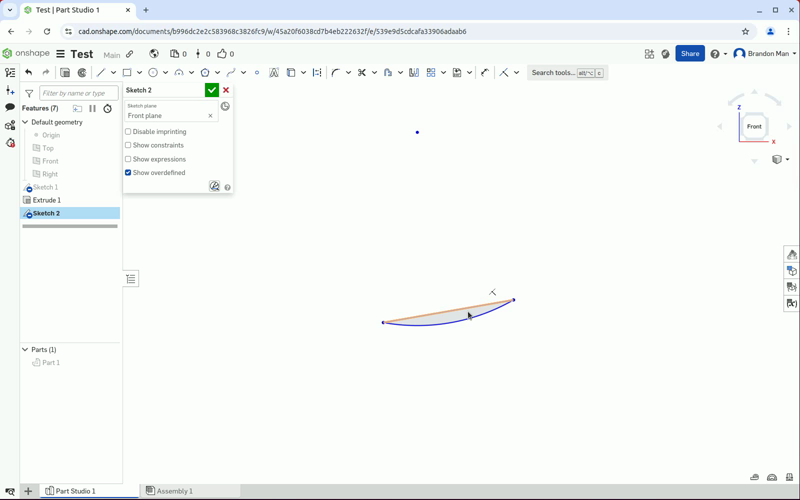
click(468, 311)
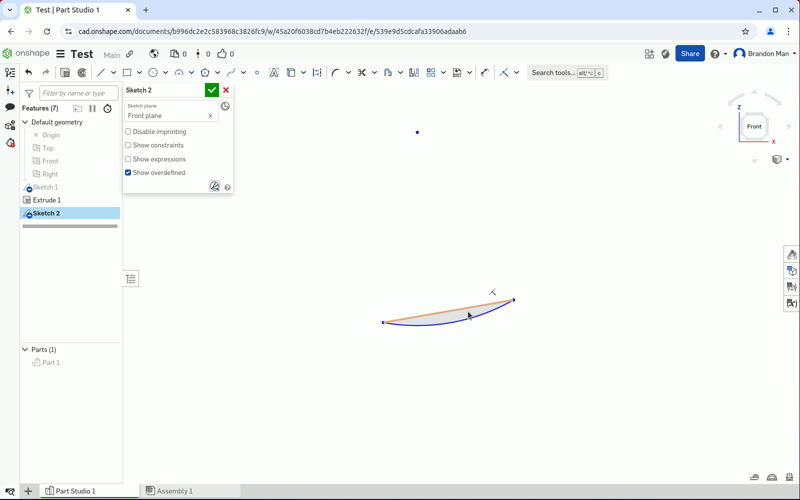
scroll(-6)
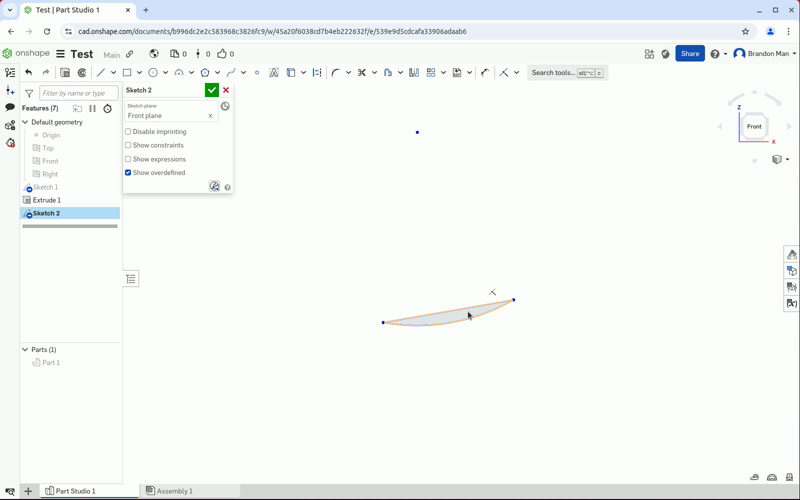
scroll(-6)
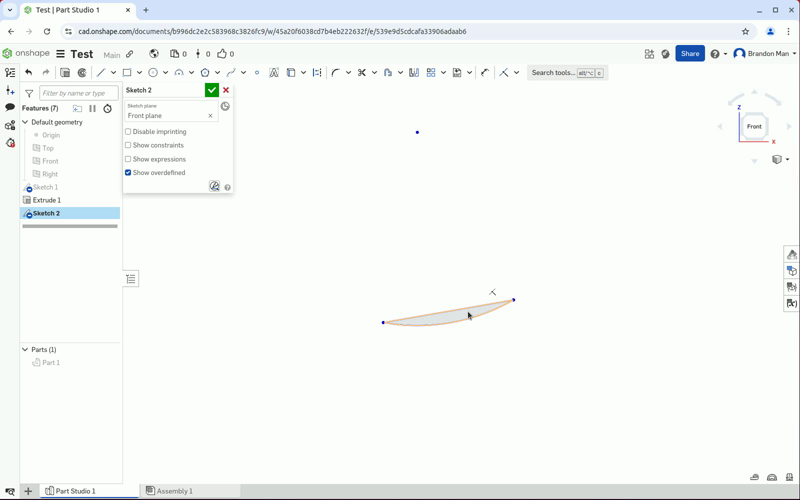
scroll(-6)
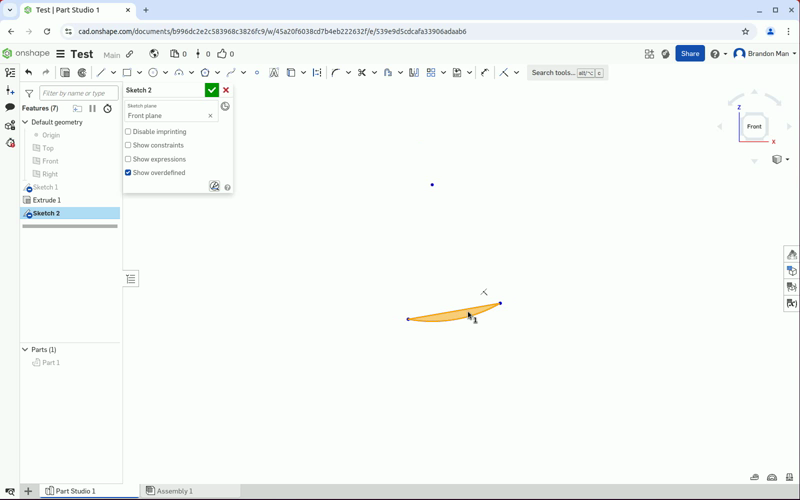
scroll(-6)
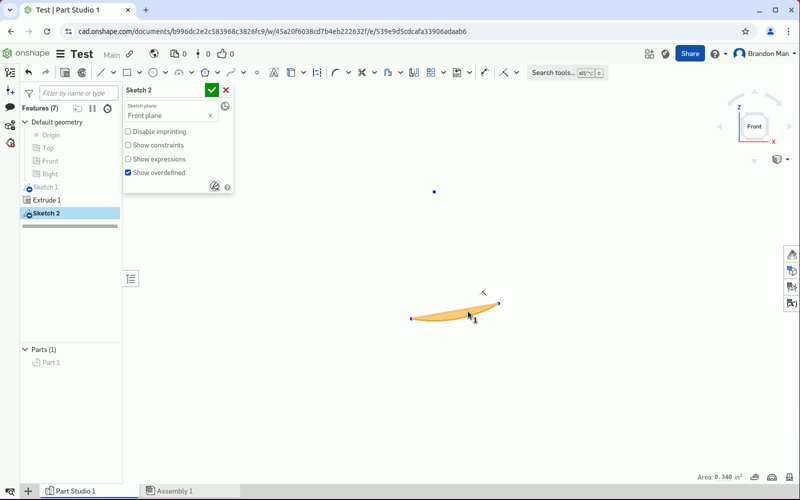
scroll(-6)
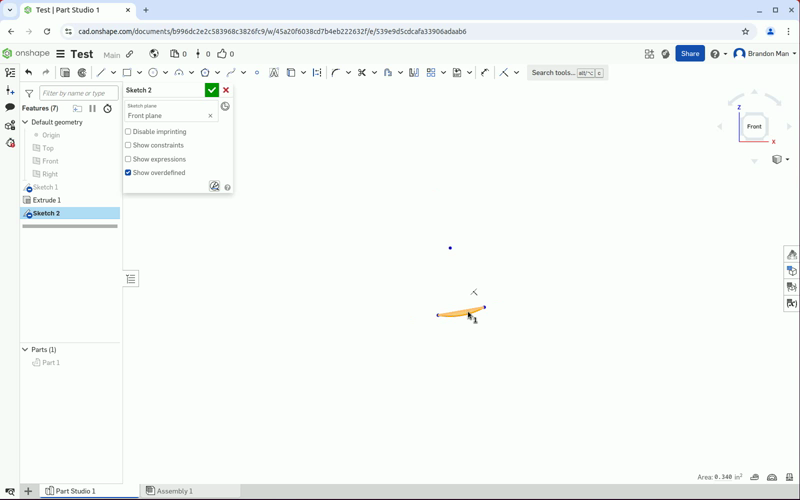
scroll(-6)
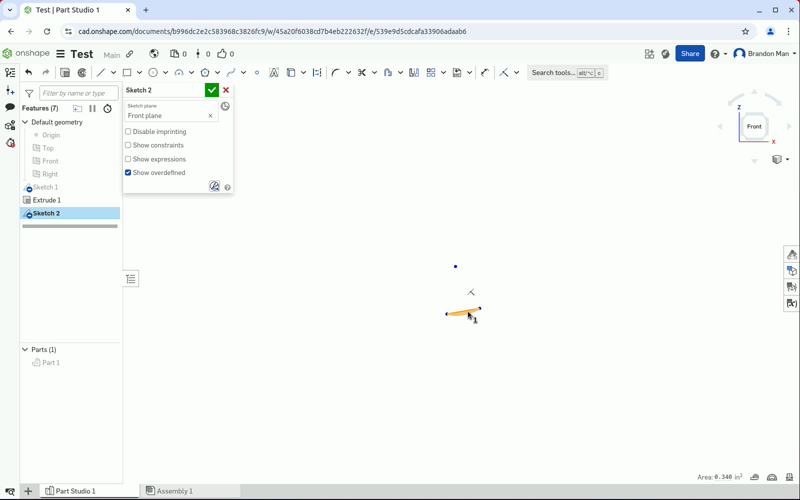
scroll(-6)
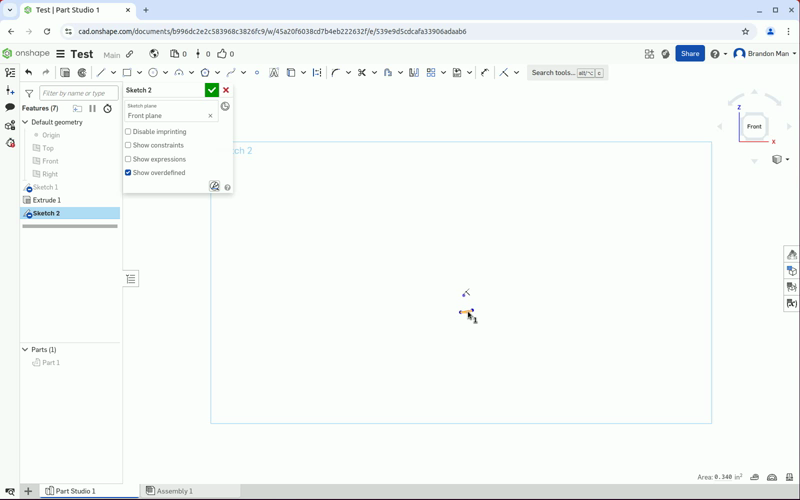
mouse_move(73, 352)
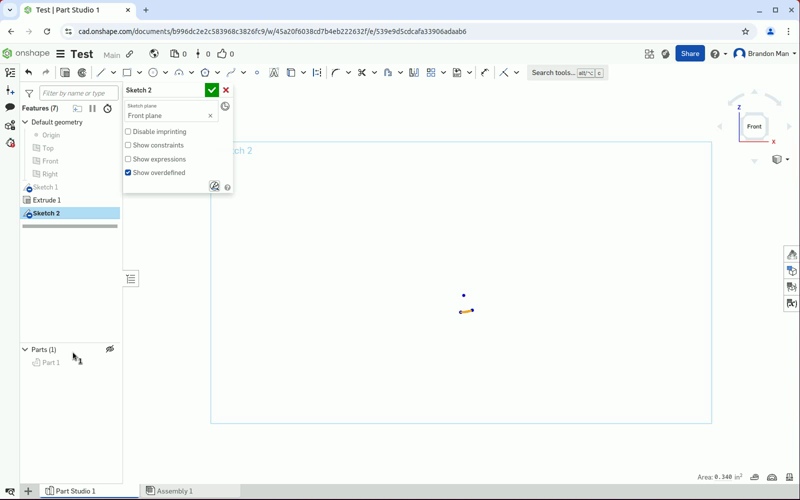
key(shift+y)
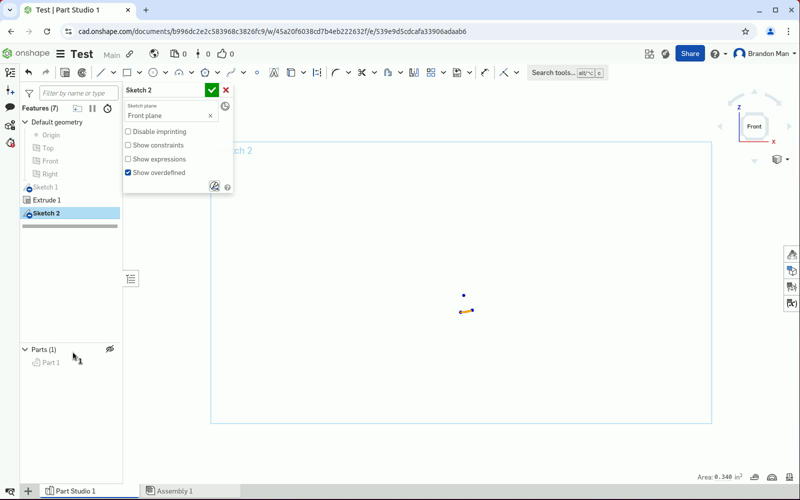
key(shift+e)
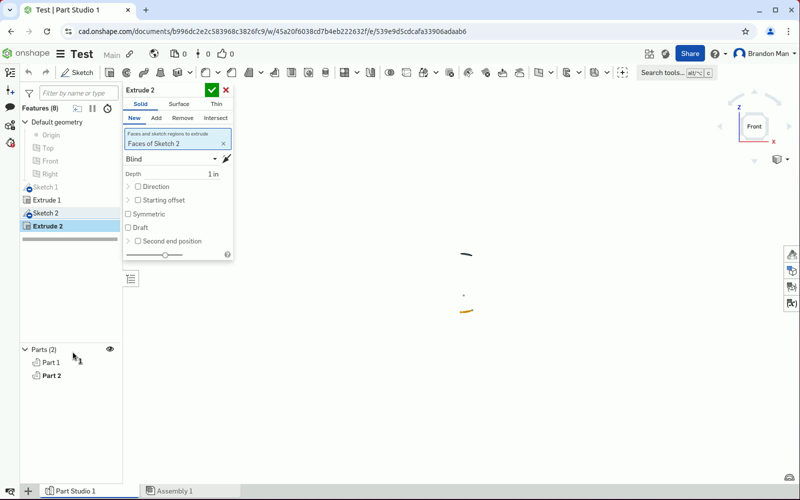
mouse_move(143, 106)
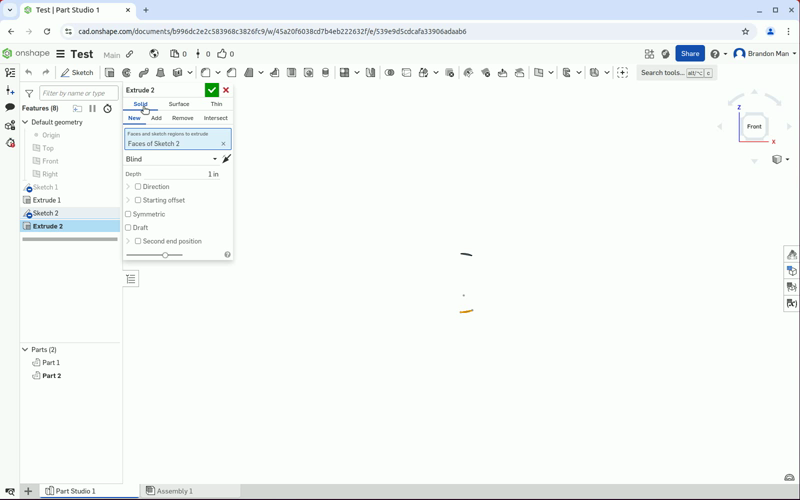
click(143, 106)
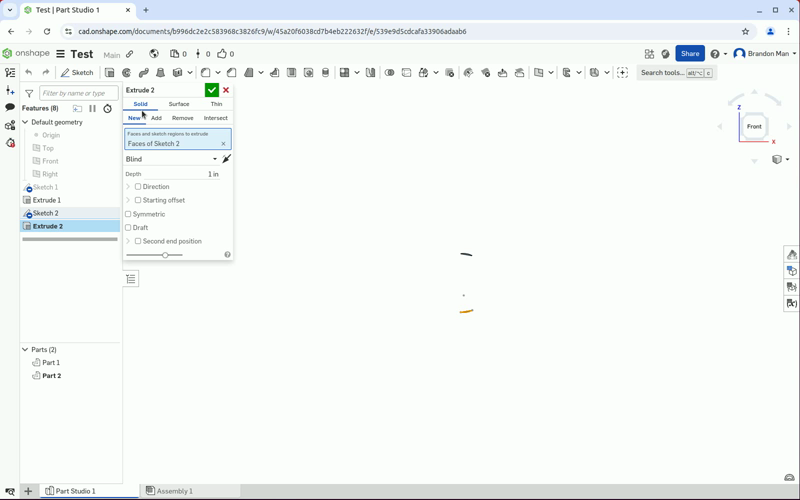
mouse_move(137, 120)
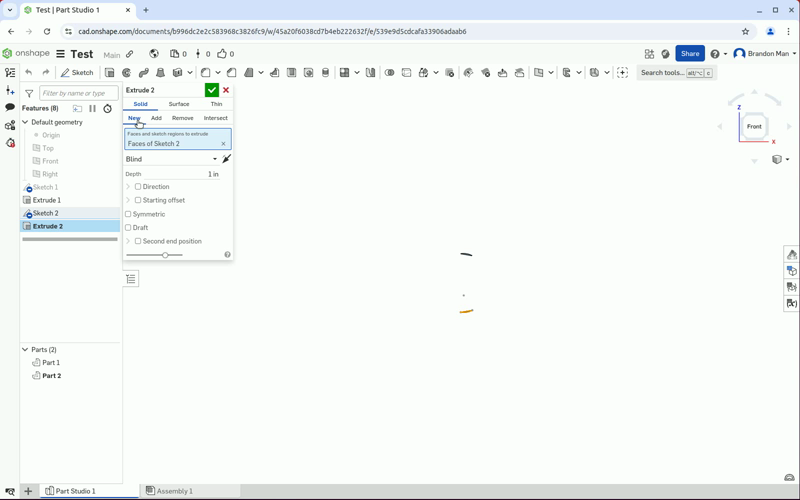
click(137, 120)
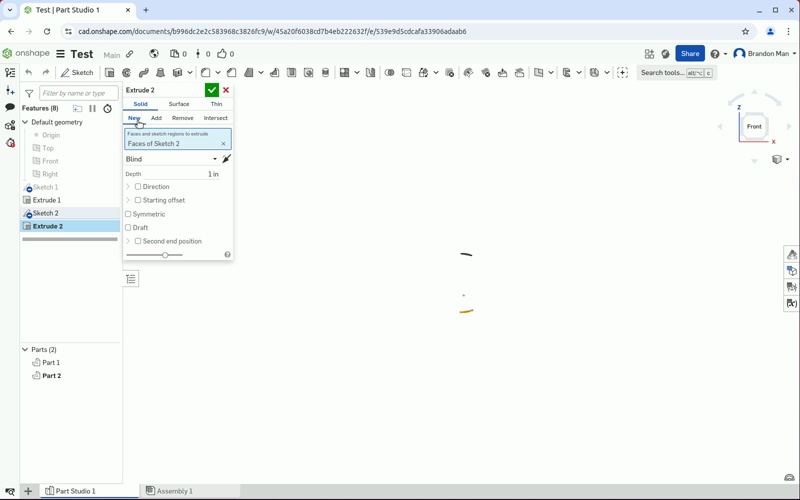
key(tab, 4)
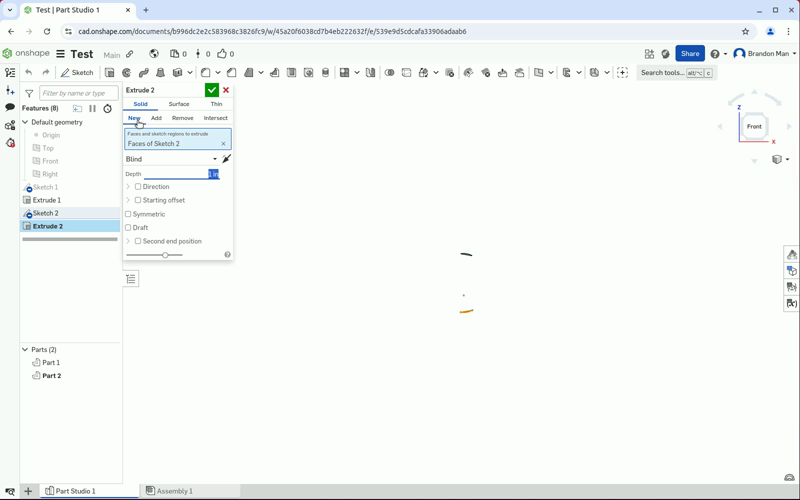
text(5.296)
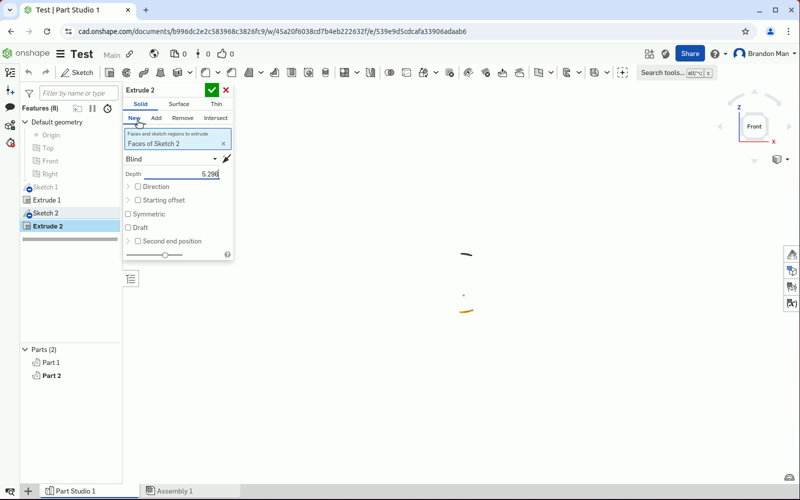
key(enter)
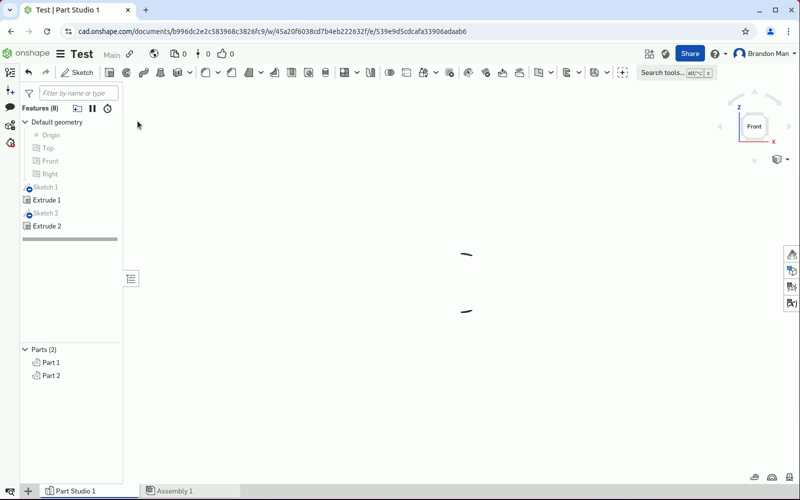
key(shift+h)
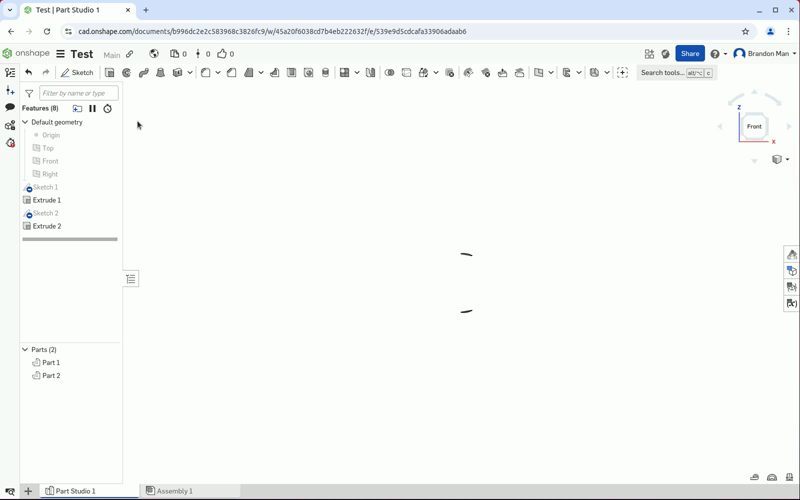
key(shift+h)
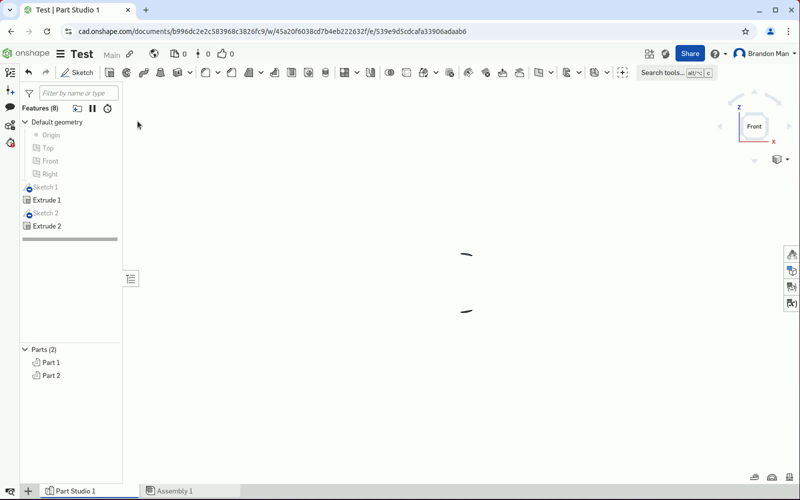
mouse_move(73, 189)
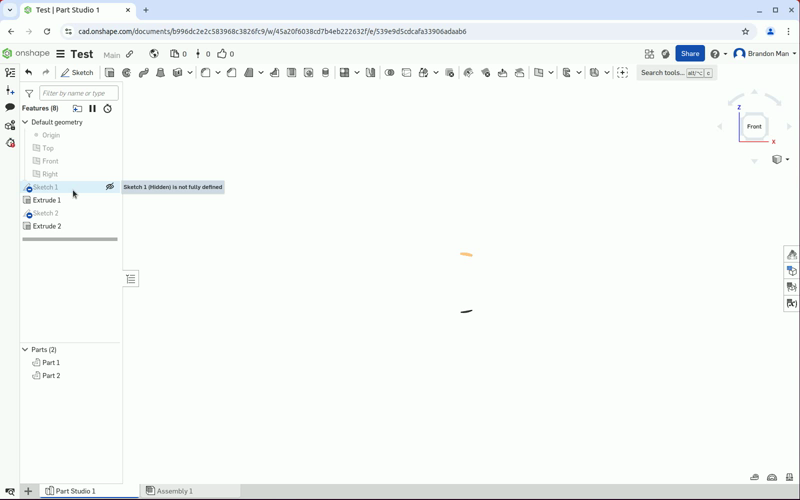
click(73, 189)
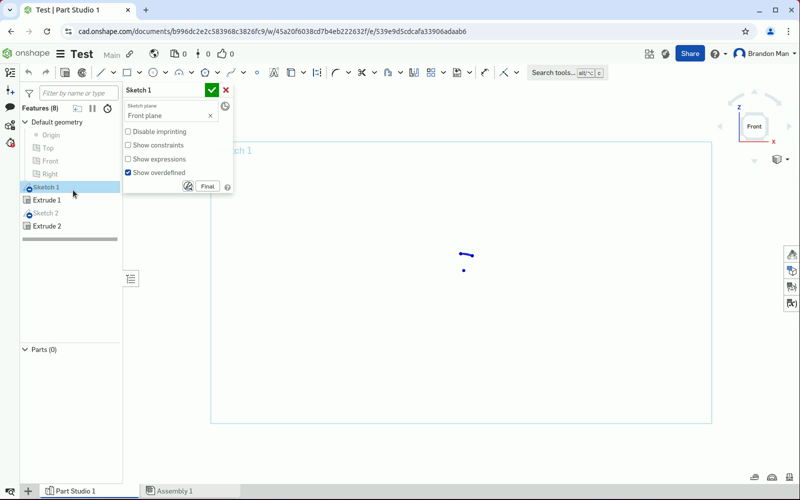
mouse_move(229, 92)
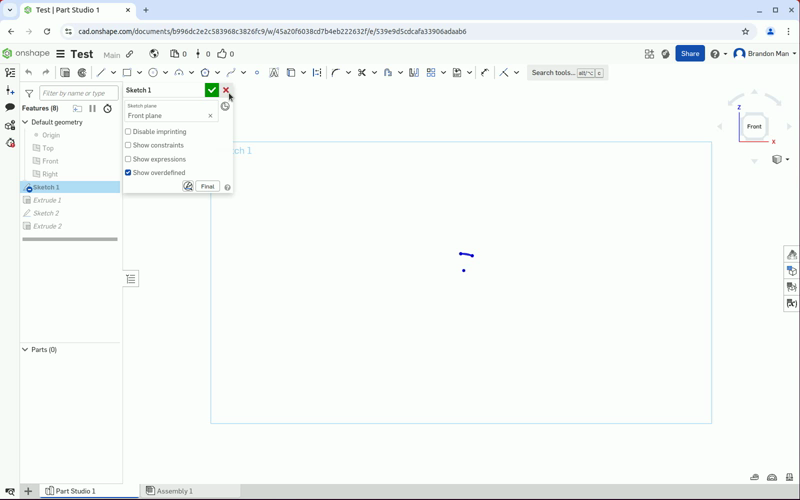
click(229, 92)
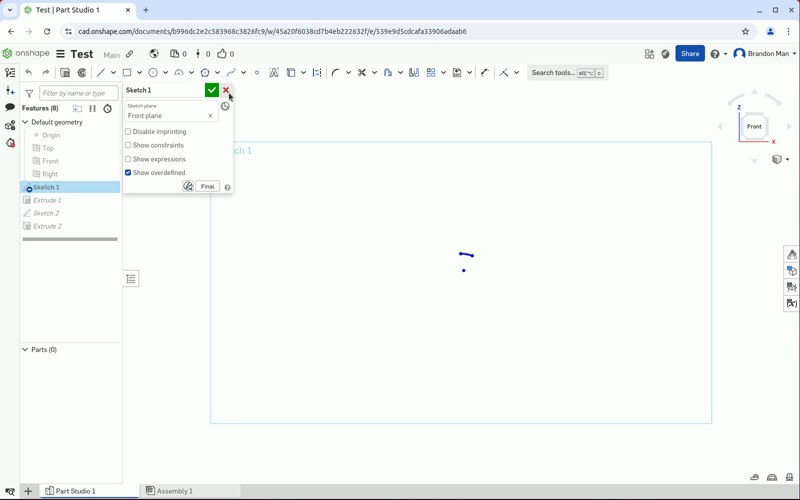
key(shift+s)
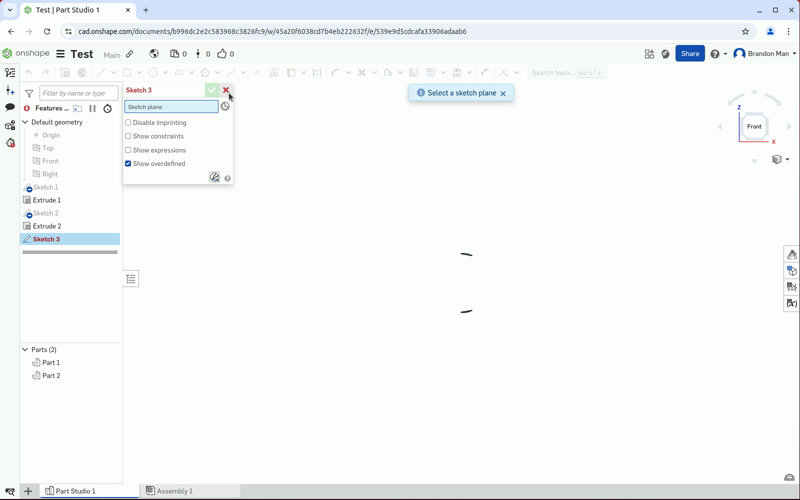
mouse_move(73, 163)
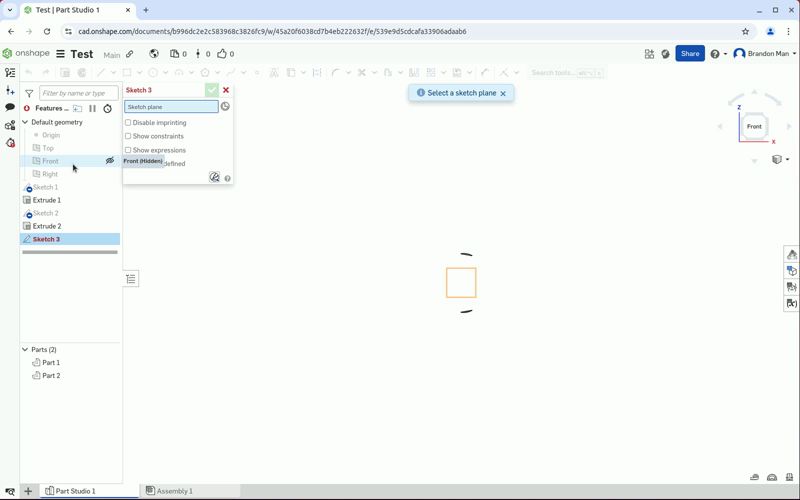
click(73, 163)
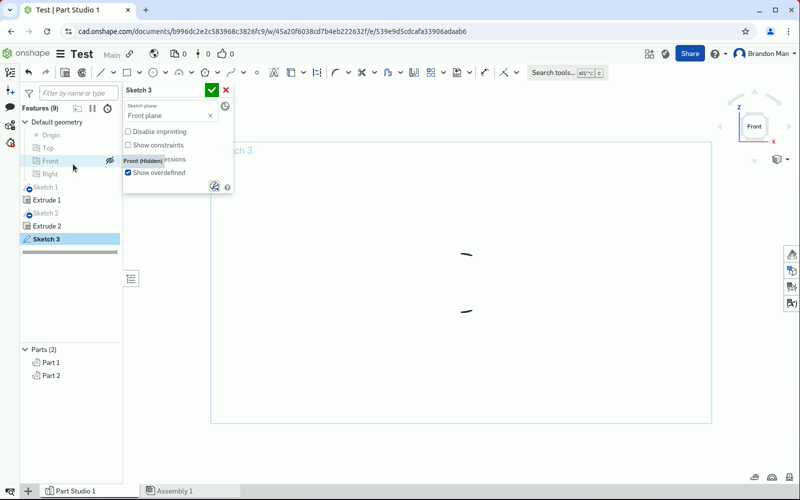
mouse_move(73, 352)
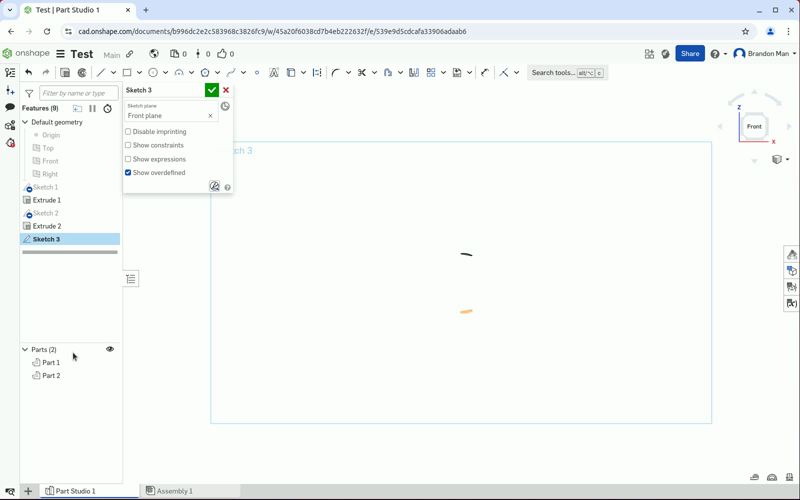
key(y)
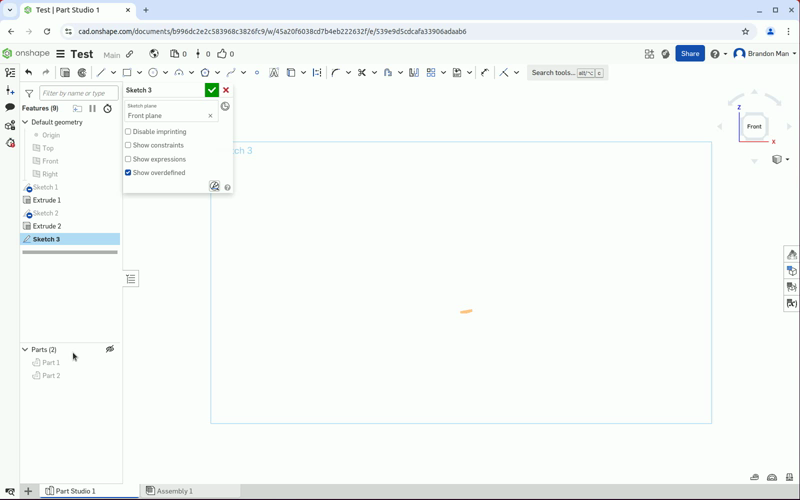
key(c)
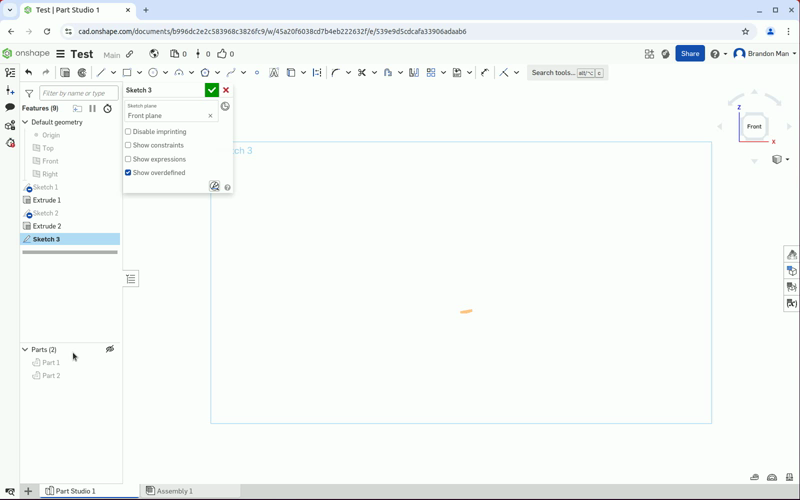
key_down(shift)
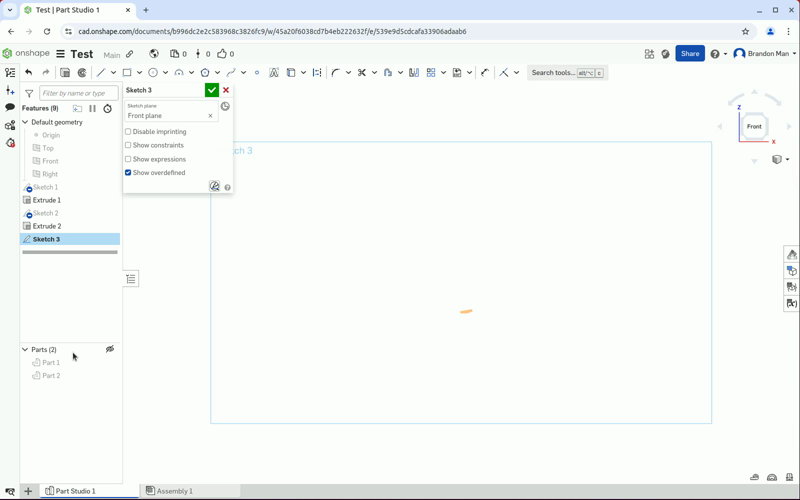
mouse_move(563, 282)
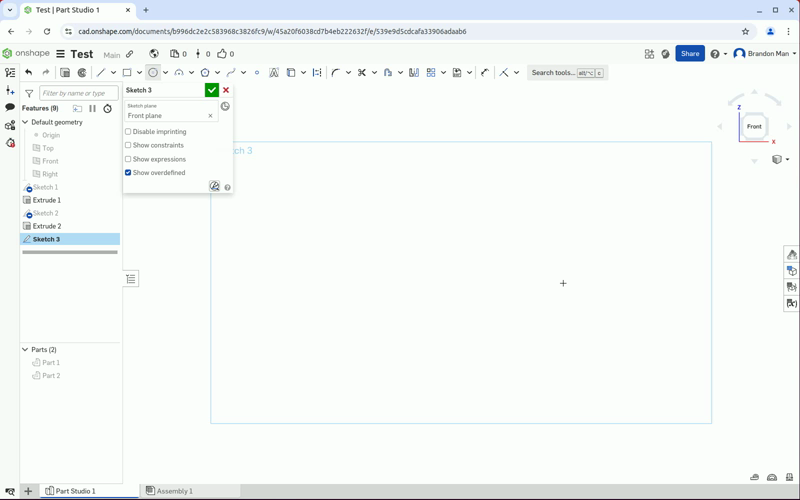
click(563, 282)
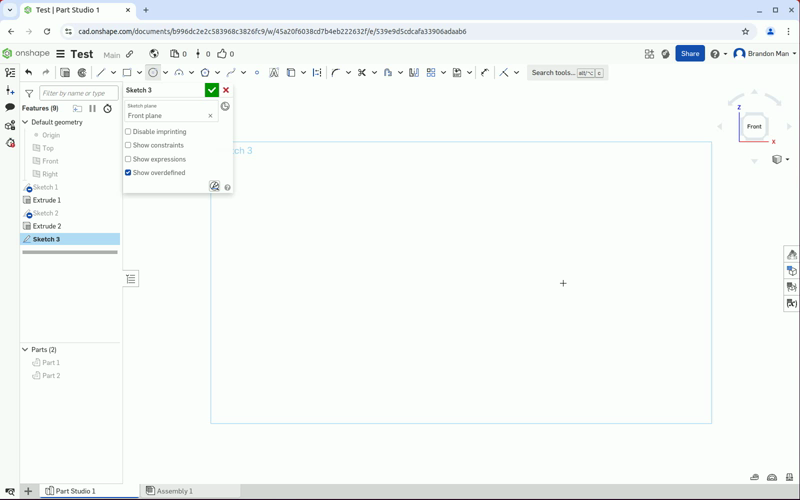
key_up(shift)
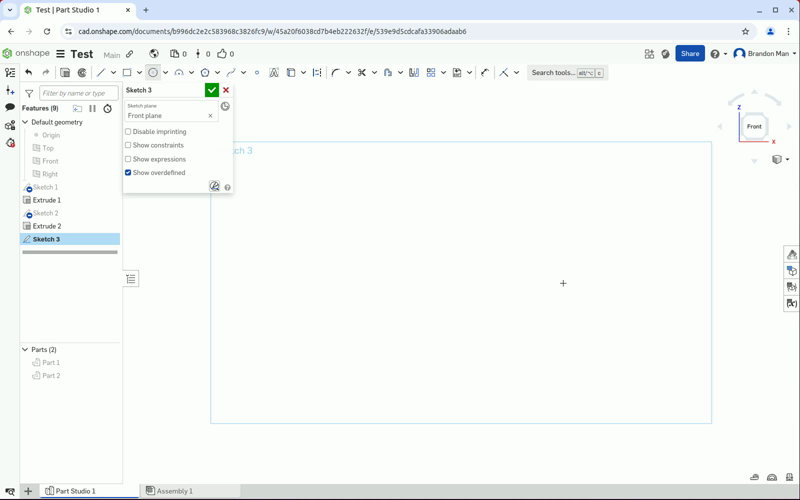
mouse_move(574, 282)
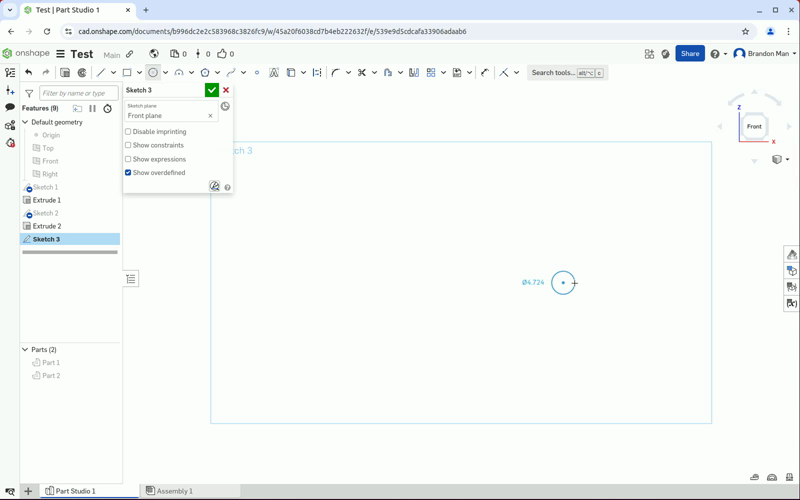
click(574, 282)
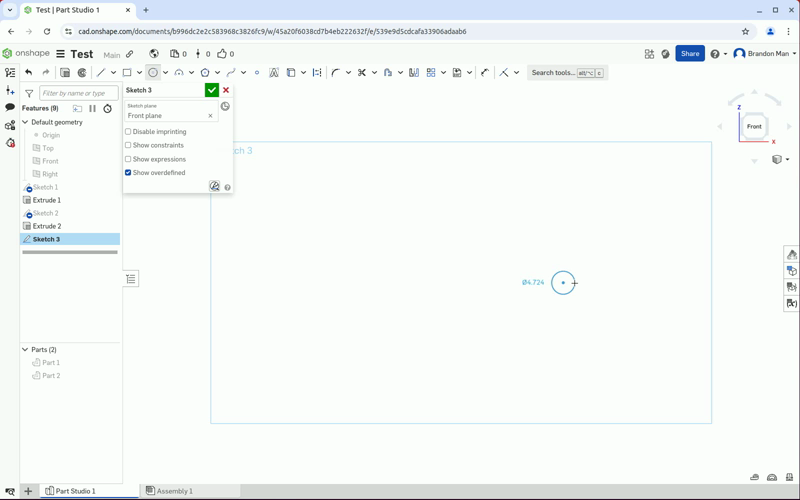
key(esc)
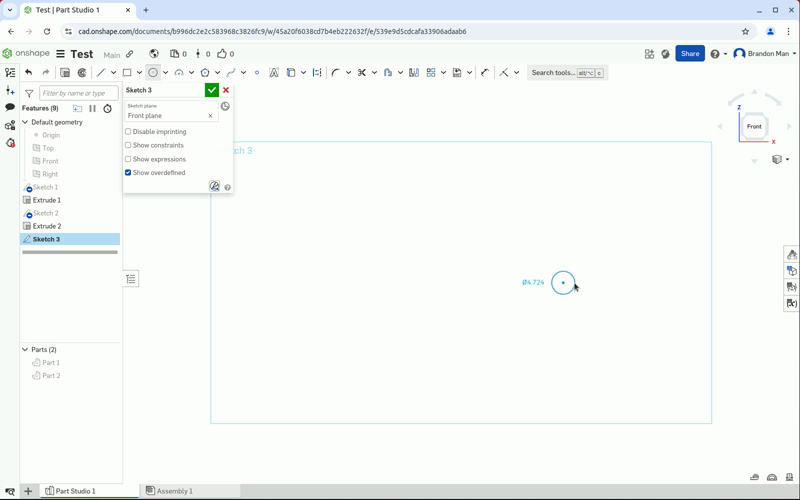
mouse_move(565, 290)
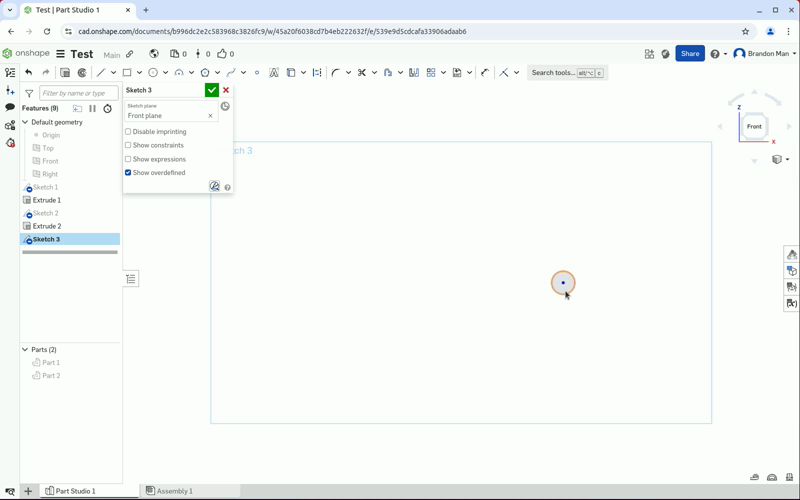
scroll(6)
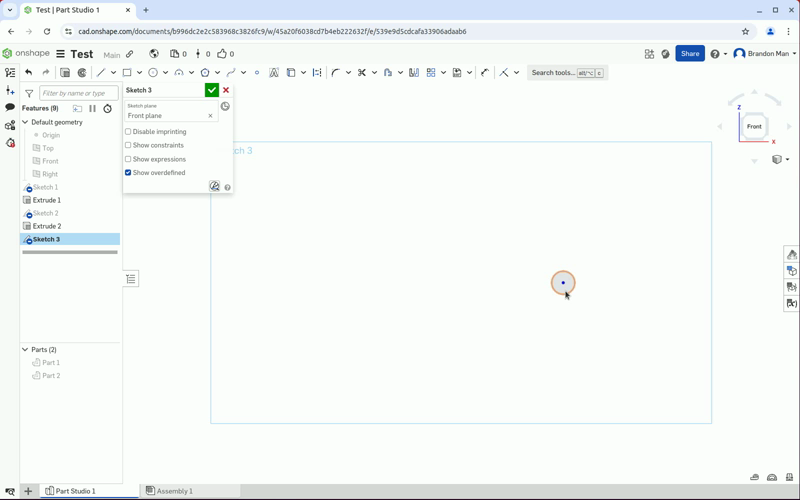
scroll(6)
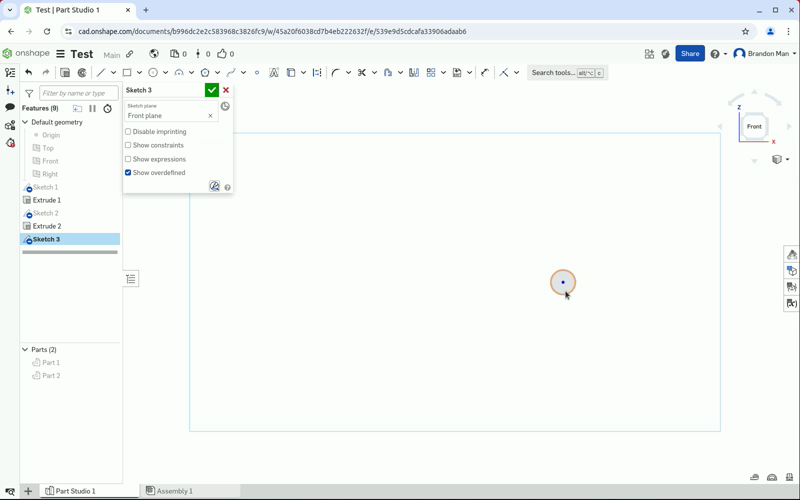
scroll(6)
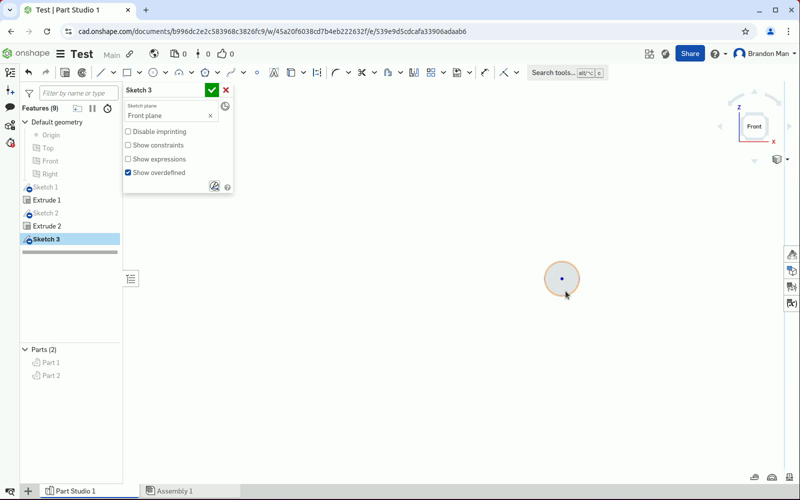
scroll(6)
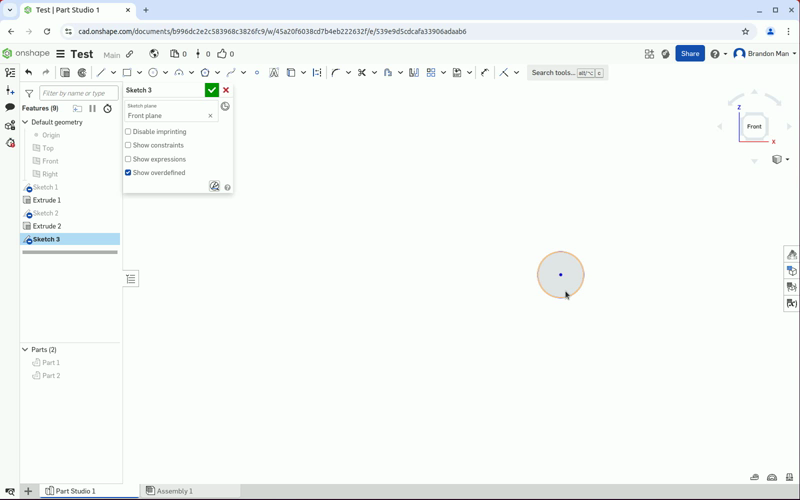
scroll(6)
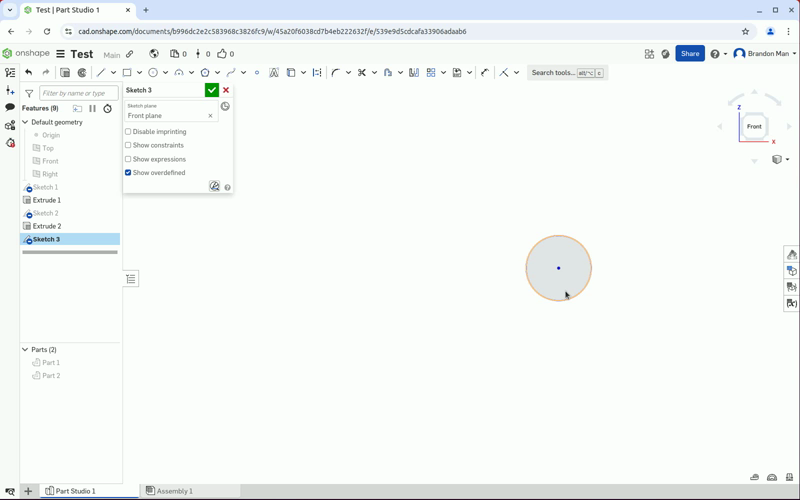
scroll(6)
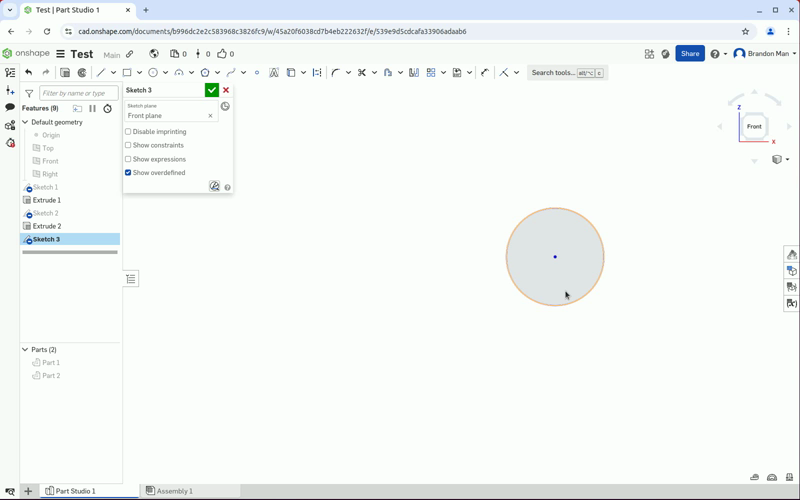
scroll(6)
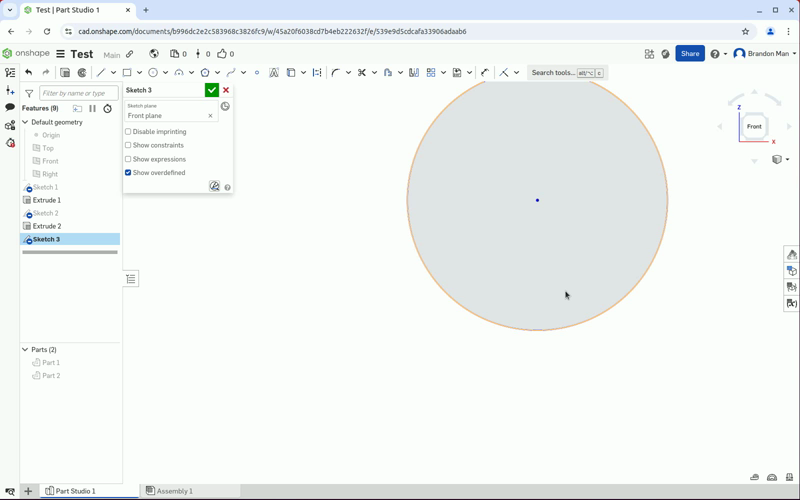
click(565, 290)
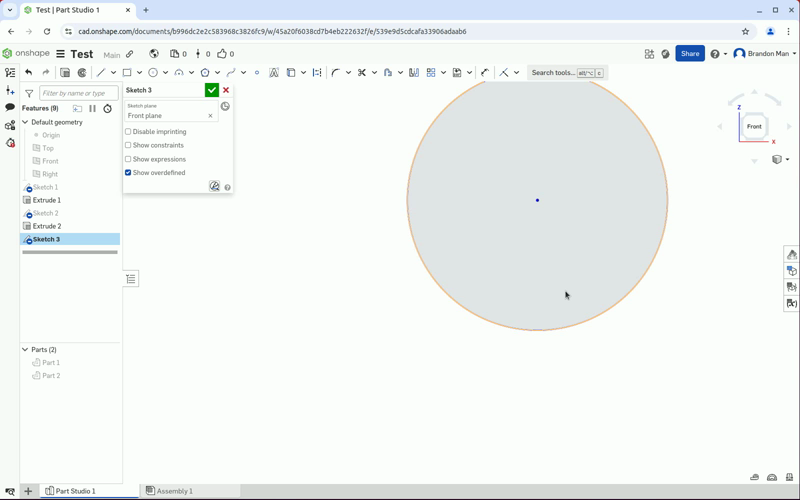
scroll(-6)
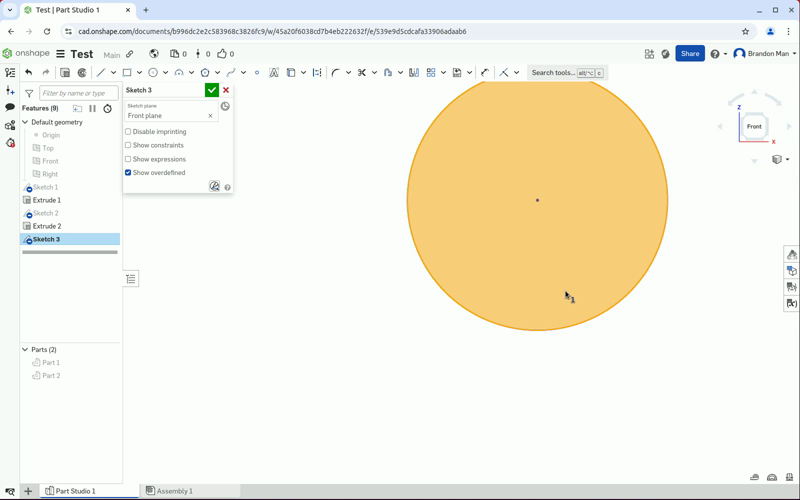
scroll(-6)
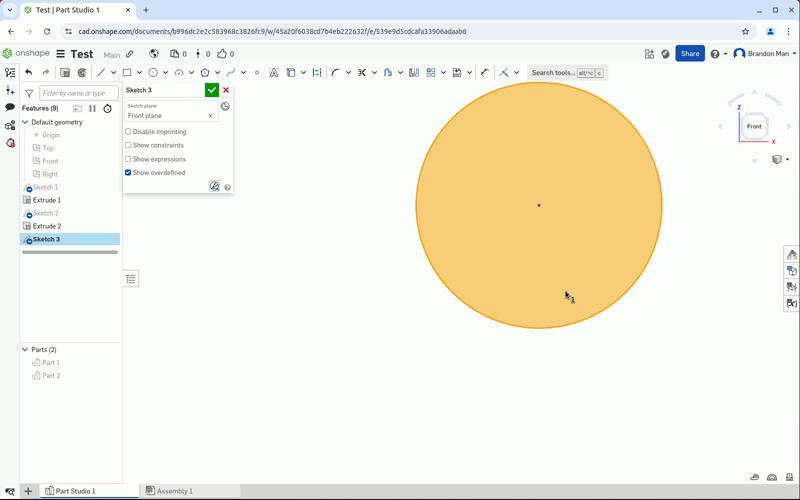
scroll(-6)
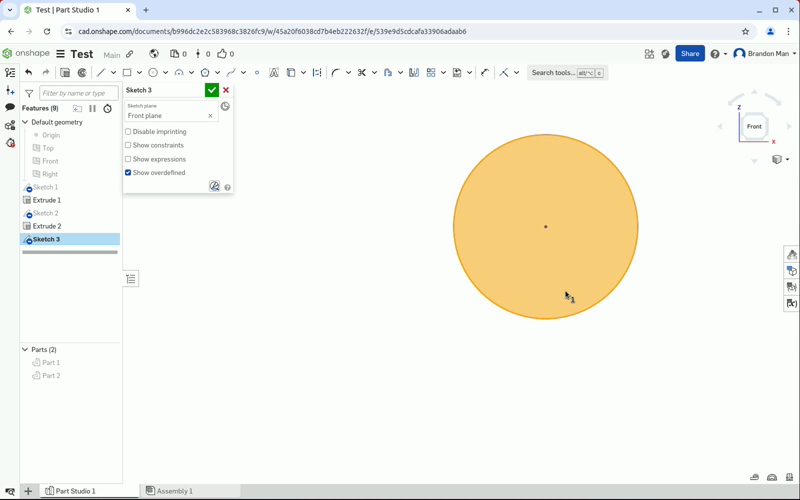
scroll(-6)
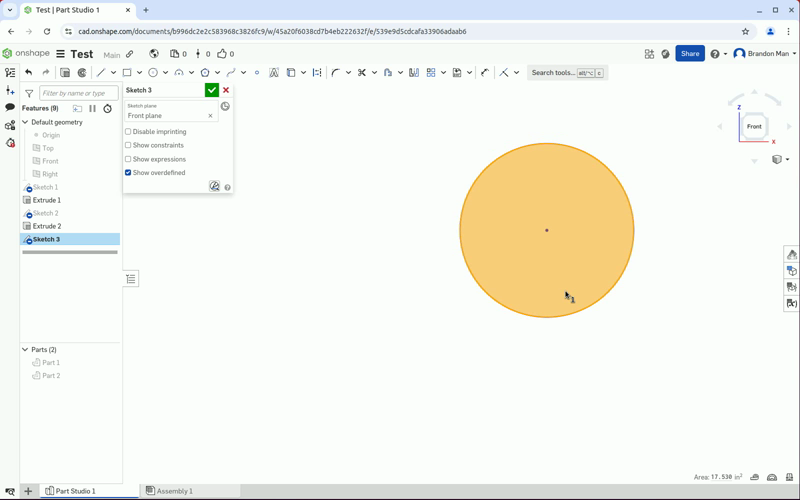
scroll(-6)
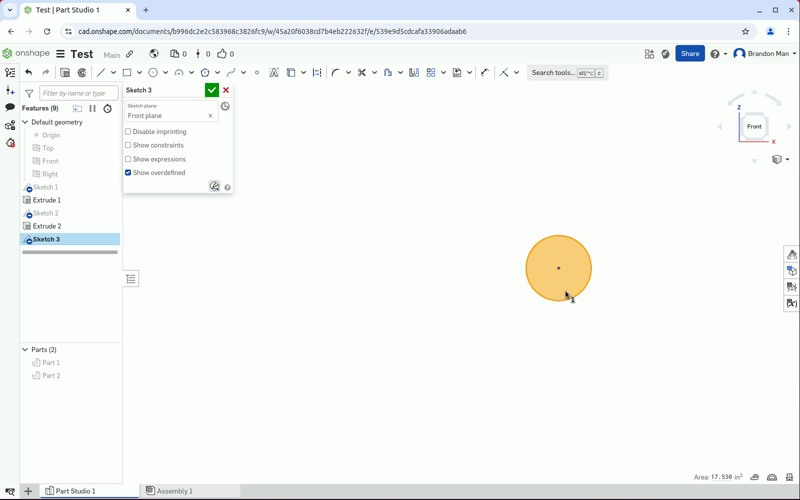
scroll(-6)
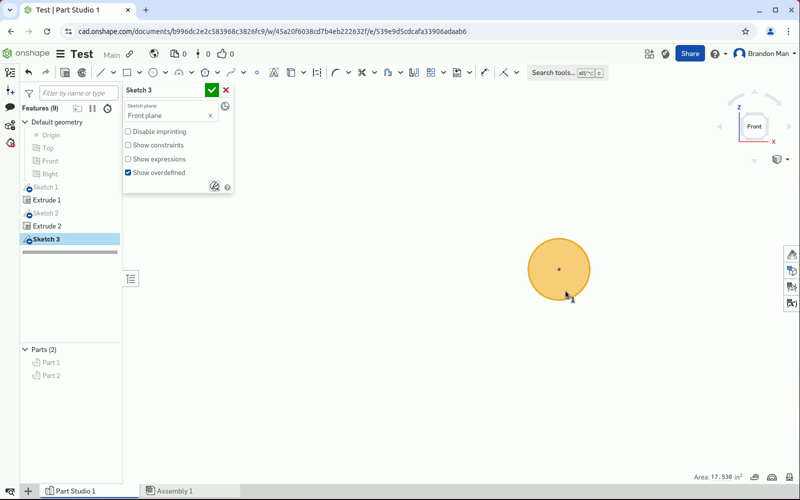
scroll(-6)
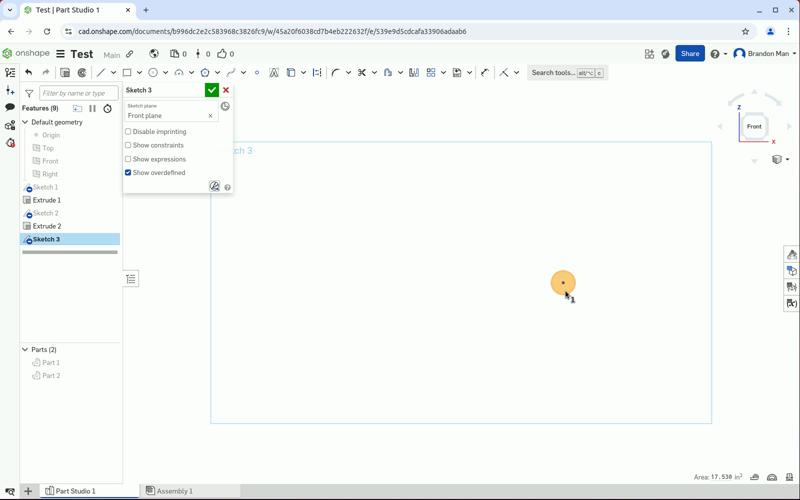
mouse_move(73, 352)
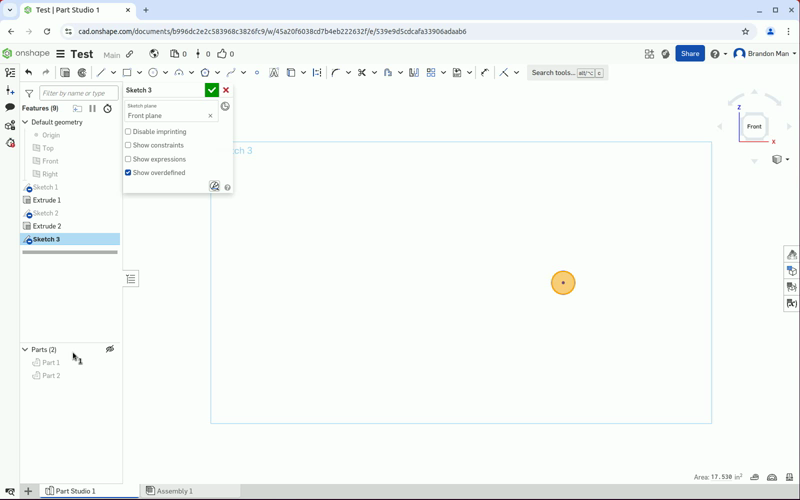
key(shift+y)
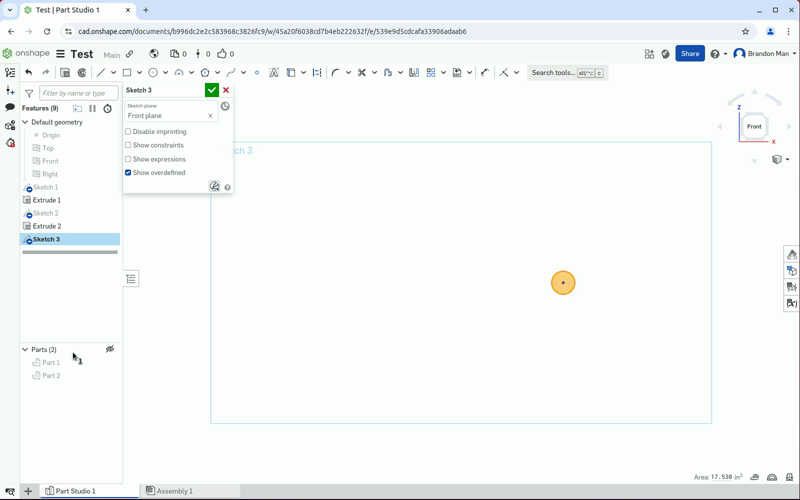
key(shift+e)
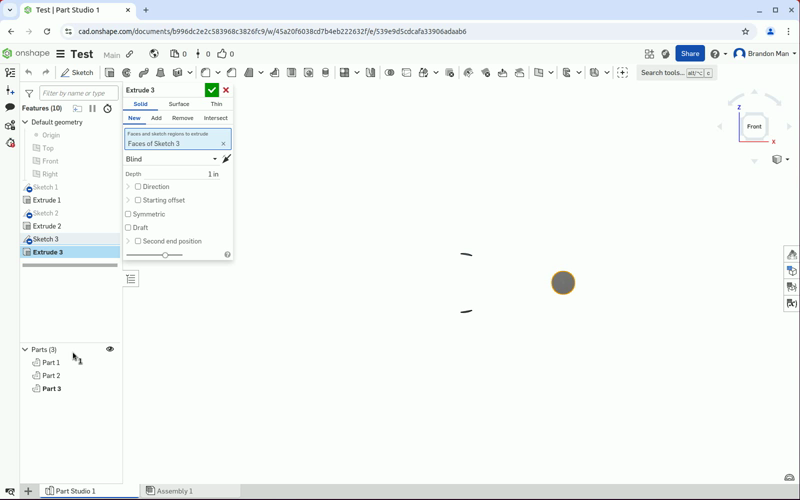
mouse_move(143, 106)
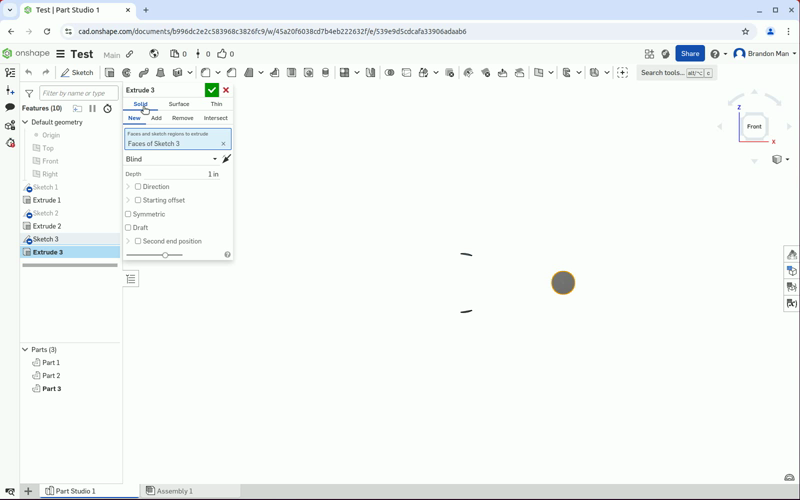
click(143, 106)
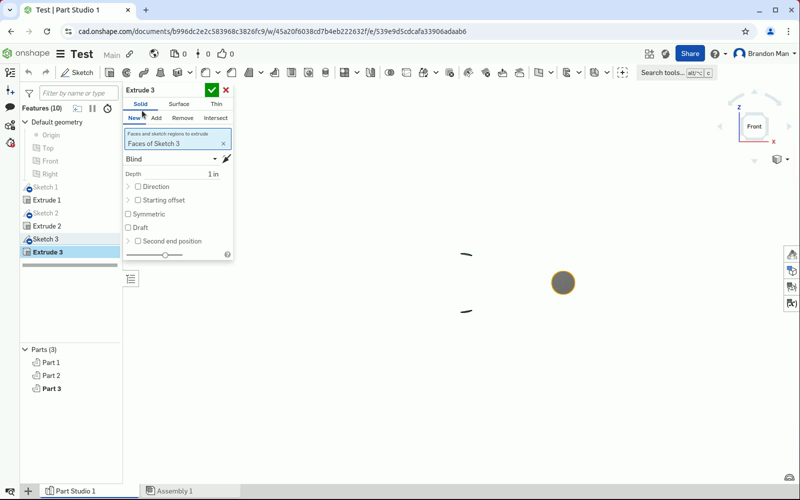
mouse_move(137, 120)
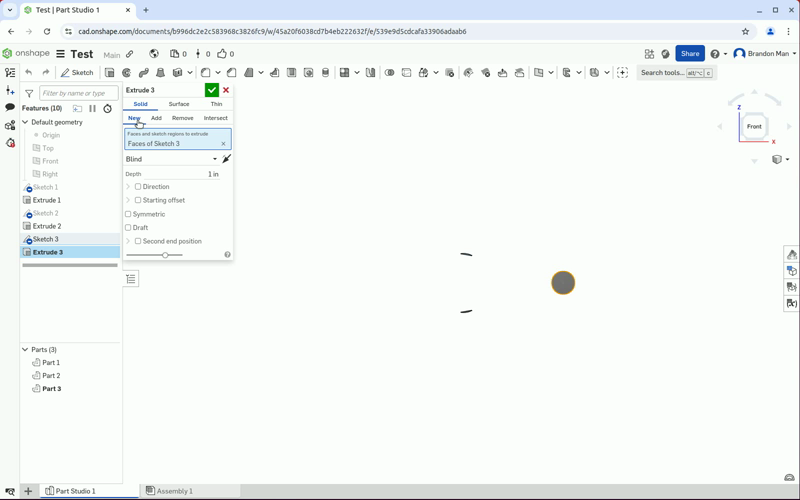
click(137, 120)
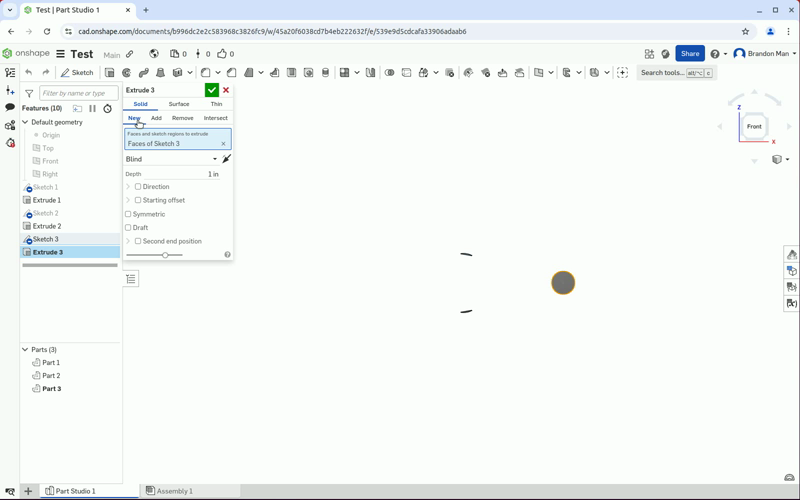
key(tab, 4)
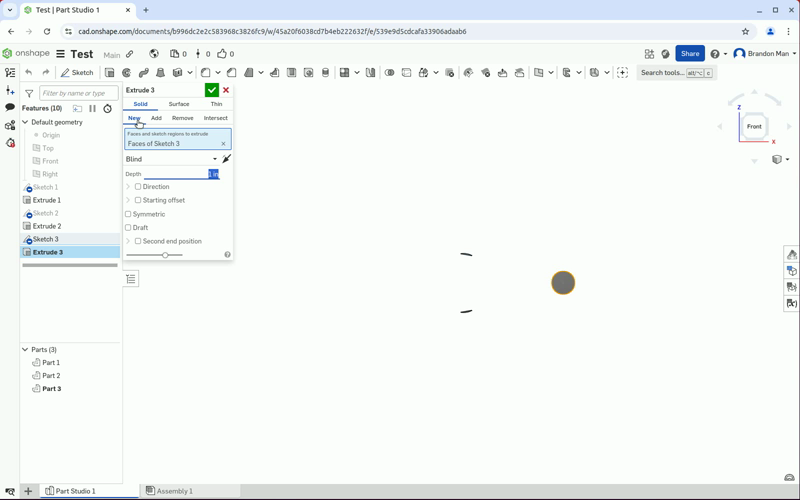
text(5.296)
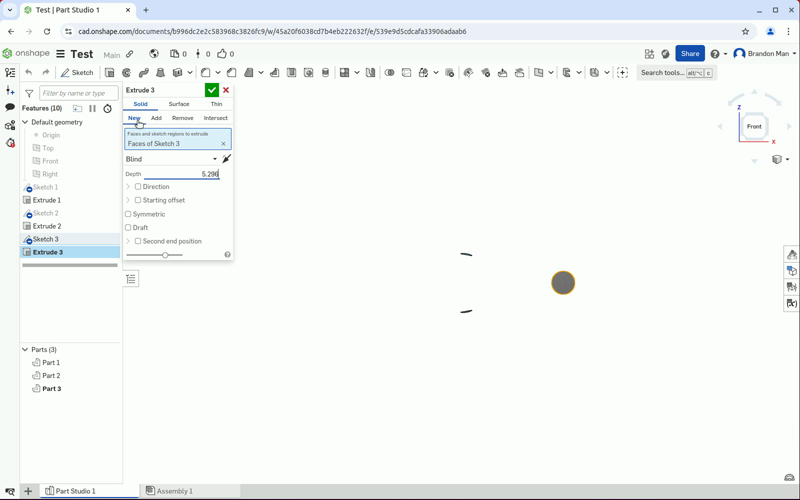
key(enter)
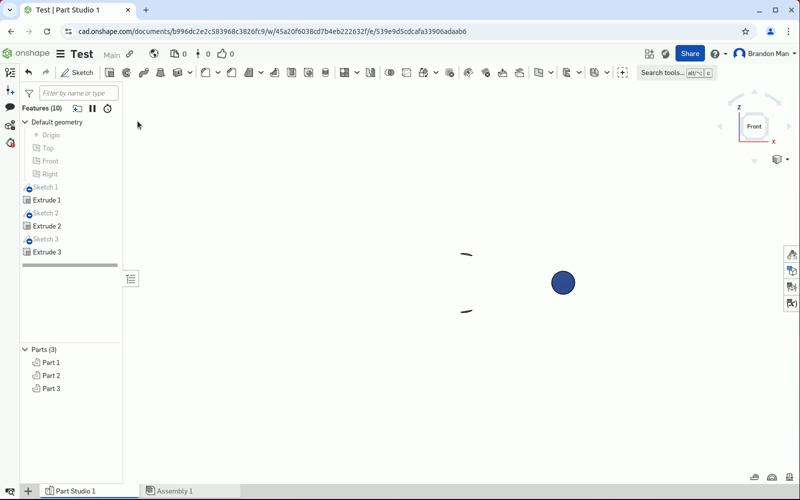
key(shift+h)
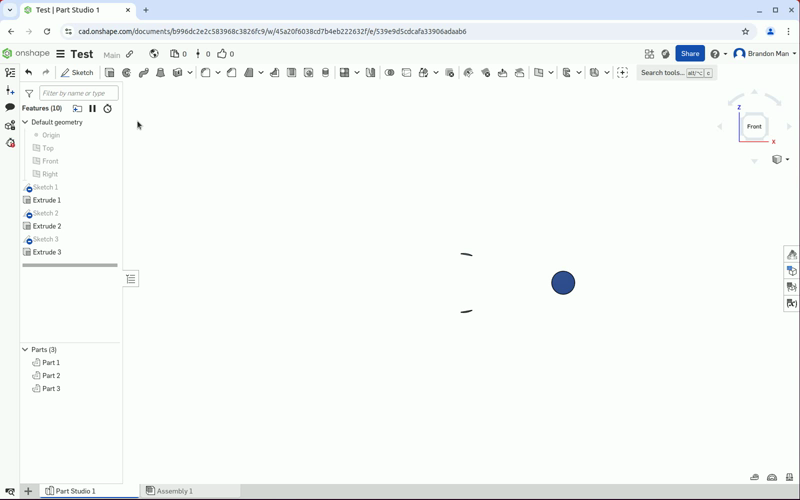
key(shift+h)
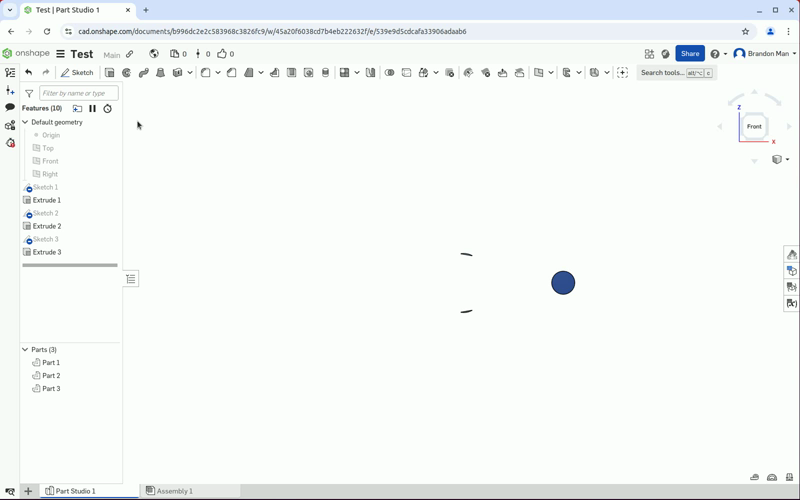
mouse_move(73, 189)
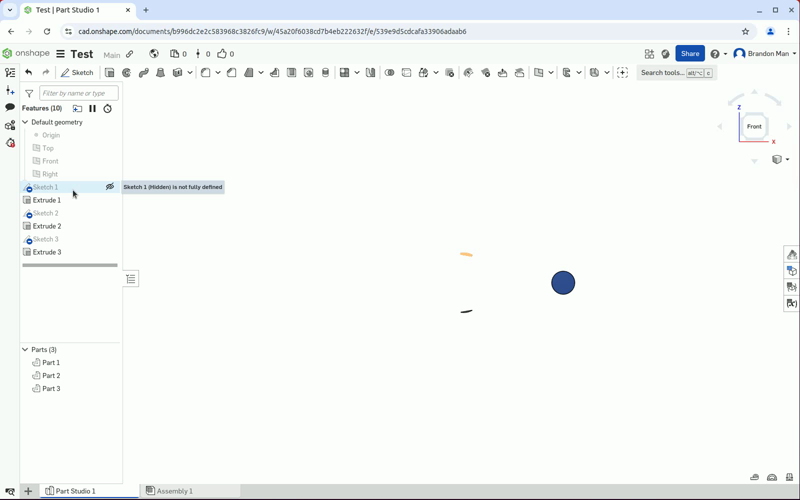
click(73, 189)
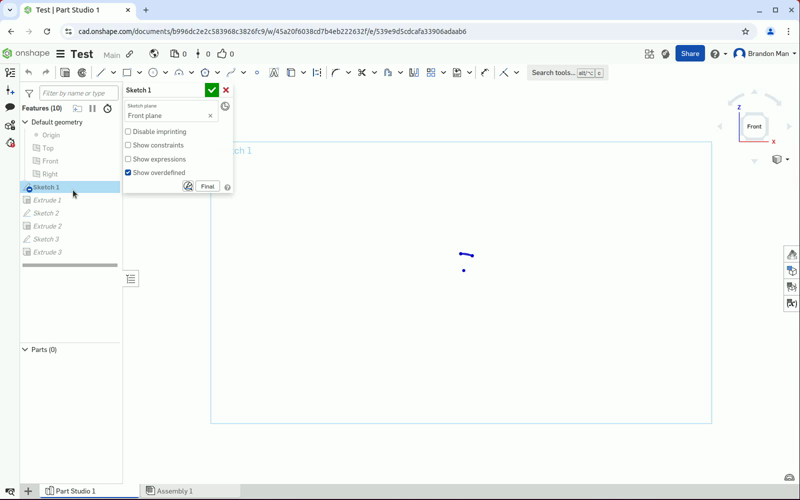
mouse_move(229, 92)
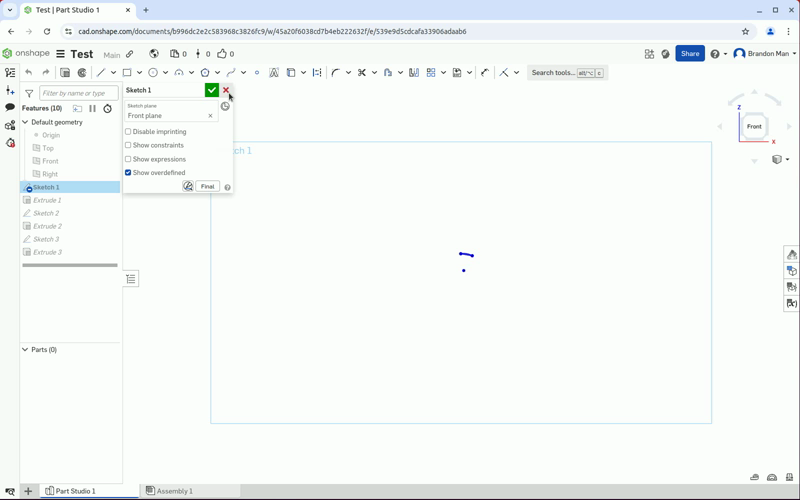
click(229, 92)
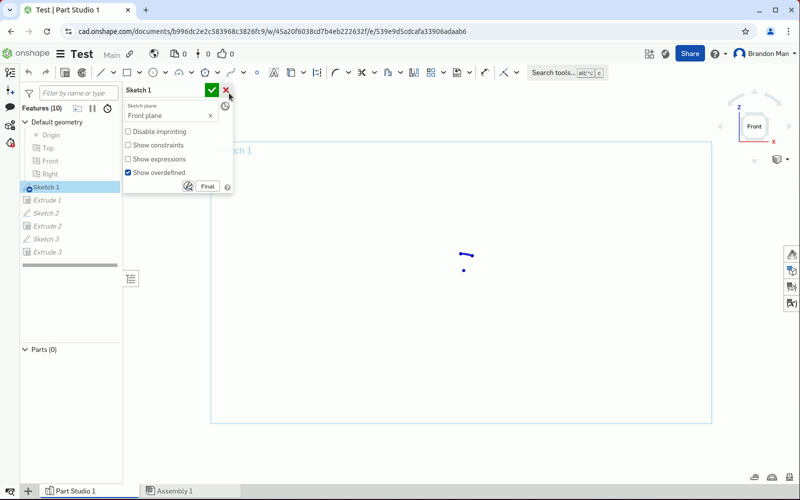
key(shift+s)
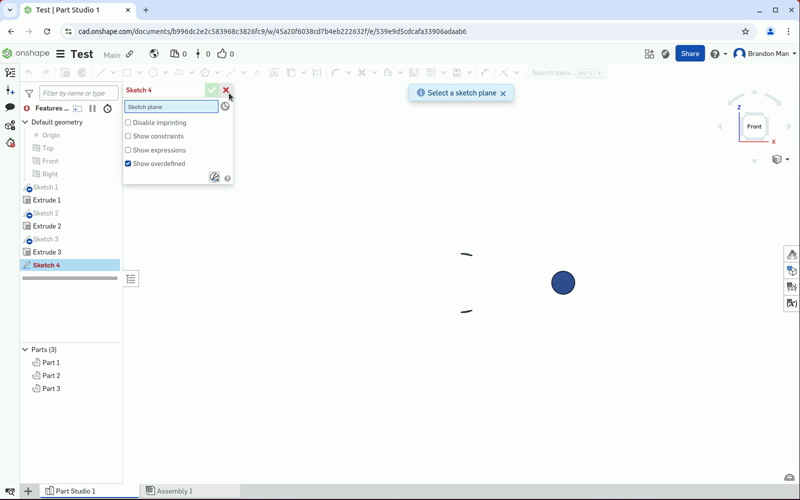
mouse_move(73, 163)
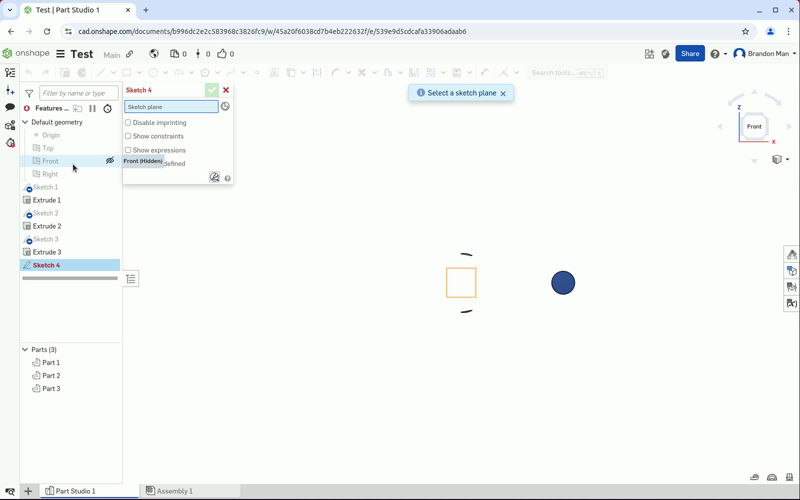
click(73, 163)
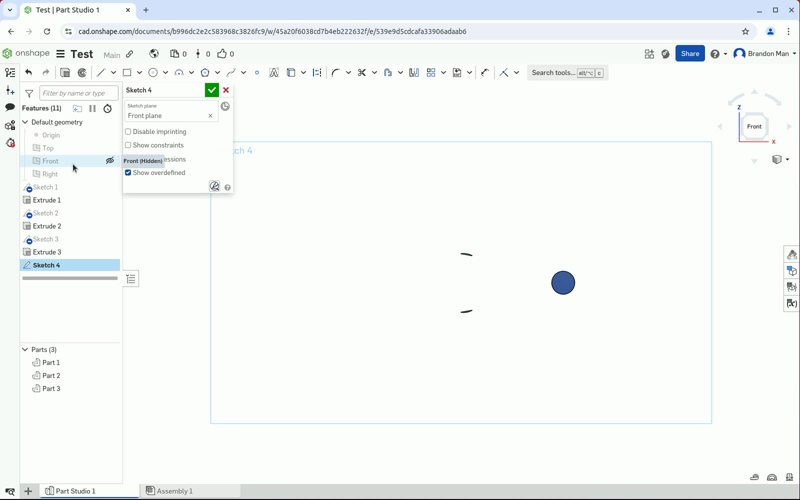
mouse_move(73, 352)
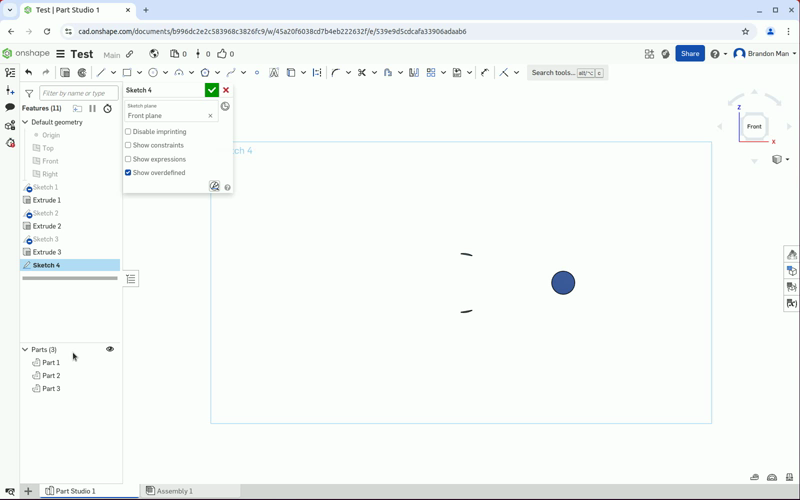
key(y)
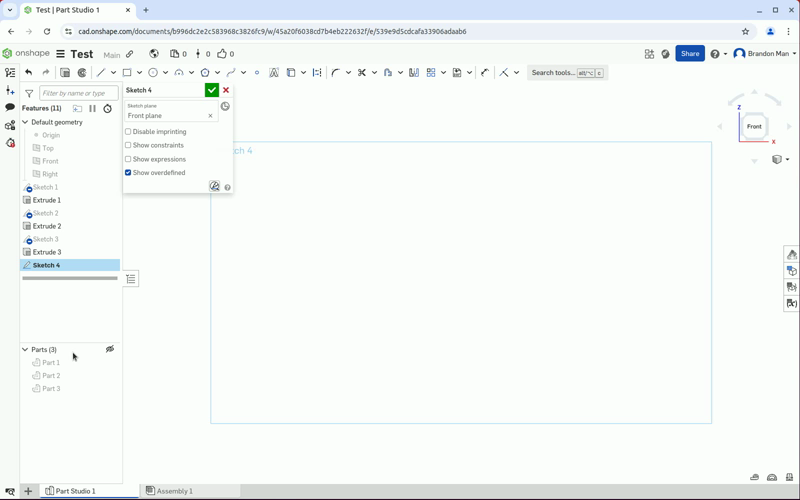
key(l)
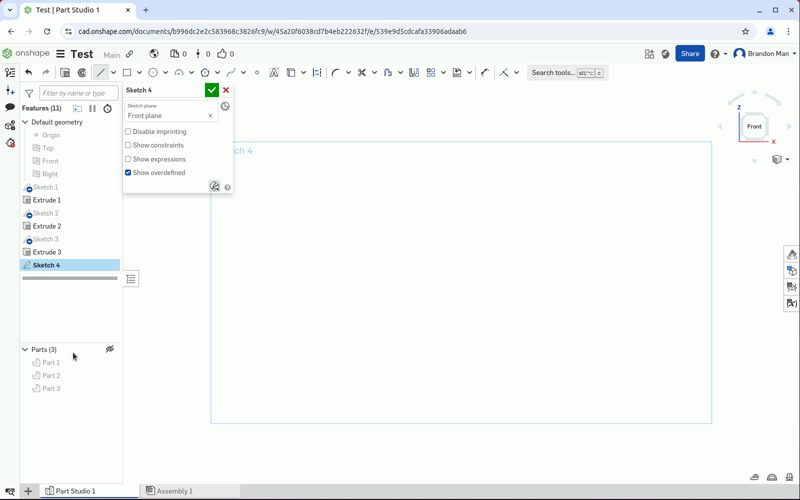
key_down(shift)
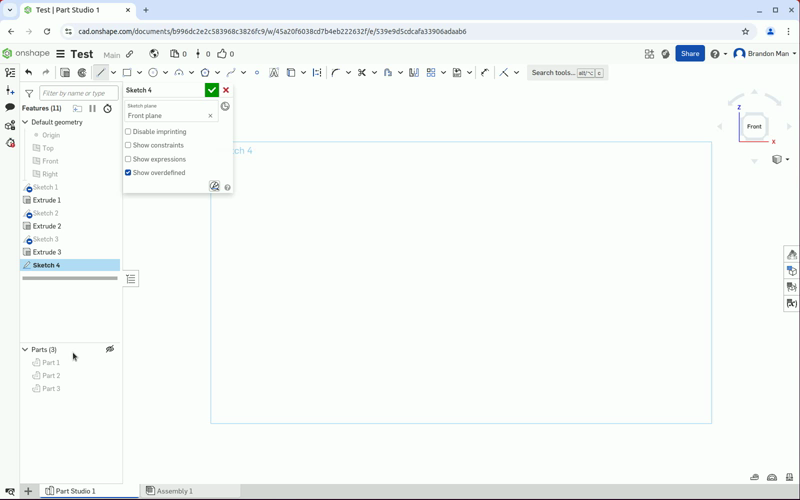
mouse_move(471, 309)
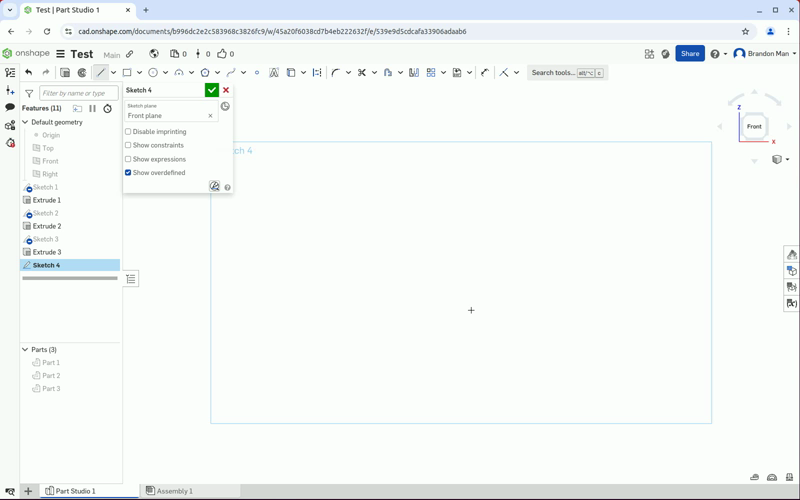
click(471, 309)
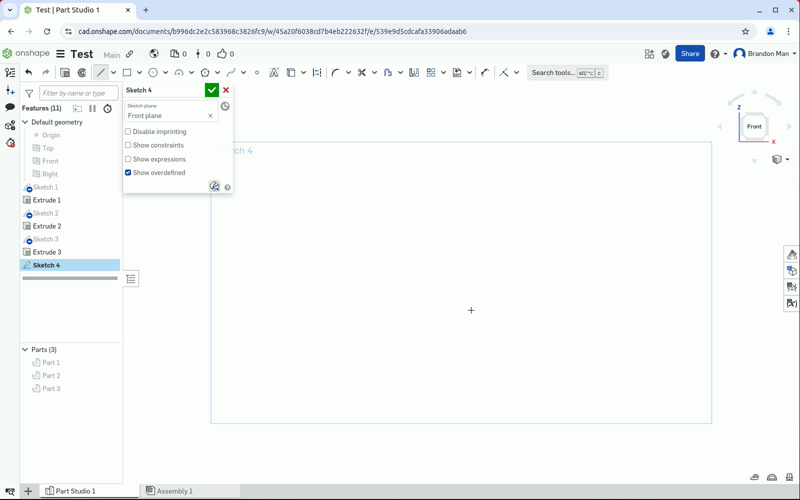
key_up(shift)
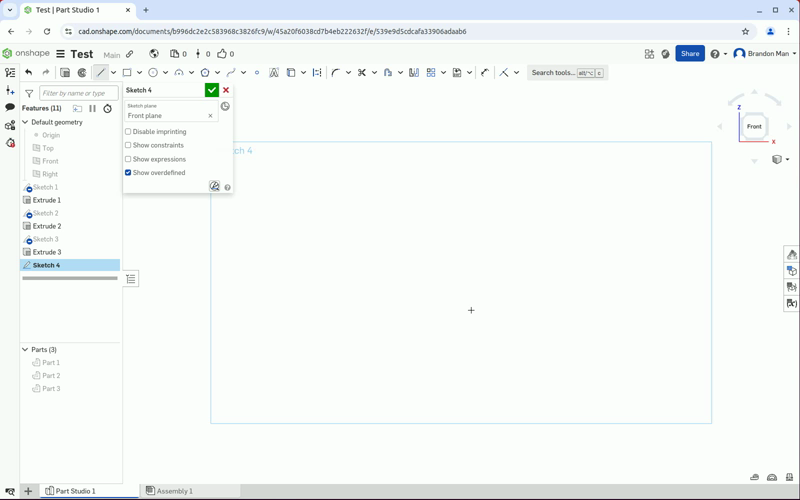
key_down(shift)
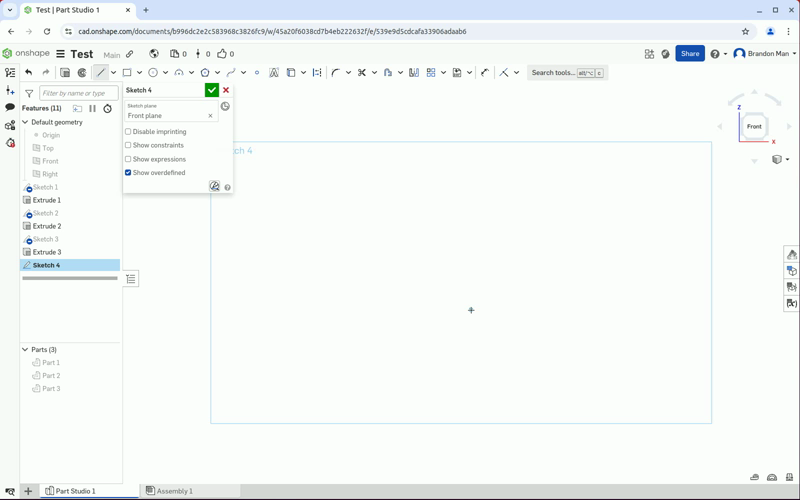
mouse_move(565, 293)
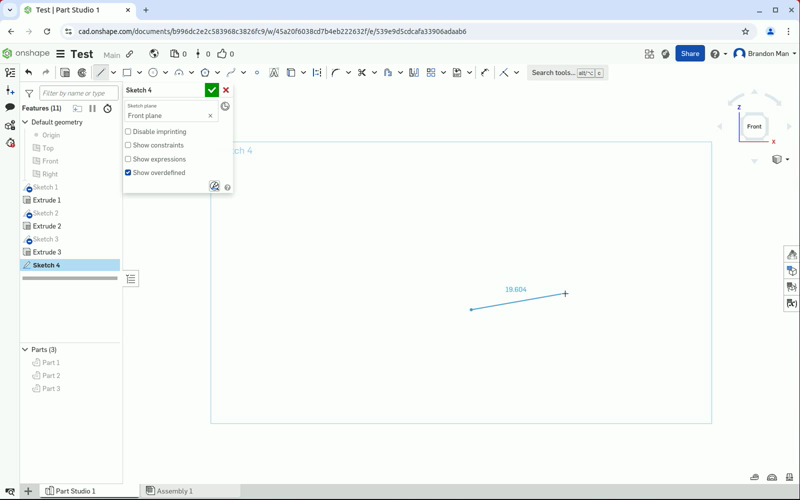
click(565, 293)
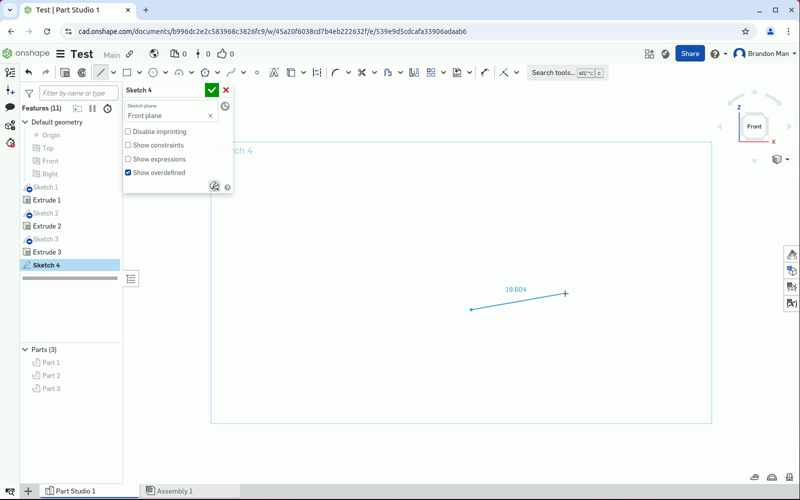
key_up(shift)
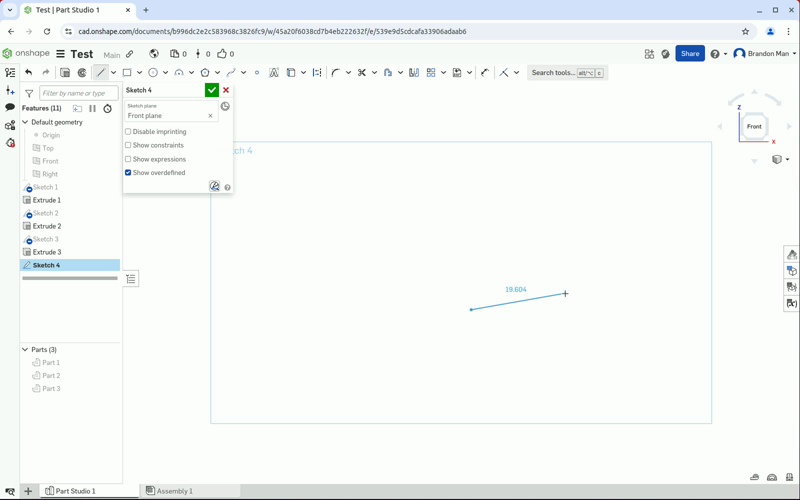
key(esc)
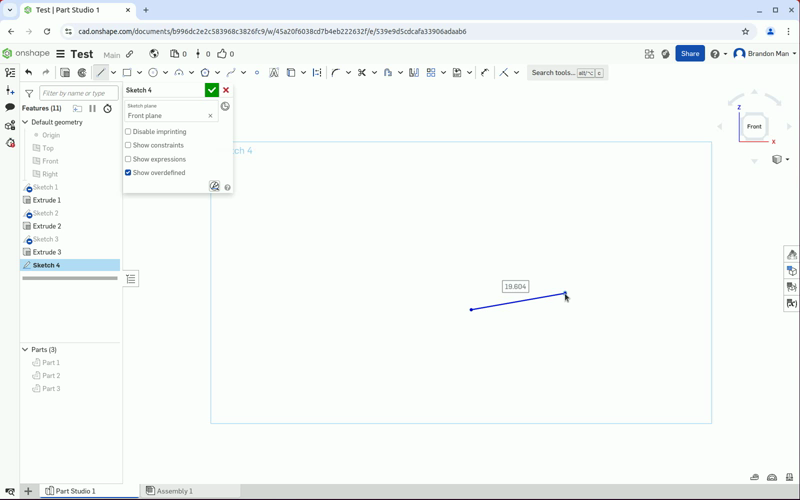
key(a)
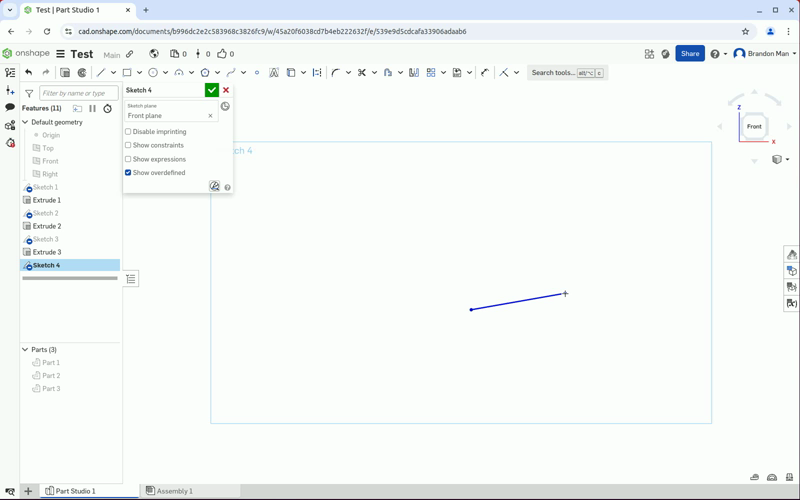
mouse_move(565, 293)
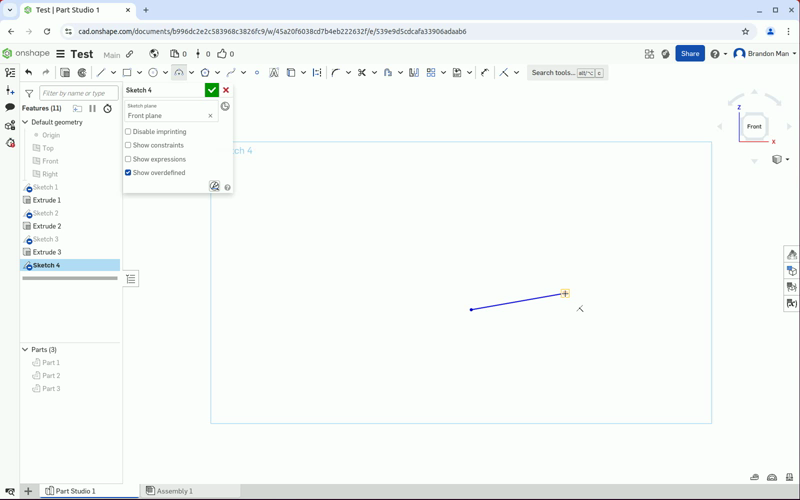
click(565, 293)
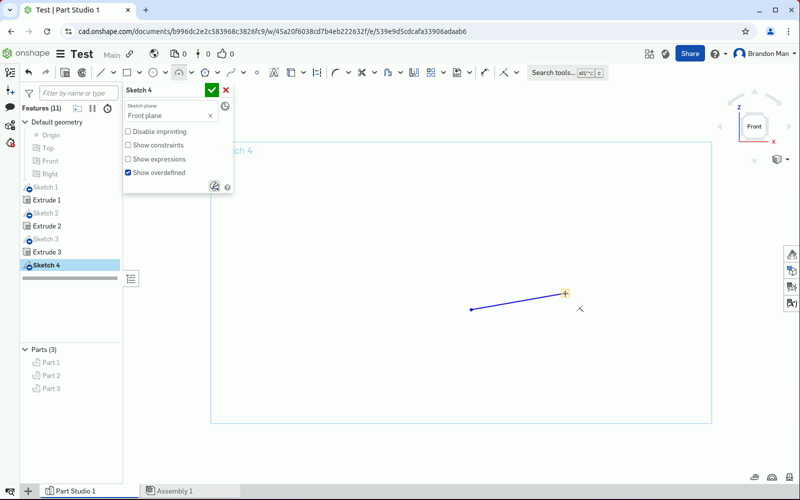
key_down(shift)
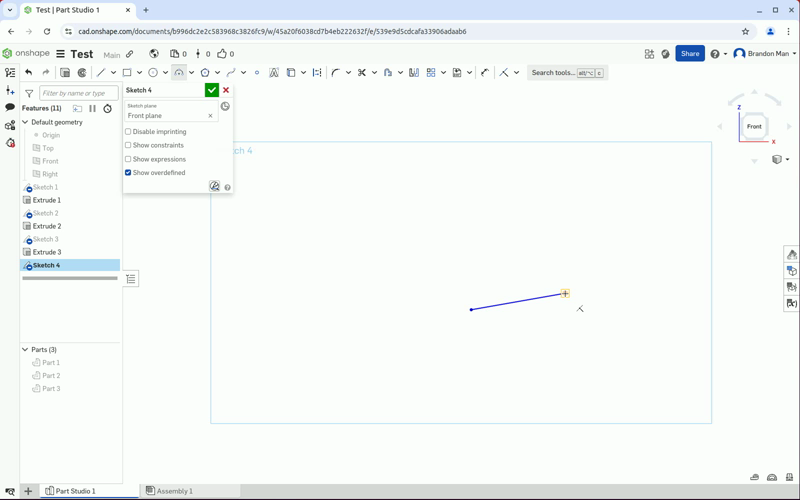
mouse_move(565, 272)
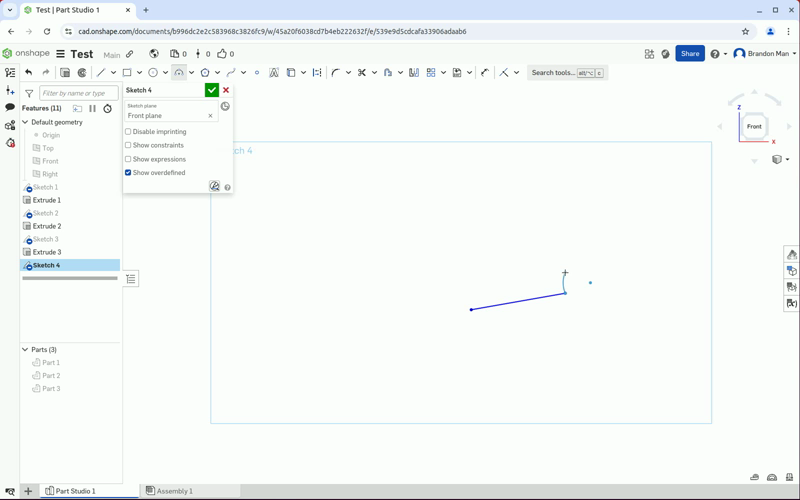
click(565, 272)
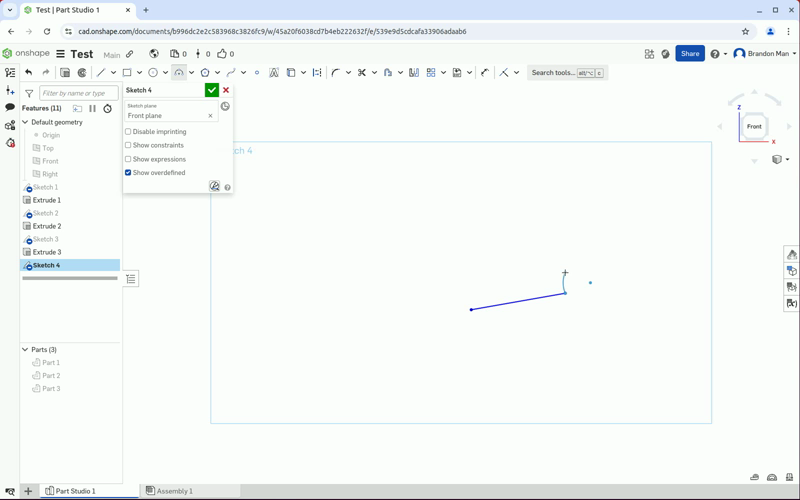
mouse_move(552, 282)
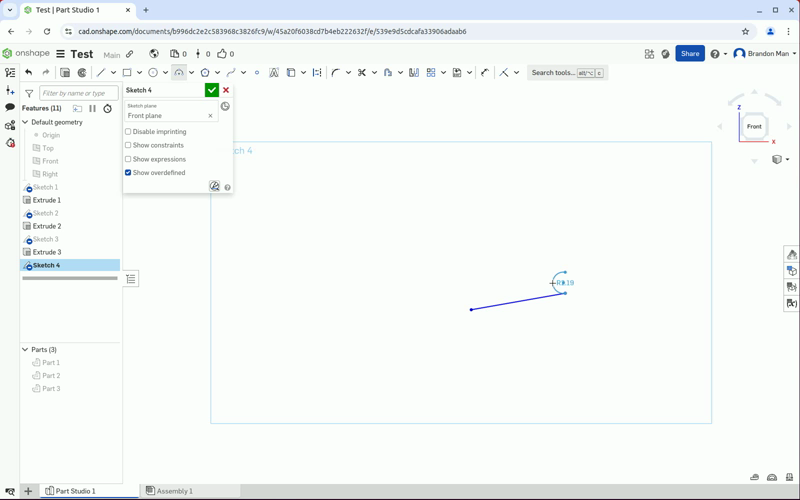
click(552, 282)
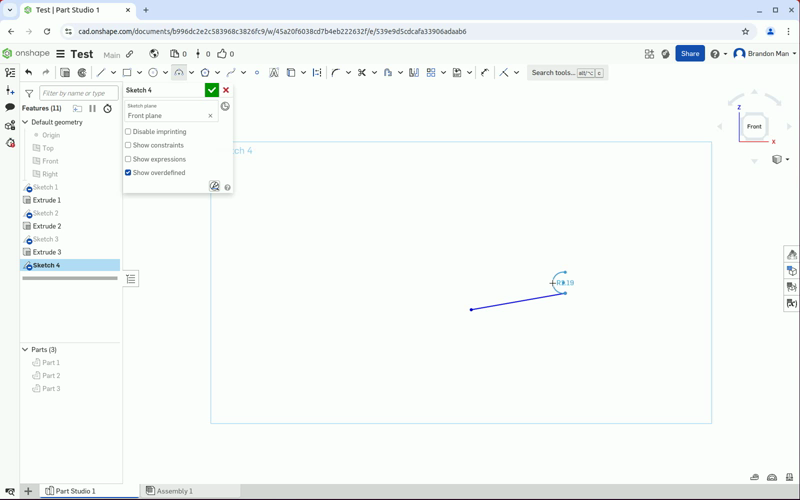
key_up(shift)
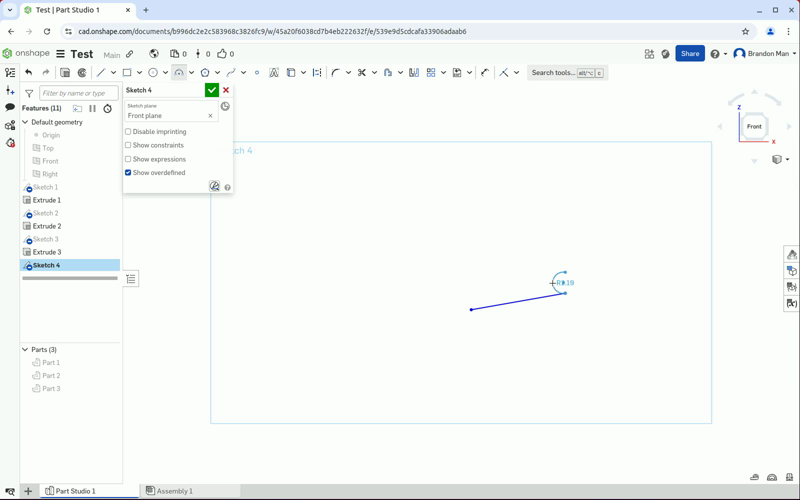
key(esc)
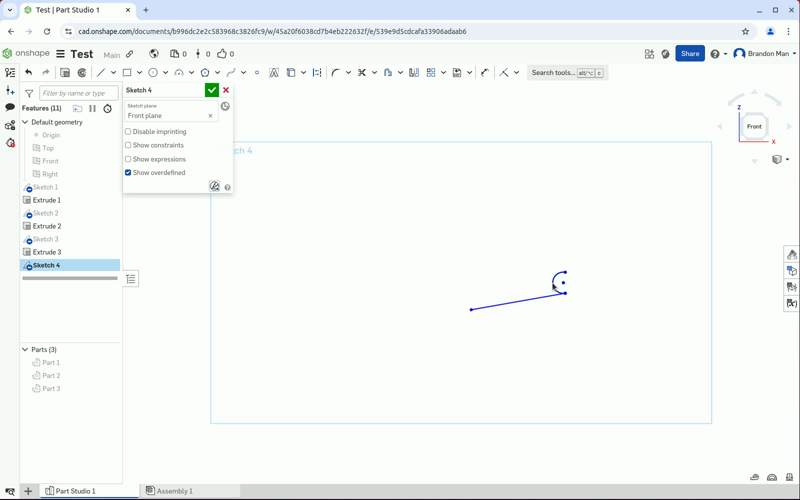
key(l)
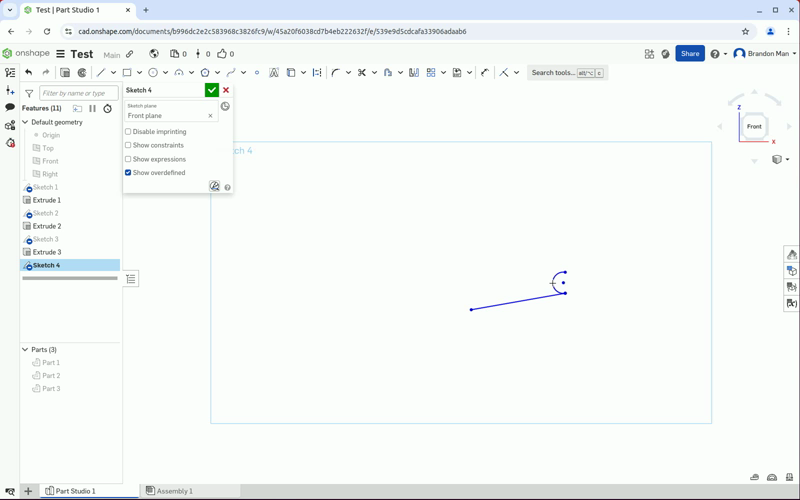
mouse_move(565, 272)
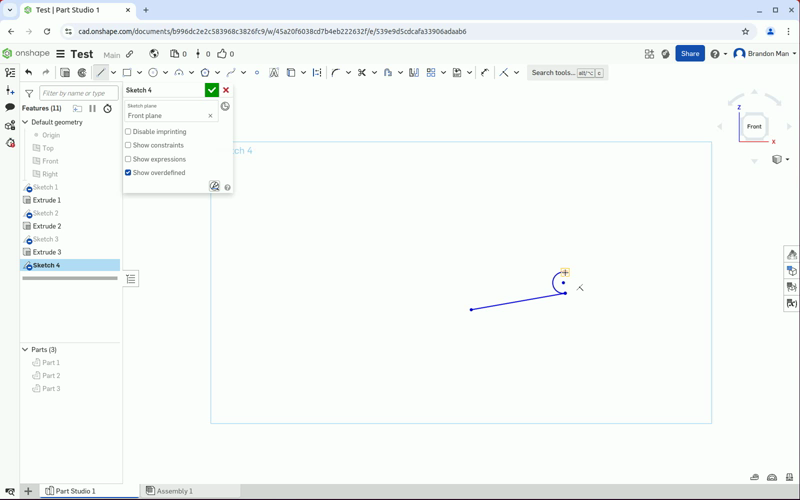
click(565, 272)
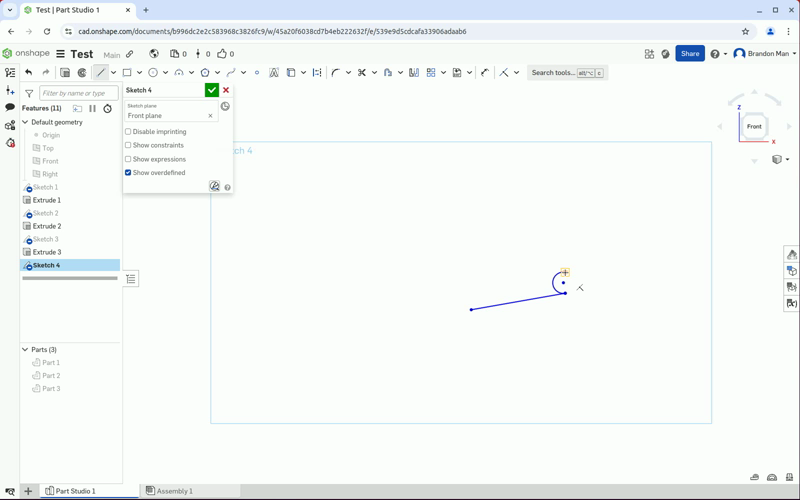
key_down(shift)
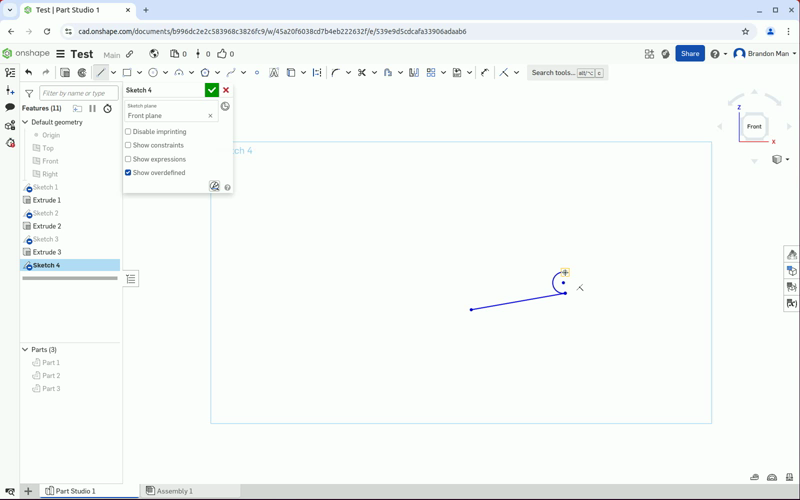
mouse_move(471, 255)
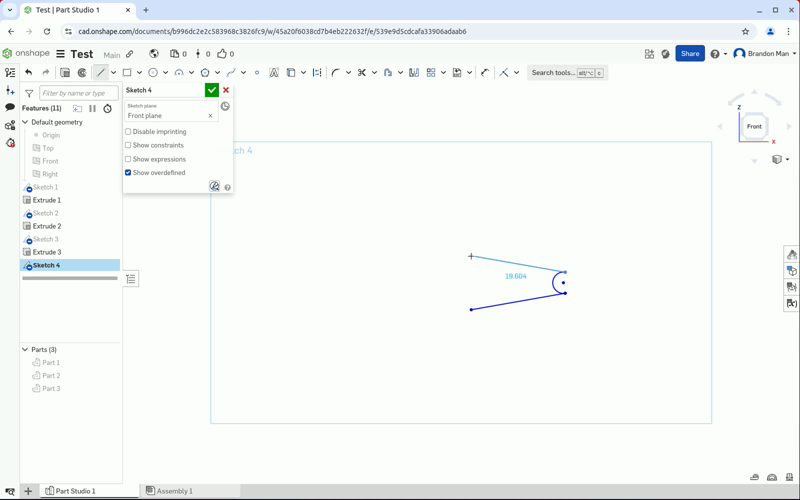
click(471, 255)
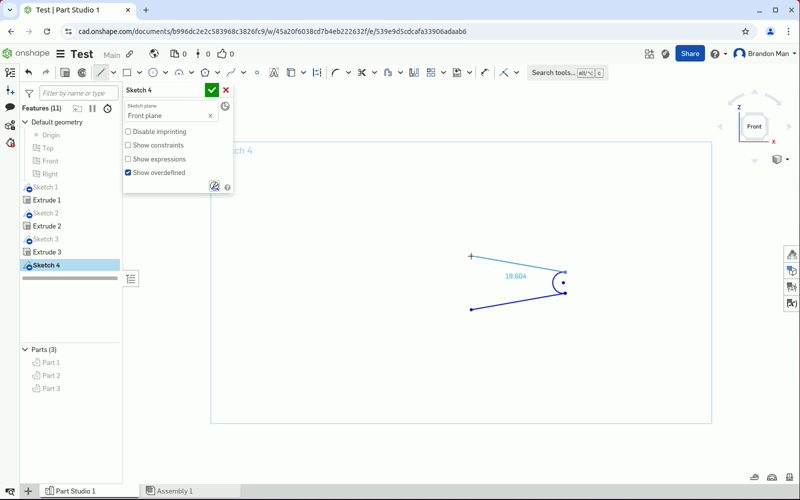
key_up(shift)
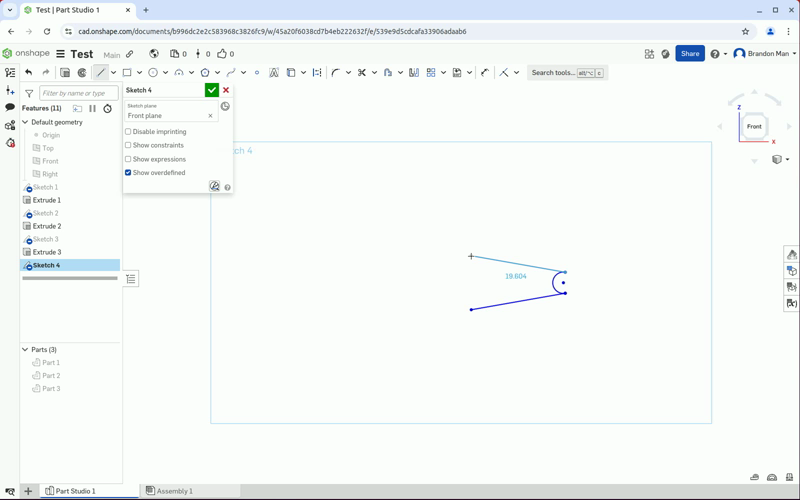
key(esc)
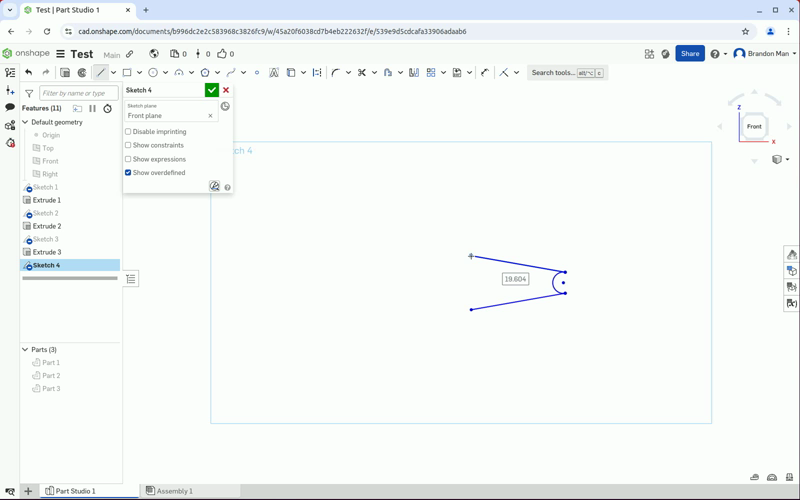
key(a)
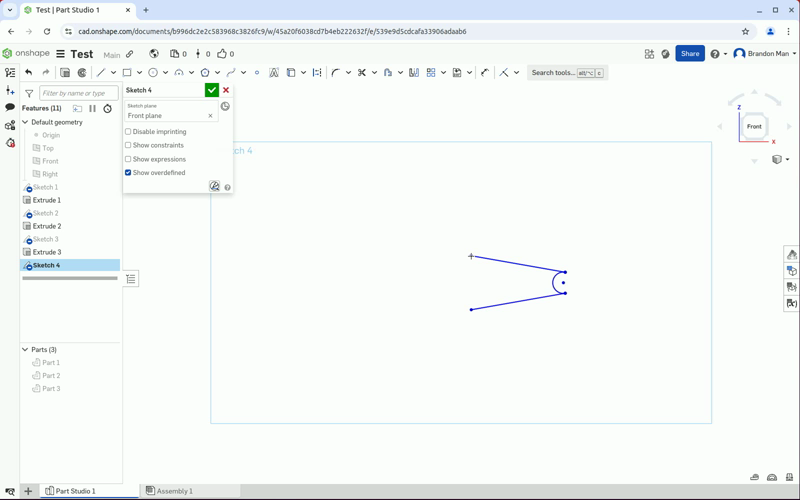
mouse_move(471, 255)
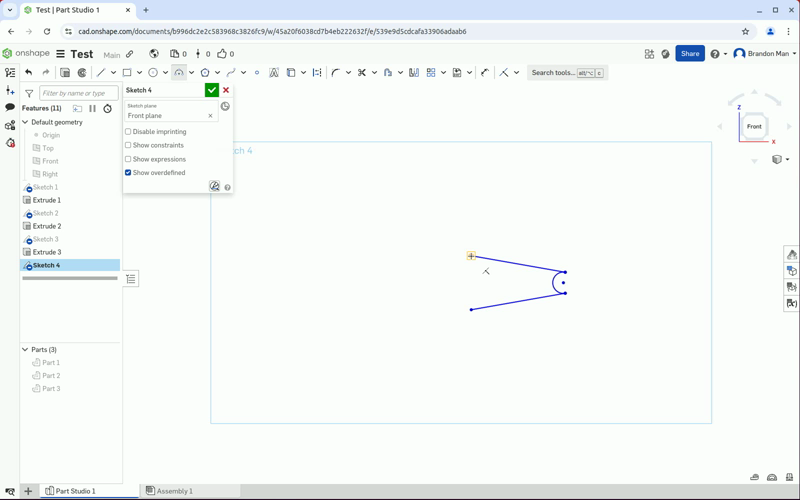
click(471, 255)
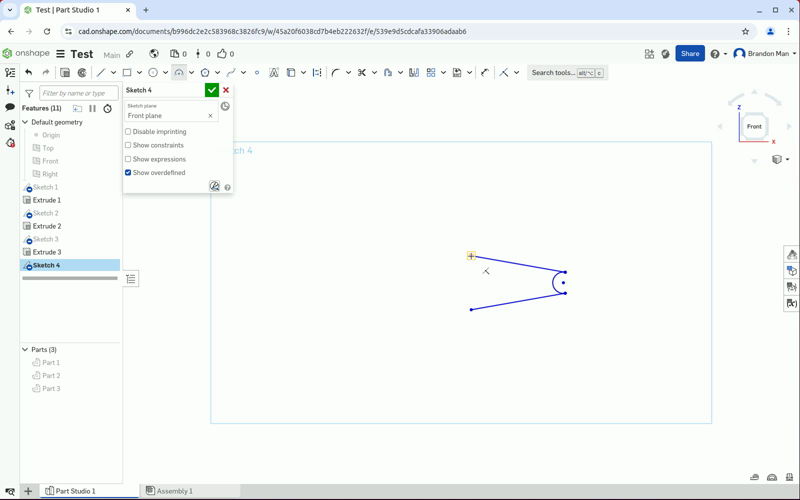
mouse_move(471, 309)
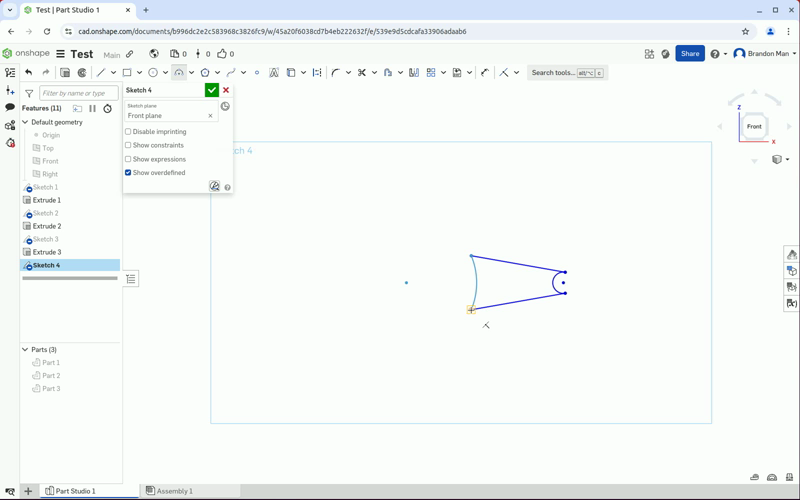
click(471, 309)
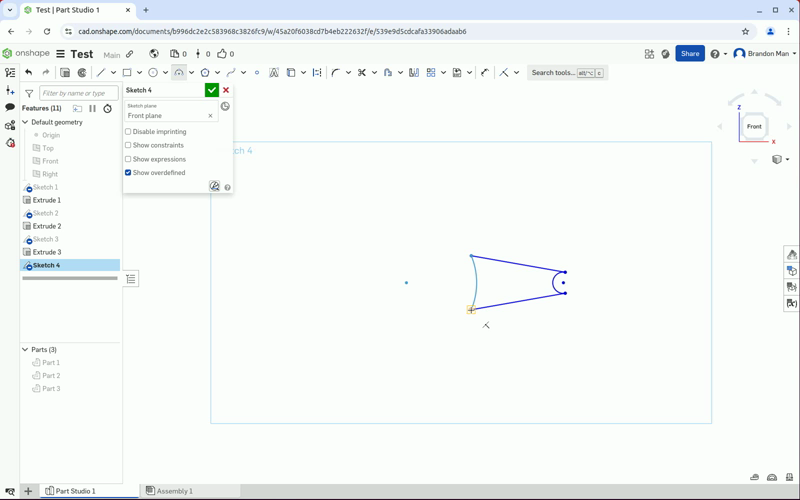
key_down(shift)
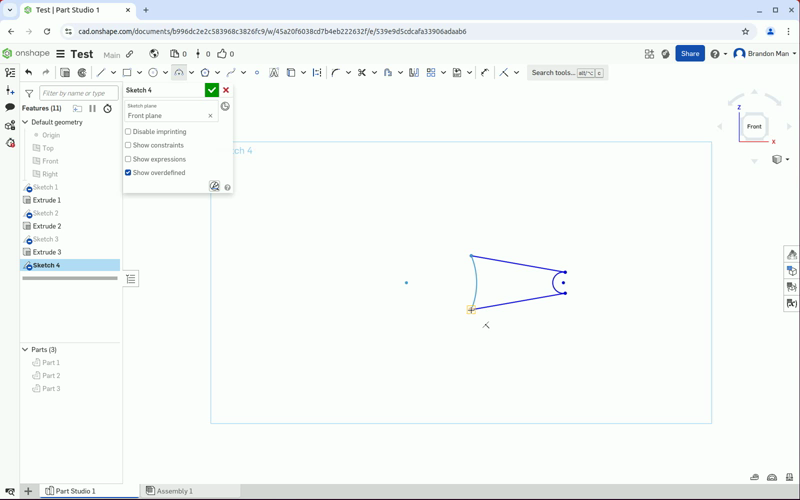
mouse_move(490, 282)
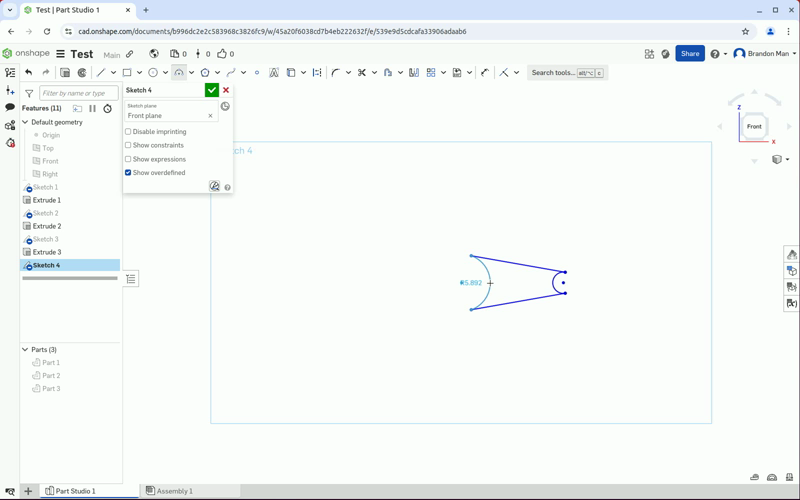
click(490, 282)
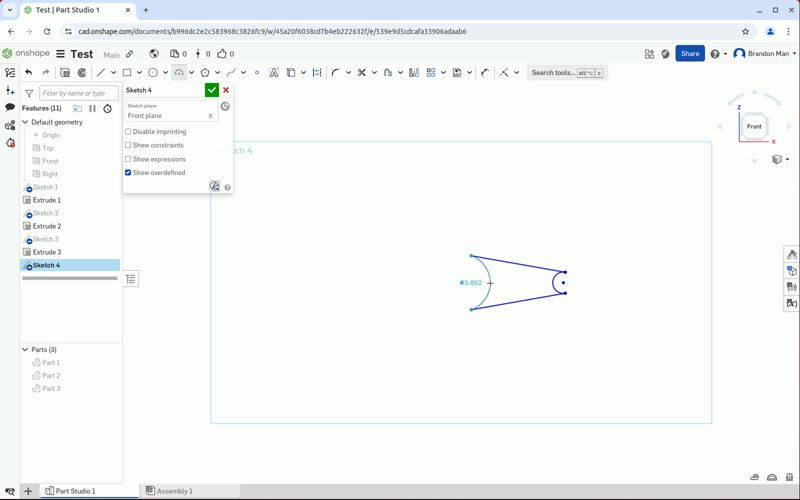
key_up(shift)
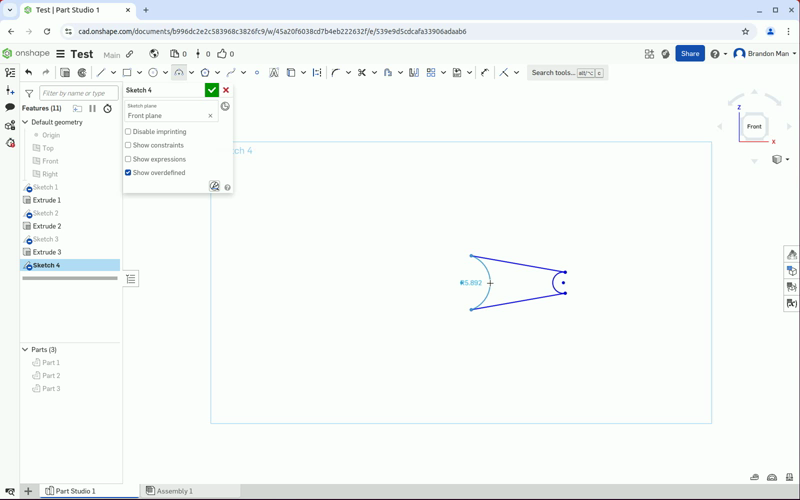
key(esc)
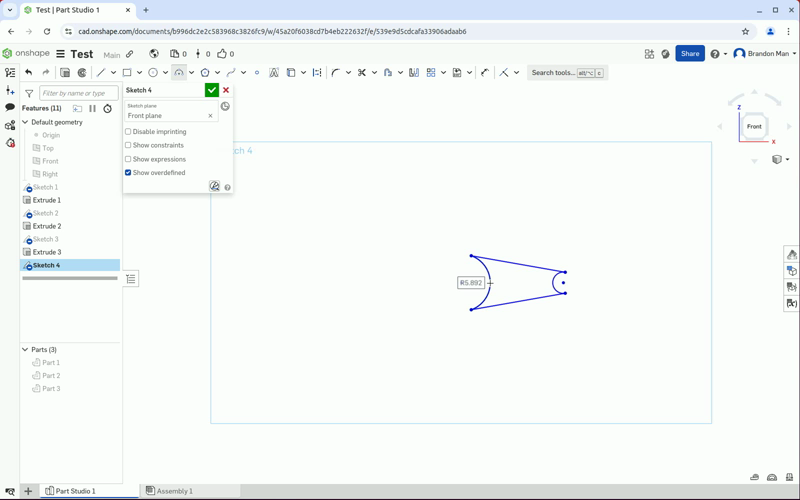
mouse_move(515, 280)
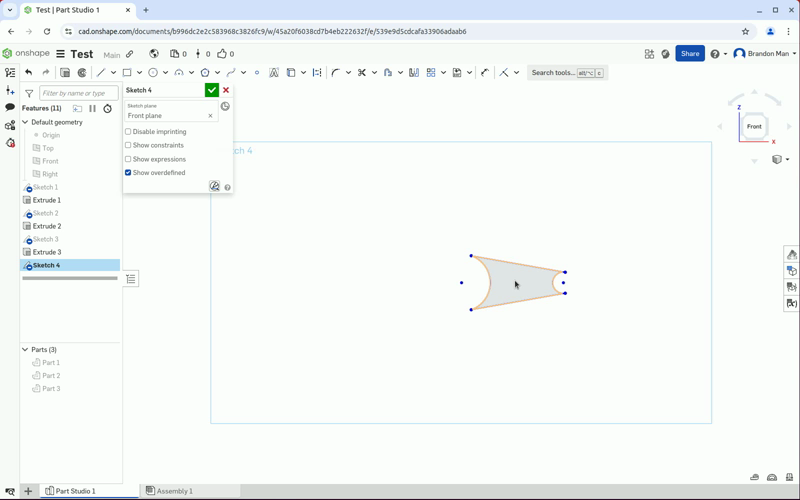
click(515, 280)
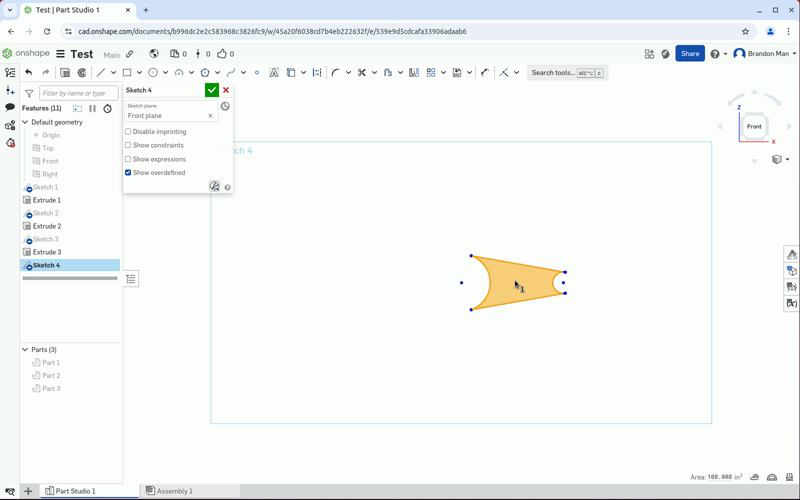
mouse_move(73, 352)
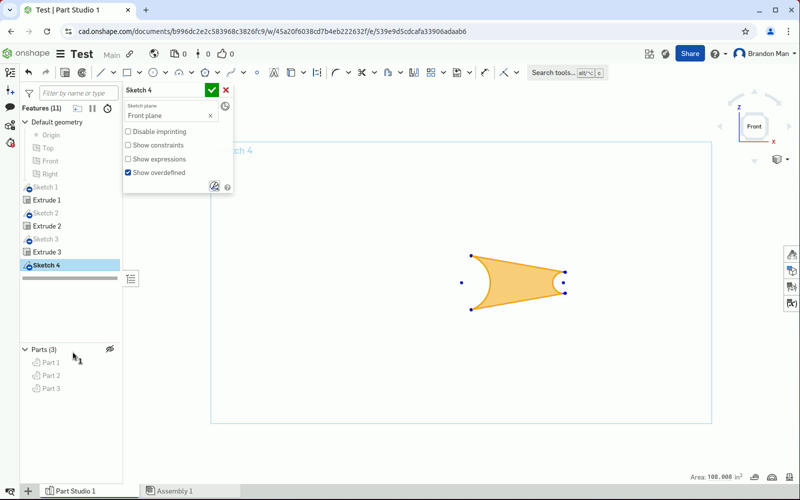
key(shift+y)
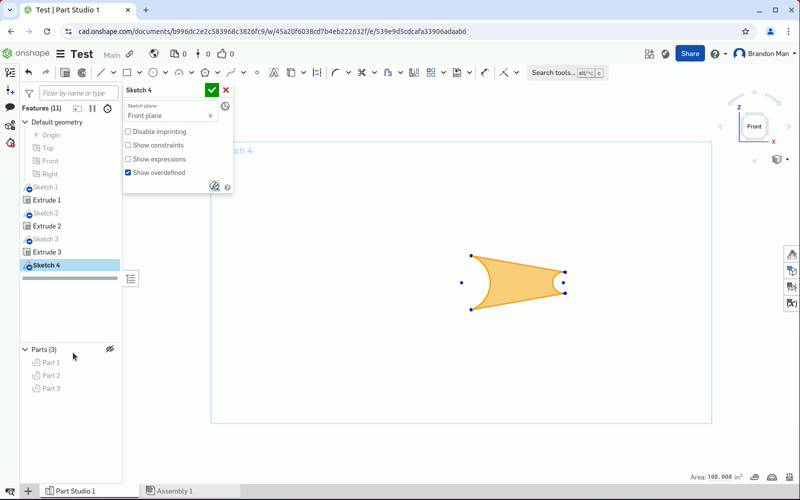
key(shift+e)
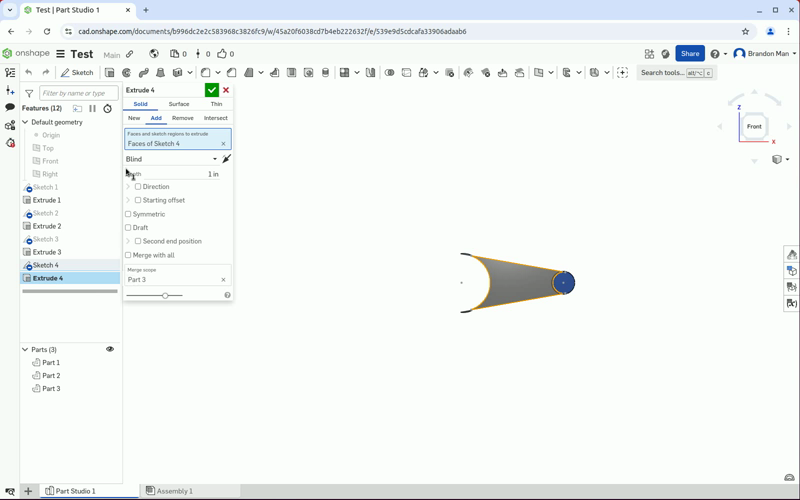
mouse_move(143, 106)
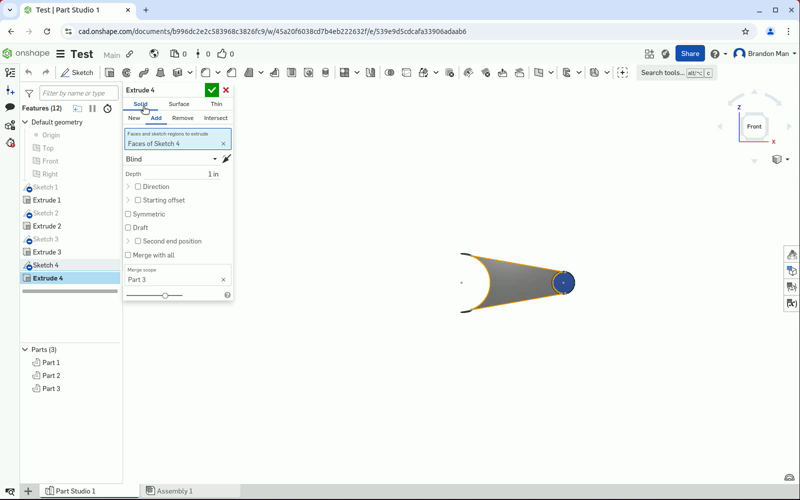
click(143, 106)
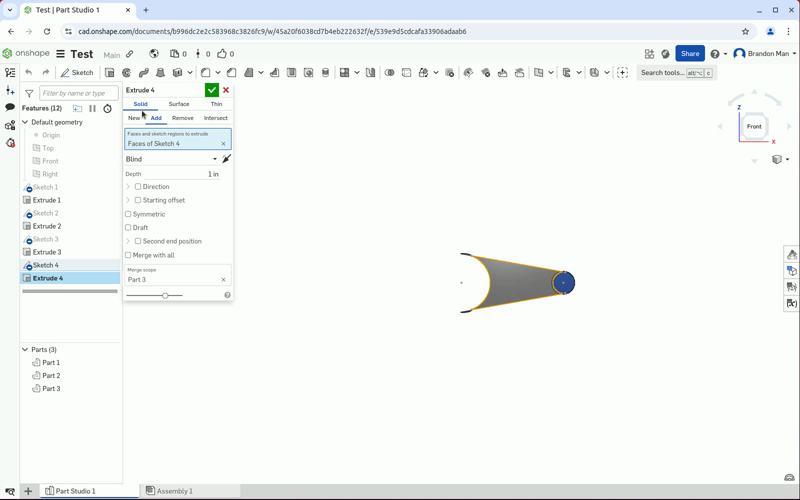
mouse_move(137, 120)
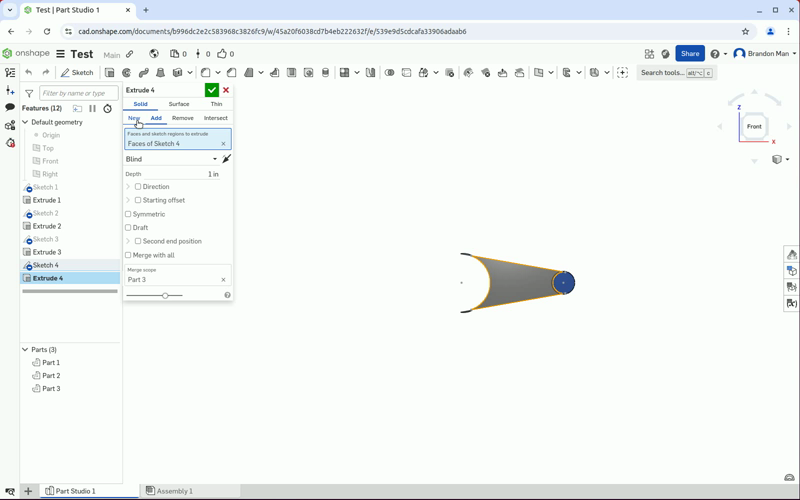
click(137, 120)
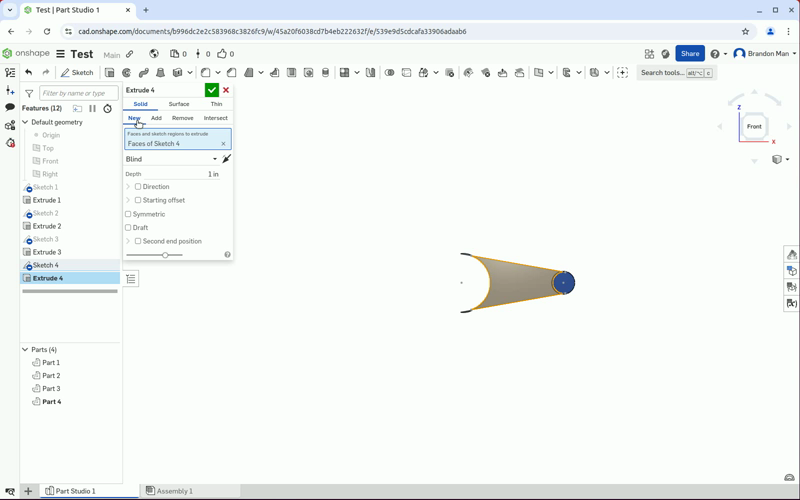
key(tab, 4)
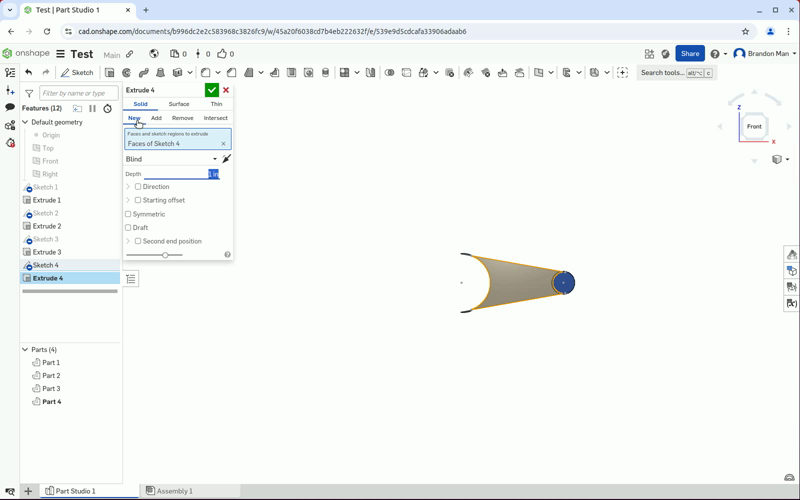
text(5.296)
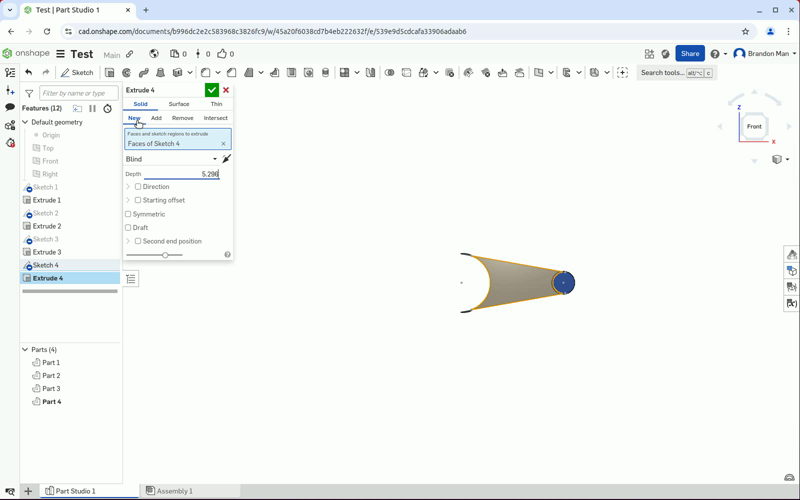
key(enter)
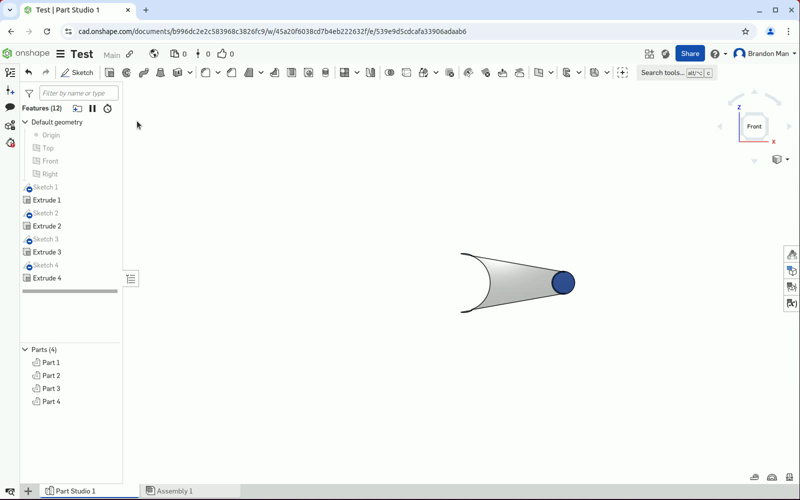
key(shift+h)
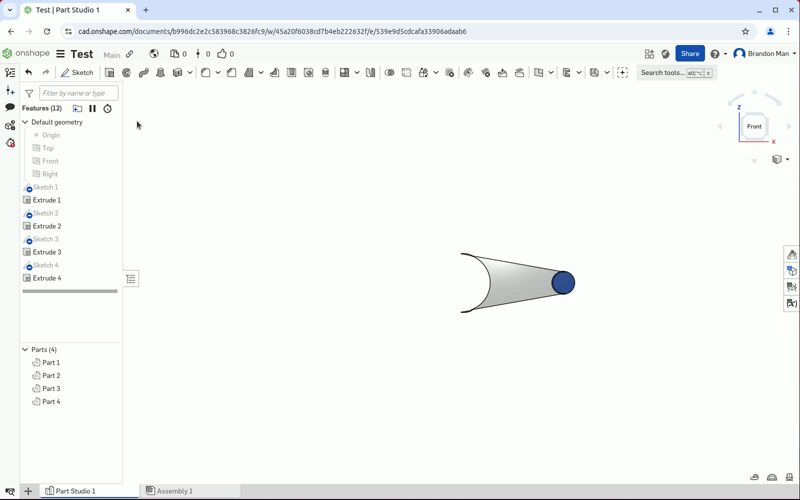
key(shift+h)
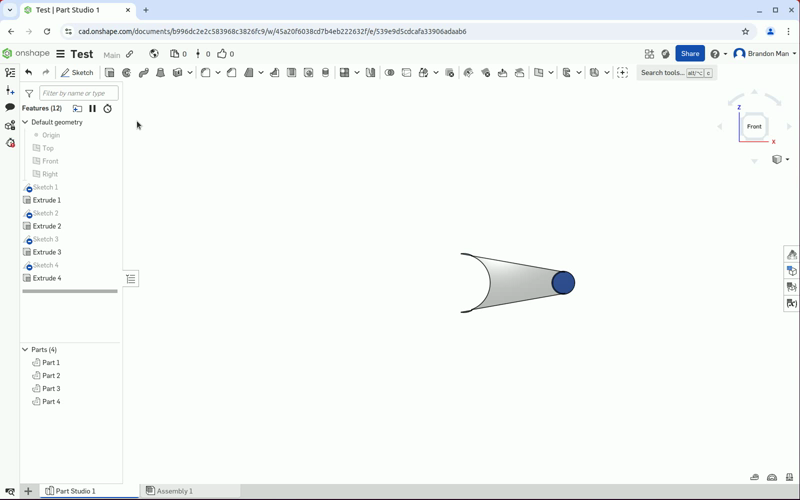
mouse_move(73, 189)
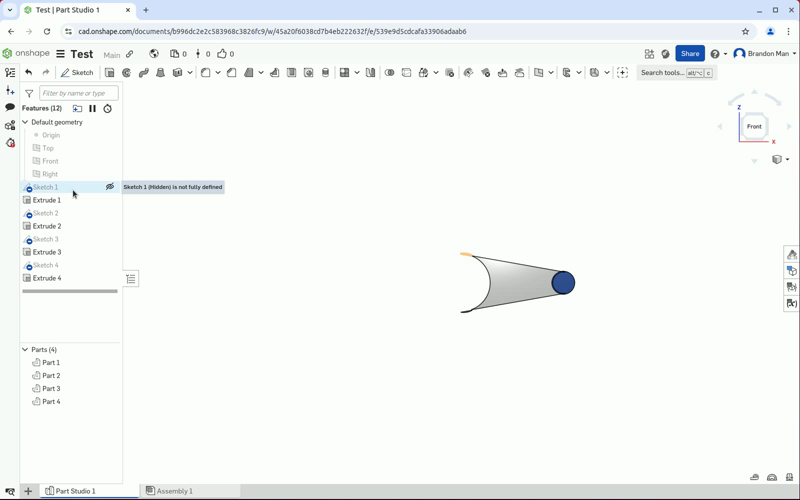
click(73, 189)
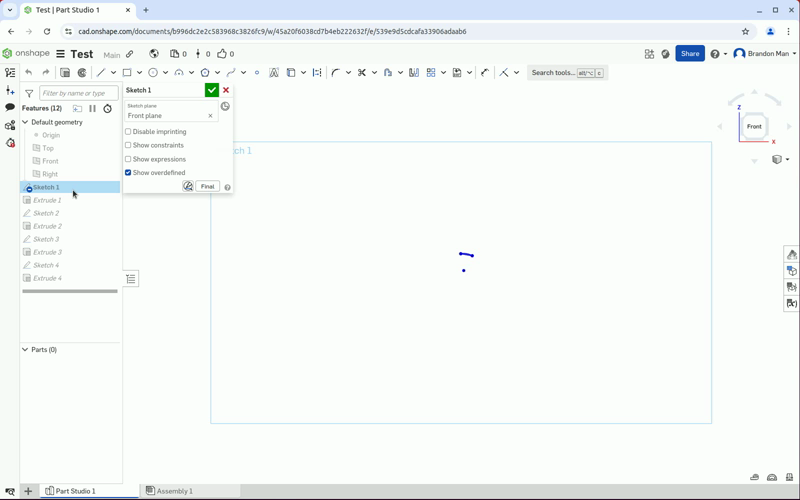
mouse_move(229, 92)
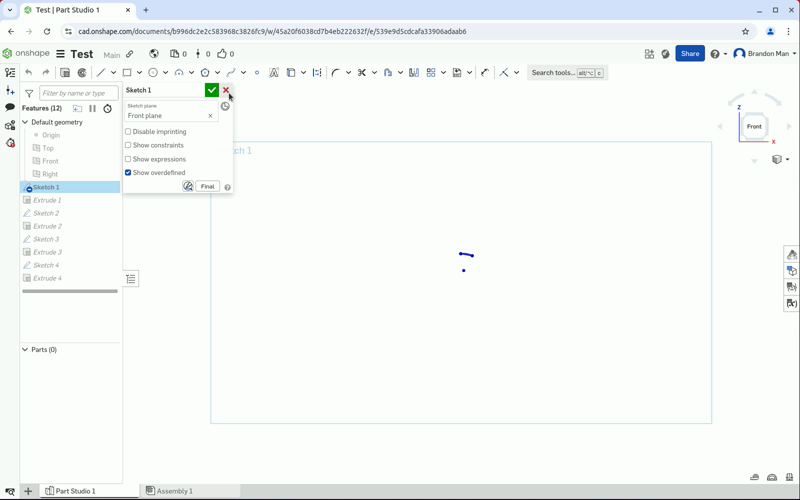
click(229, 92)
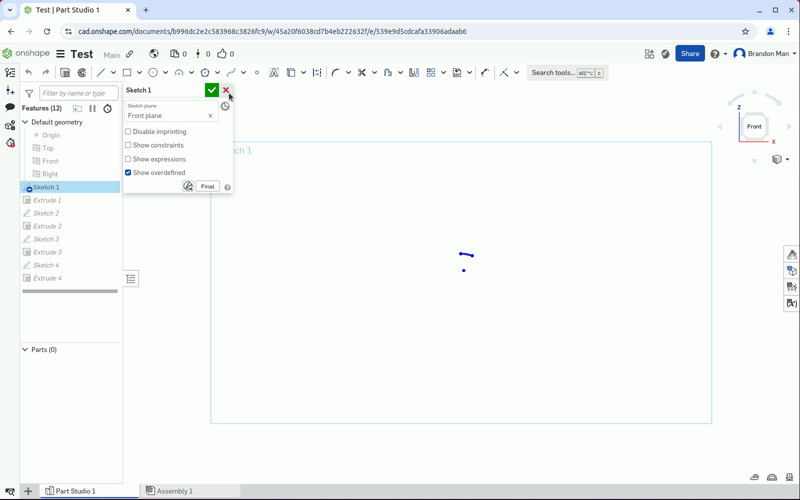
key(shift+s)
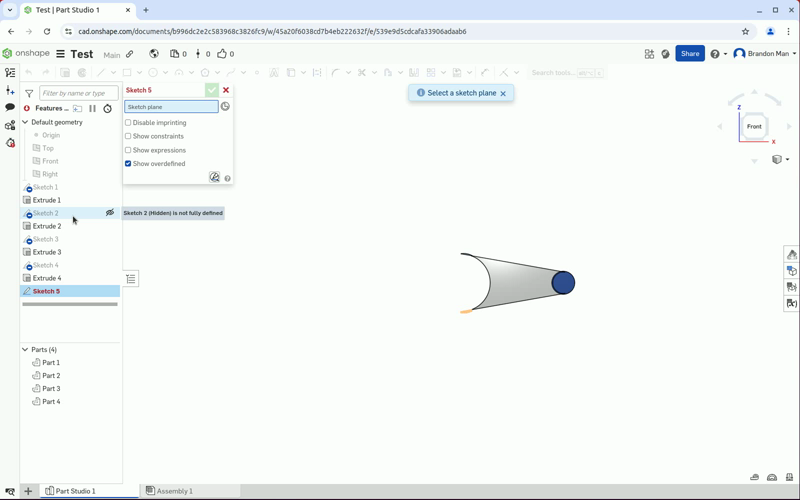
scroll(3)
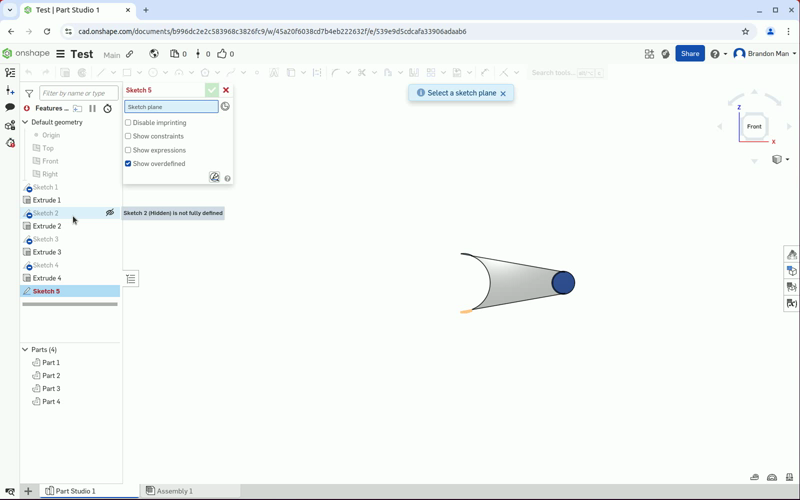
mouse_move(73, 163)
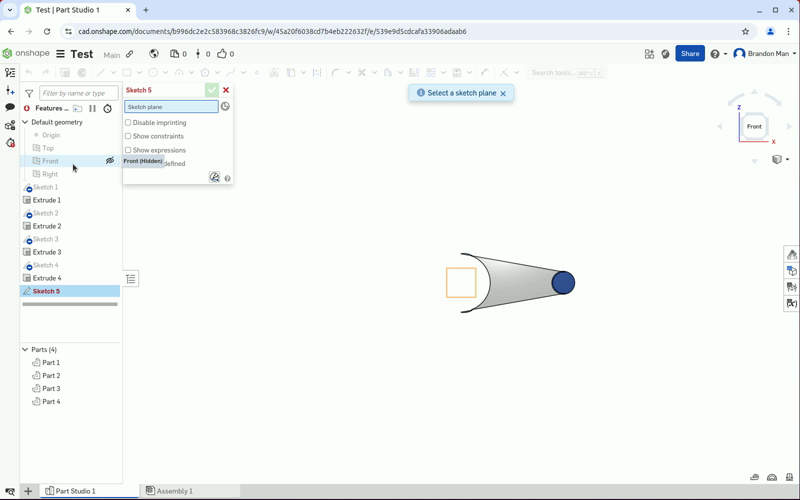
click(73, 163)
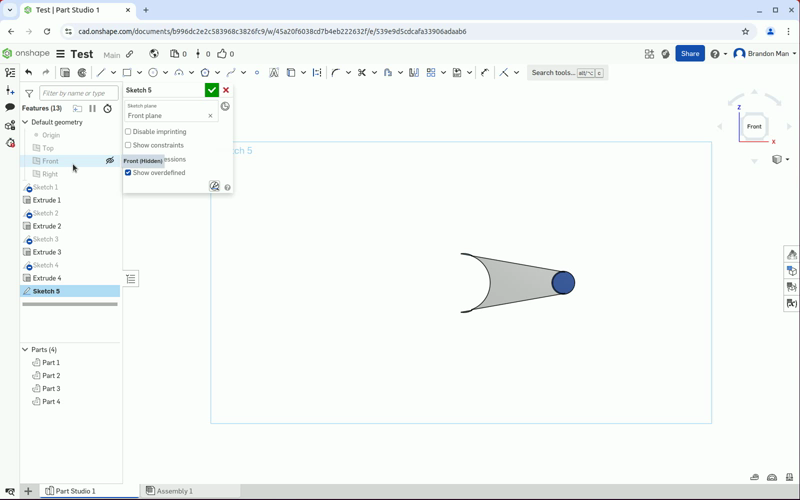
mouse_move(73, 352)
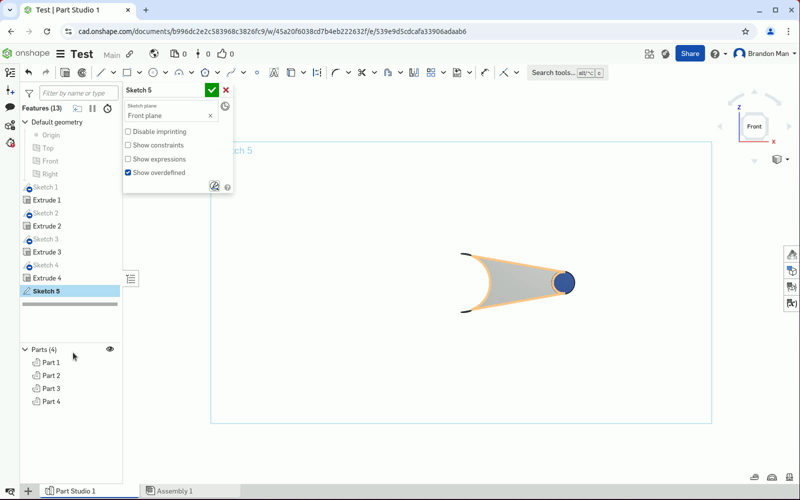
key(y)
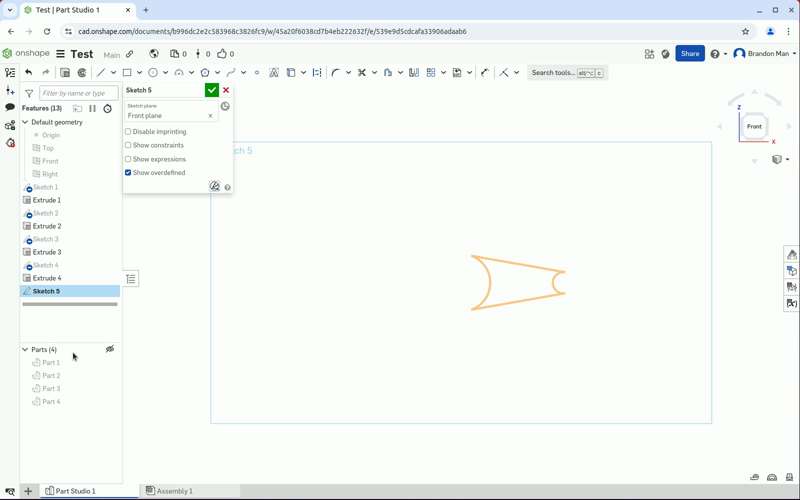
key(l)
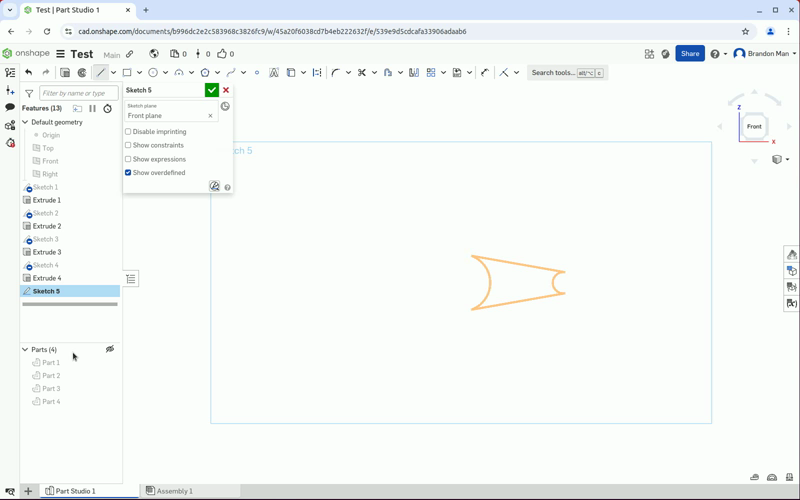
key_down(shift)
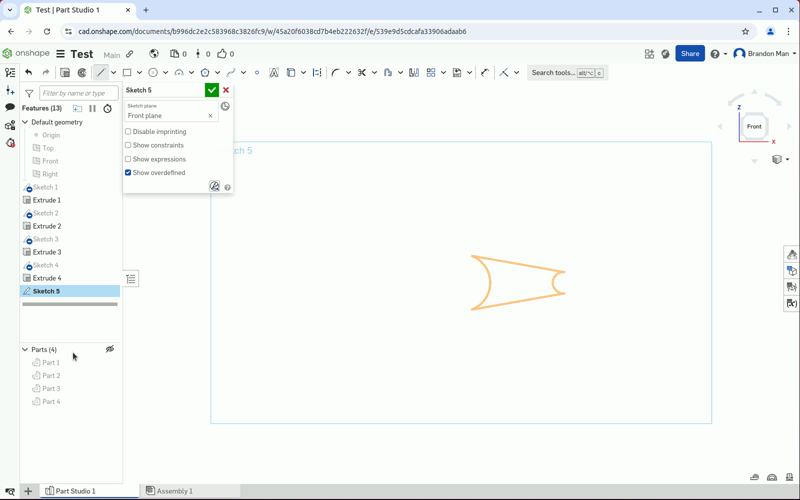
mouse_move(460, 312)
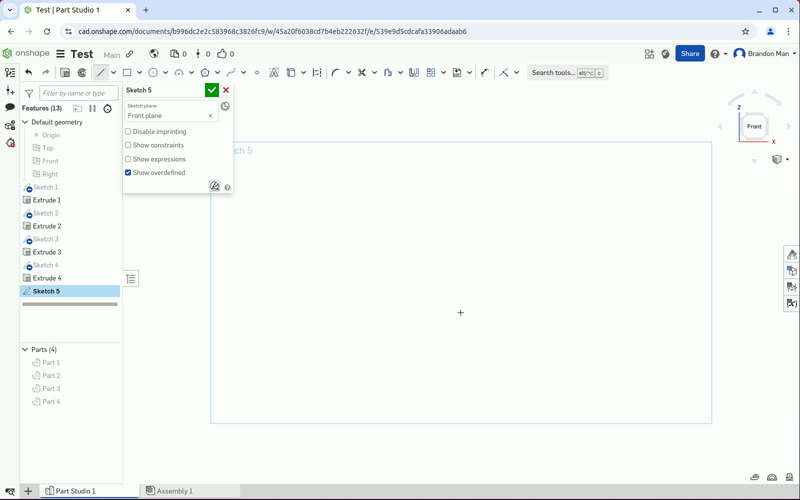
click(460, 312)
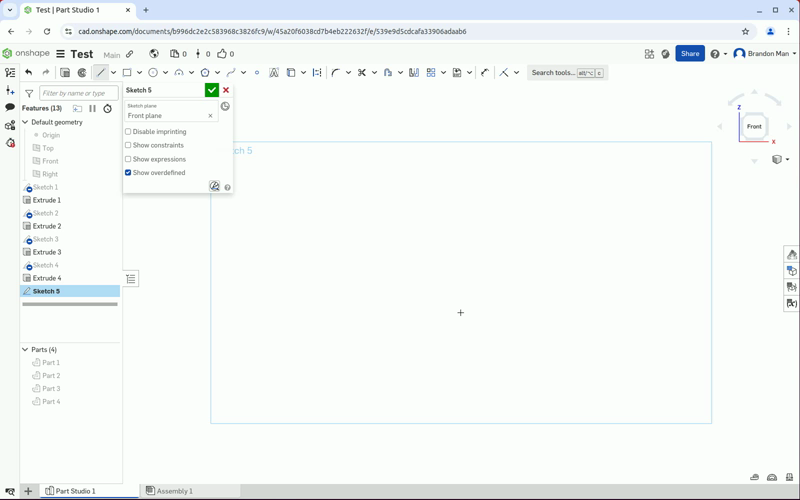
key_up(shift)
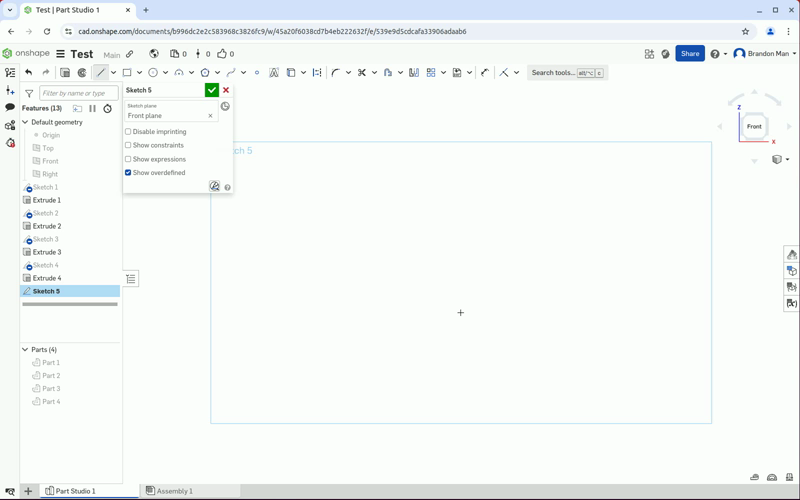
key_down(shift)
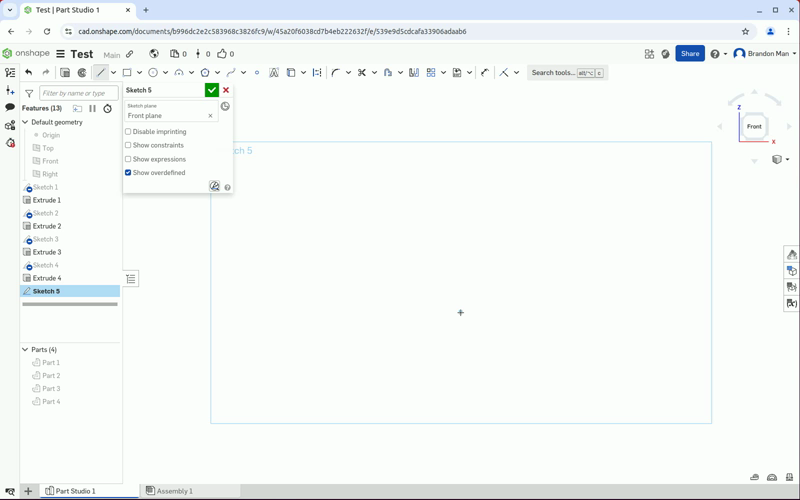
mouse_move(490, 312)
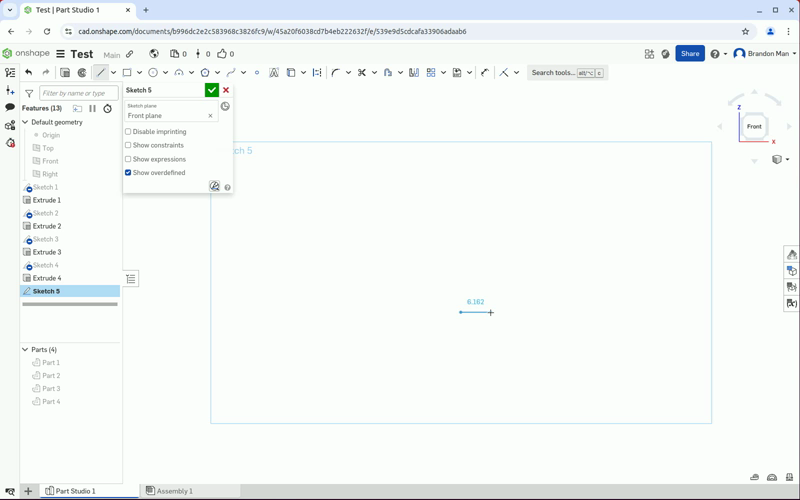
mouse_move(470, 310)
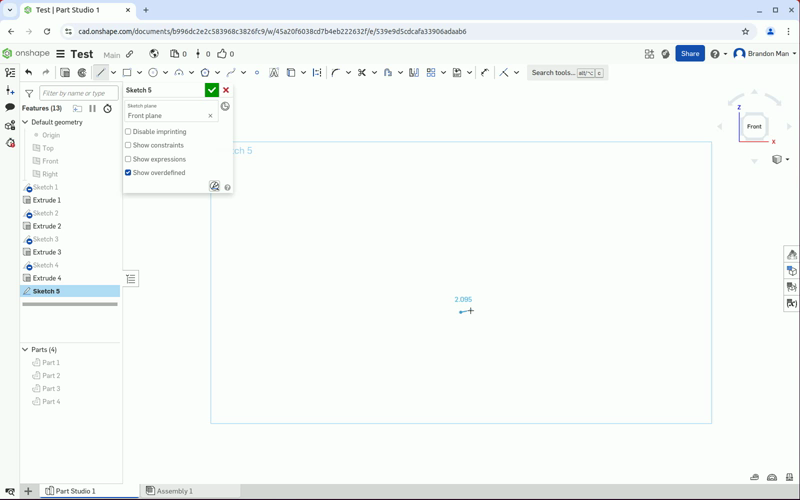
click(470, 310)
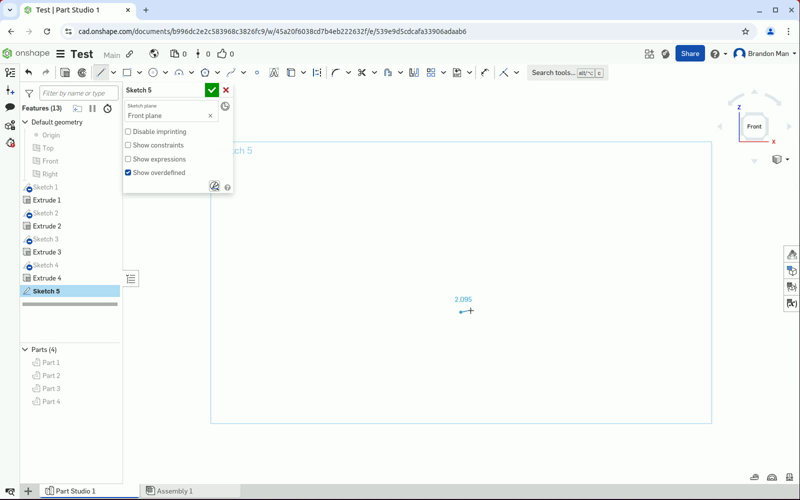
key_up(shift)
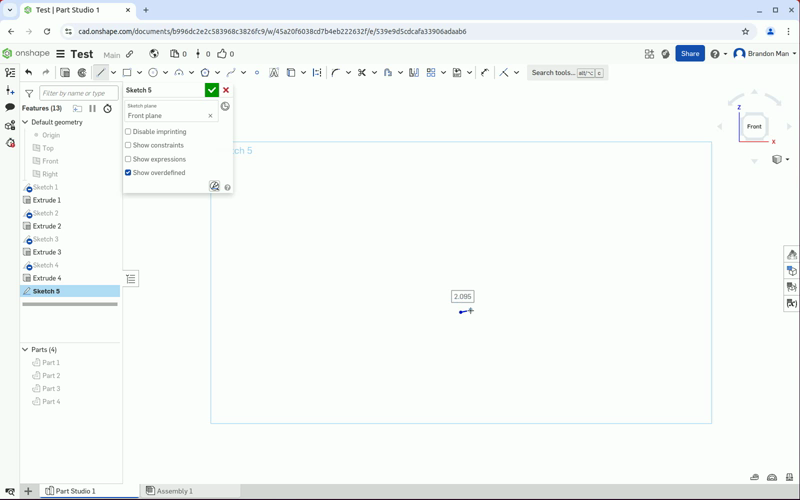
key(esc)
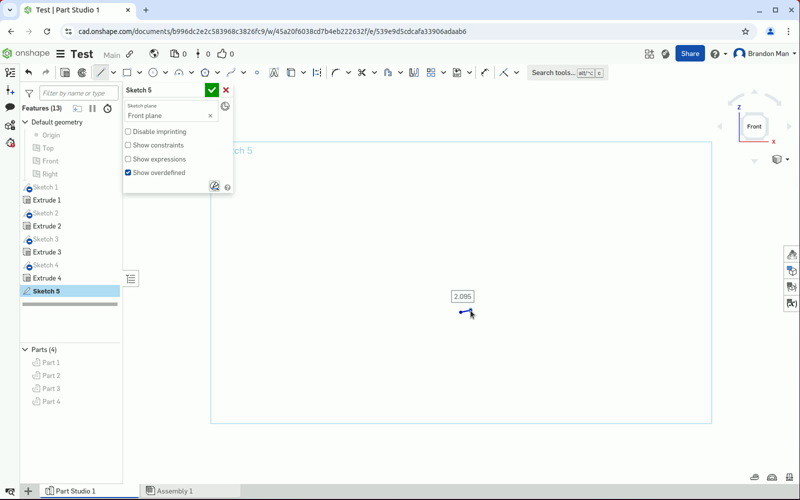
key(a)
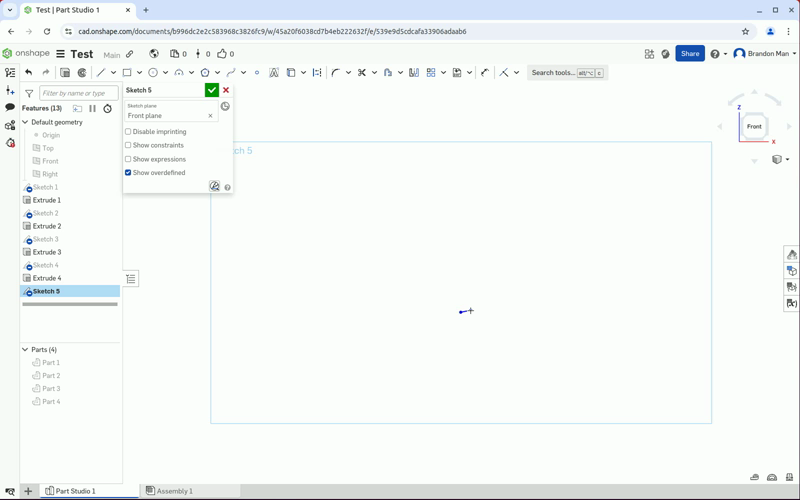
mouse_move(470, 310)
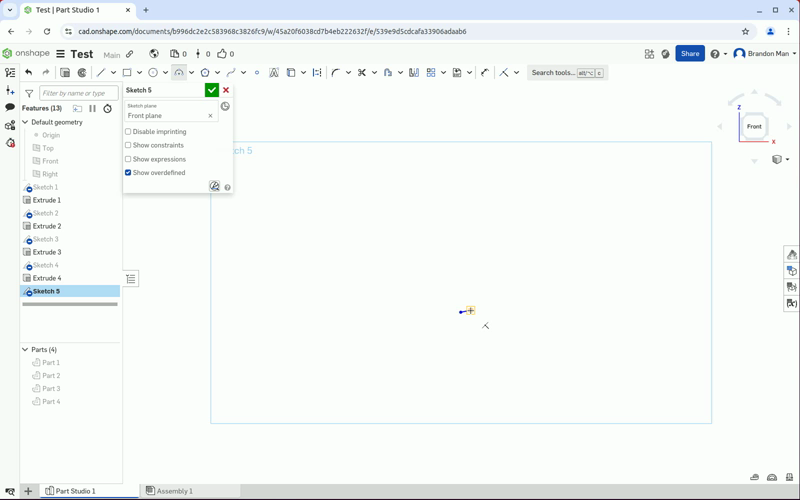
click(470, 310)
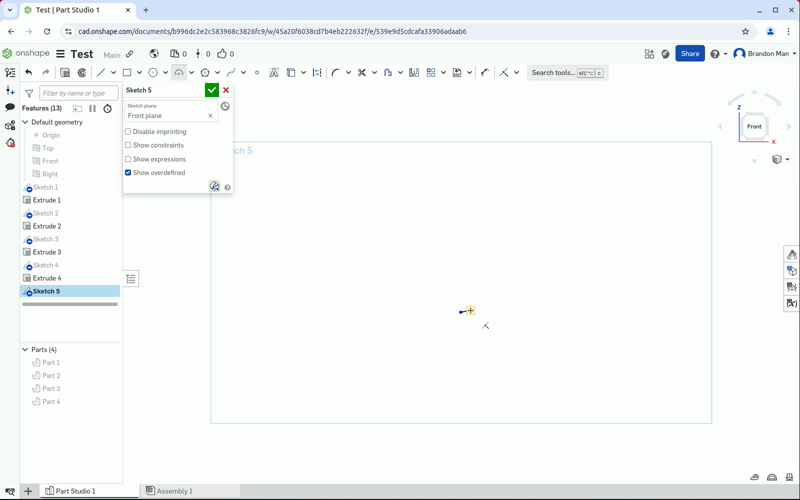
key_down(shift)
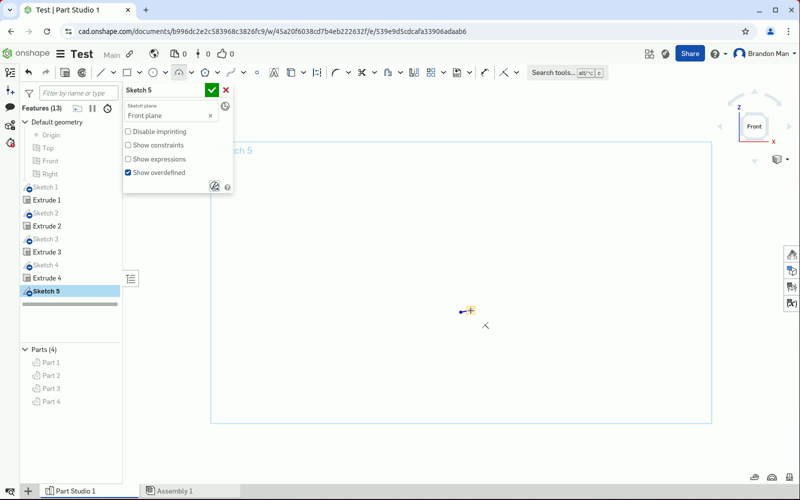
mouse_move(470, 255)
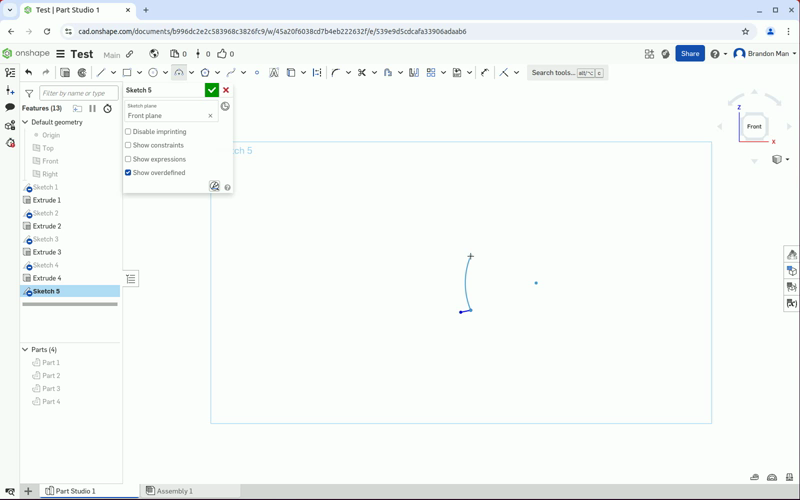
click(470, 255)
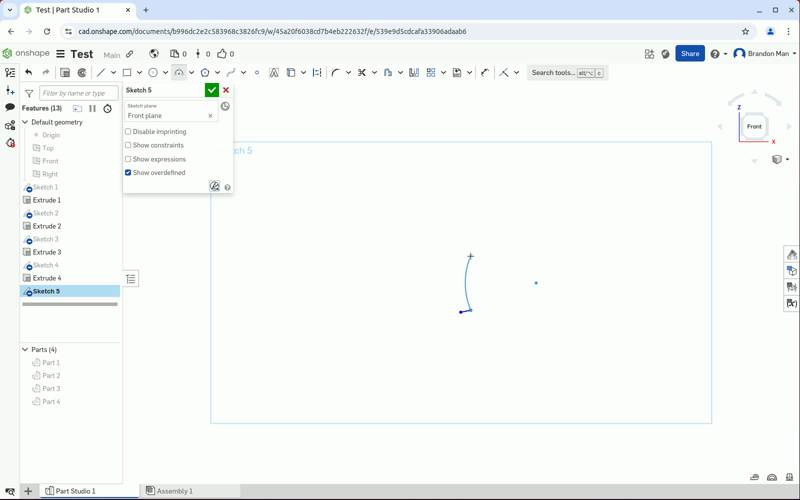
mouse_move(489, 283)
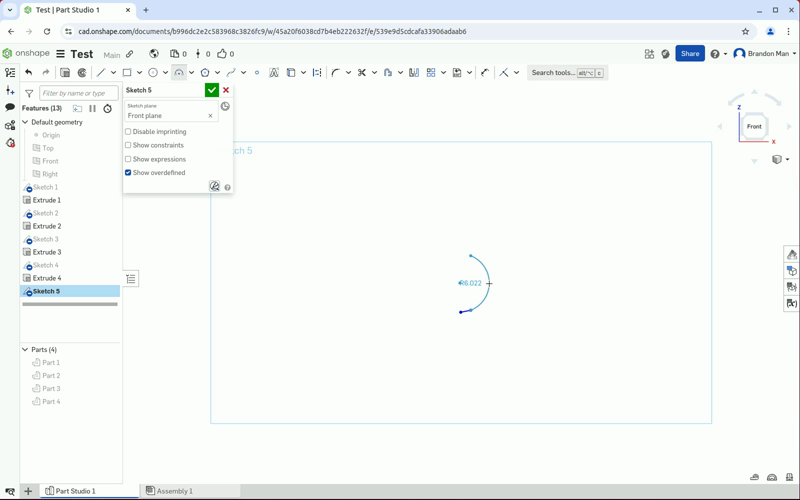
click(489, 283)
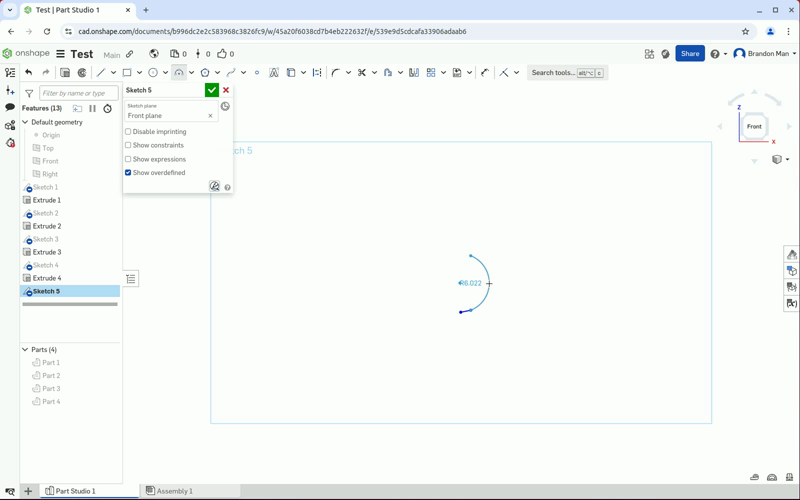
key_up(shift)
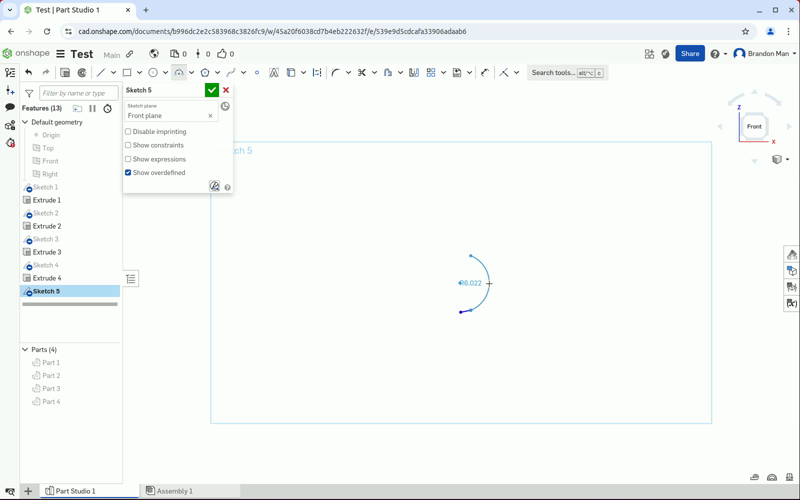
key(esc)
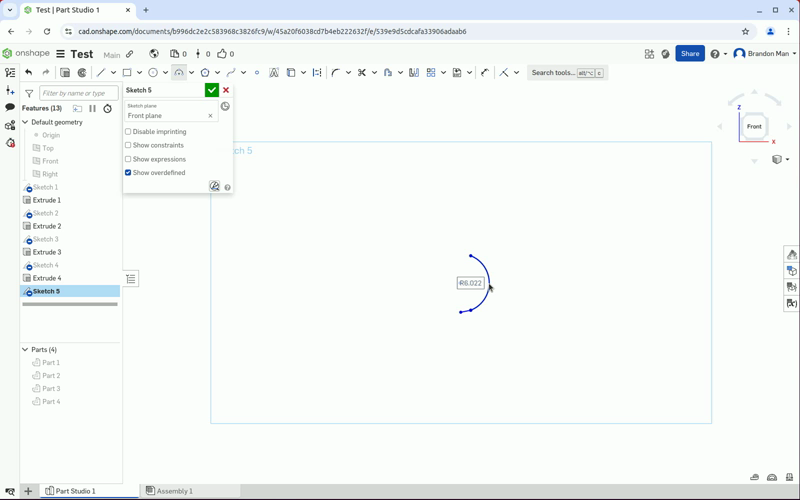
key(l)
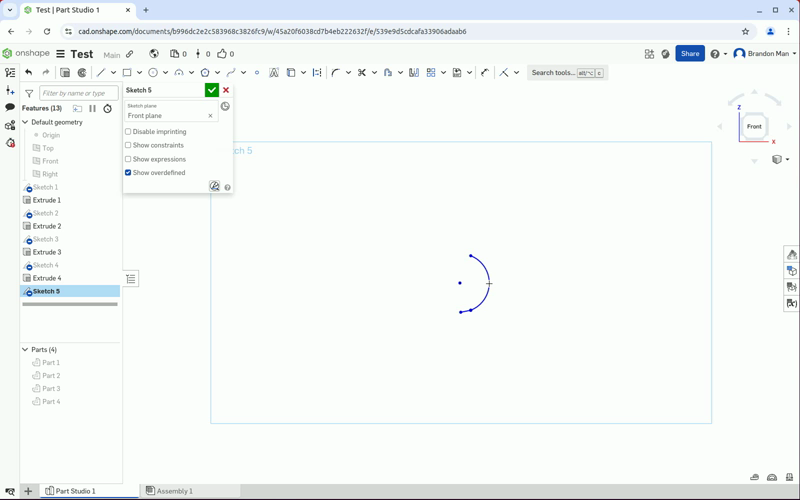
mouse_move(470, 255)
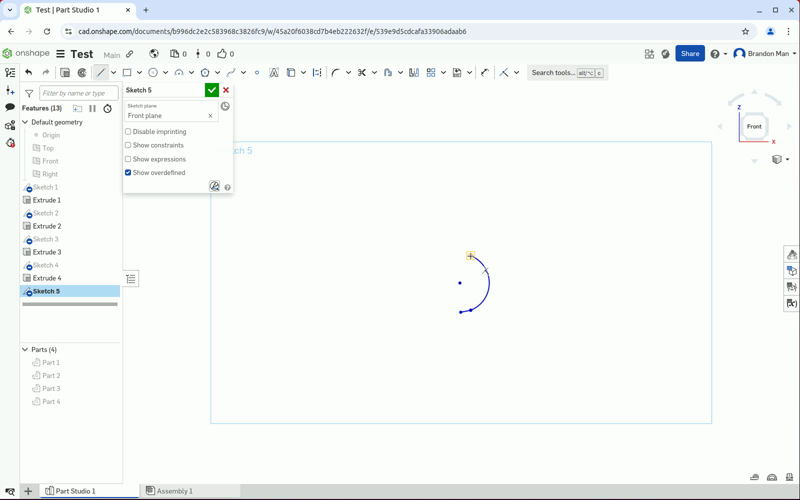
click(470, 255)
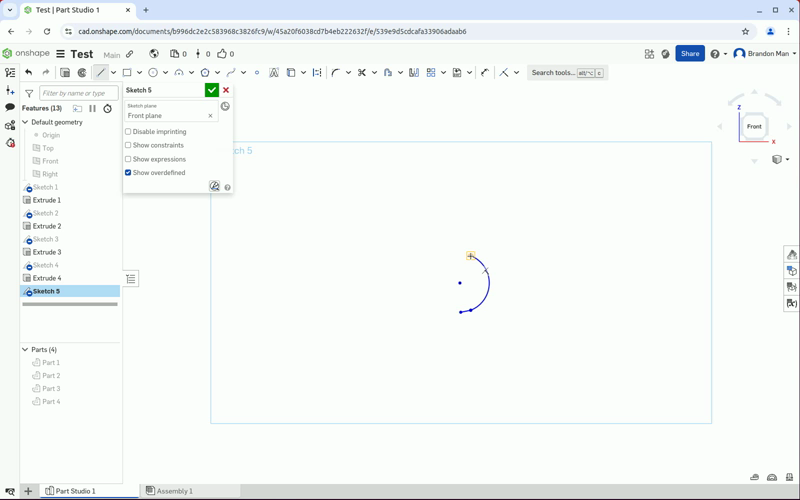
key_down(shift)
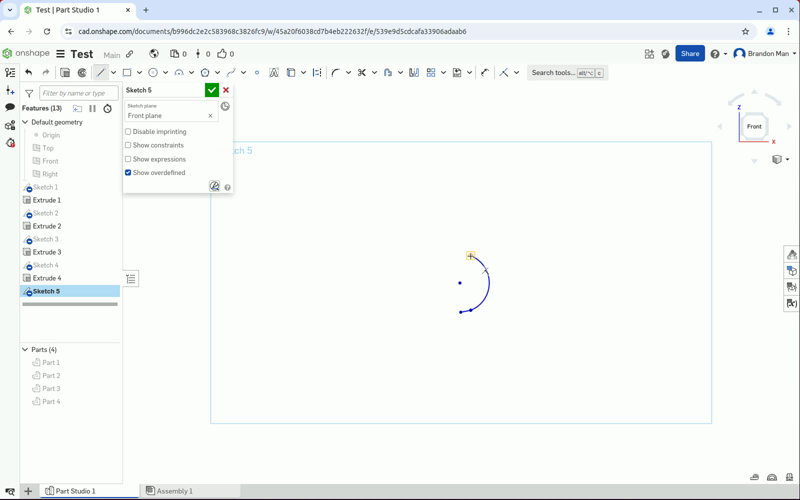
mouse_move(500, 255)
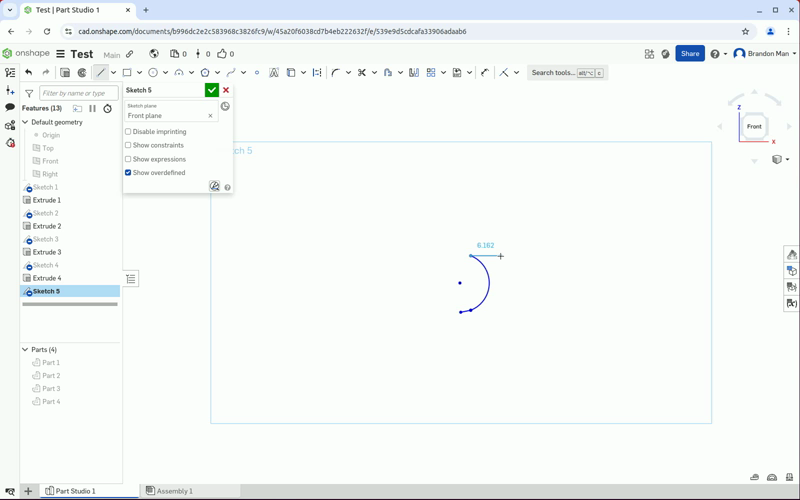
mouse_move(460, 254)
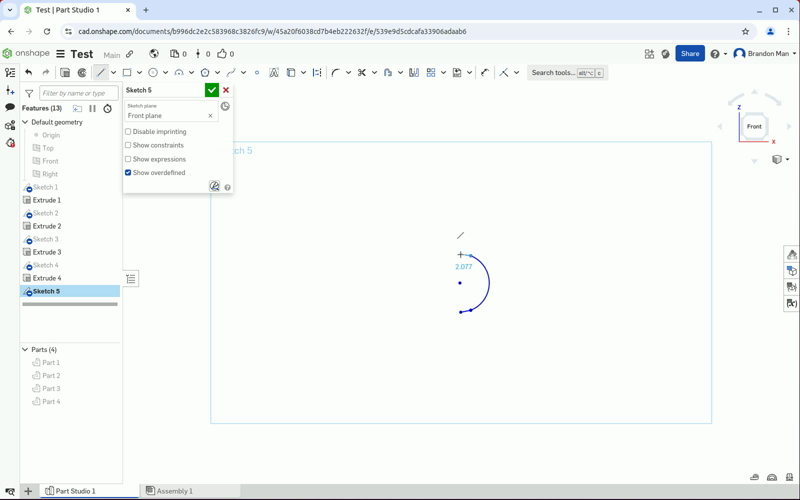
click(460, 254)
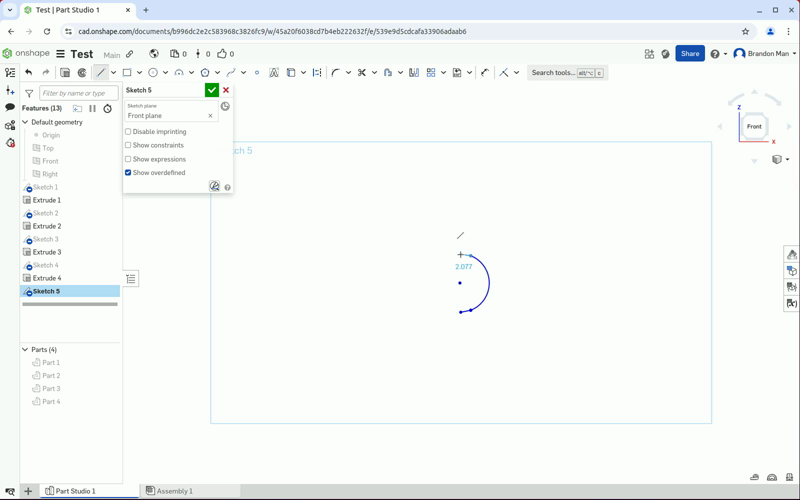
key_up(shift)
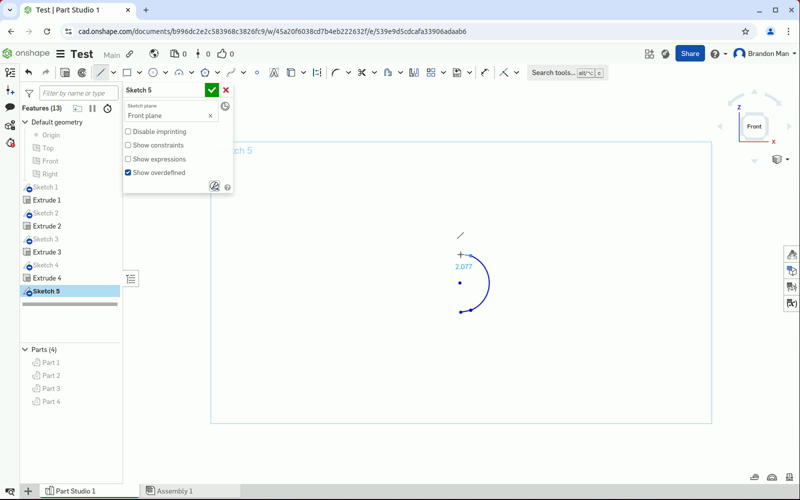
key(esc)
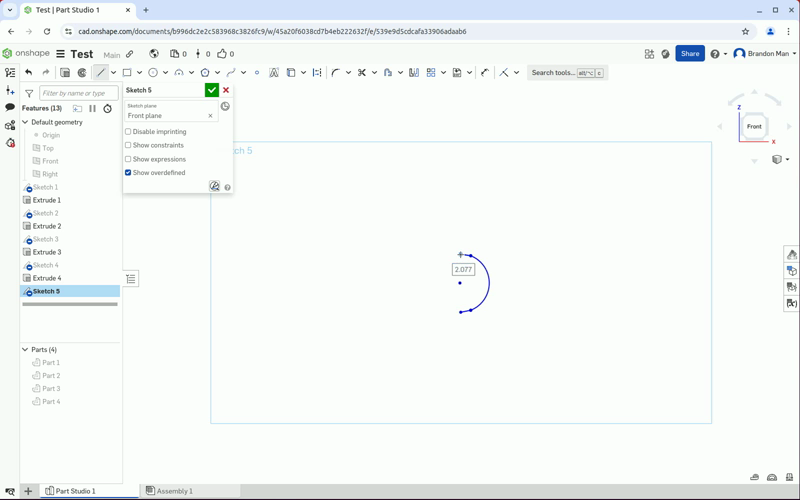
key(a)
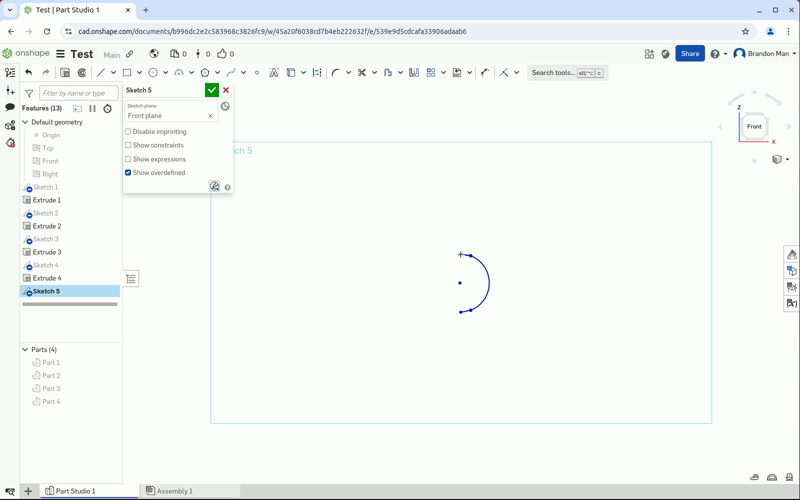
mouse_move(460, 254)
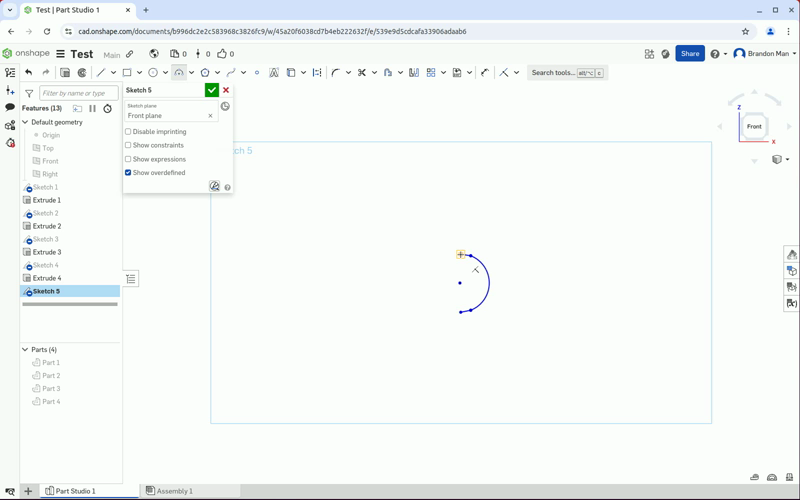
click(460, 254)
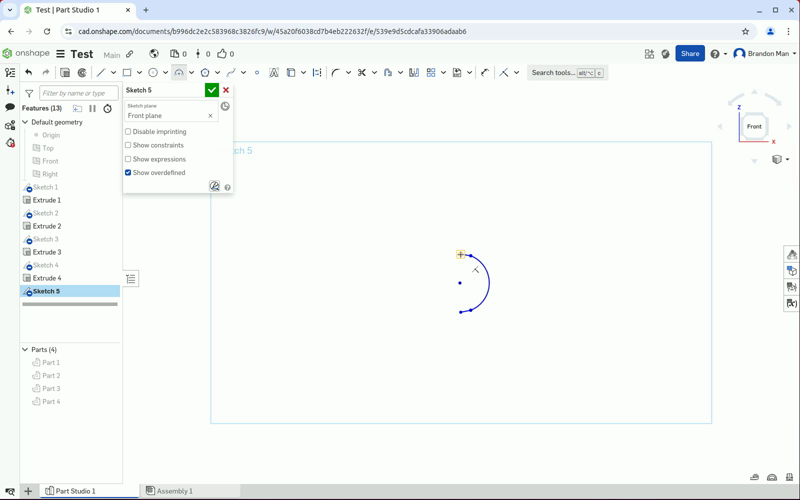
mouse_move(460, 312)
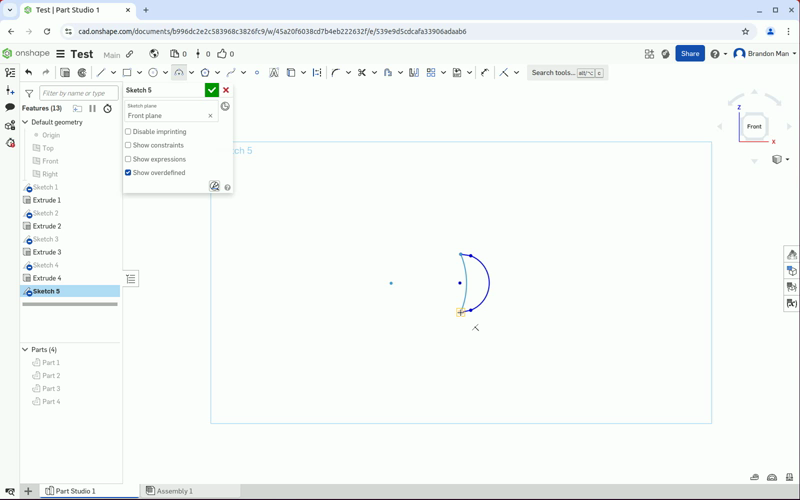
click(460, 312)
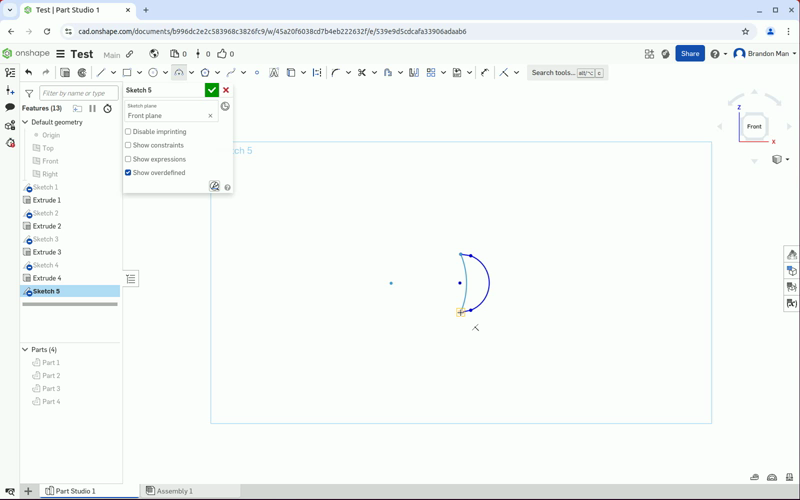
key_down(shift)
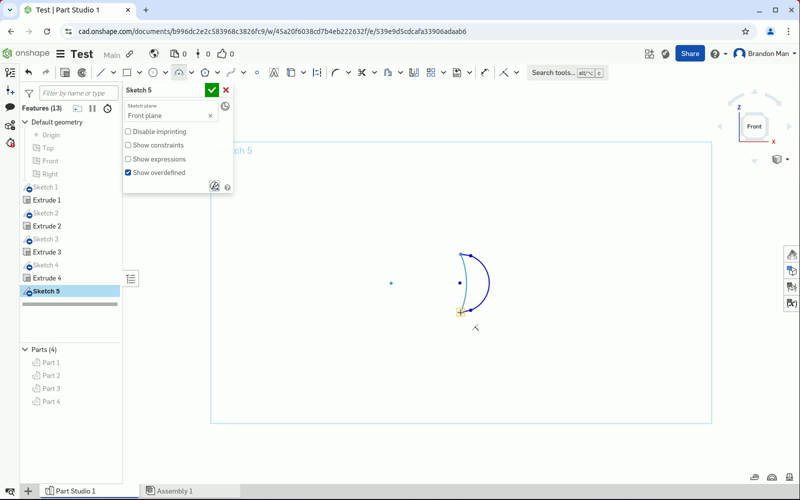
mouse_move(431, 283)
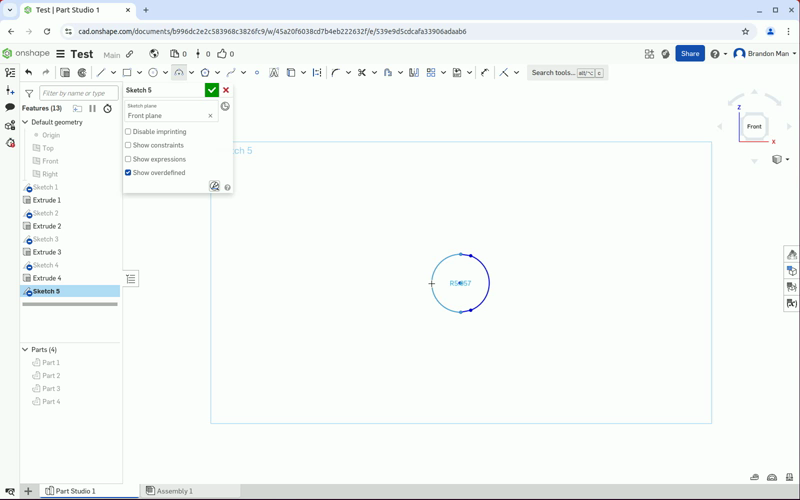
click(431, 283)
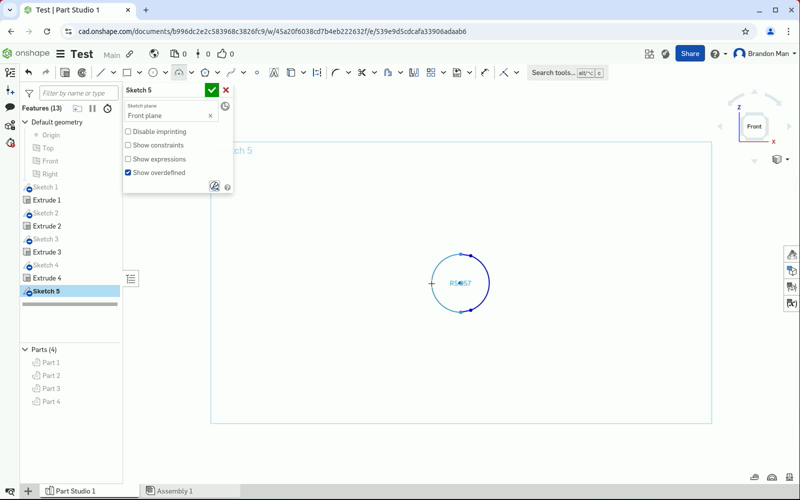
key_up(shift)
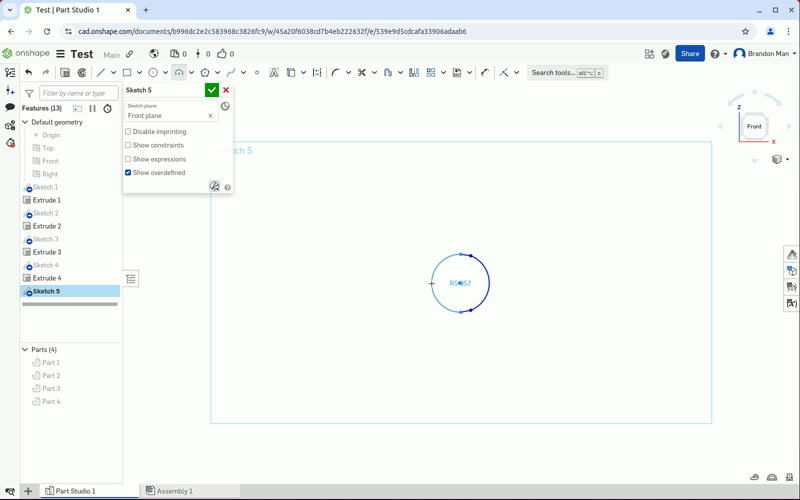
key(esc)
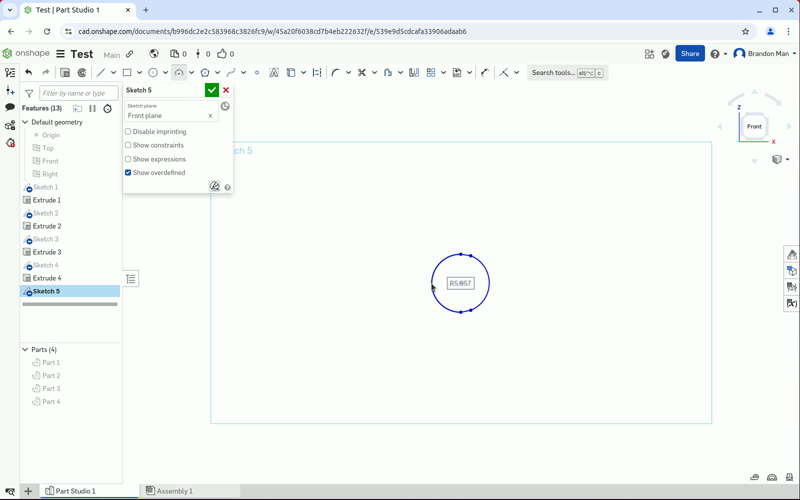
mouse_move(447, 266)
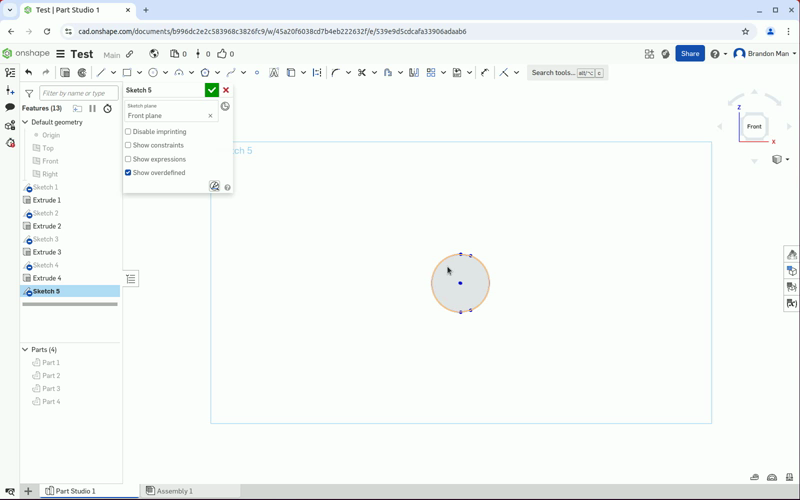
click(447, 266)
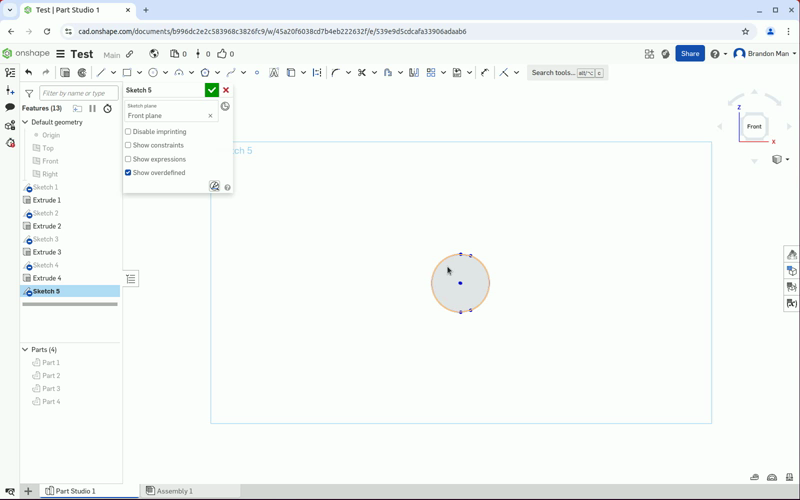
mouse_move(73, 352)
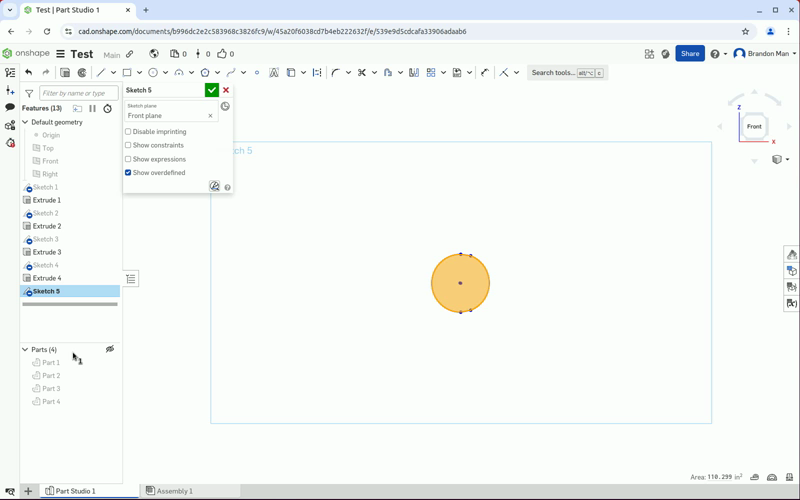
key(shift+y)
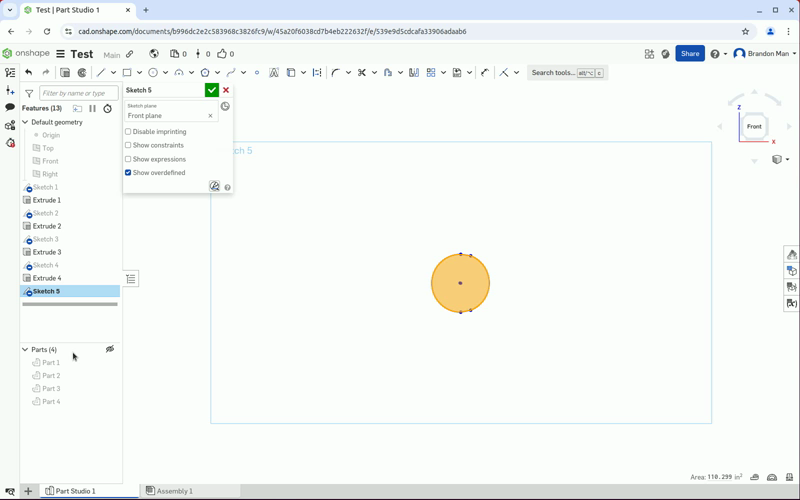
key(shift+e)
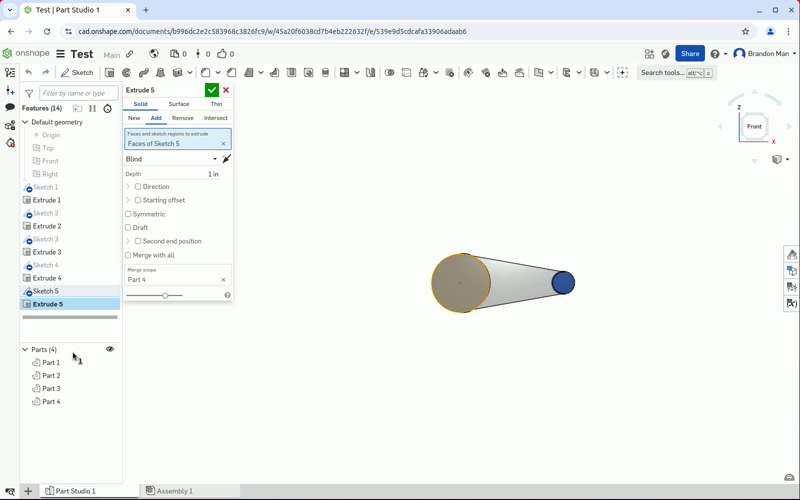
mouse_move(143, 106)
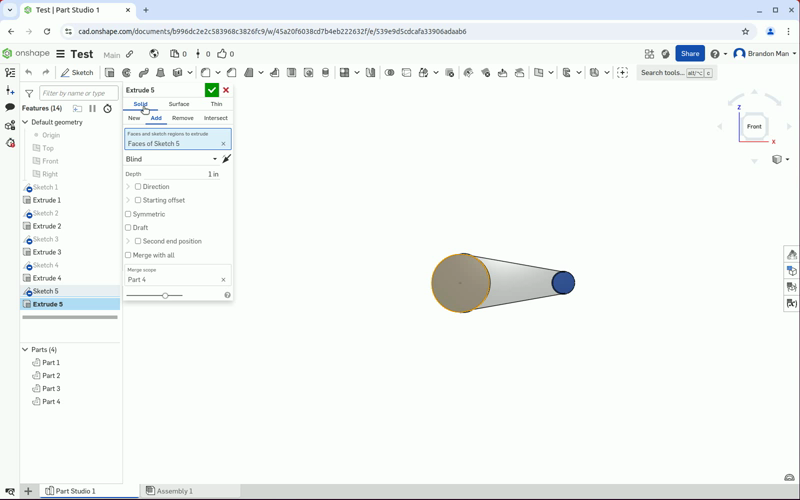
click(143, 106)
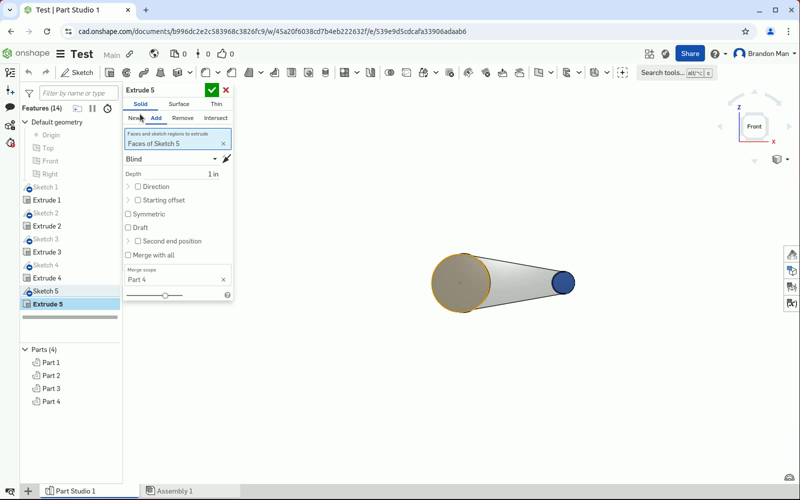
mouse_move(137, 120)
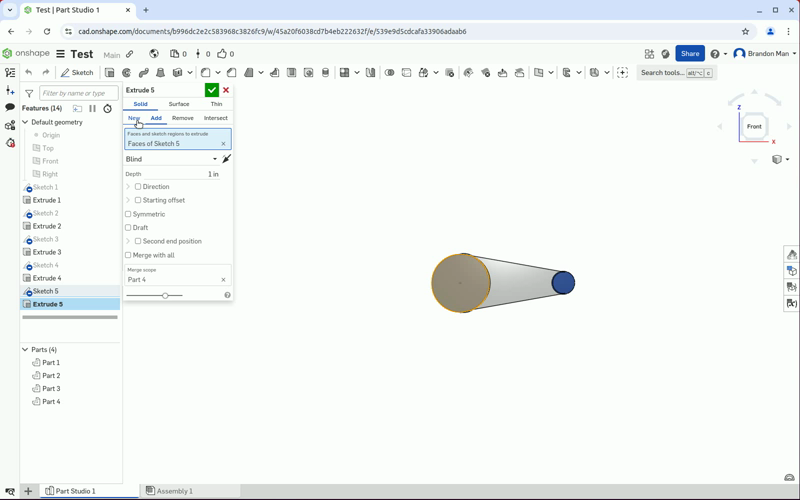
click(137, 120)
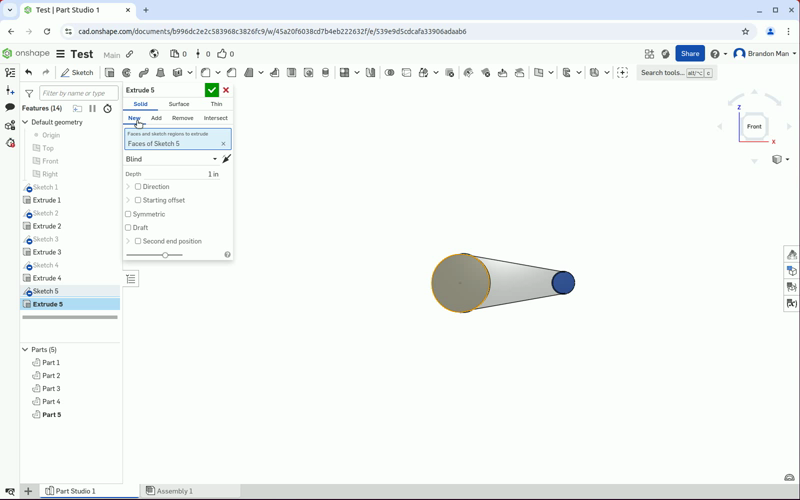
key(tab, 4)
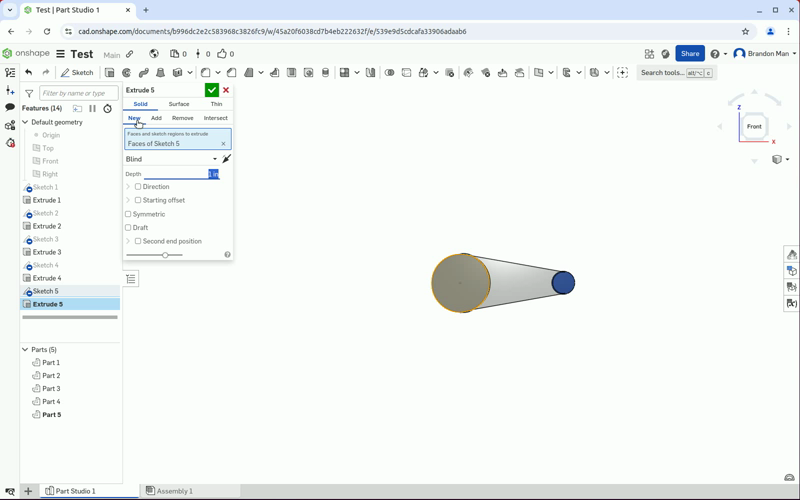
text(5.296)
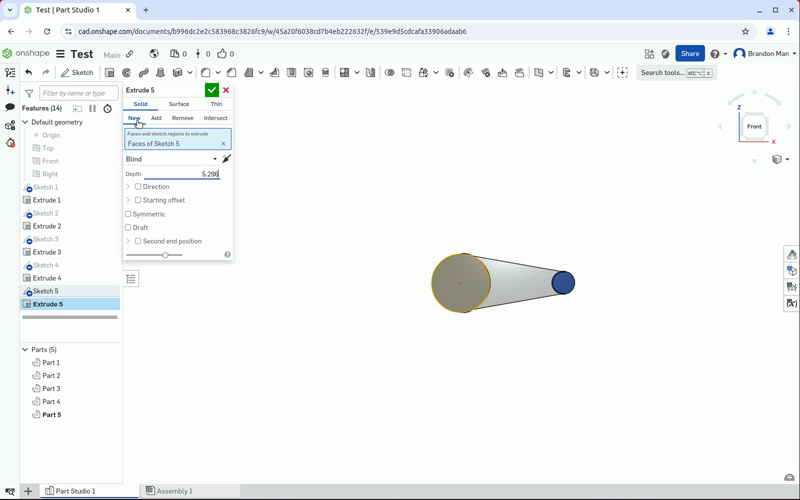
key(enter)
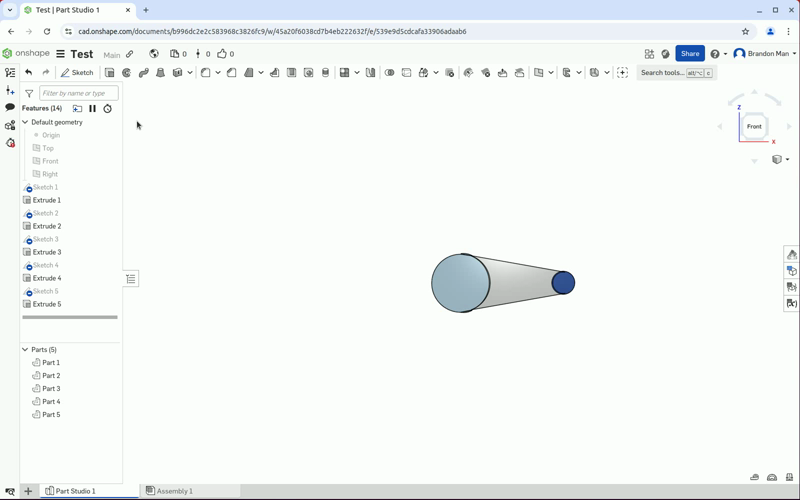
key(shift+h)
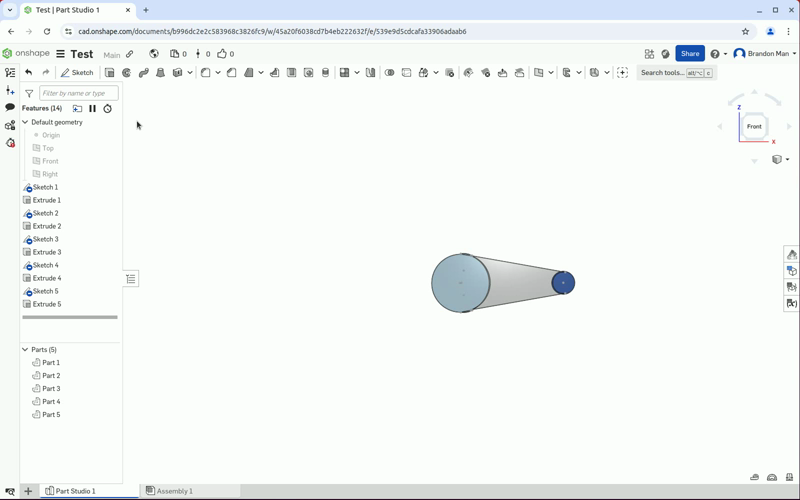
key(shift+h)
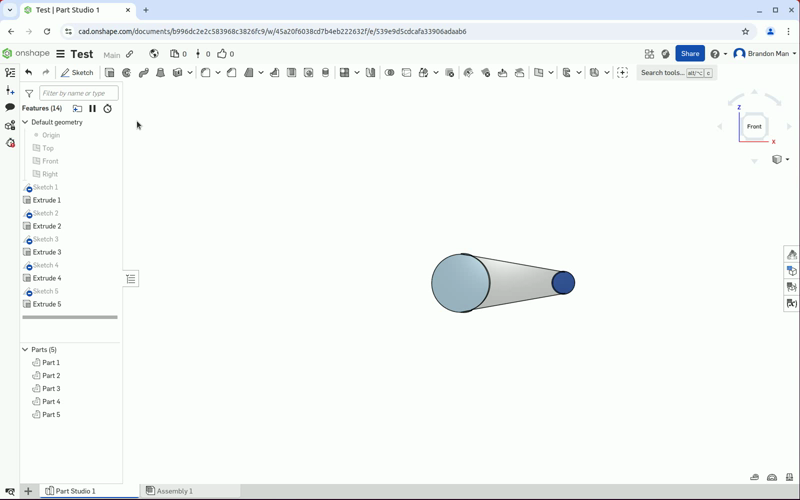
mouse_move(73, 189)
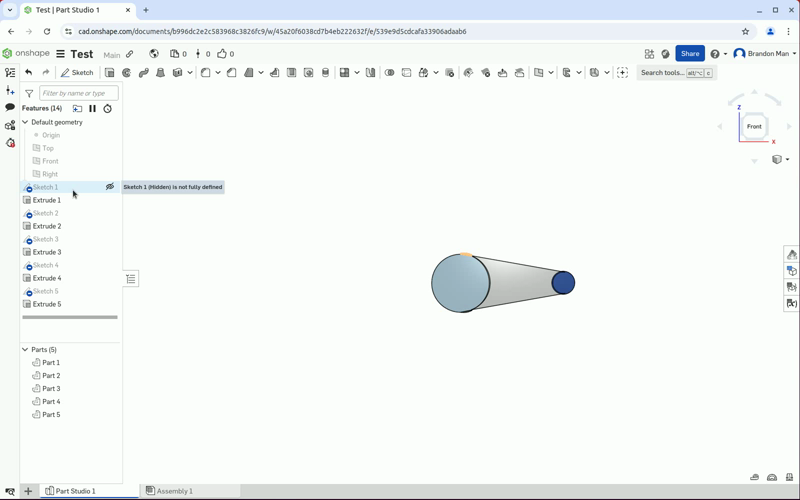
click(73, 189)
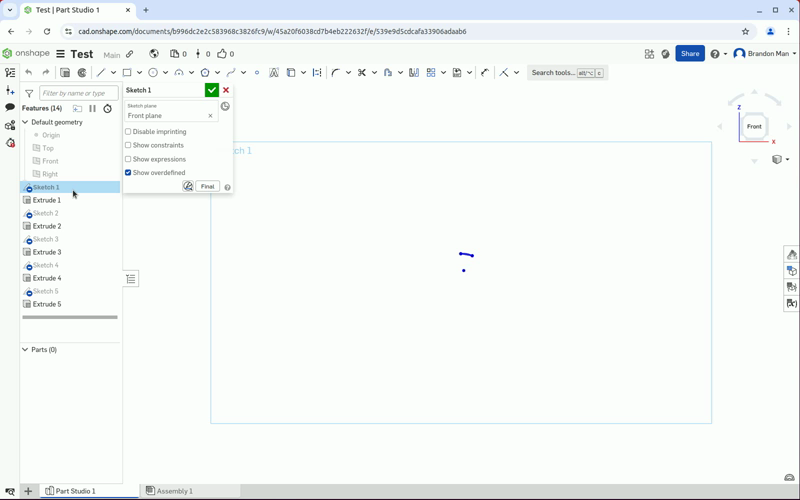
mouse_move(229, 92)
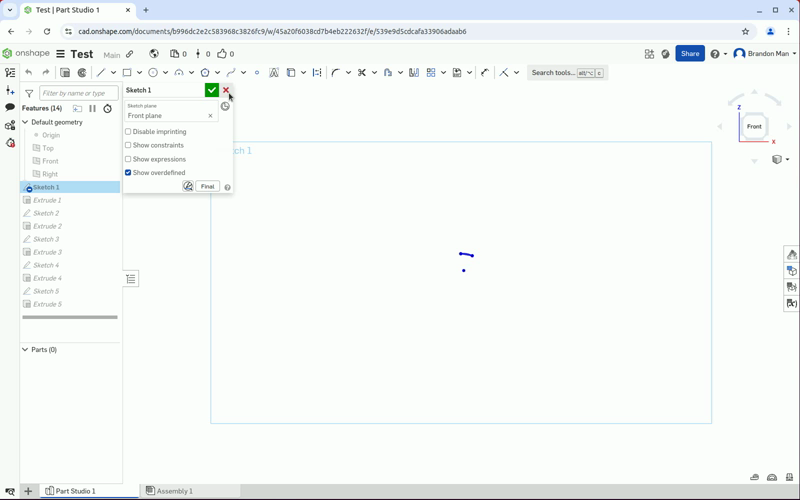
click(229, 92)
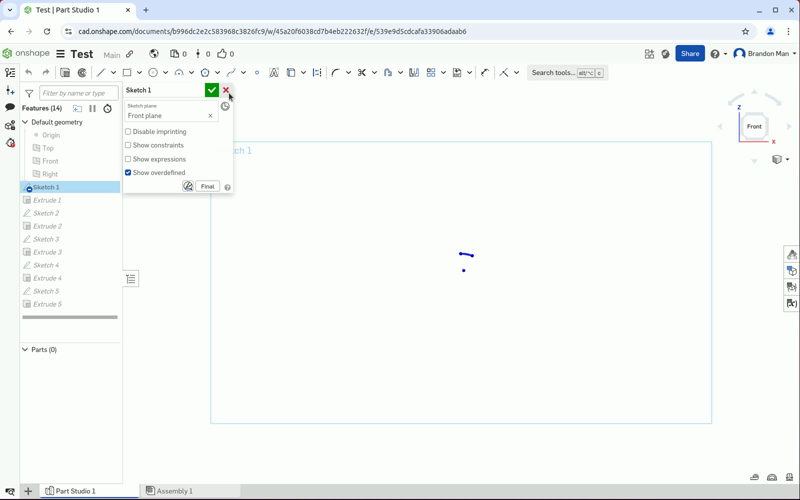
key(shift+s)
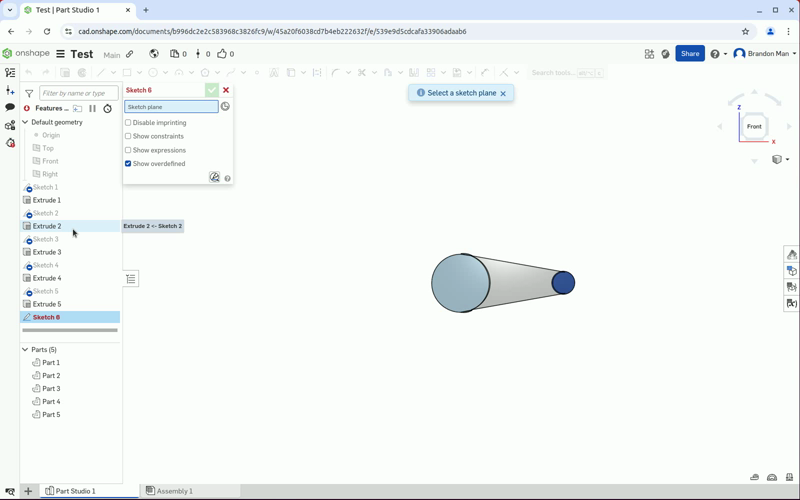
scroll(3)
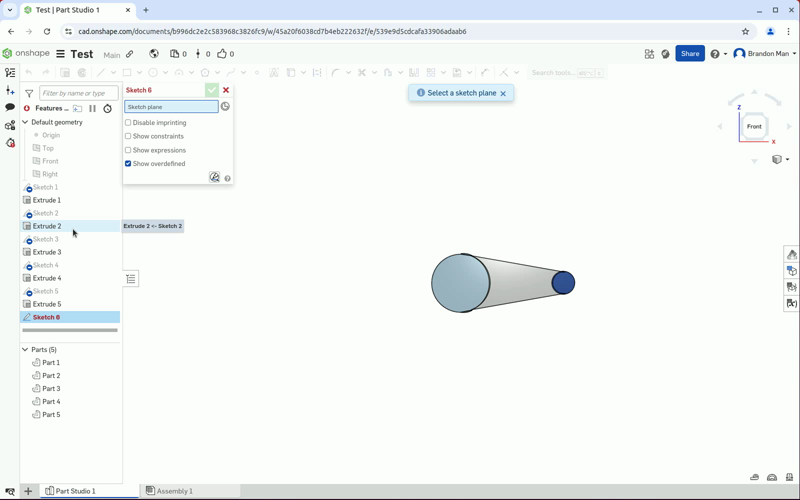
mouse_move(73, 163)
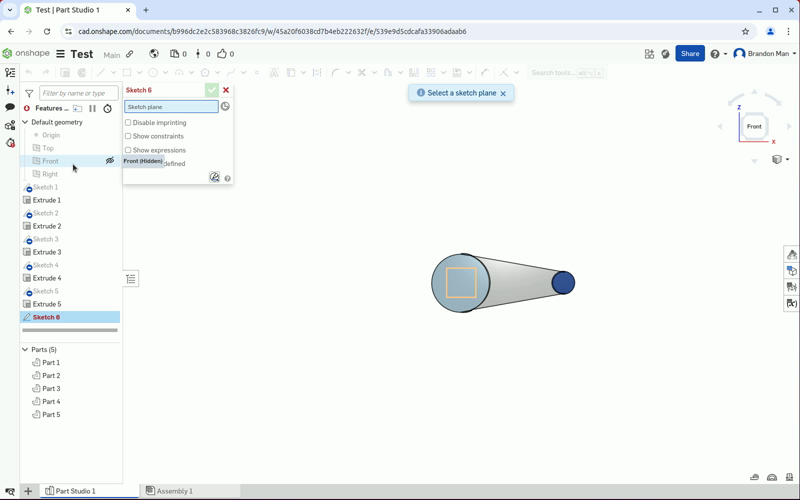
click(73, 163)
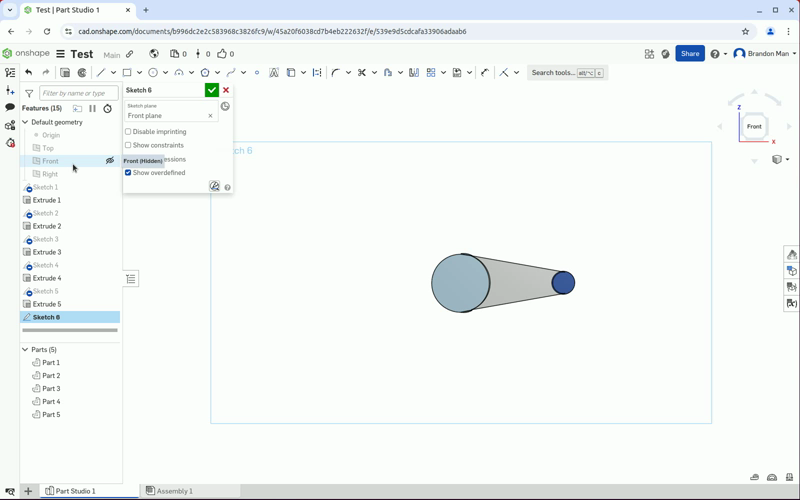
mouse_move(73, 352)
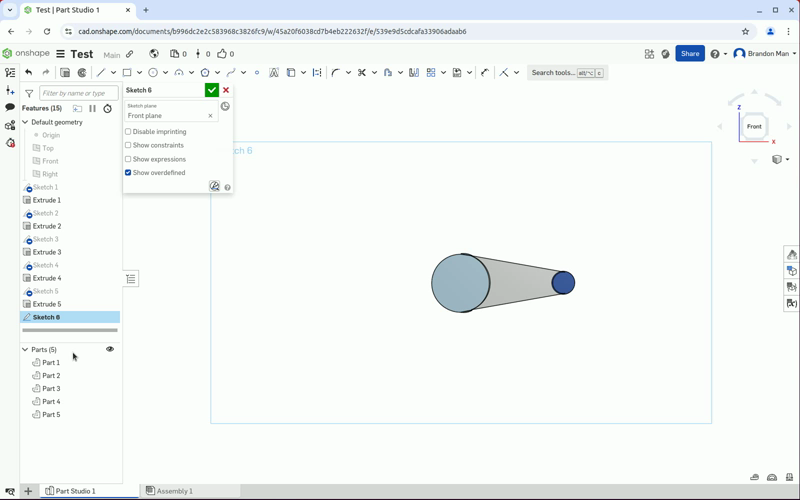
key(y)
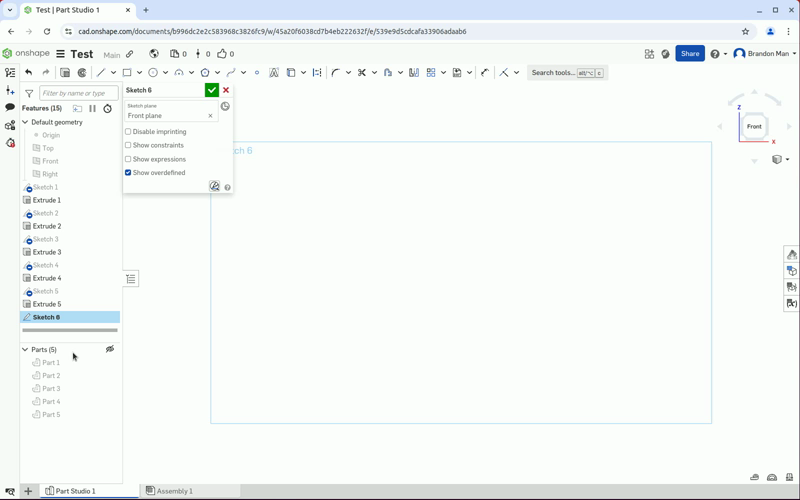
key(c)
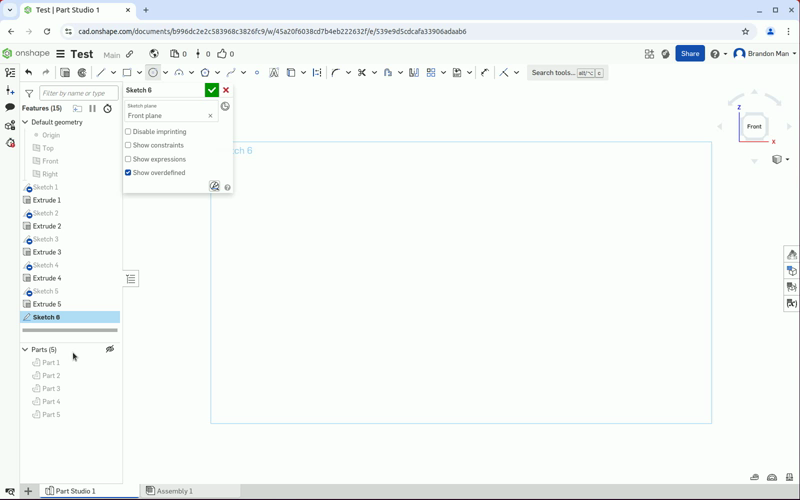
key_down(shift)
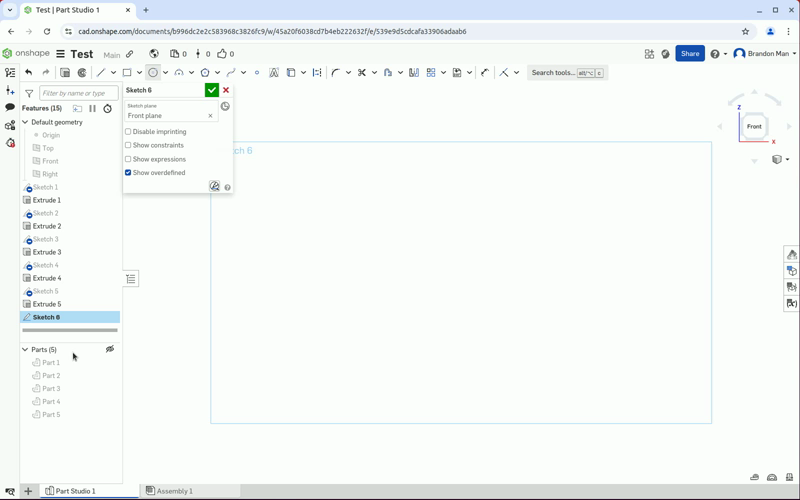
mouse_move(460, 282)
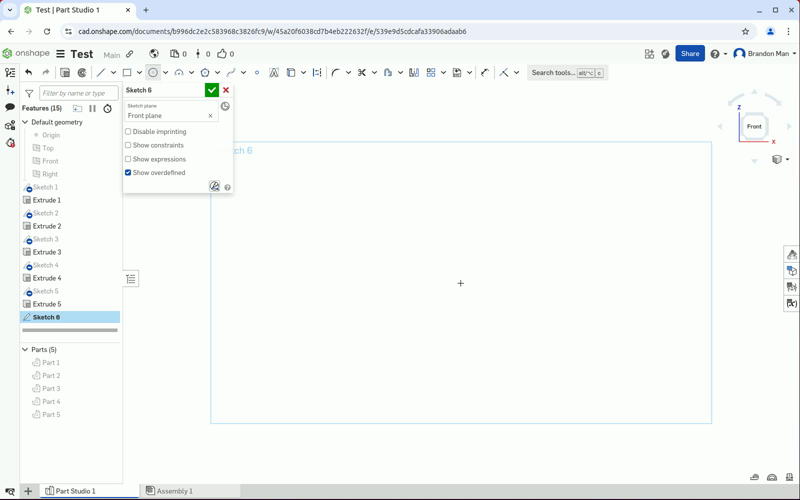
click(460, 282)
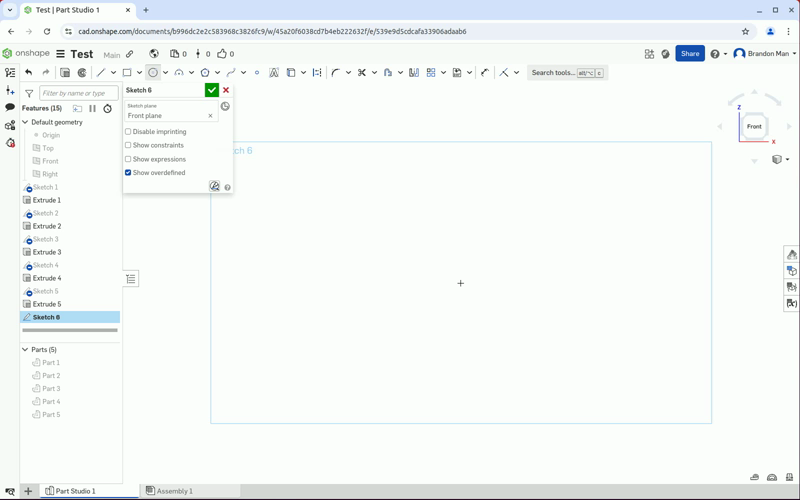
key_up(shift)
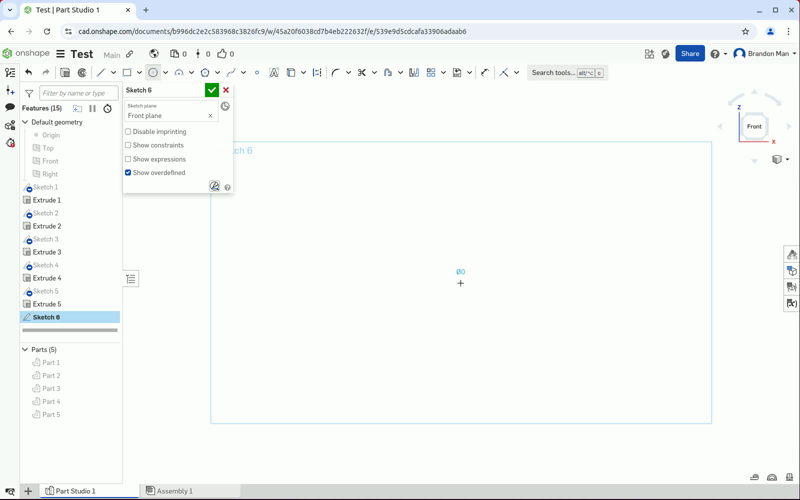
mouse_move(468, 282)
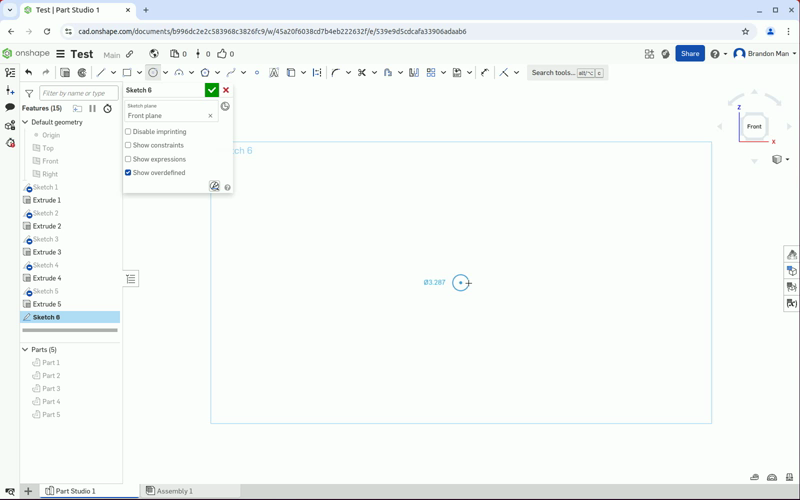
click(468, 282)
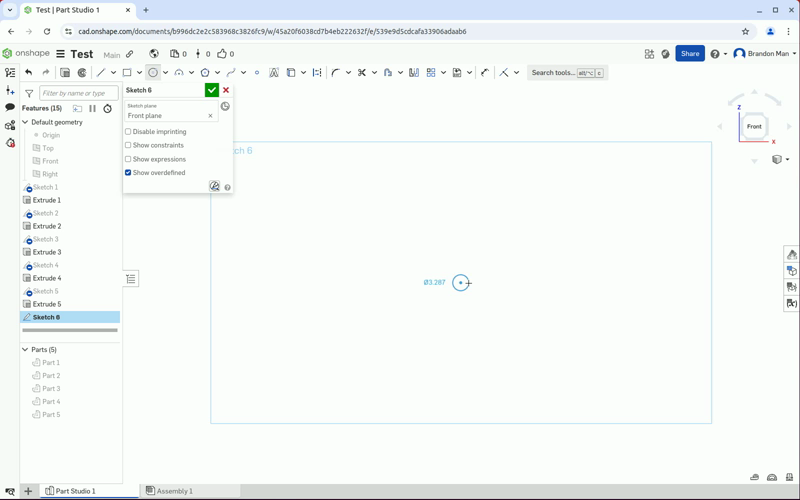
key(esc)
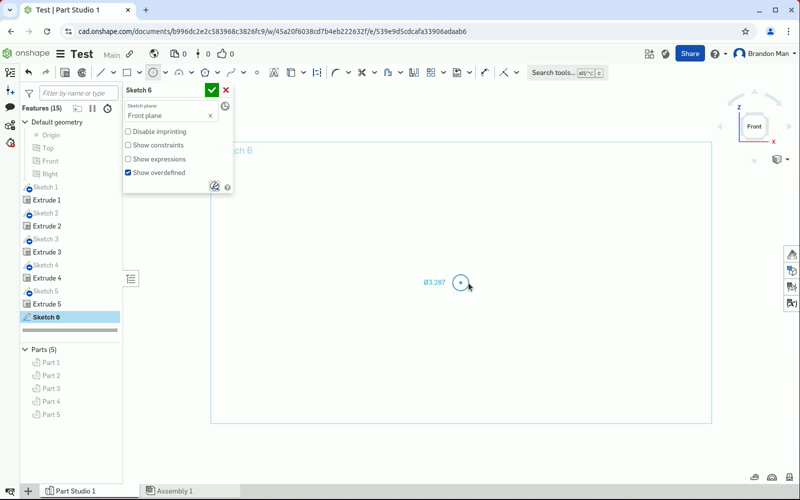
mouse_move(453, 280)
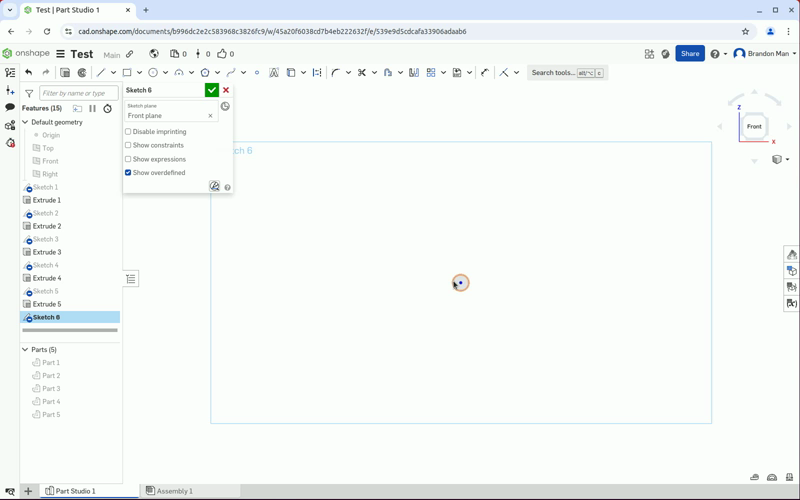
scroll(6)
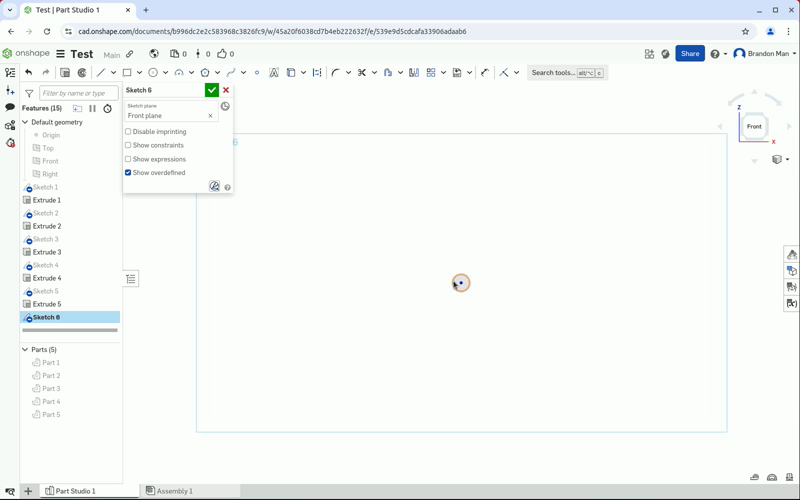
scroll(6)
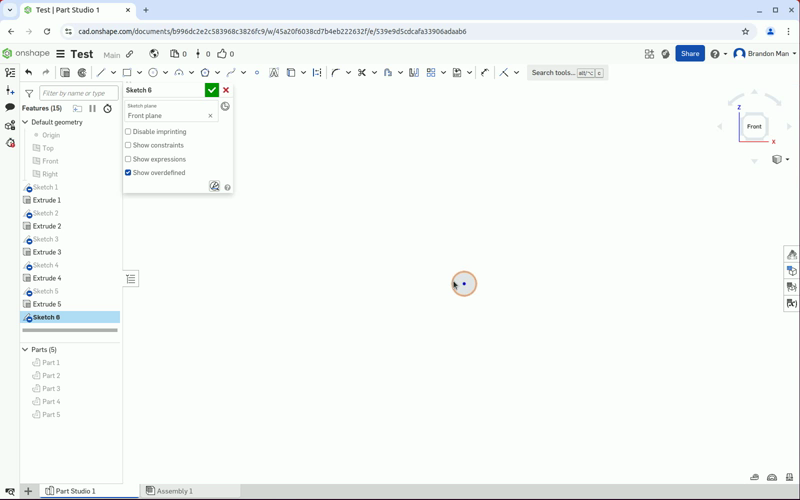
scroll(6)
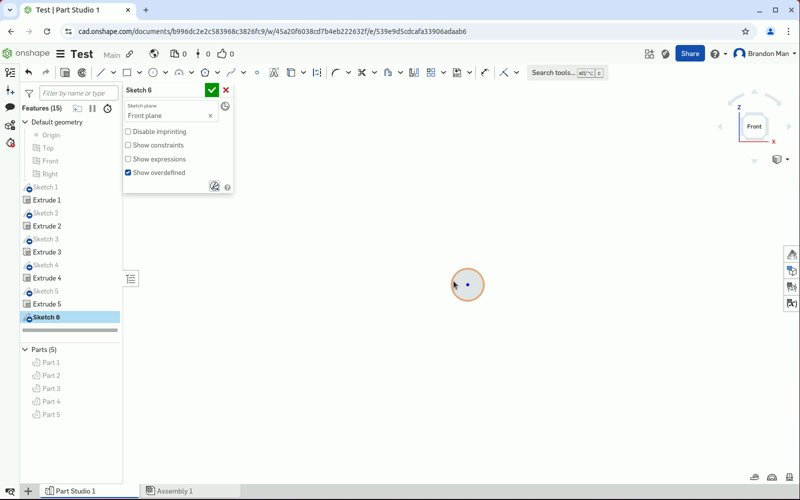
scroll(6)
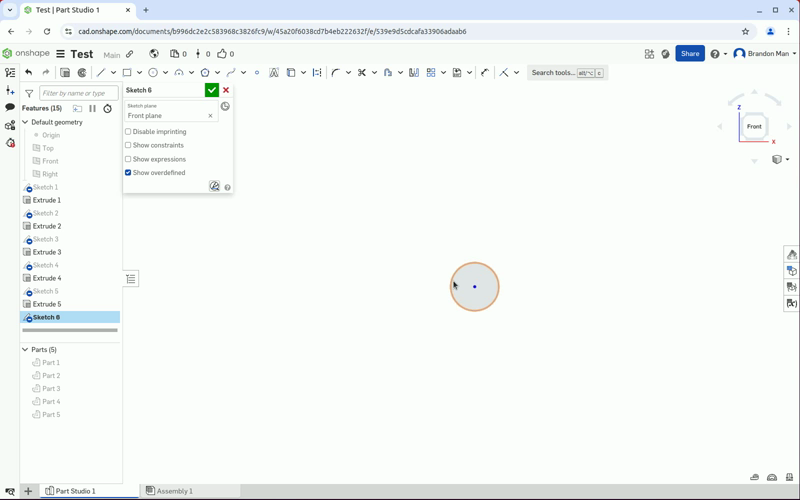
scroll(6)
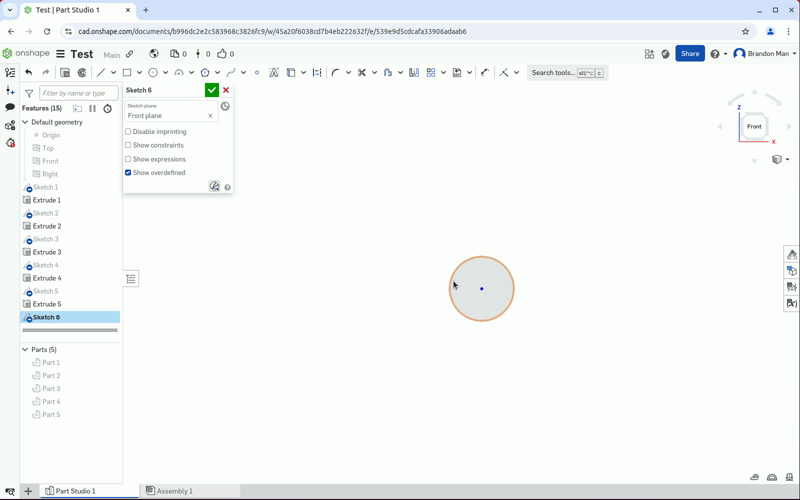
scroll(6)
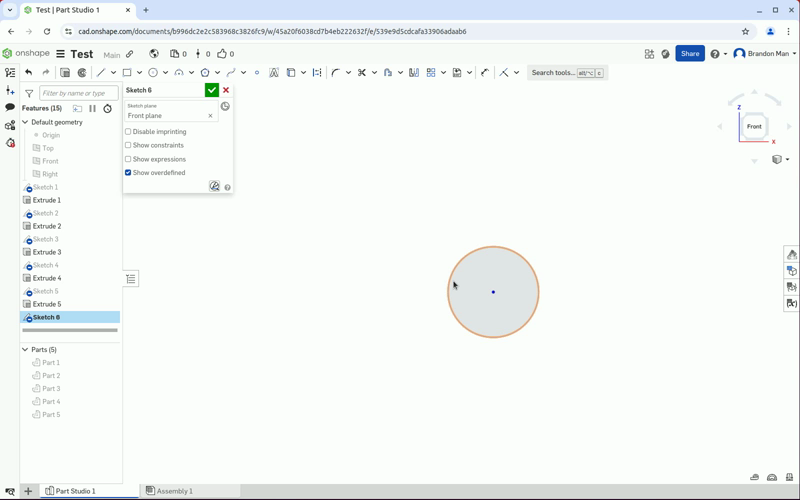
scroll(6)
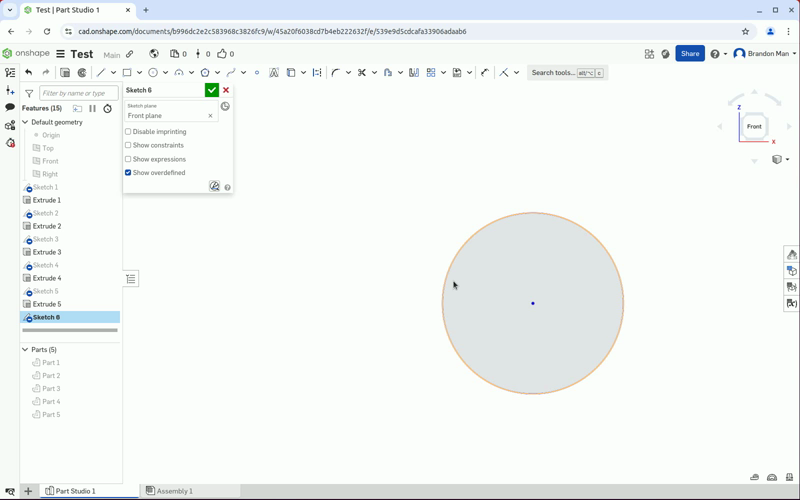
click(453, 280)
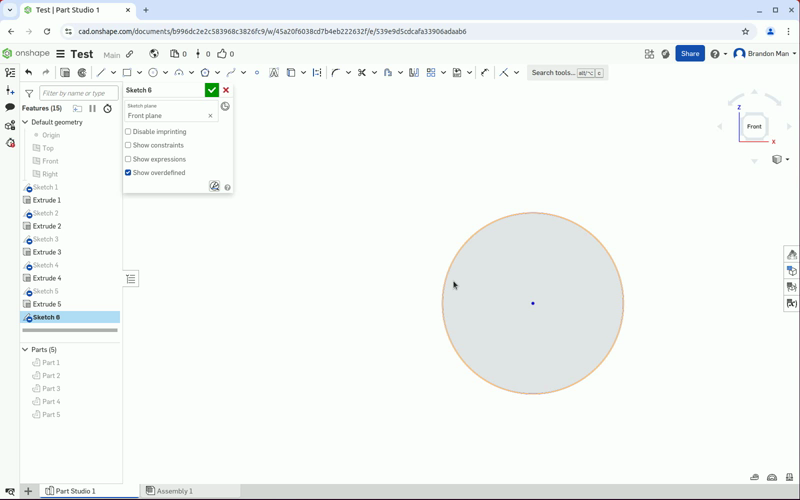
scroll(-6)
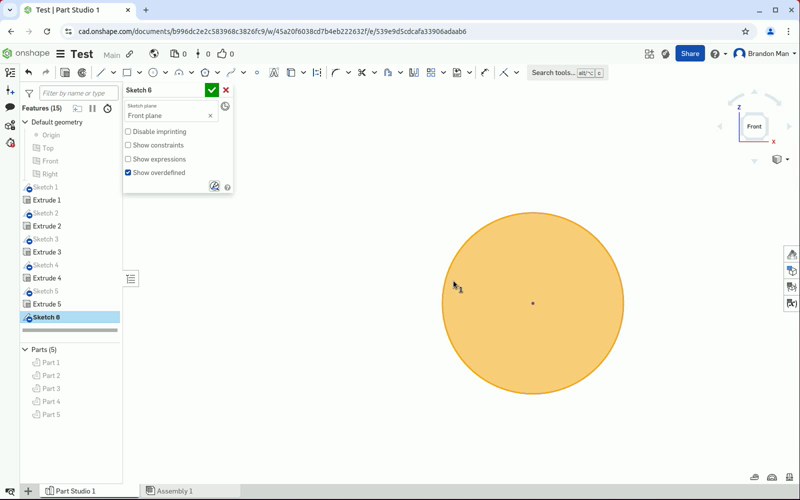
scroll(-6)
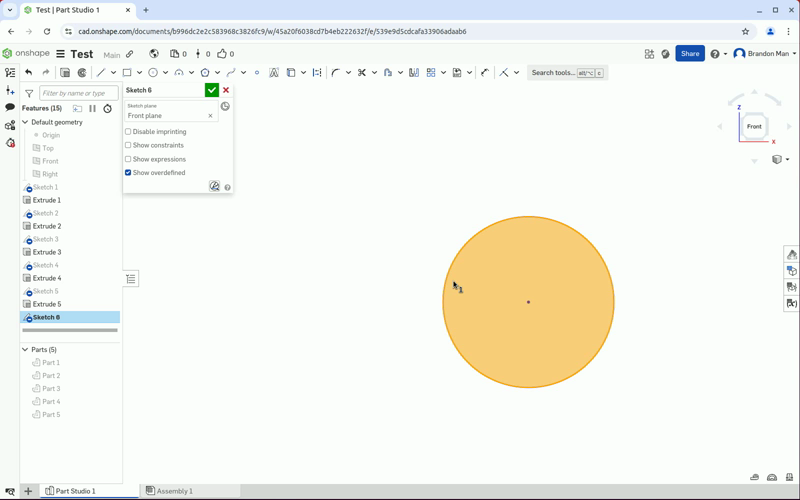
scroll(-6)
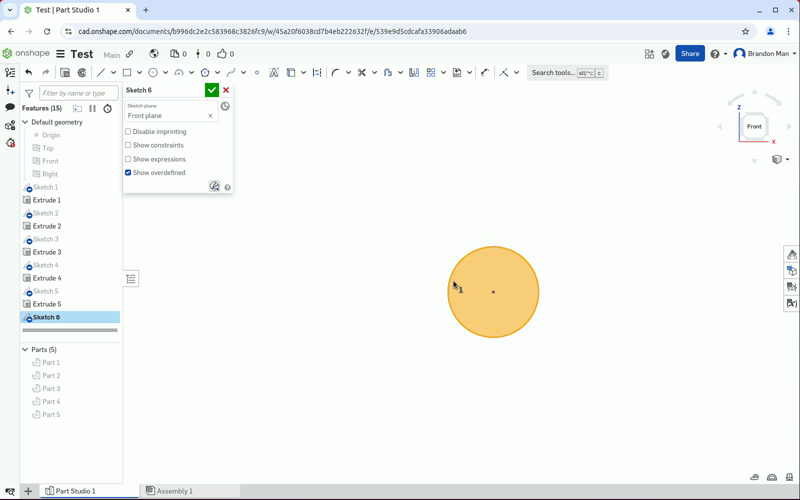
scroll(-6)
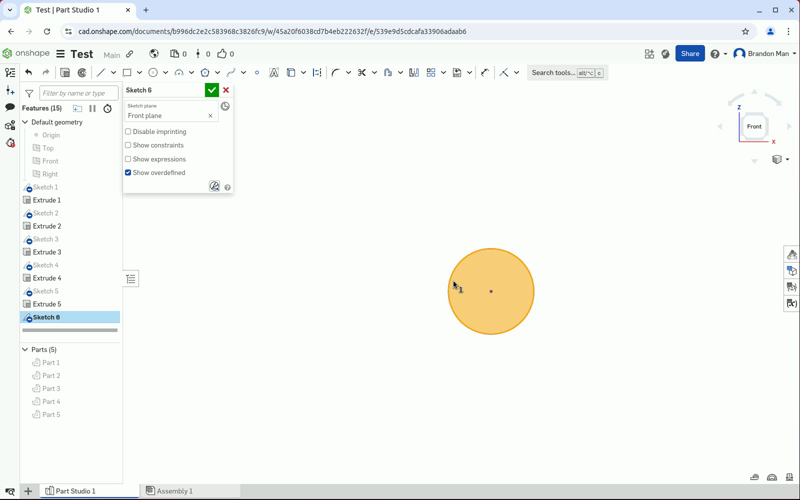
scroll(-6)
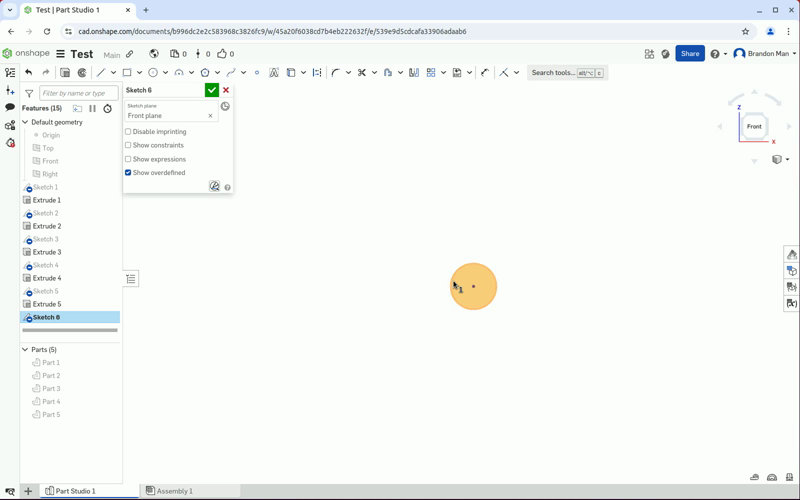
scroll(-6)
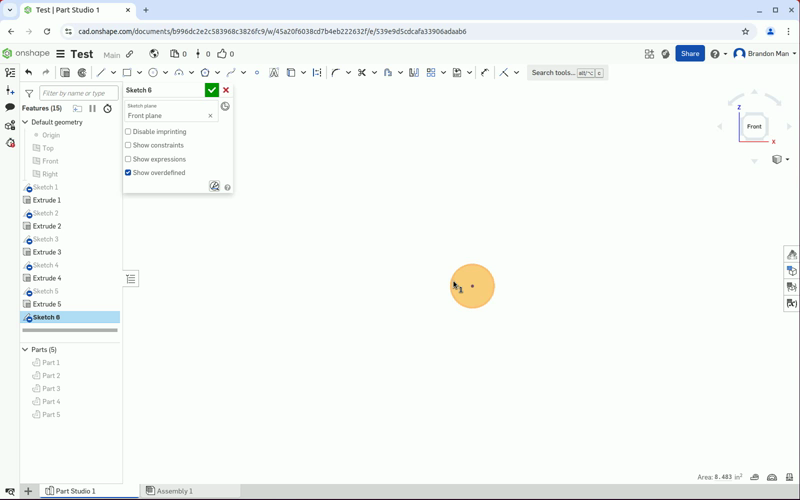
scroll(-6)
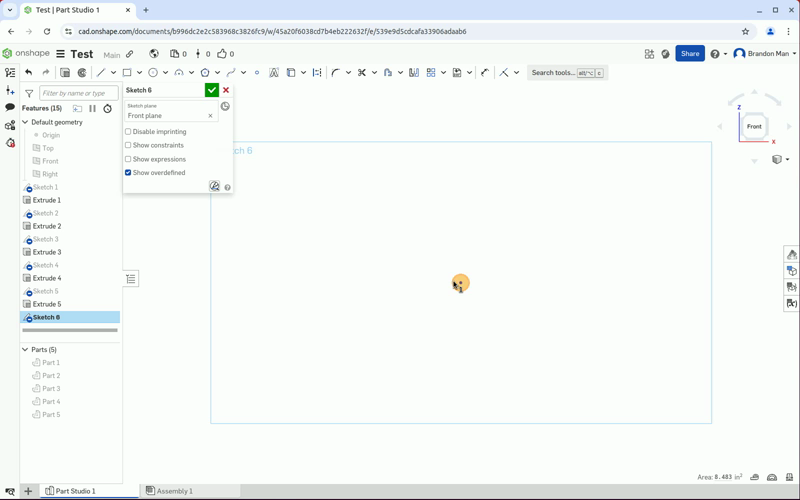
mouse_move(73, 352)
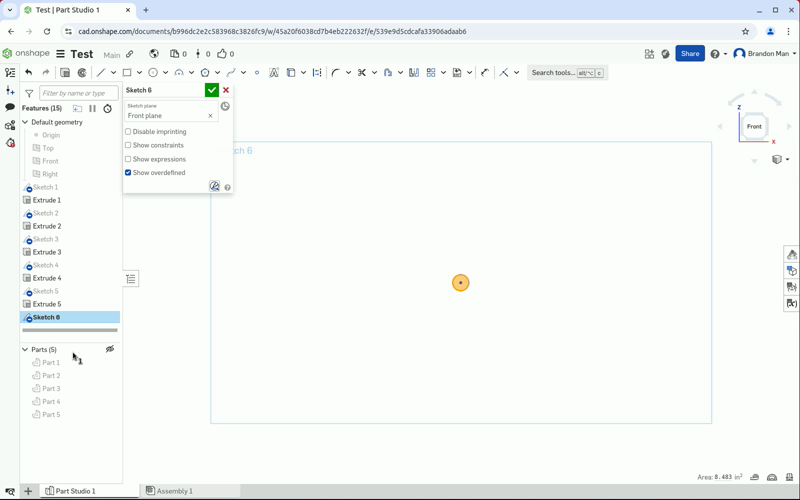
key(shift+y)
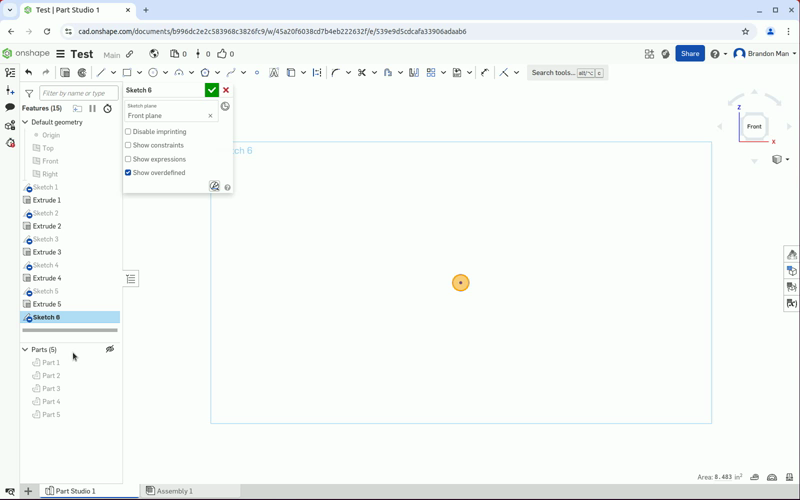
key(shift+e)
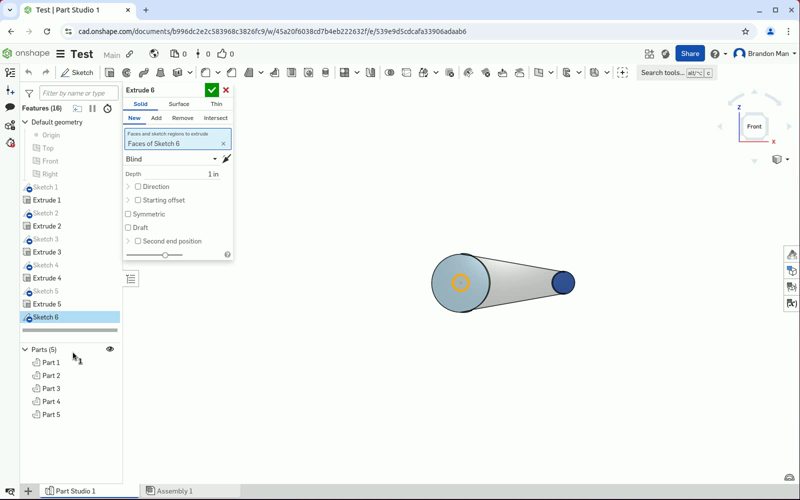
mouse_move(143, 106)
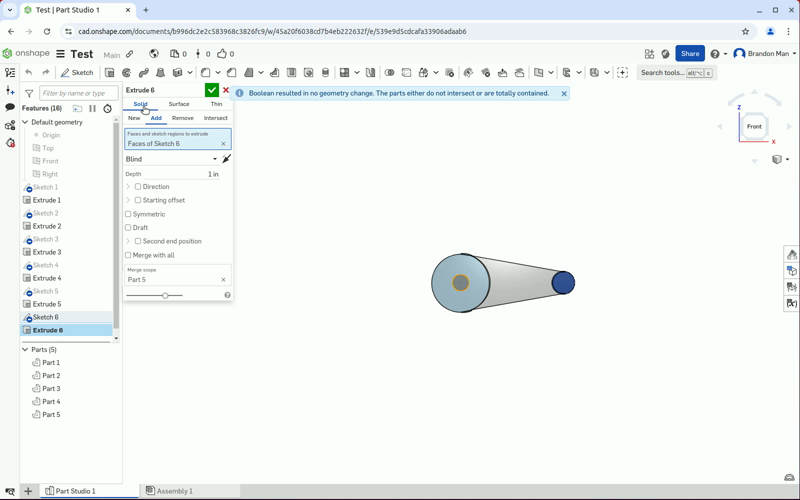
click(143, 106)
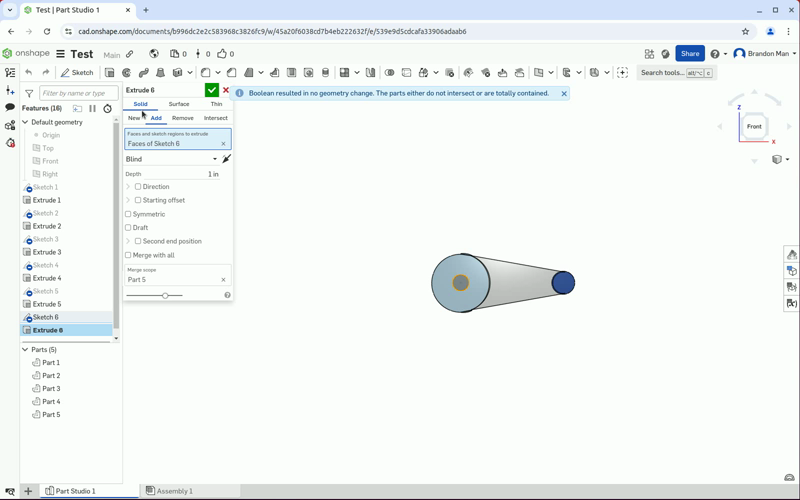
mouse_move(137, 120)
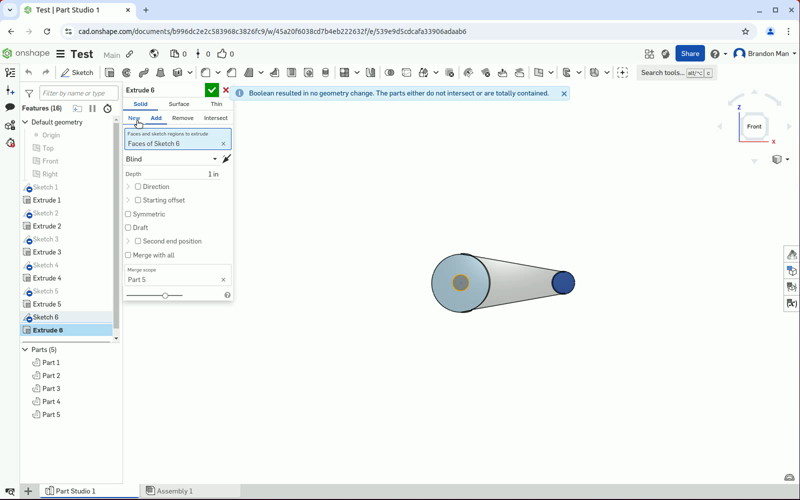
click(137, 120)
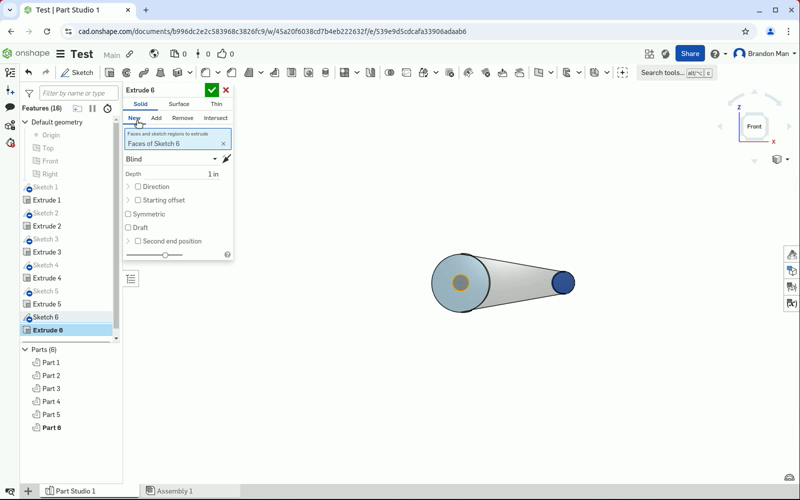
key(tab, 4)
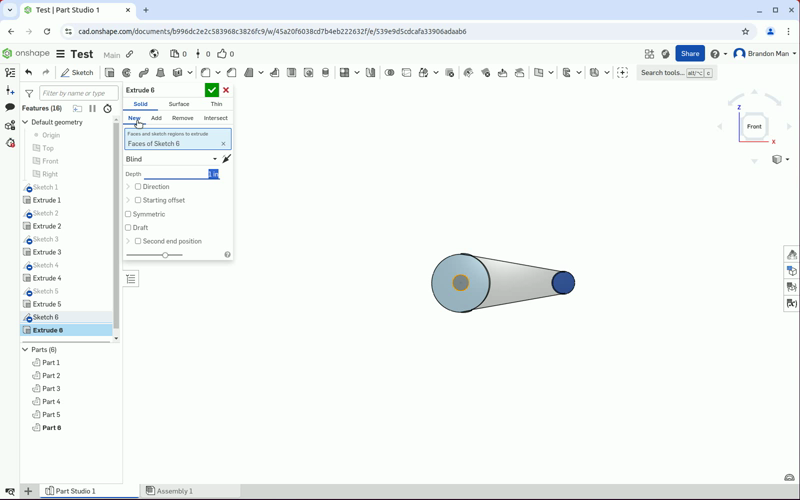
text(5.296)
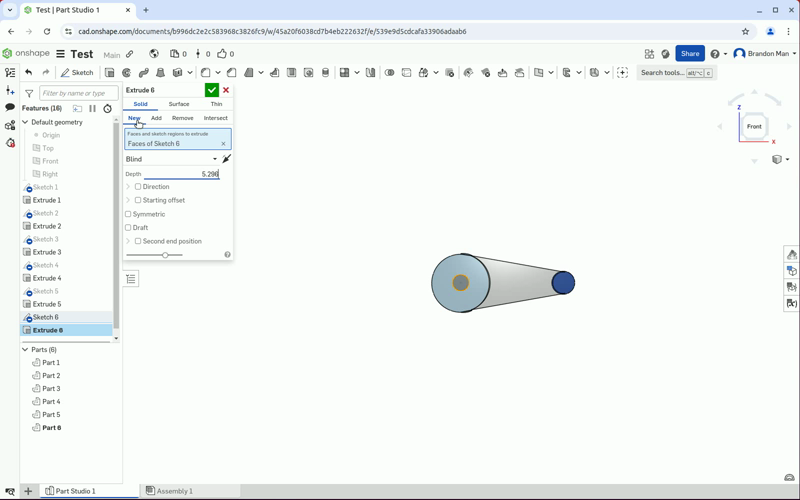
key(enter)
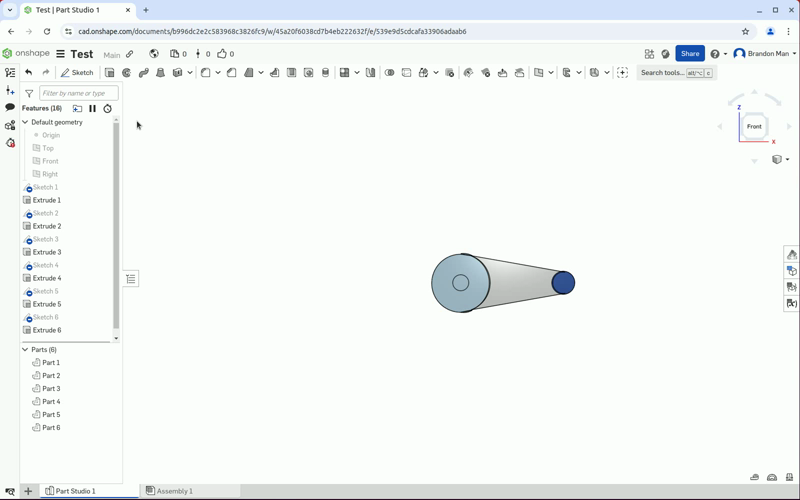
key(shift+h)
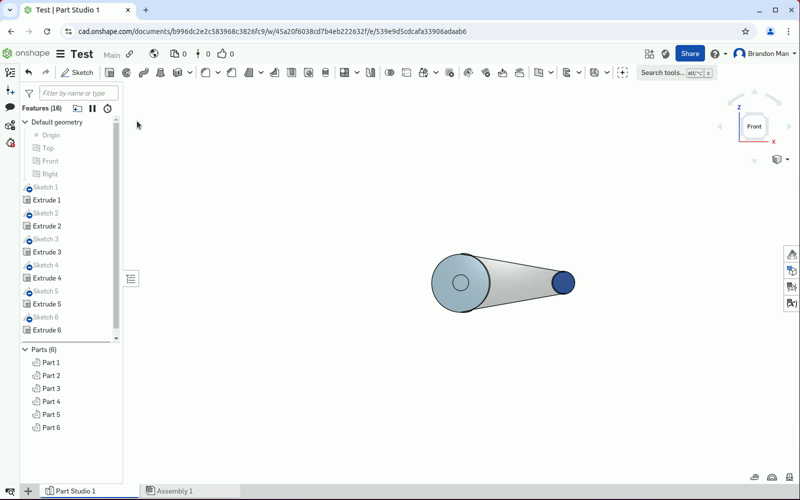
key(shift+h)
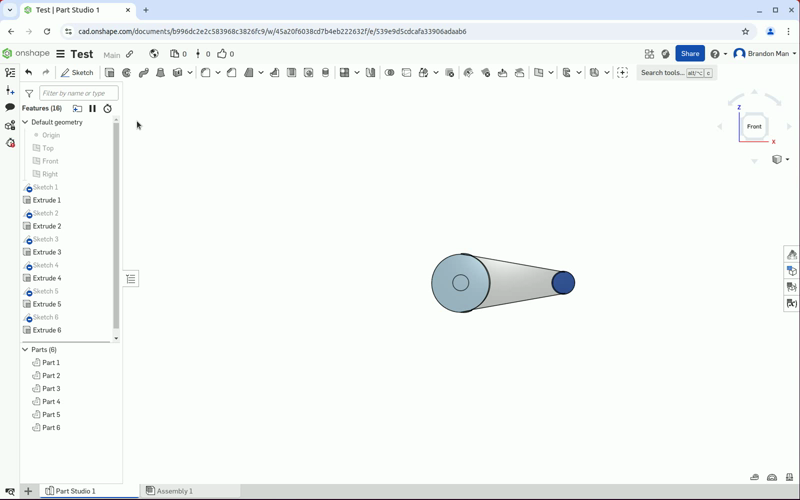
mouse_move(69, 189)
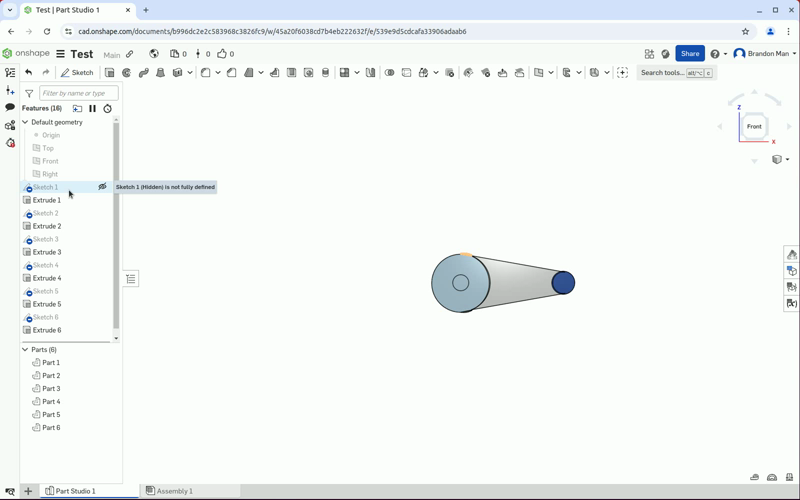
click(69, 189)
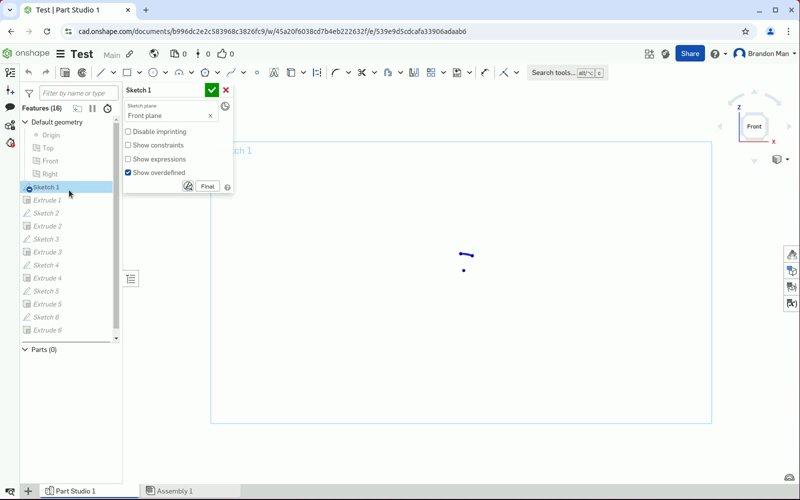
mouse_move(229, 92)
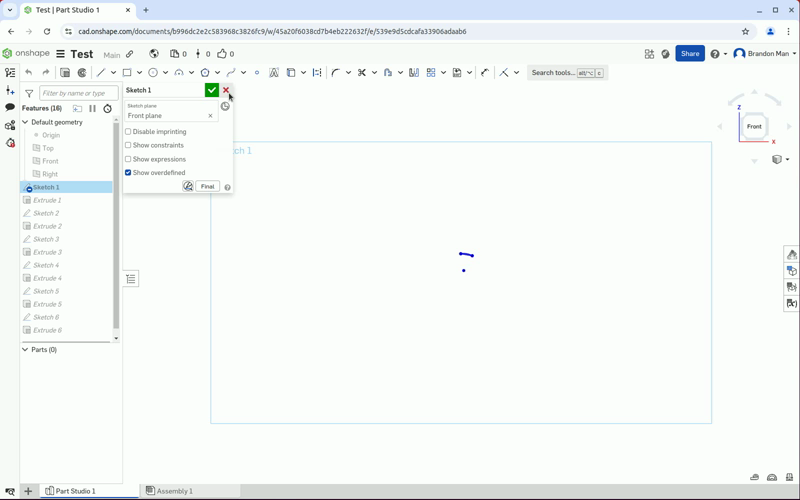
click(229, 92)
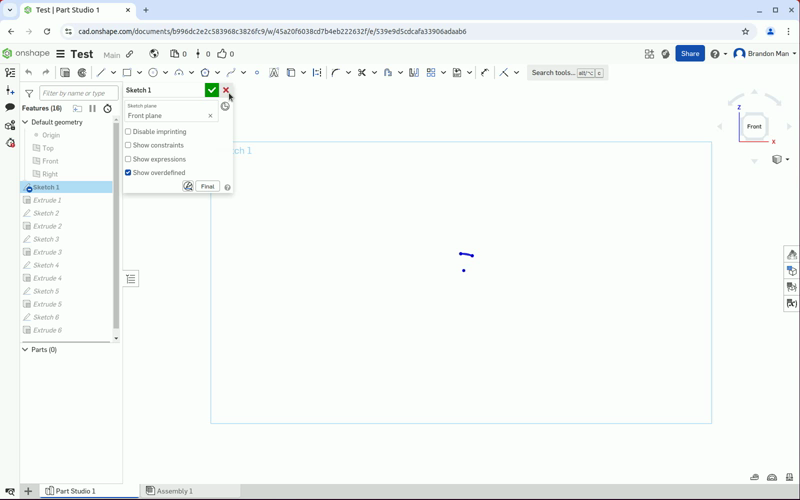
key(shift+s)
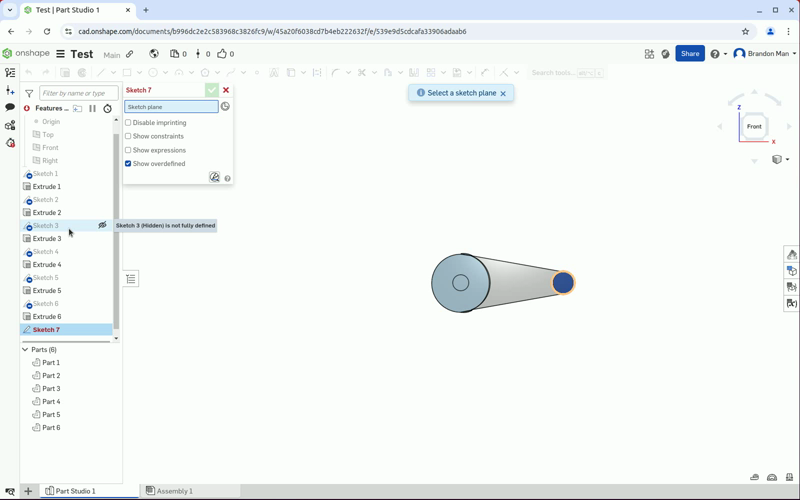
scroll(3)
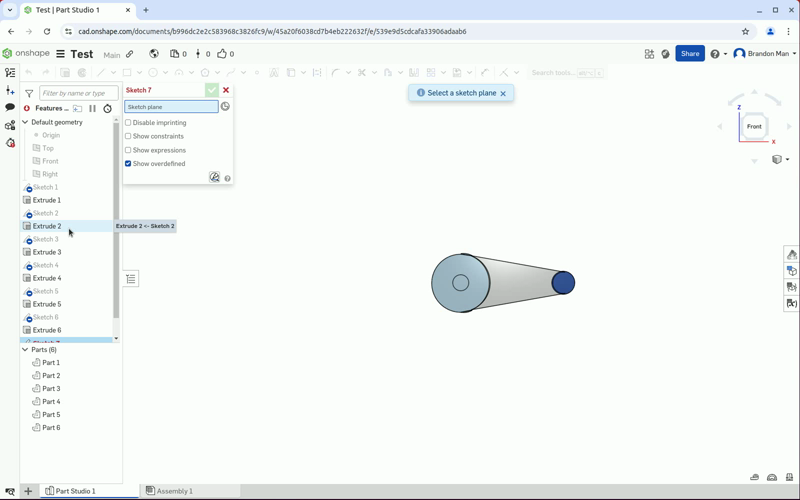
mouse_move(69, 163)
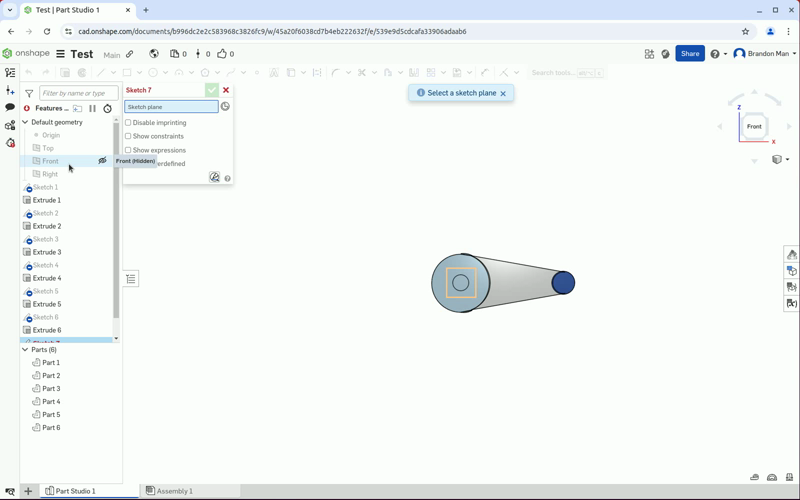
click(69, 163)
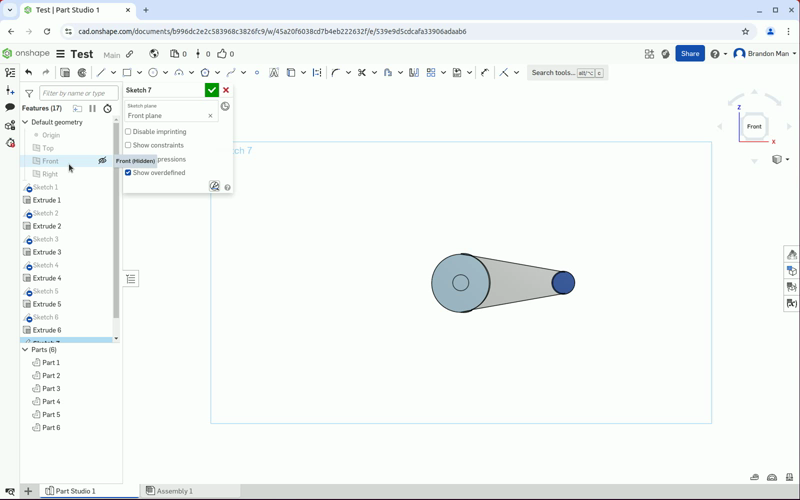
mouse_move(73, 352)
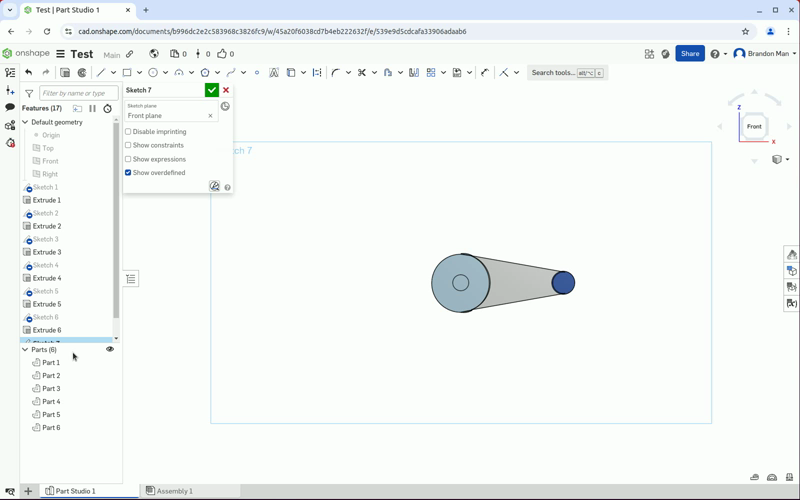
key(y)
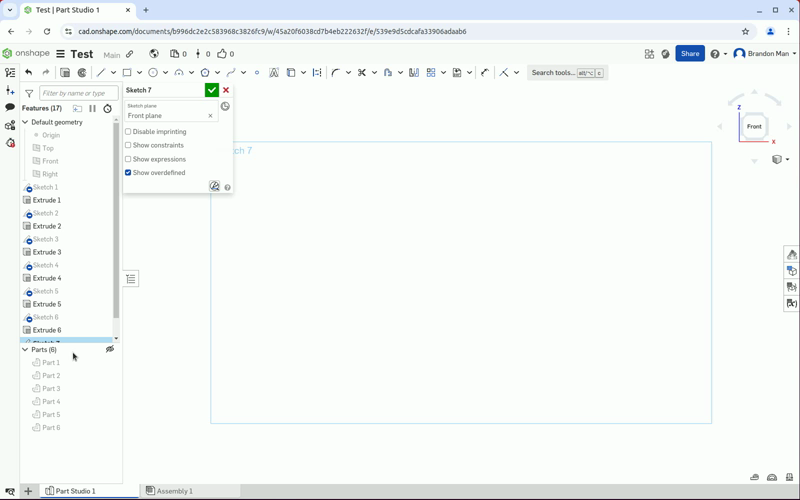
key(c)
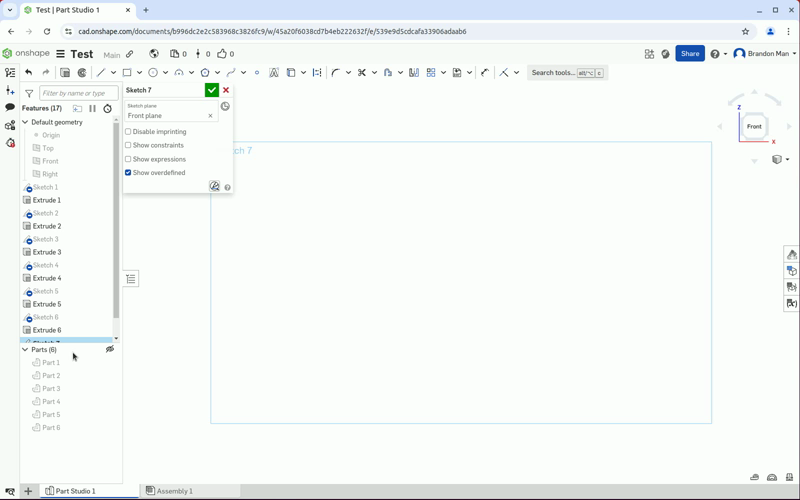
key_down(shift)
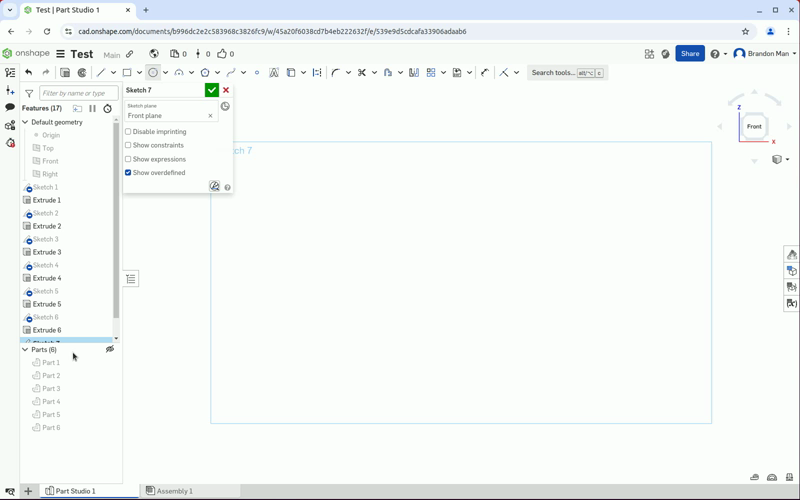
mouse_move(562, 282)
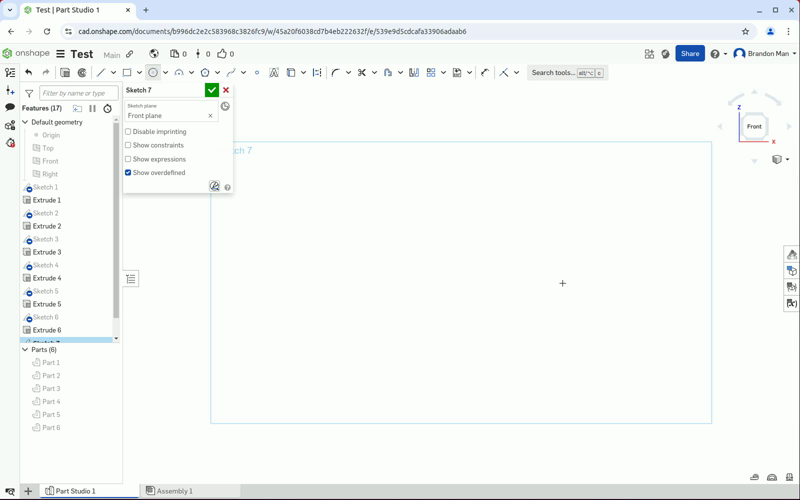
click(562, 282)
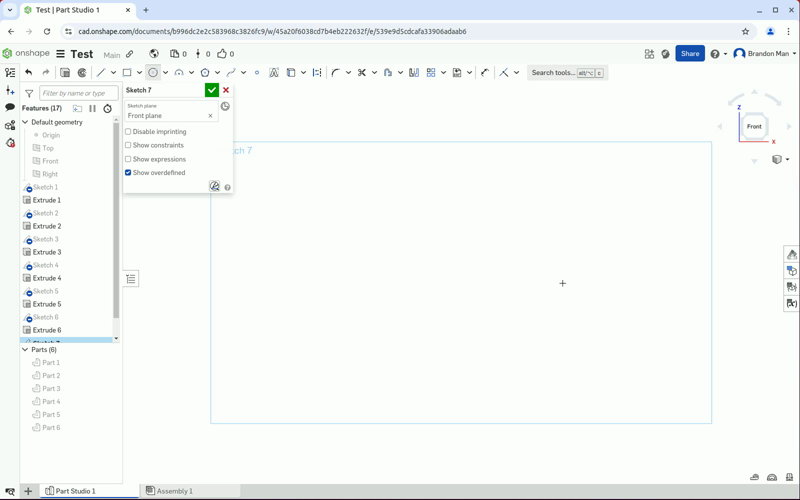
key_up(shift)
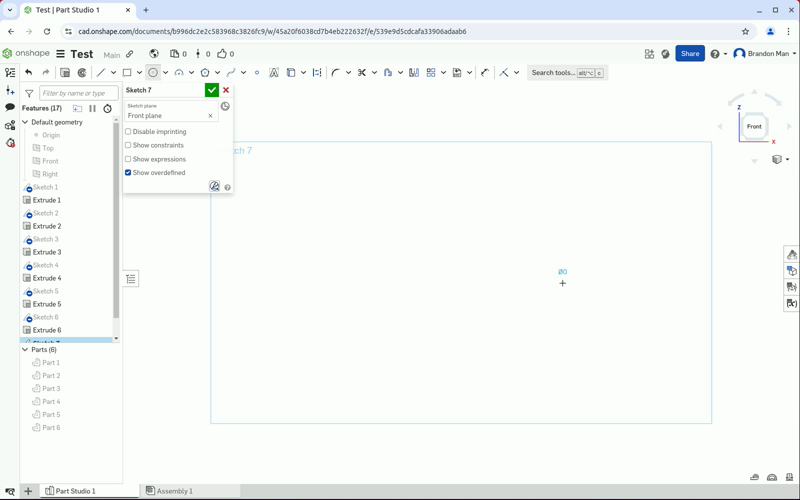
mouse_move(570, 282)
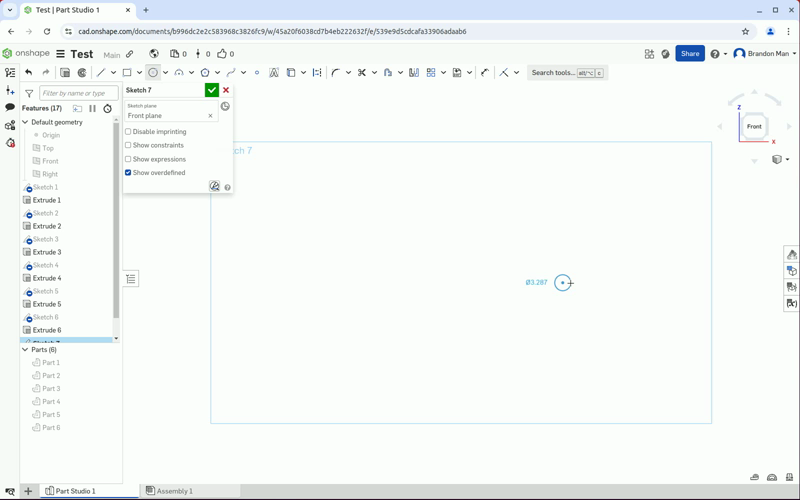
click(570, 282)
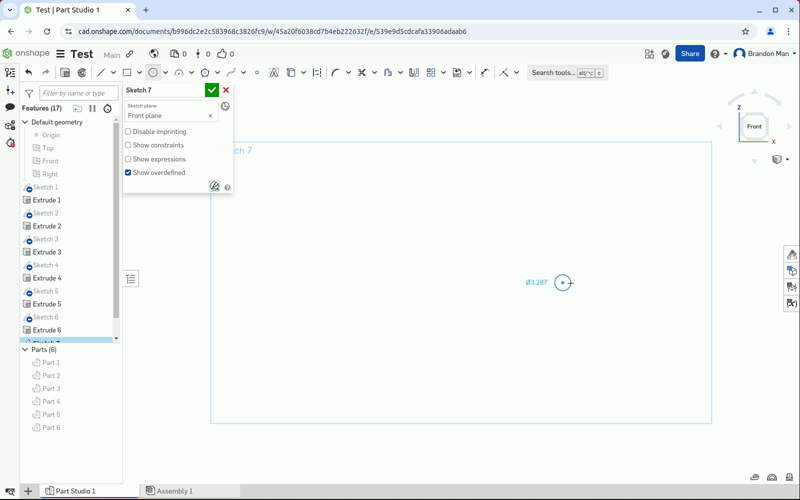
key(esc)
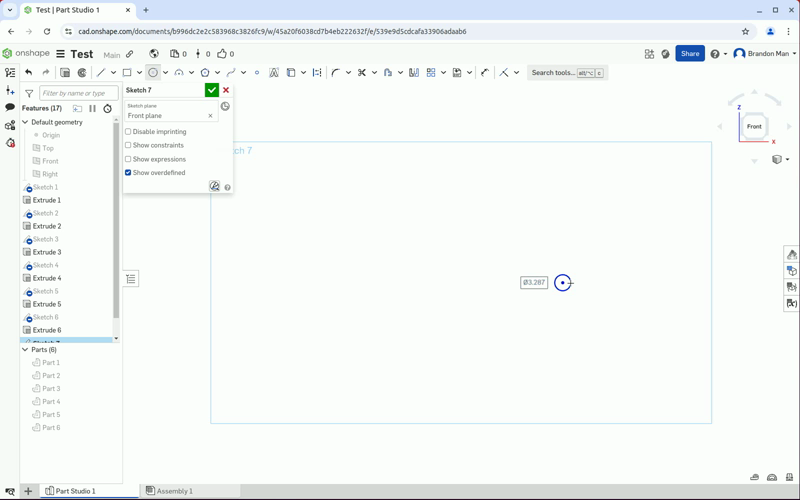
mouse_move(570, 283)
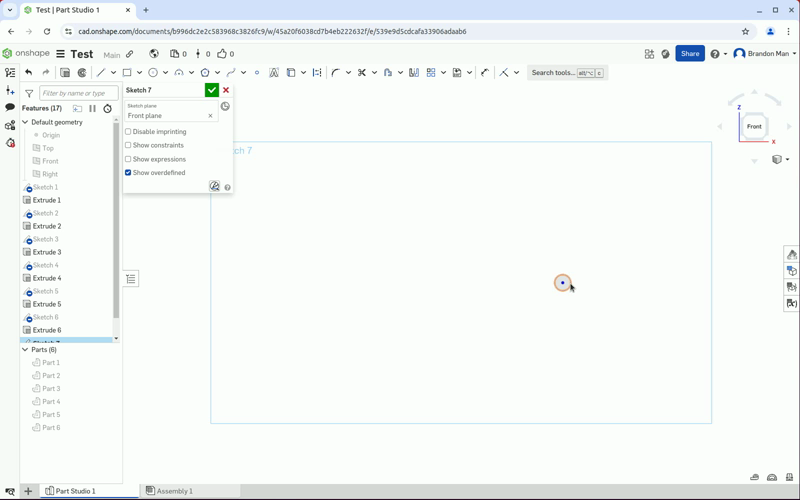
scroll(6)
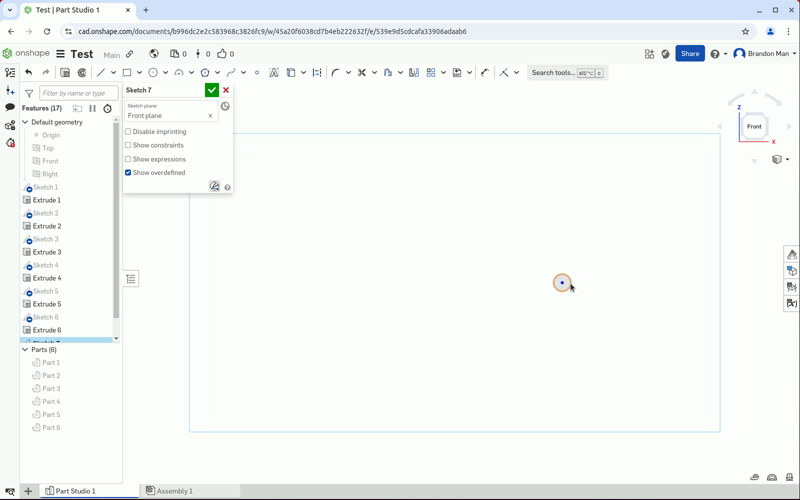
scroll(6)
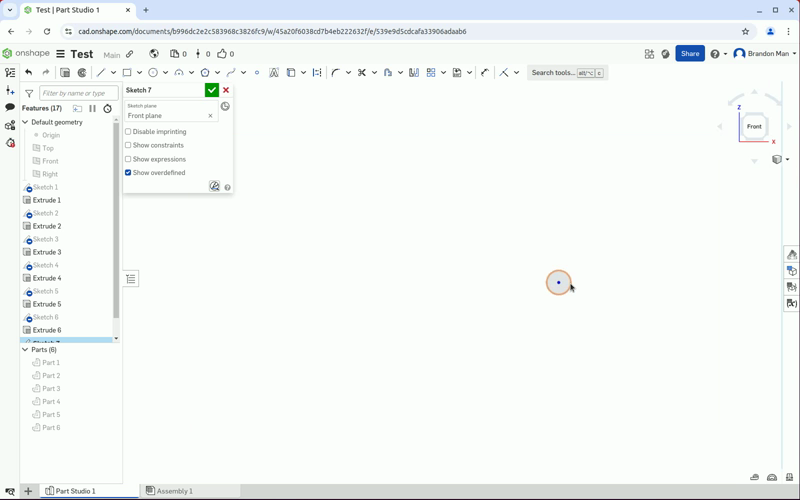
scroll(6)
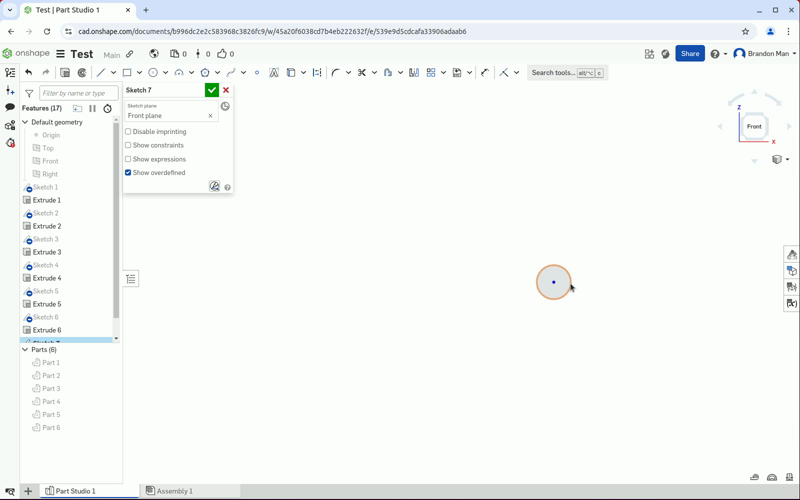
scroll(6)
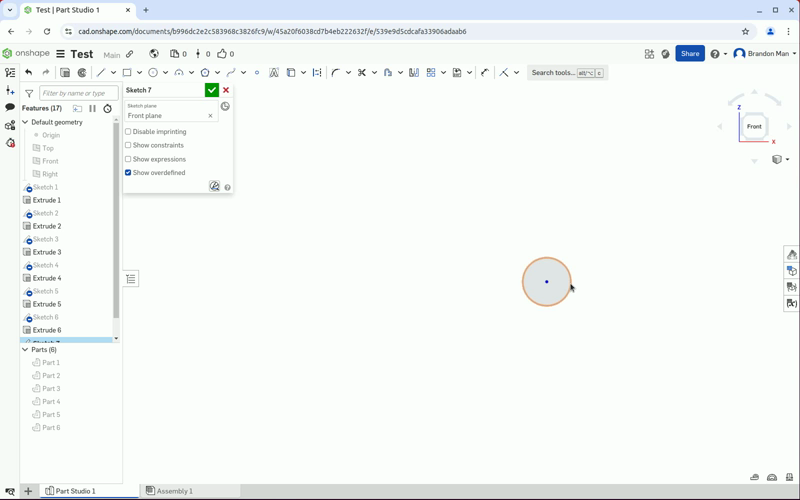
scroll(6)
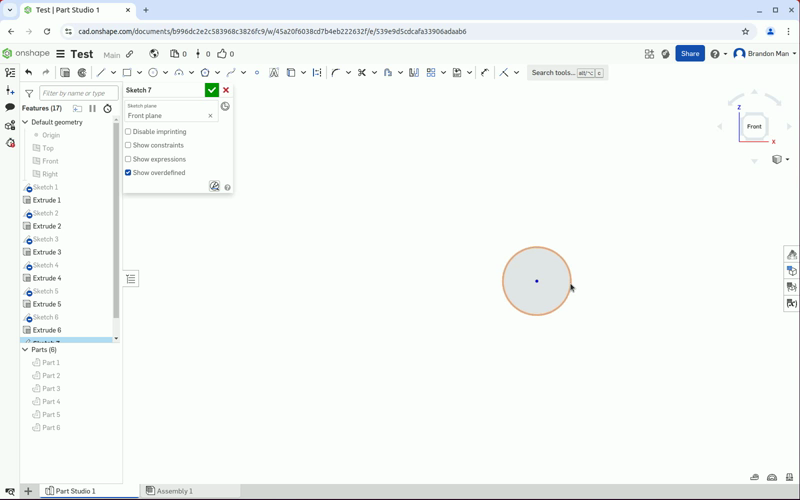
scroll(6)
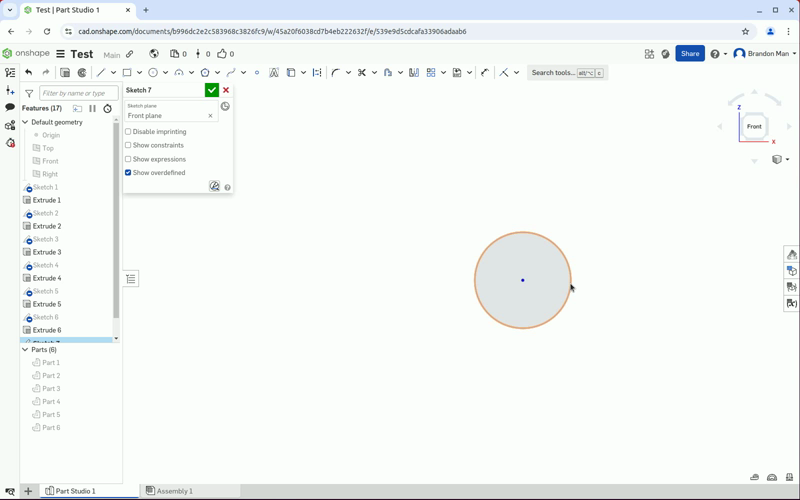
scroll(6)
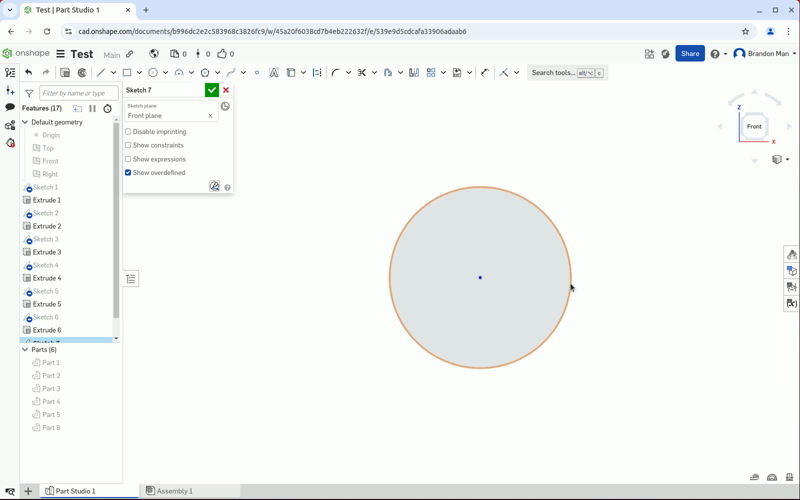
click(570, 283)
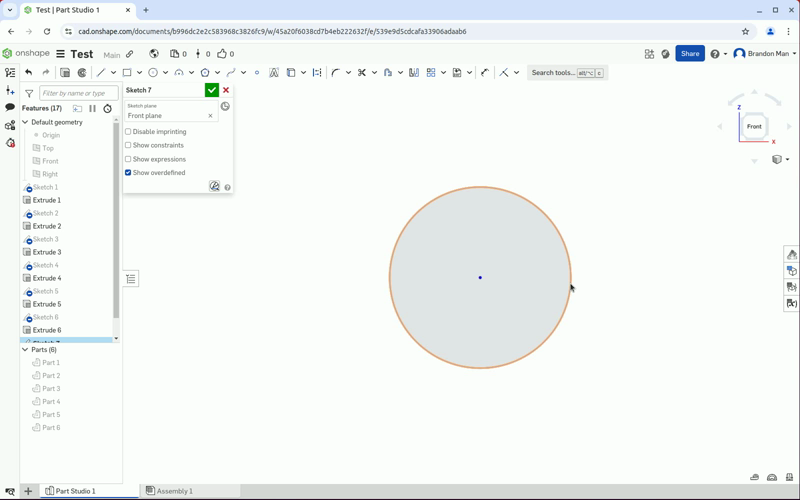
scroll(-6)
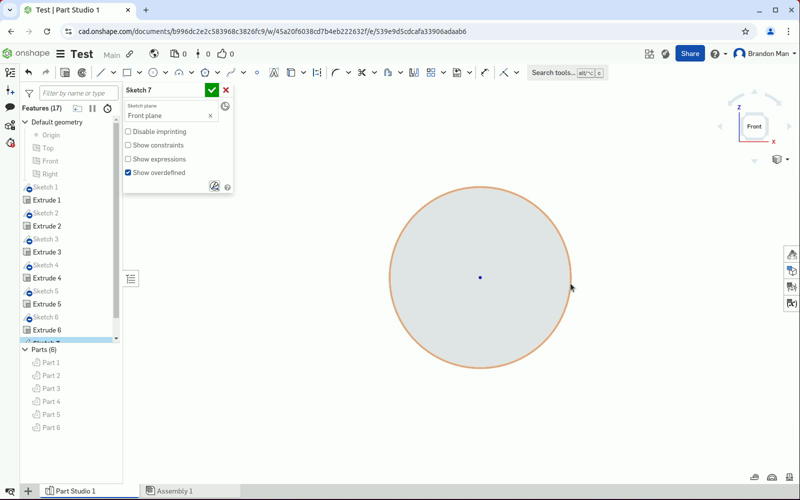
scroll(-6)
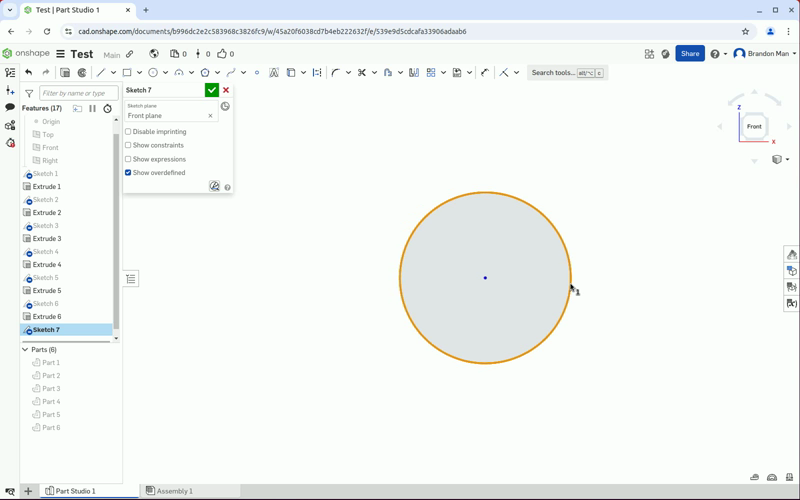
scroll(-6)
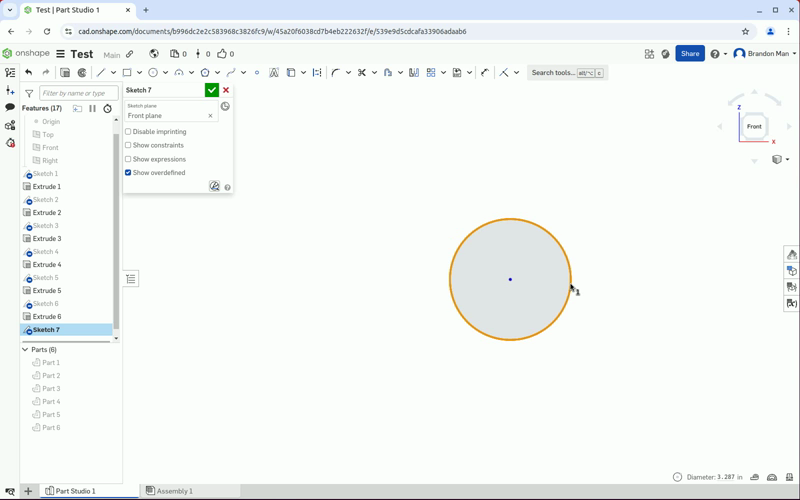
scroll(-6)
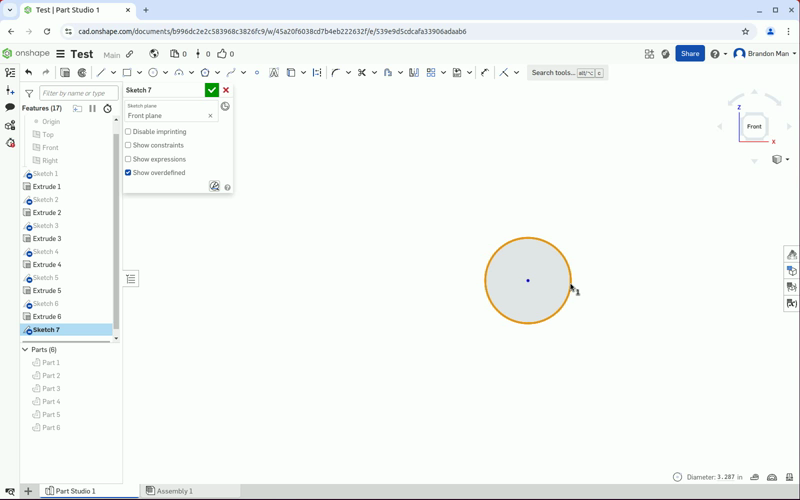
scroll(-6)
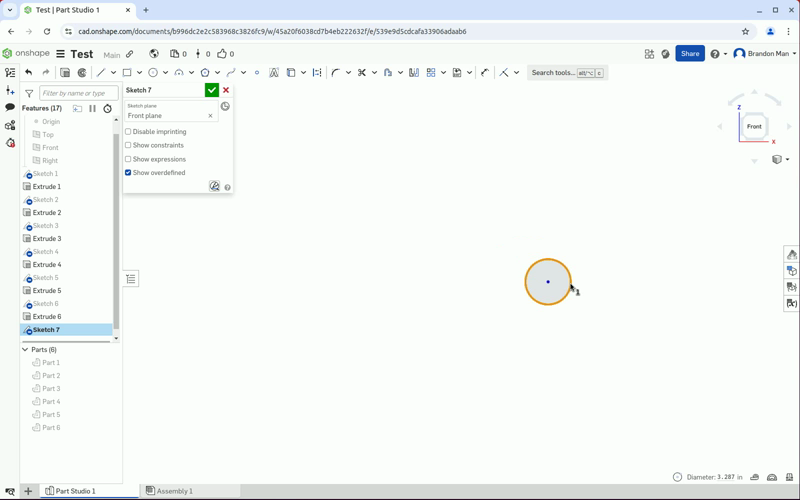
scroll(-6)
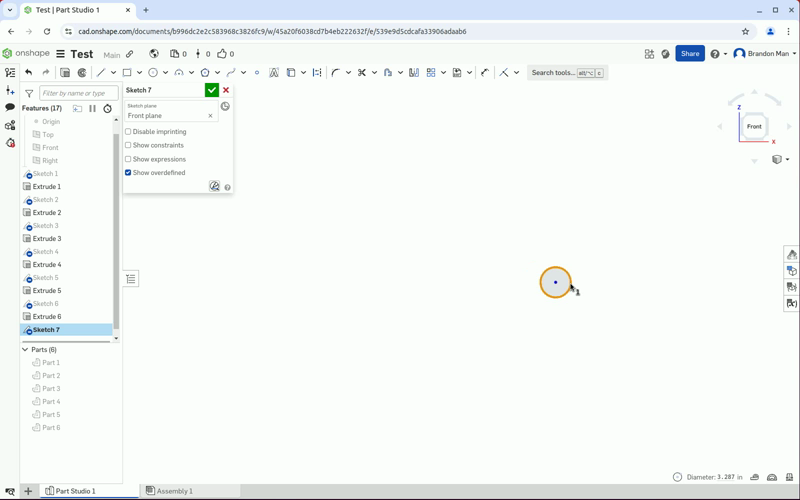
scroll(-6)
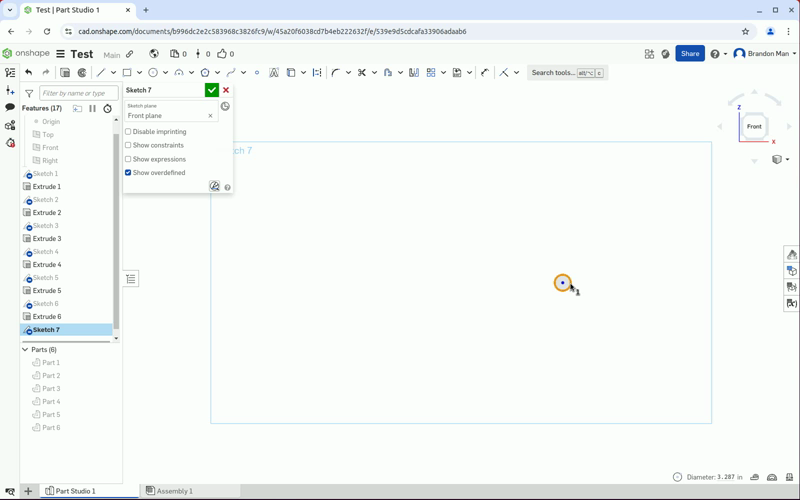
mouse_move(73, 352)
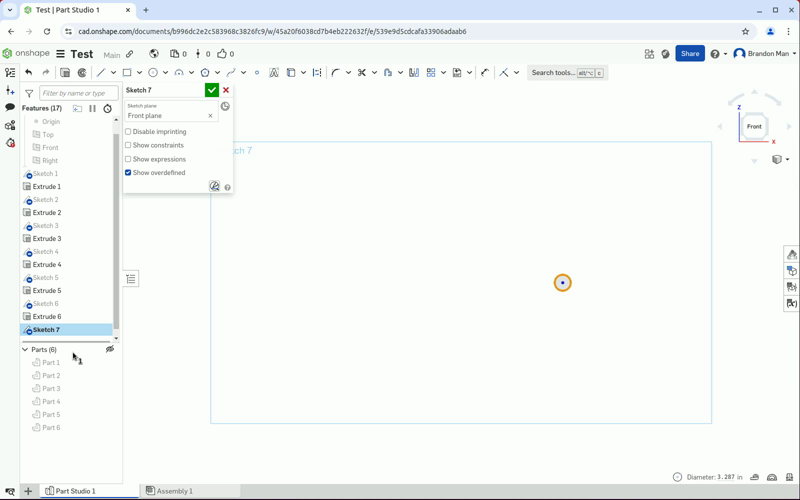
key(shift+y)
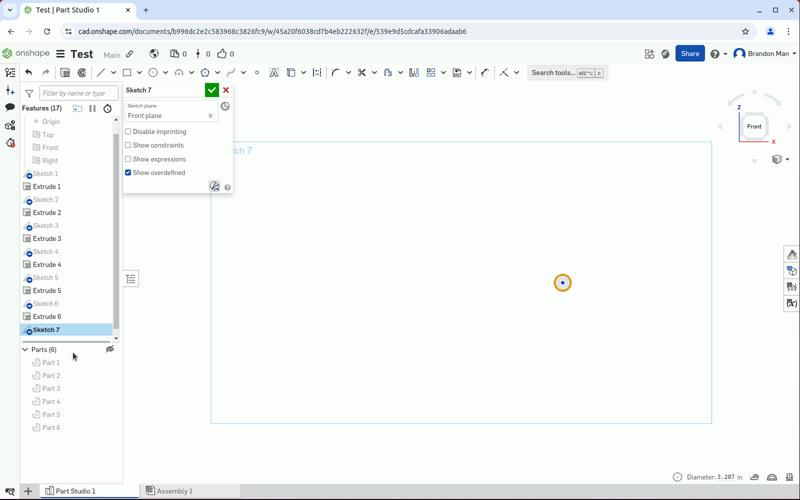
key(shift+e)
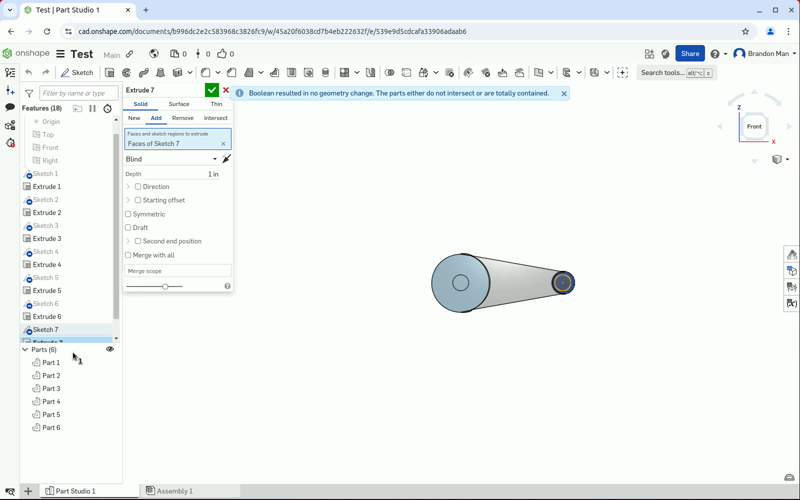
mouse_move(143, 106)
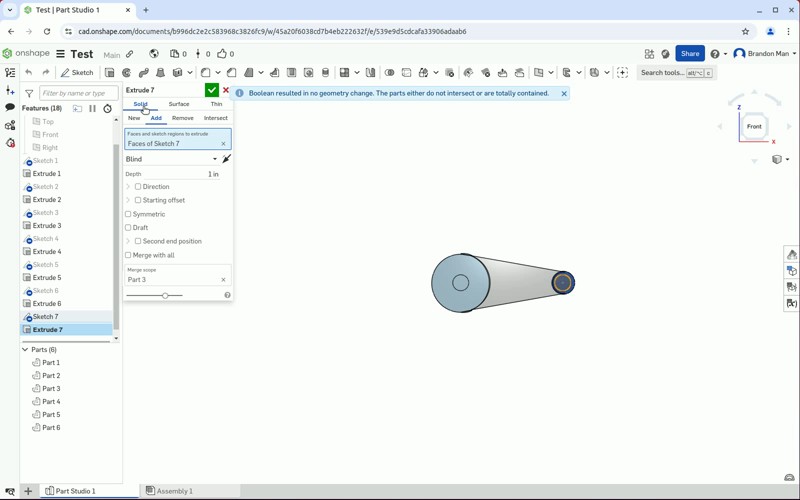
click(143, 106)
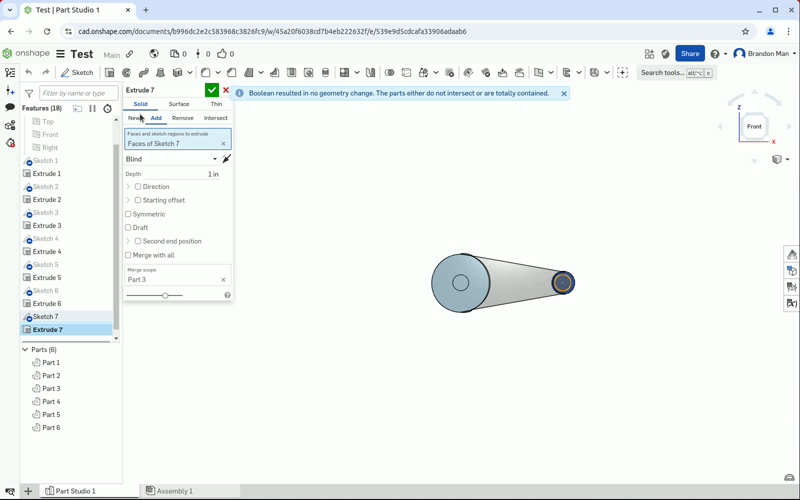
mouse_move(137, 120)
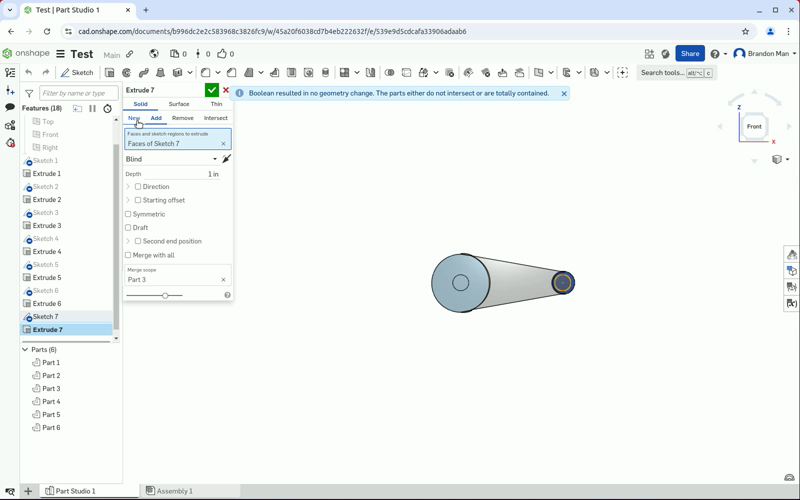
click(137, 120)
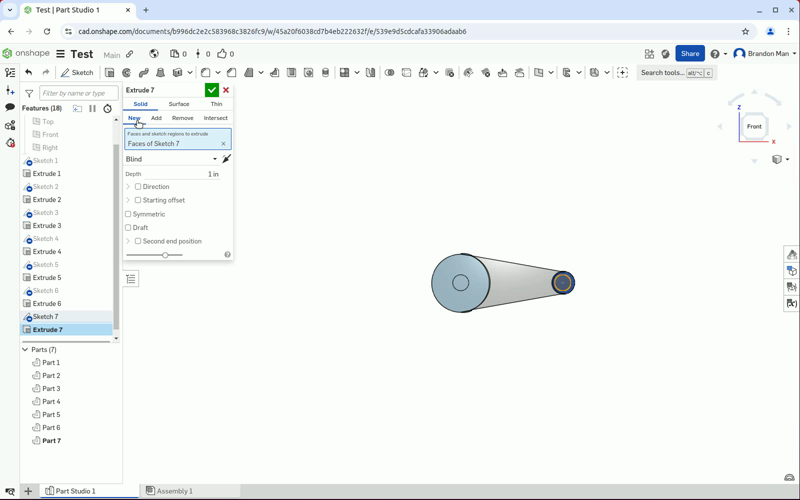
key(tab, 4)
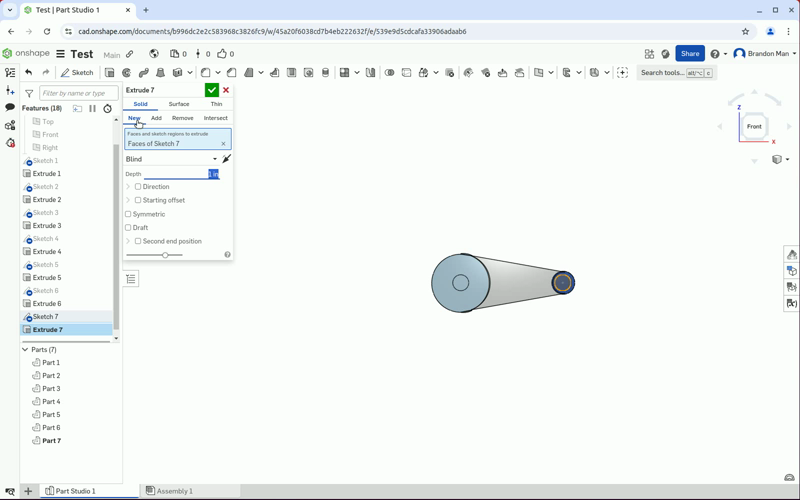
text(5.296)
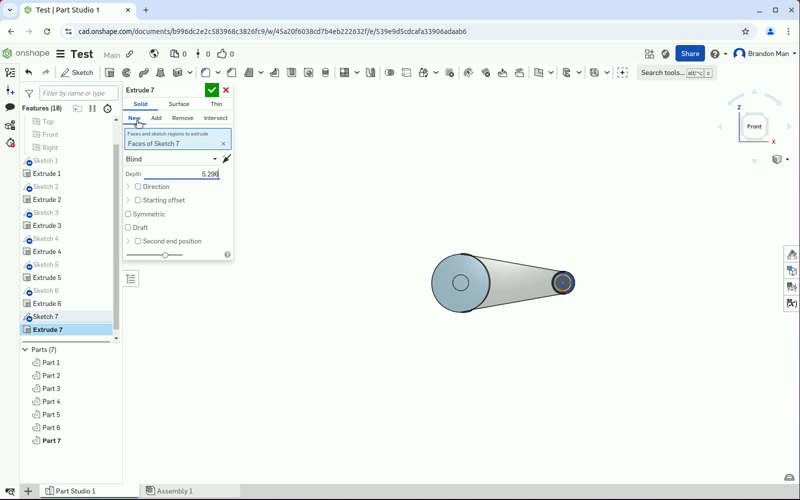
key(enter)
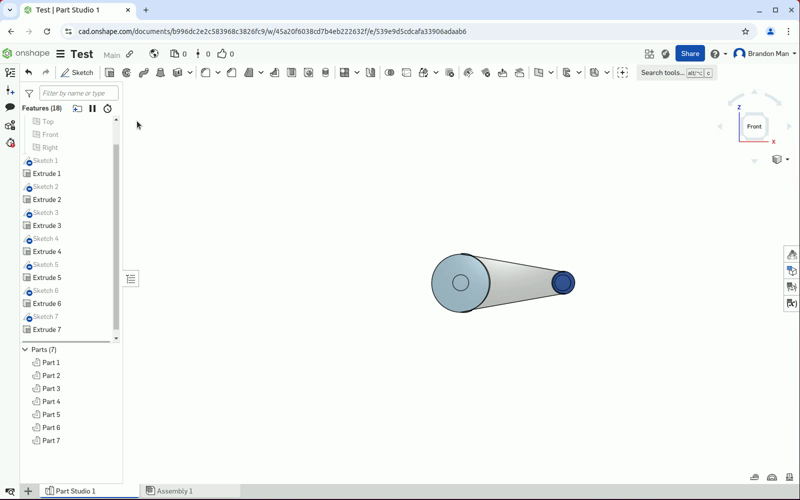
key(shift+h)
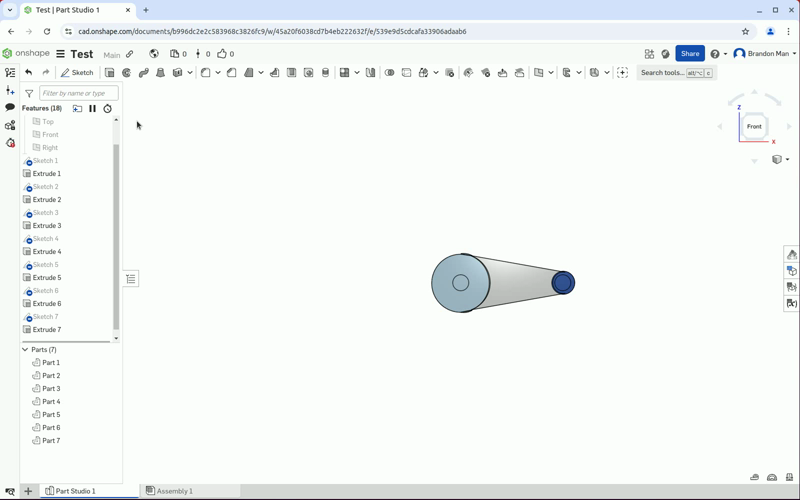
key(shift+h)
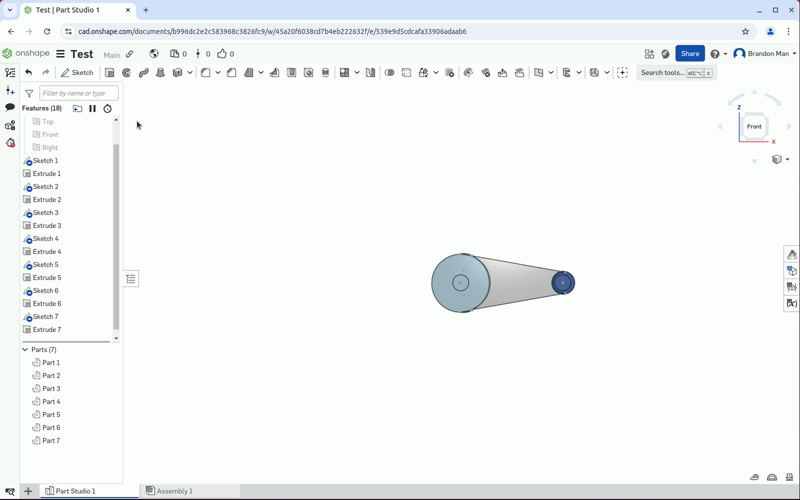
key(shift+7)
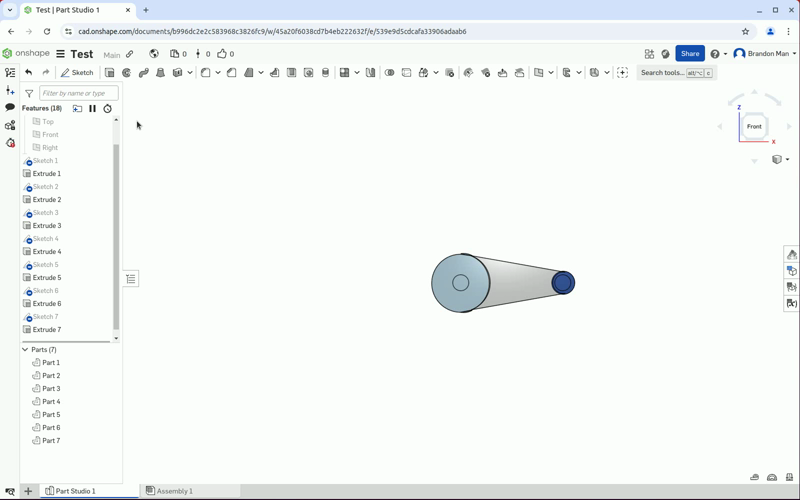
key(left, 2)
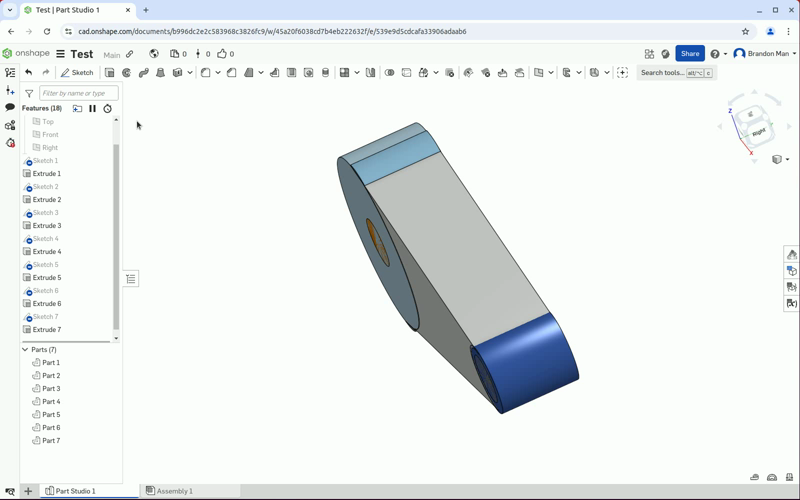
key(down, 2)
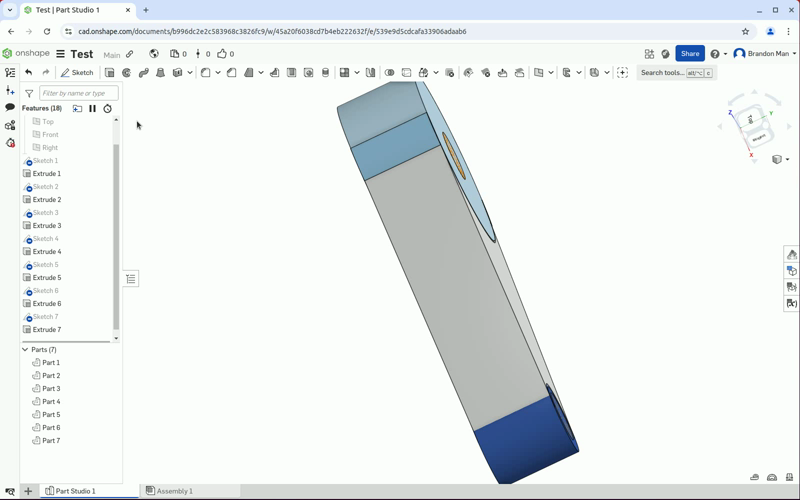
key(up, 2)
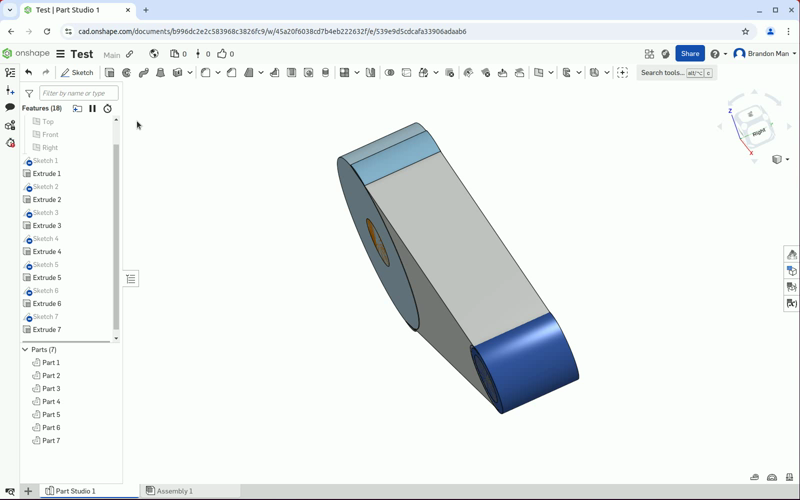
key(right, 2)
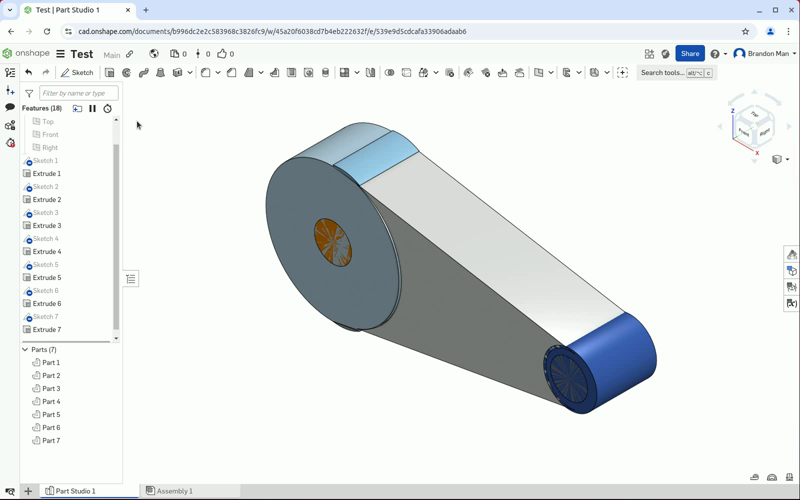
mouse_move(69, 163)
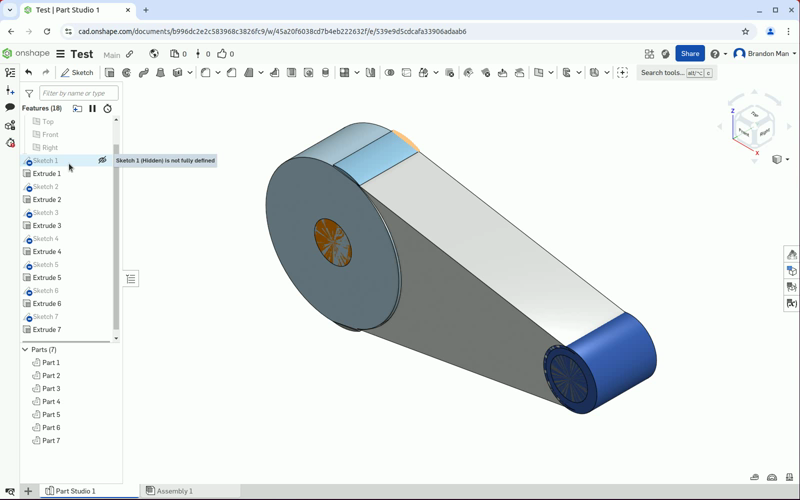
click(69, 163)